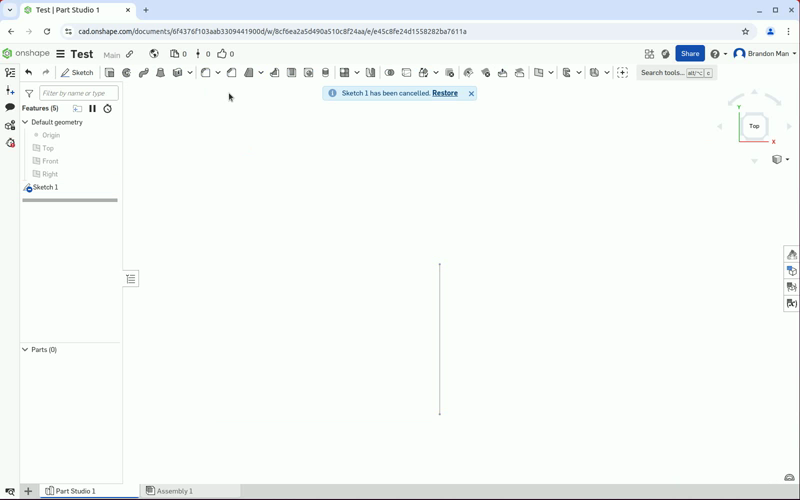
key(shift+h)
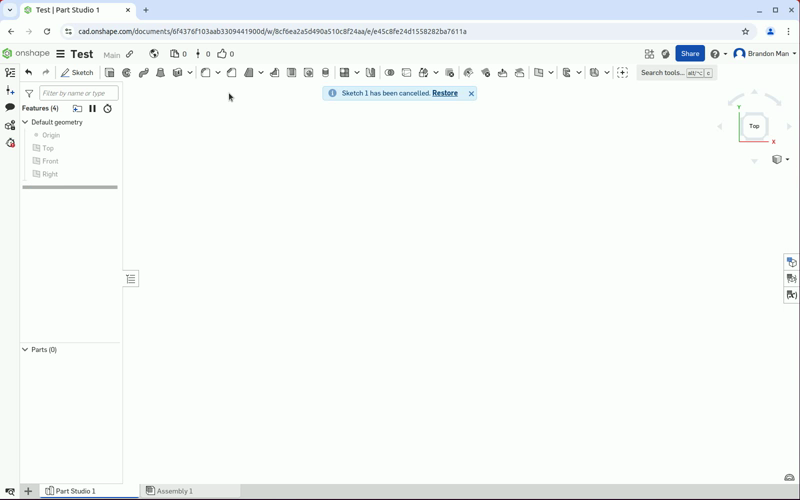
mouse_move(73, 352)
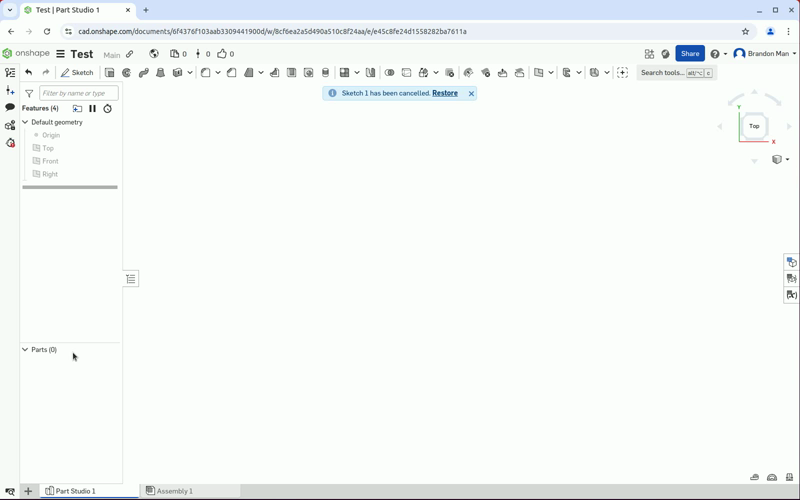
key(y)
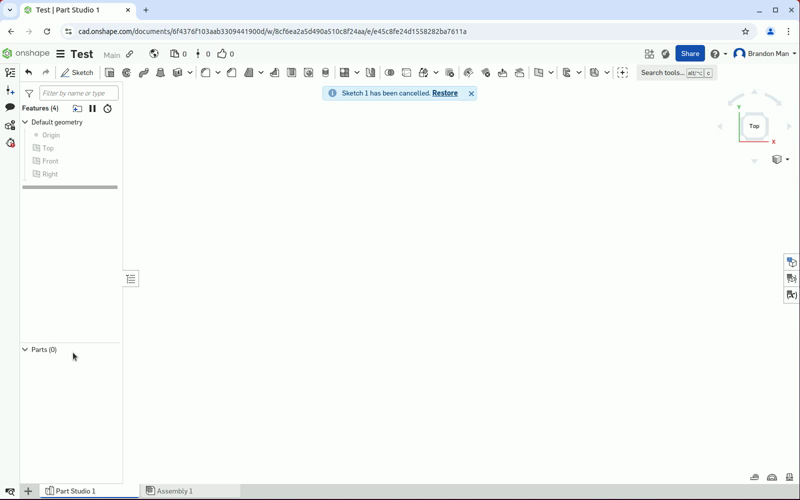
key(shift+p)
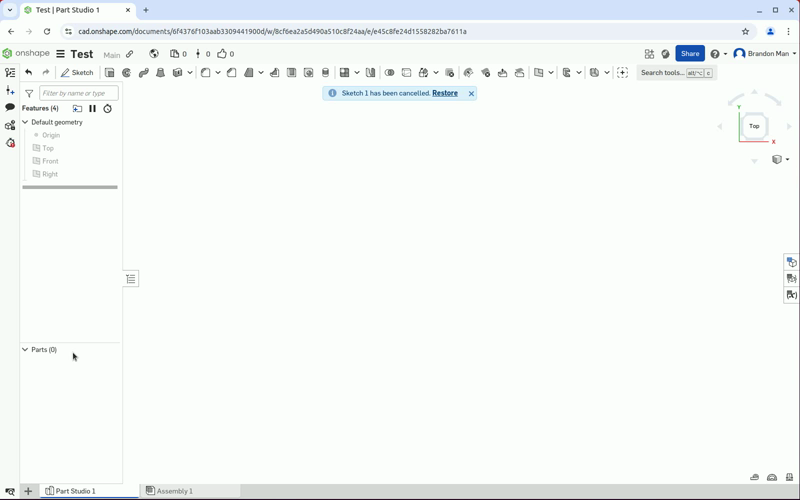
key(space)
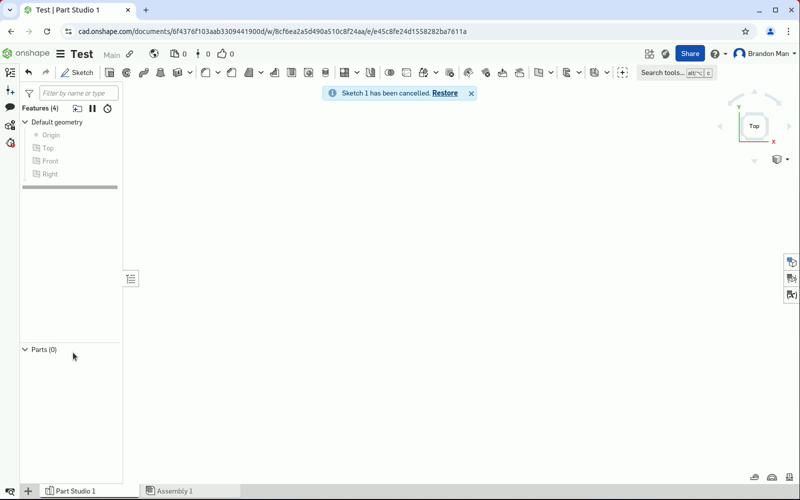
key_down(shift)
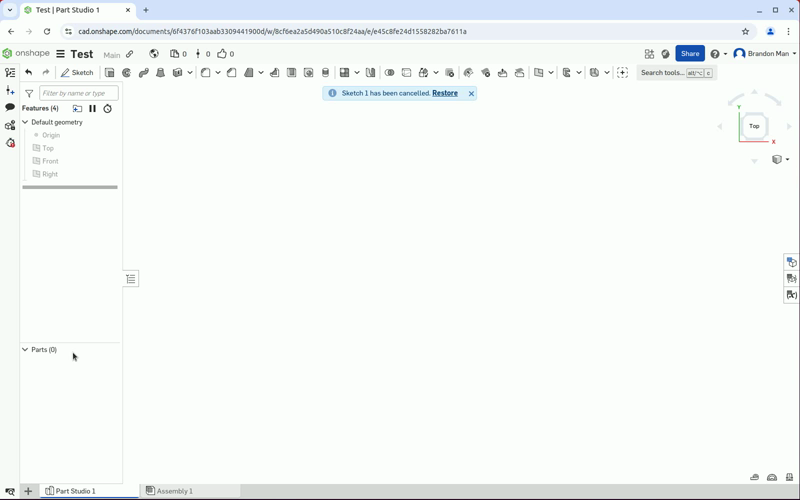
key(up)
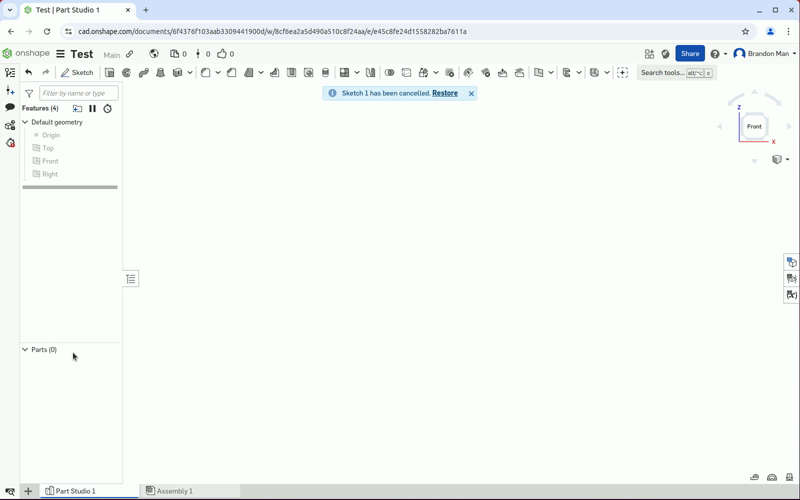
key_up(shift)
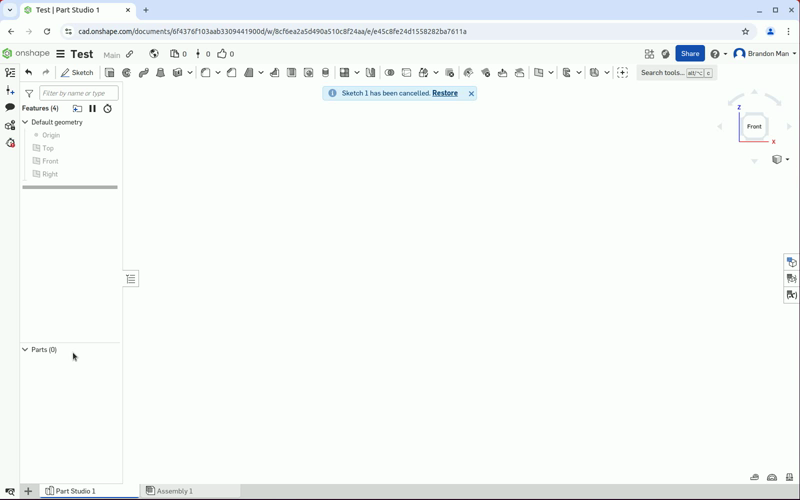
key(space)
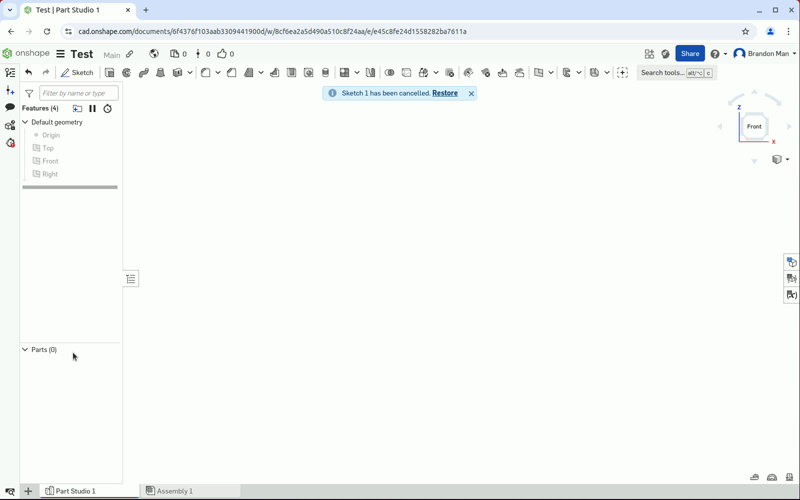
key_down(shift)
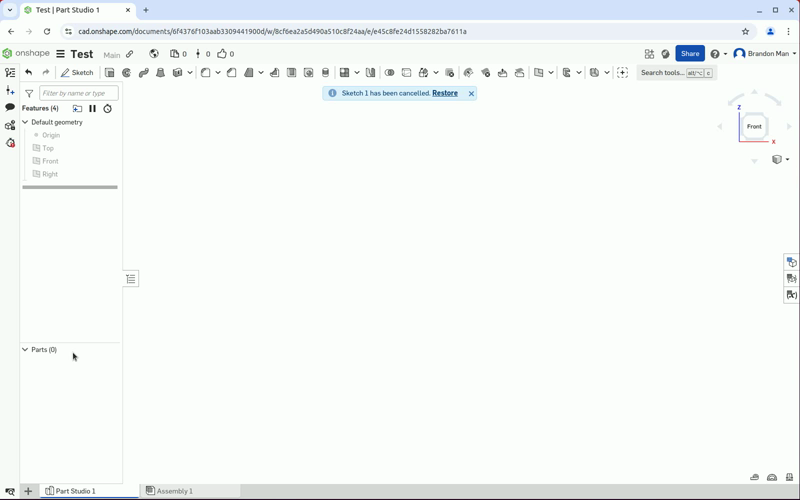
key(left)
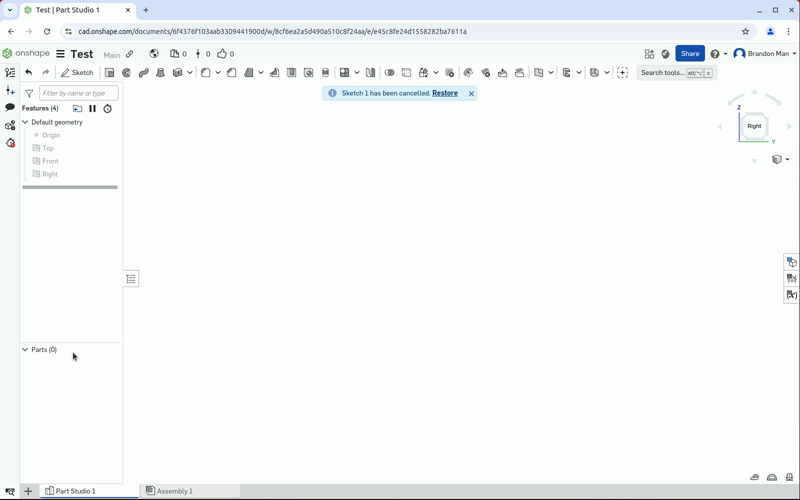
key_up(shift)
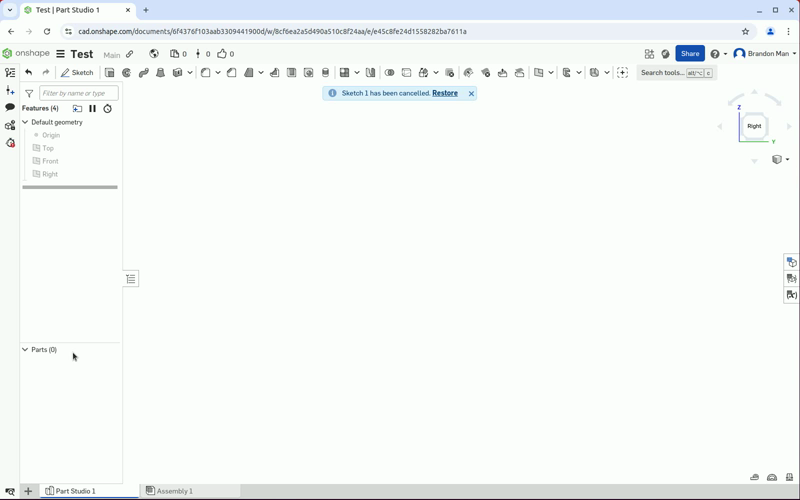
mouse_move(73, 352)
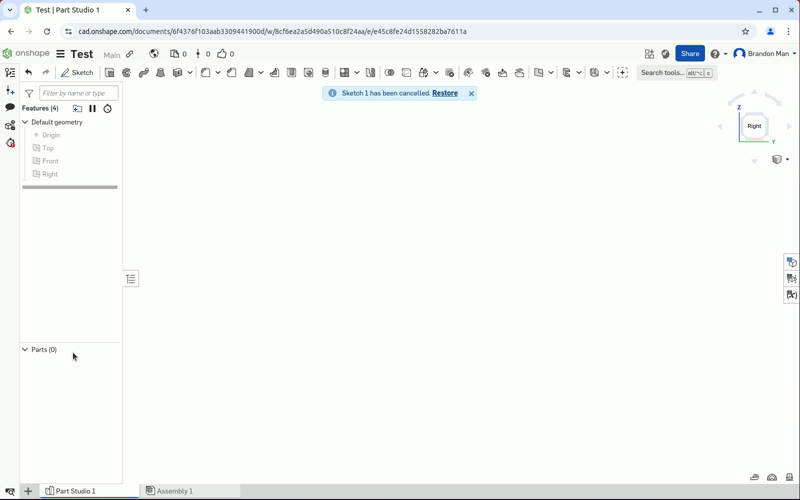
key(shift+y)
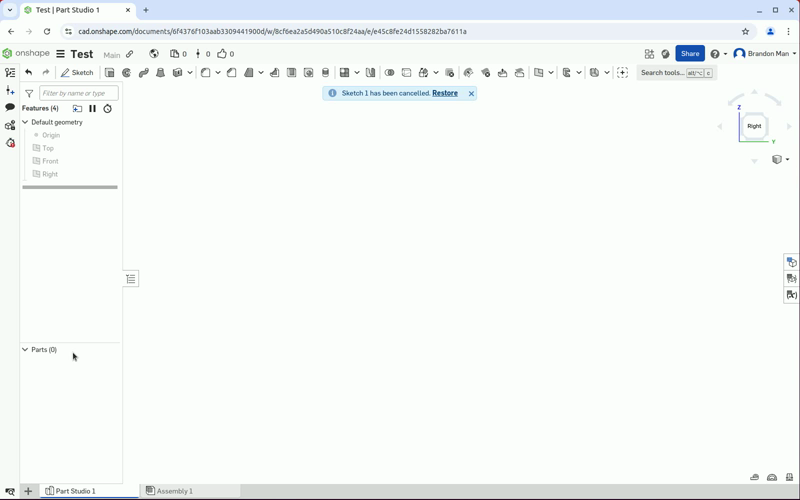
key(shift+s)
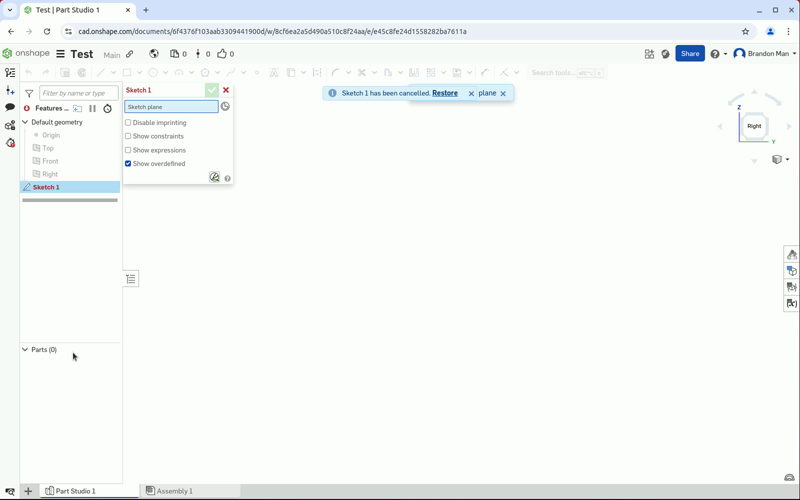
mouse_move(73, 176)
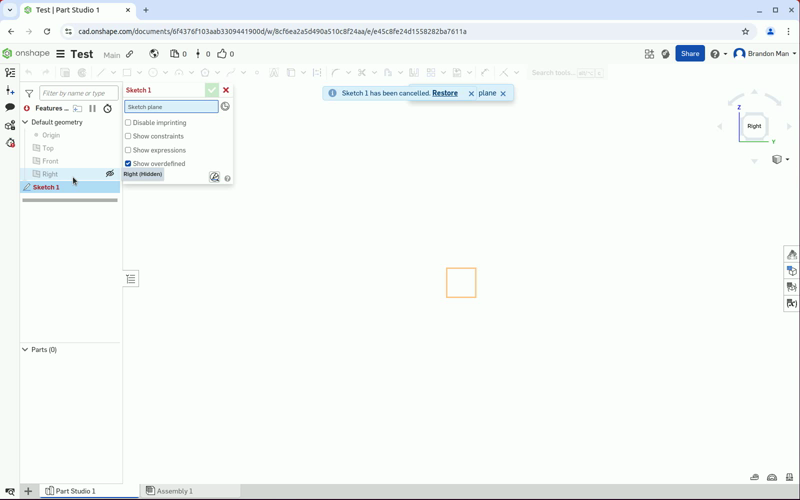
click(73, 176)
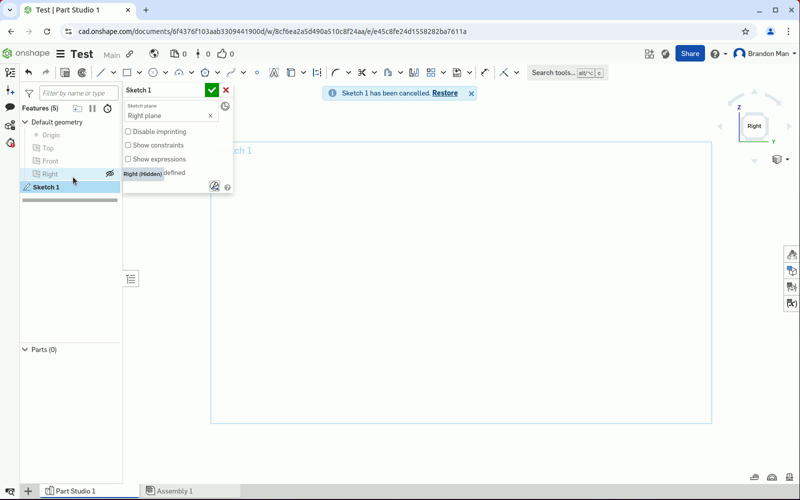
mouse_move(73, 352)
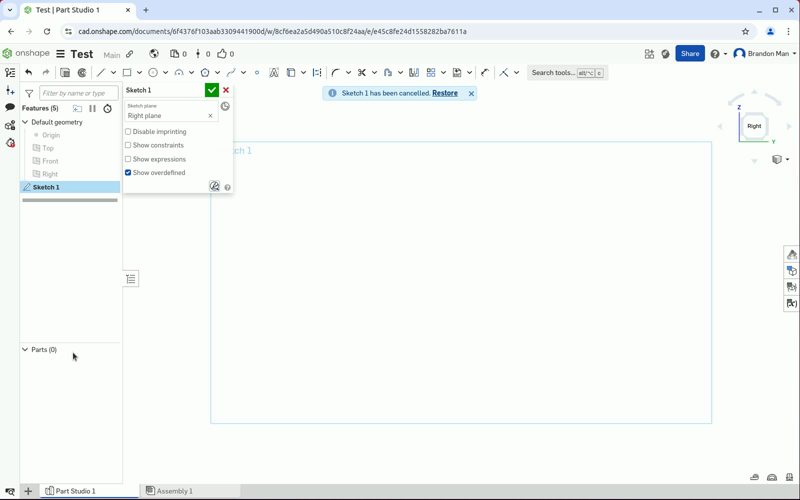
key(y)
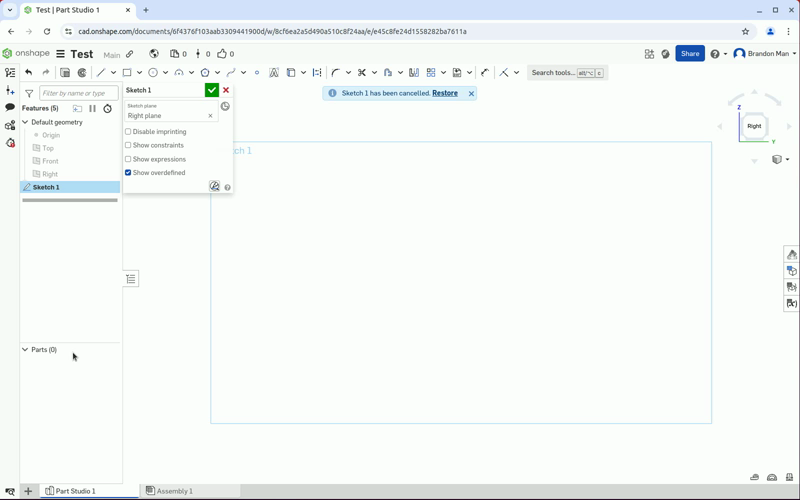
key(l)
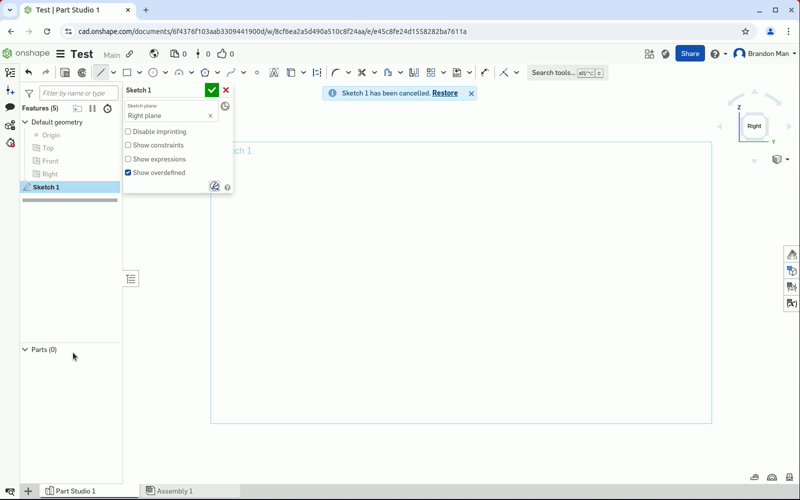
key_down(shift)
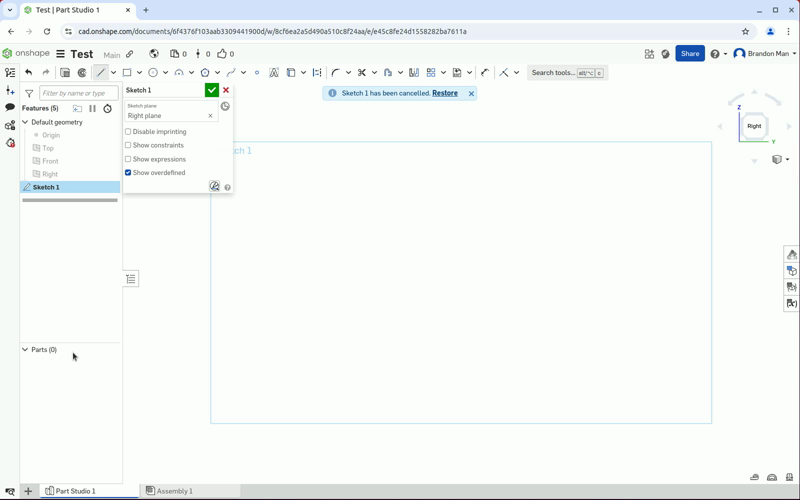
mouse_move(504, 254)
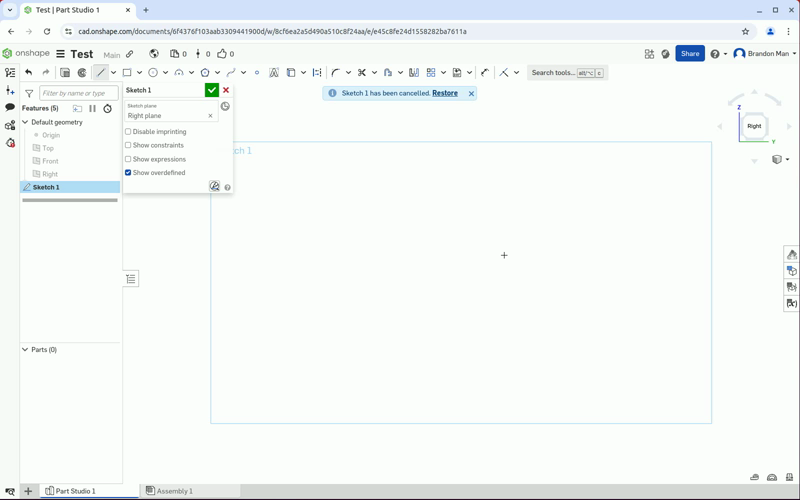
click(504, 254)
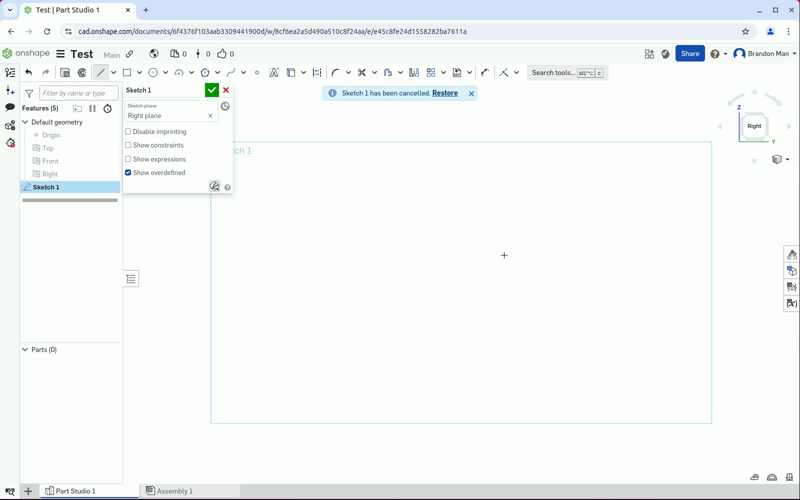
key_up(shift)
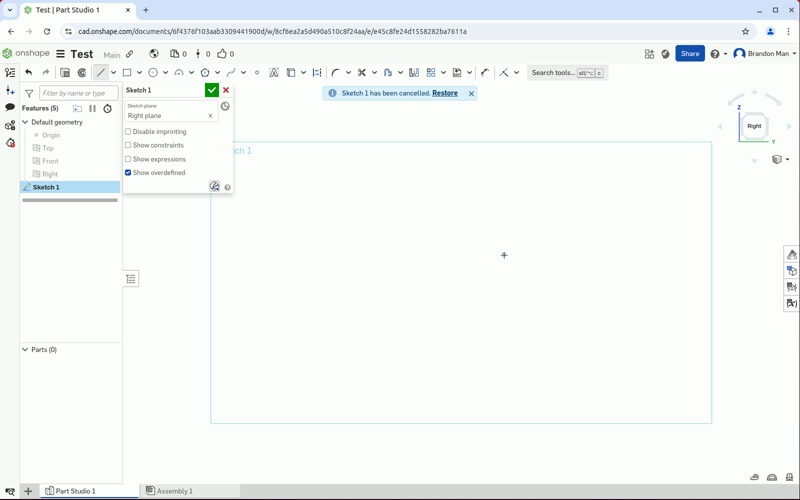
key_down(shift)
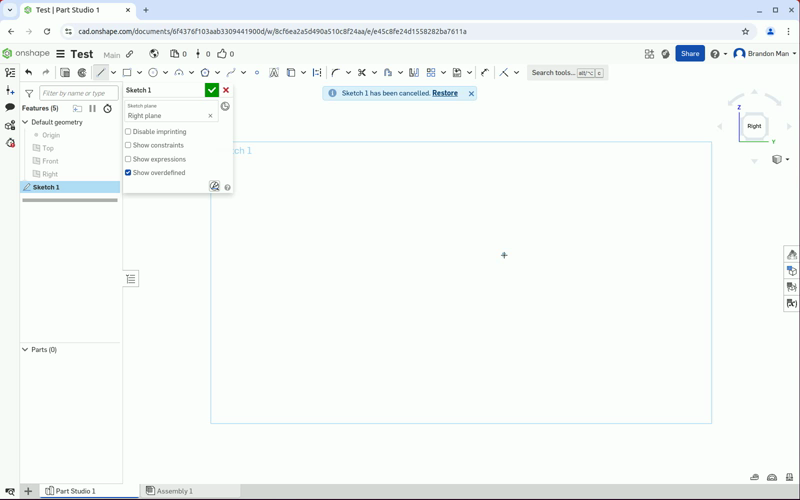
mouse_move(534, 254)
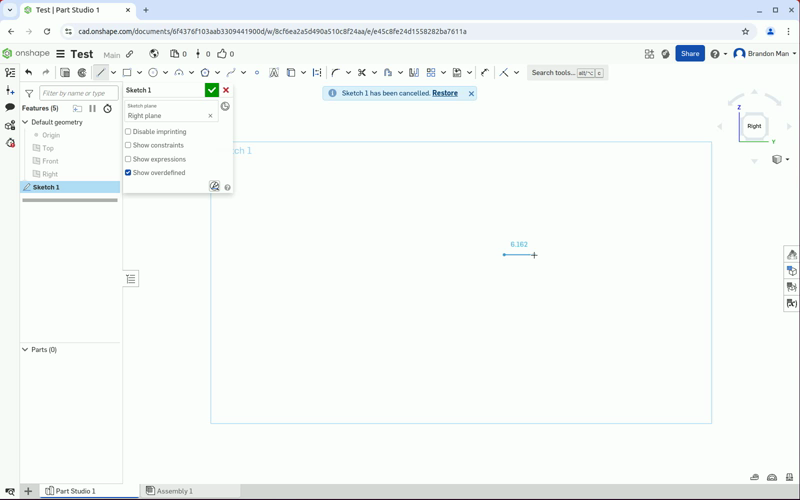
mouse_move(557, 254)
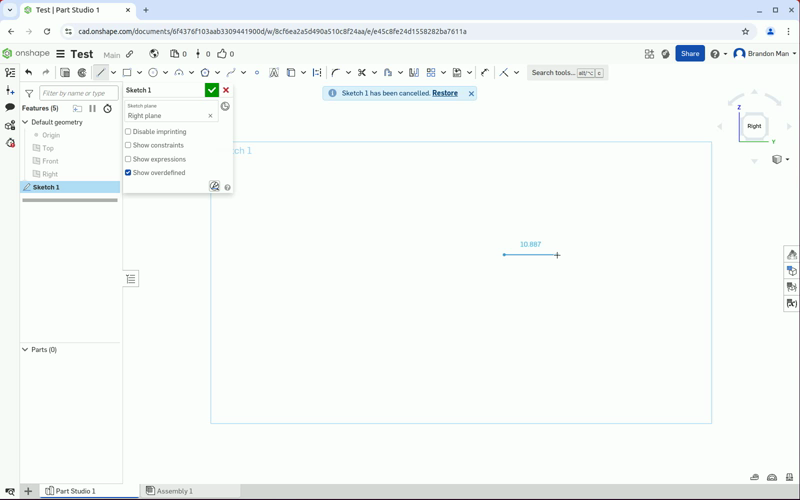
click(557, 254)
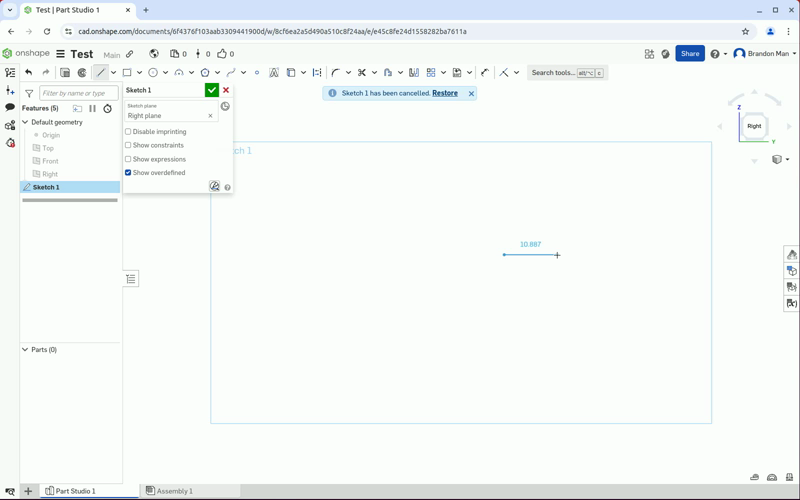
key_up(shift)
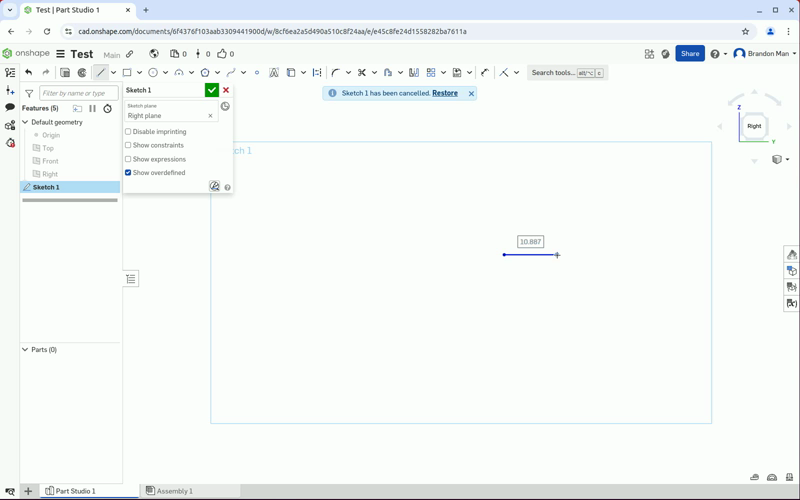
key_down(shift)
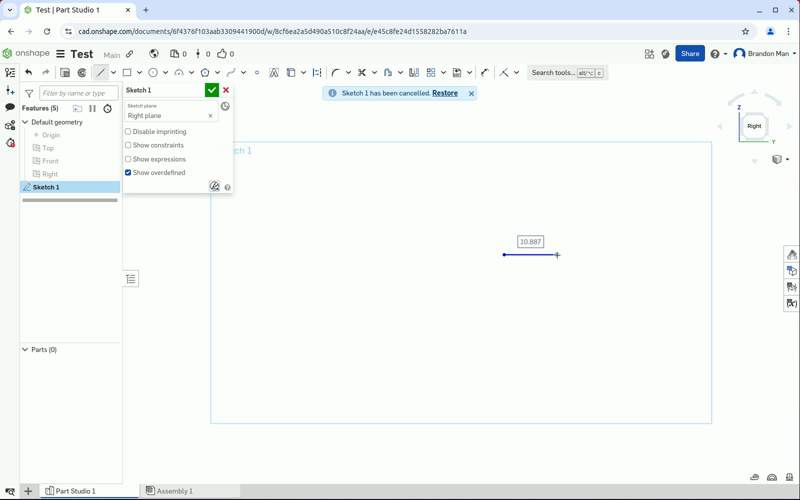
mouse_move(557, 190)
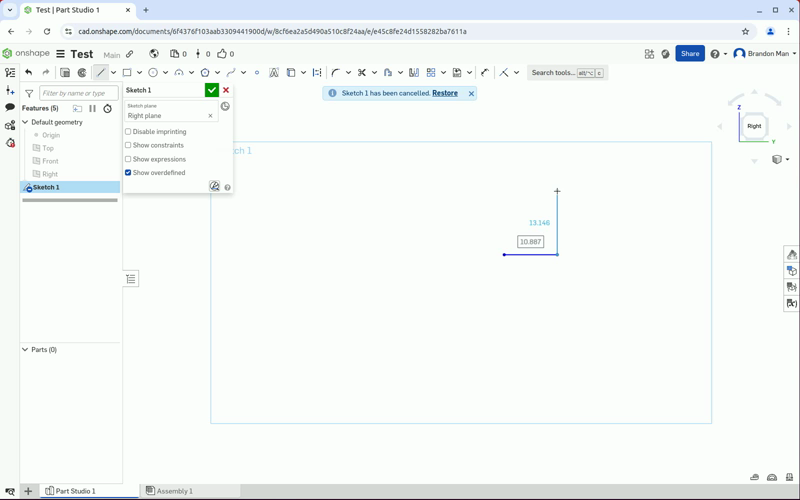
click(557, 190)
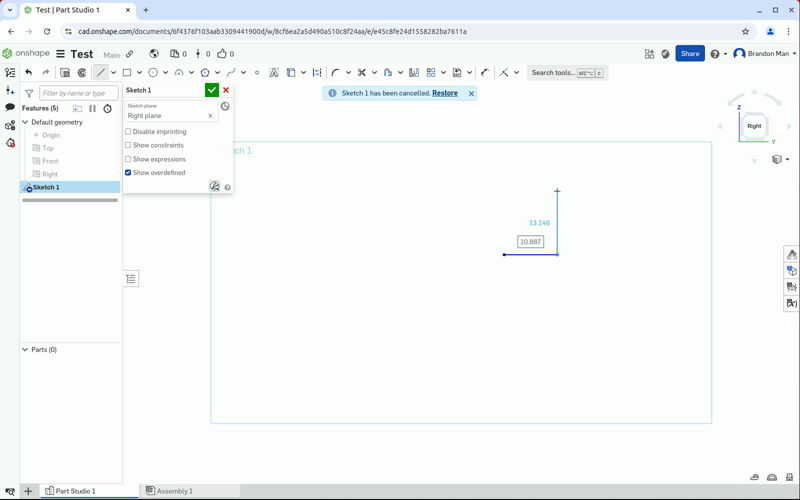
key_up(shift)
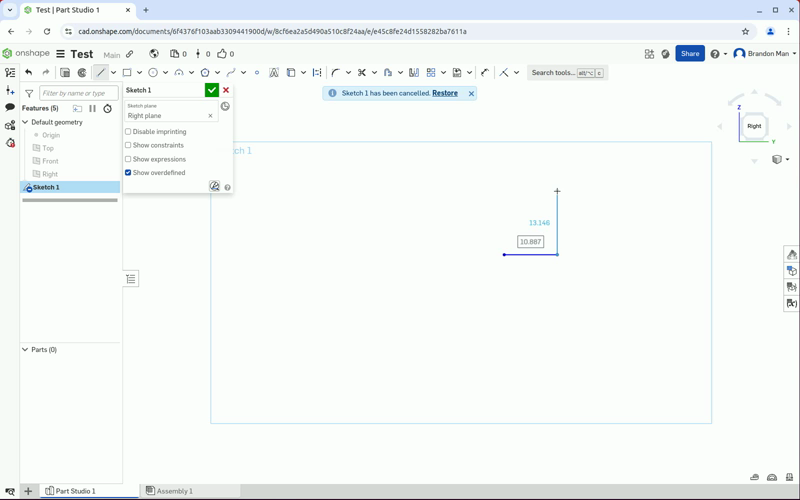
key_down(shift)
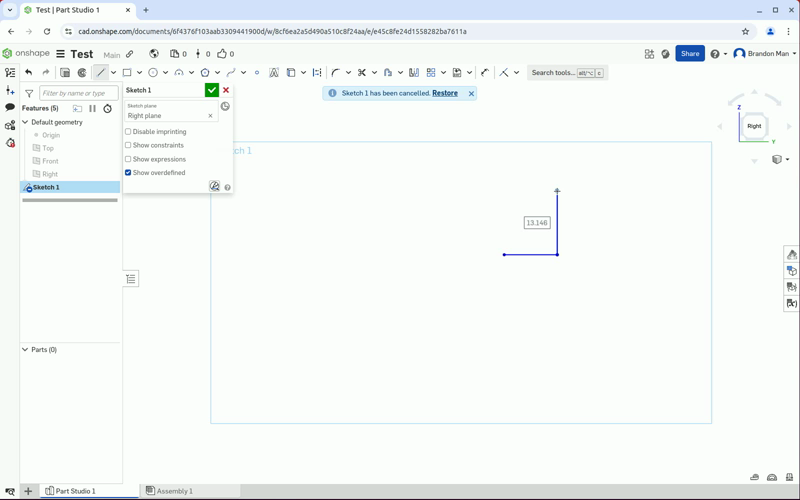
mouse_move(587, 190)
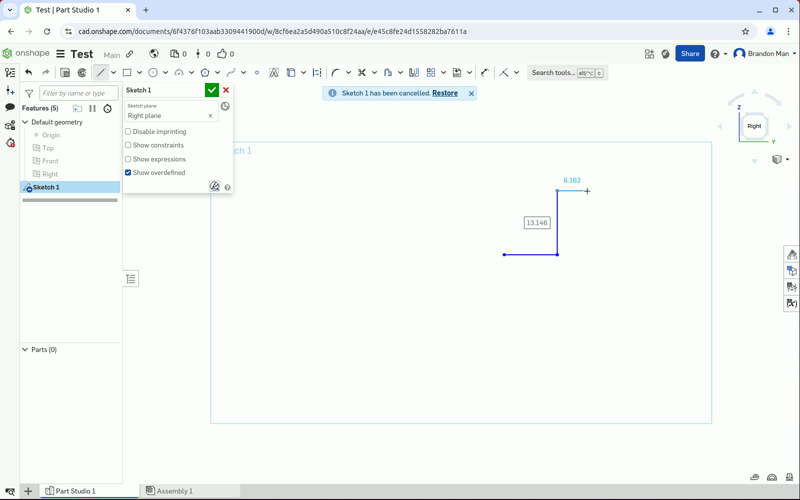
mouse_move(536, 190)
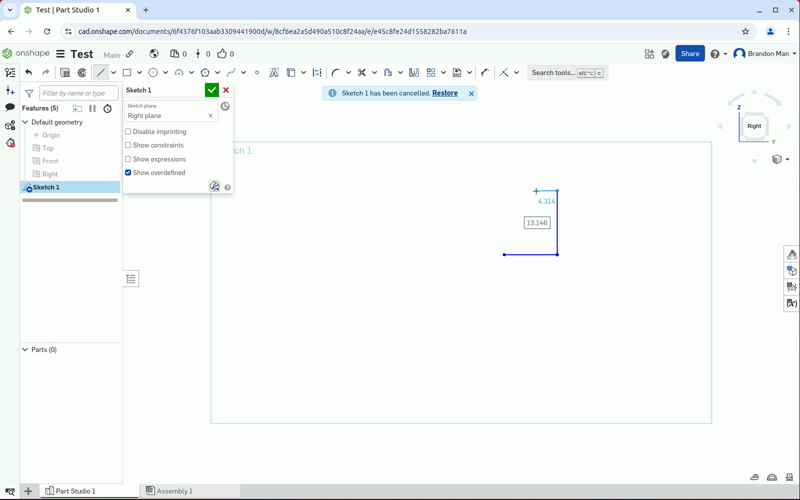
click(536, 190)
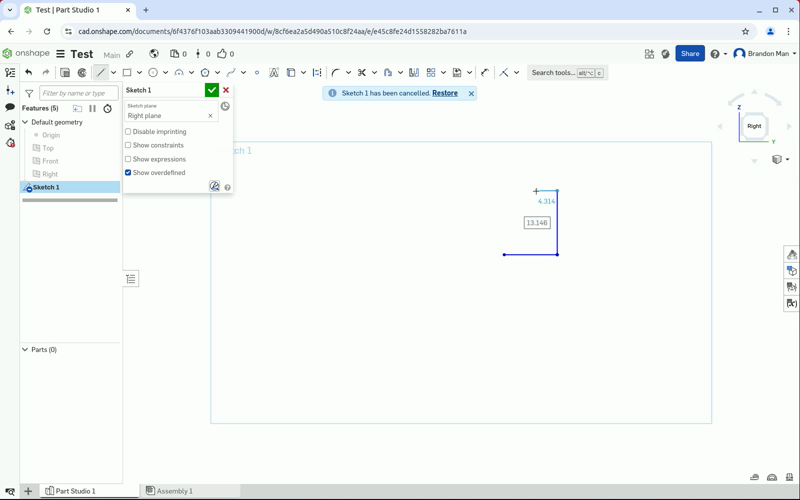
key_up(shift)
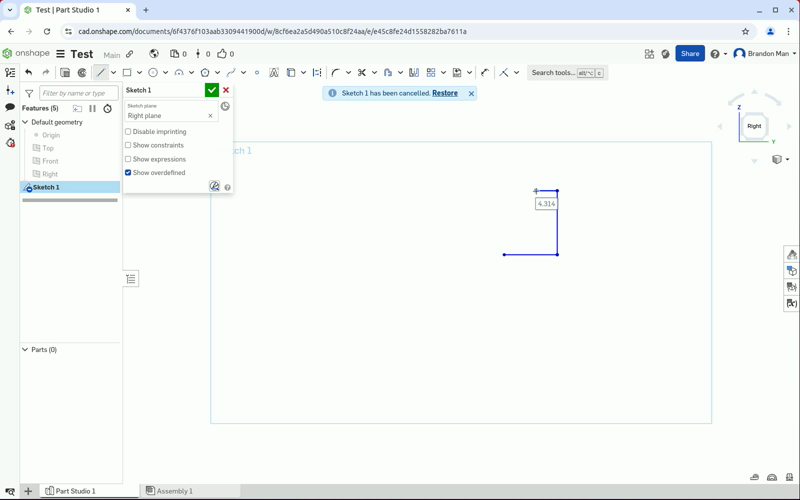
key_down(shift)
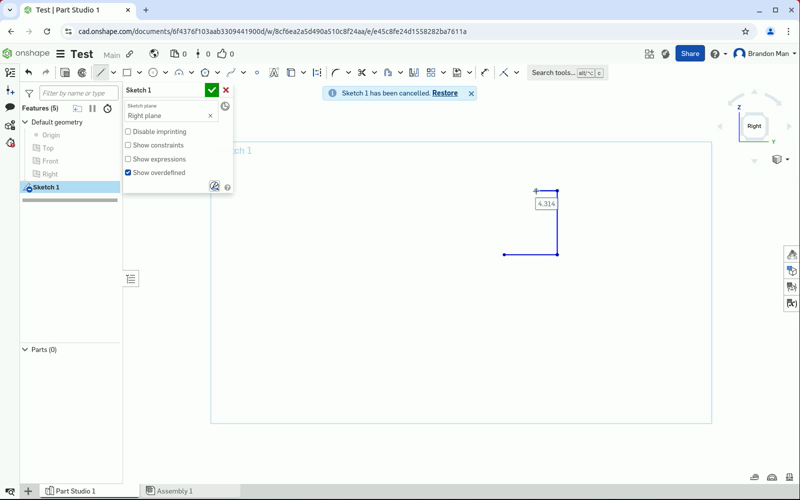
mouse_move(566, 190)
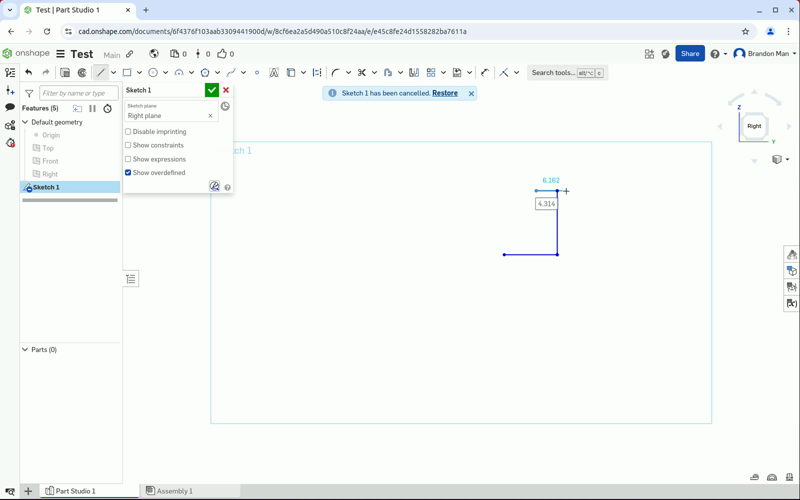
mouse_move(536, 243)
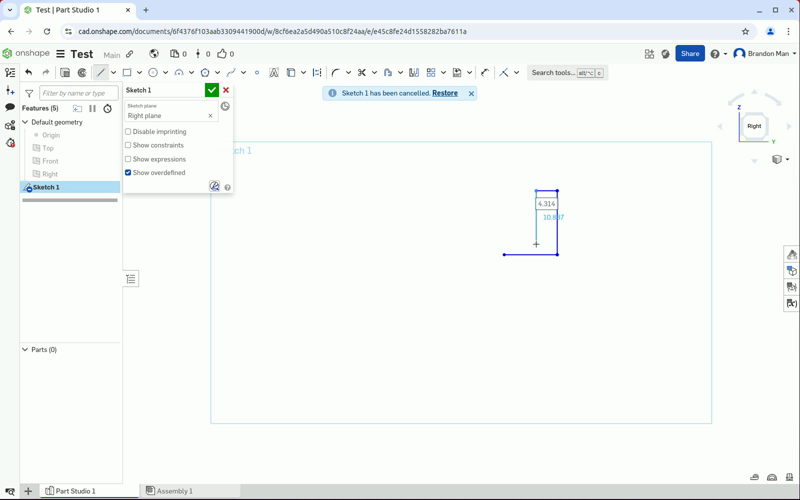
click(536, 243)
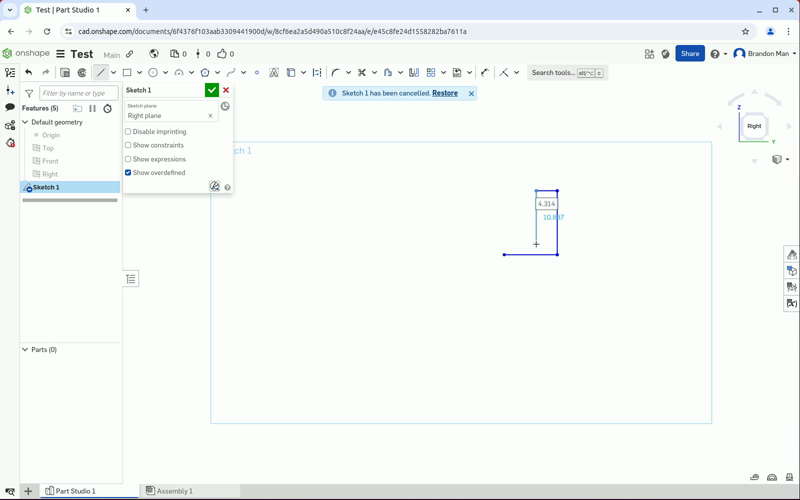
key_up(shift)
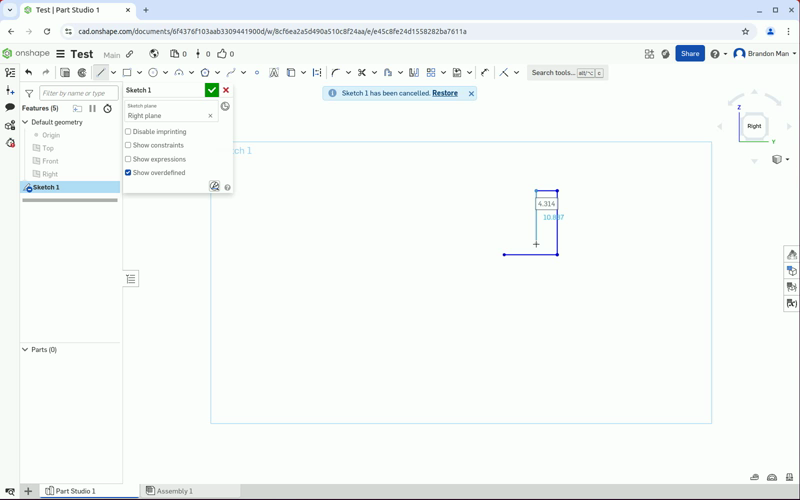
key_down(shift)
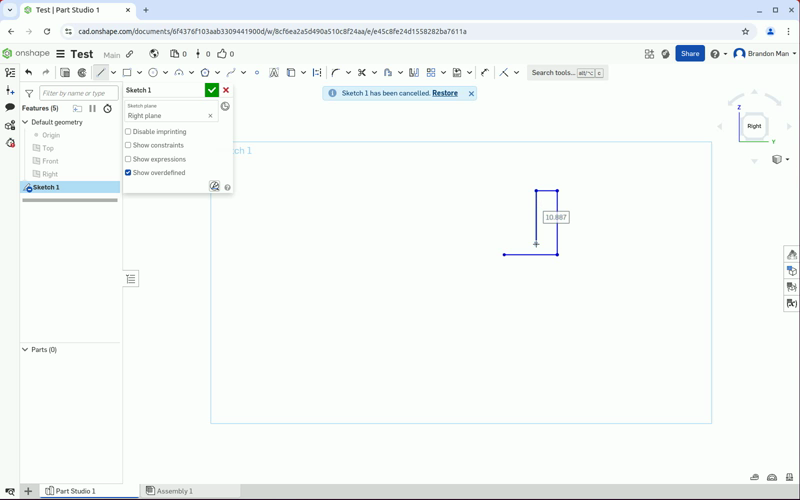
mouse_move(566, 243)
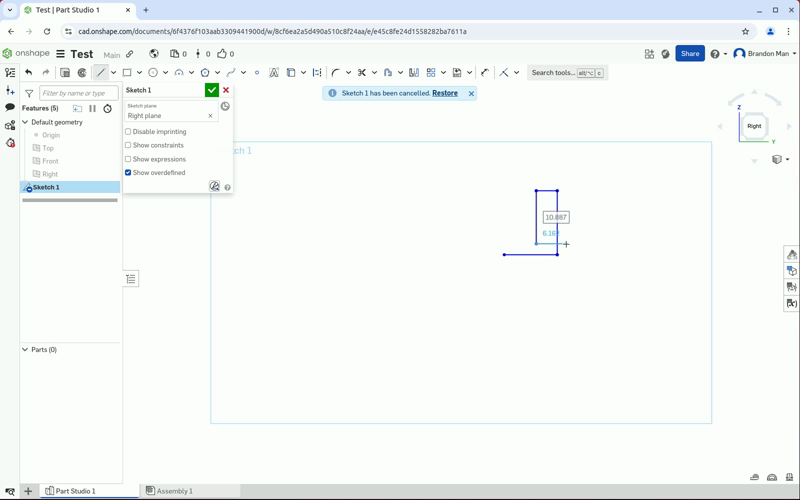
mouse_move(504, 243)
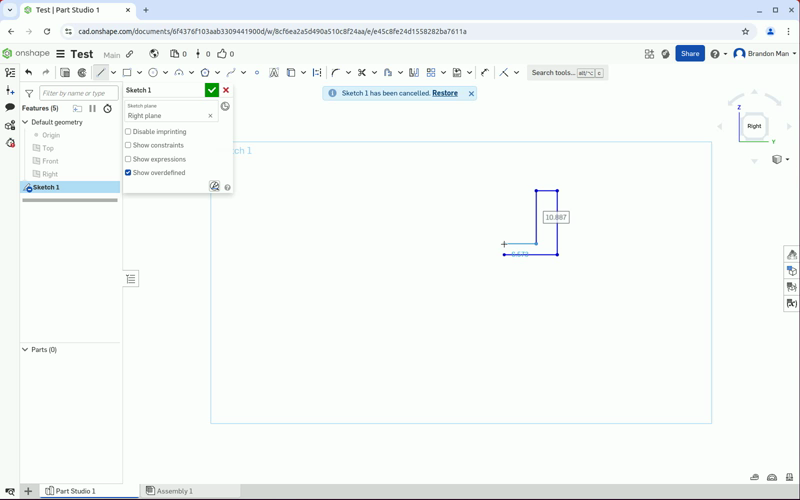
click(504, 243)
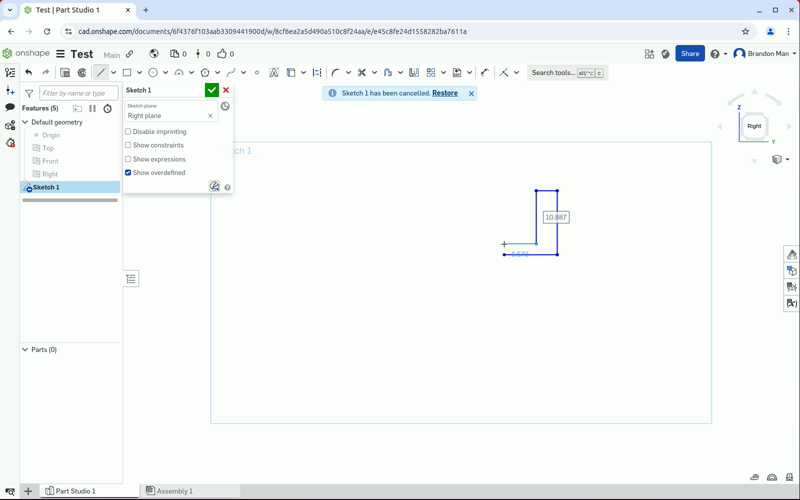
key_up(shift)
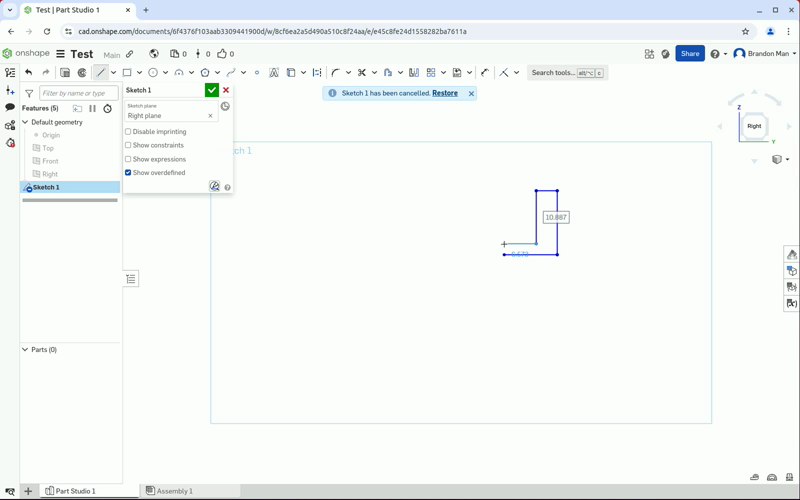
mouse_move(534, 243)
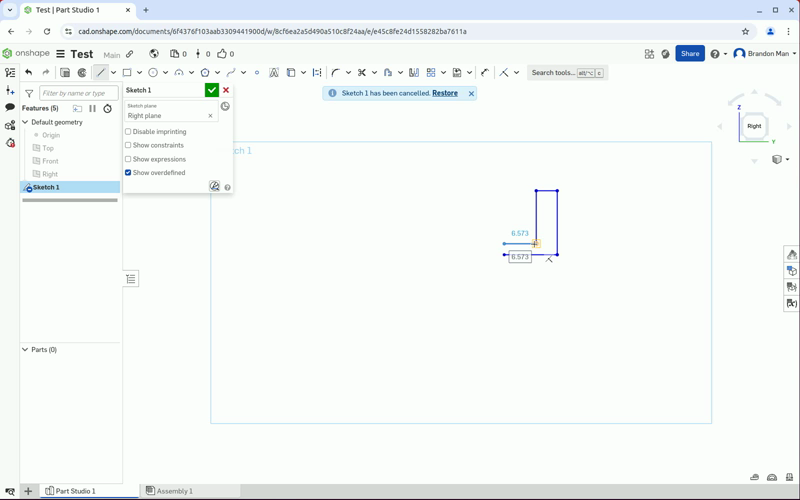
key_down(shift)
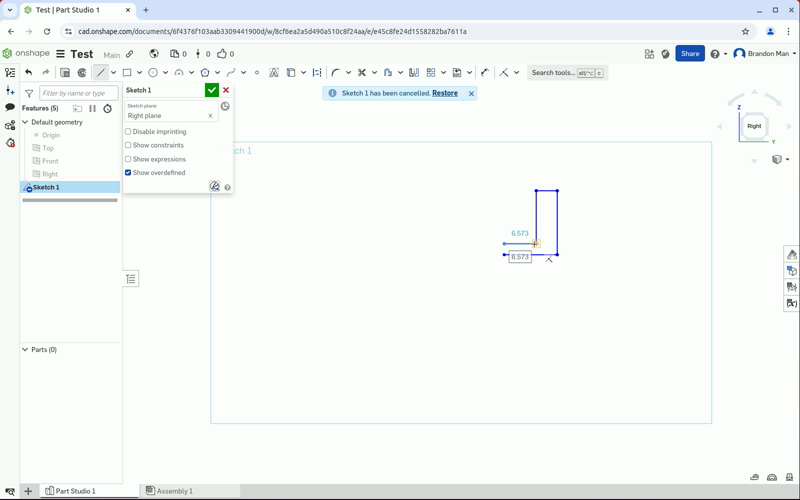
mouse_move(504, 254)
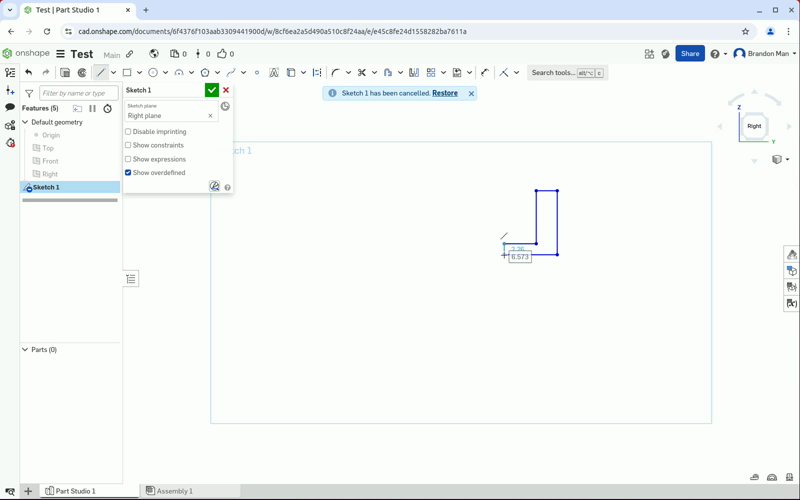
key_up(shift)
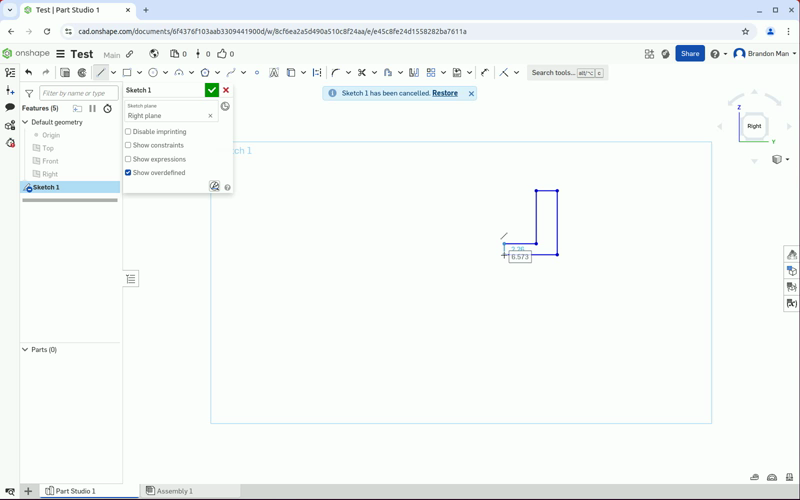
click(504, 254)
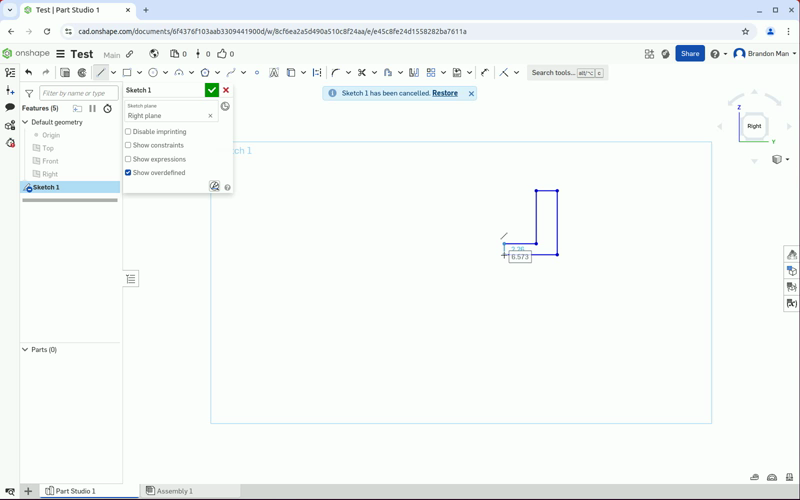
key(esc)
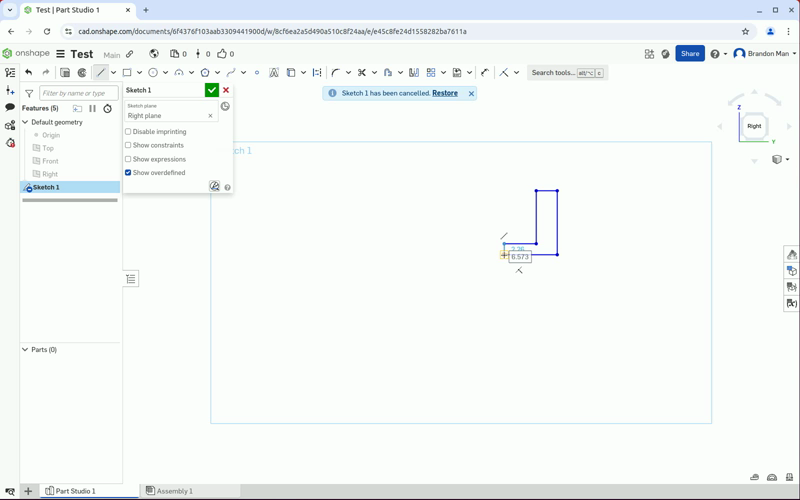
mouse_move(544, 229)
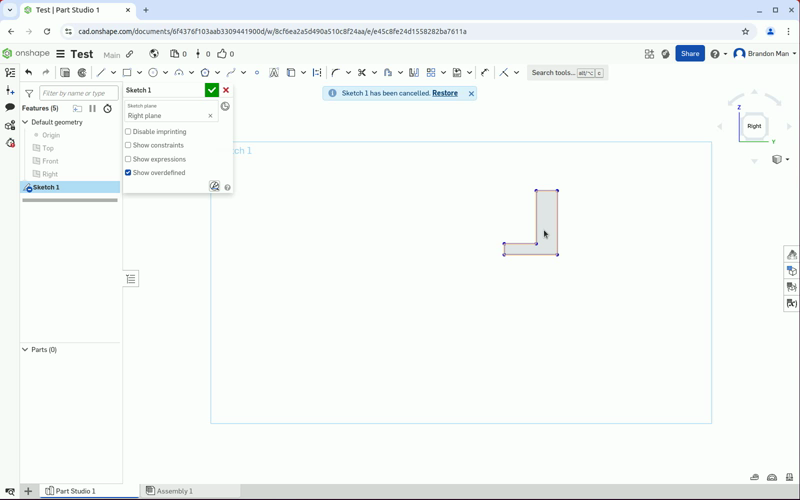
scroll(6)
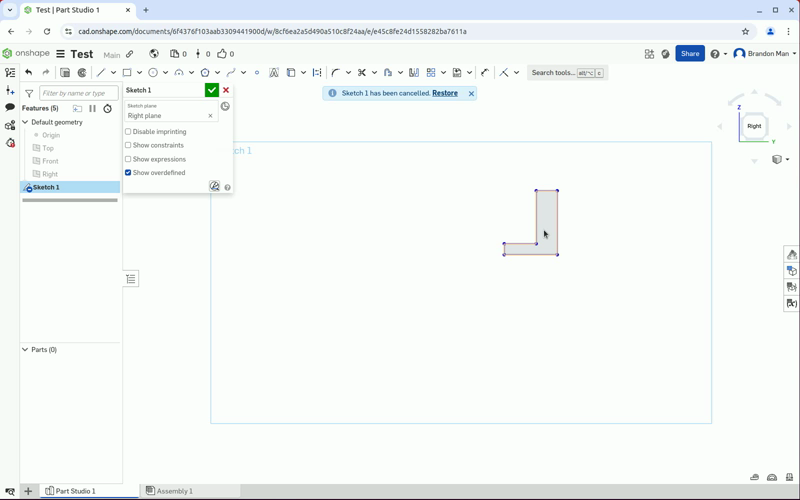
scroll(6)
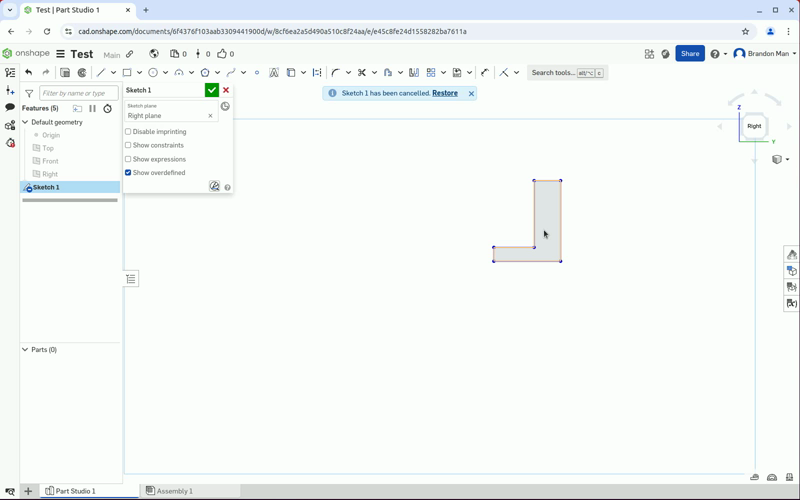
scroll(6)
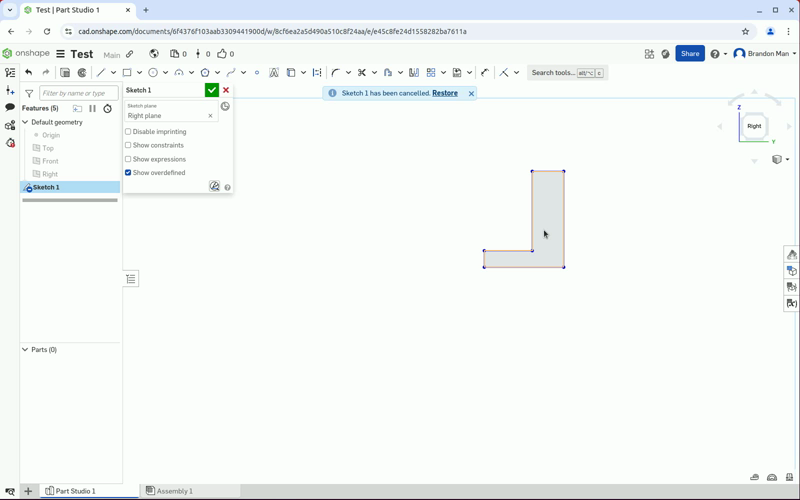
scroll(6)
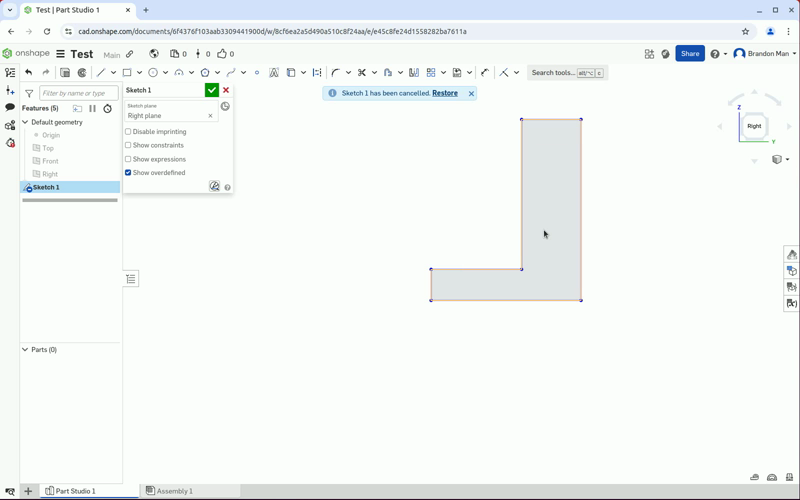
scroll(6)
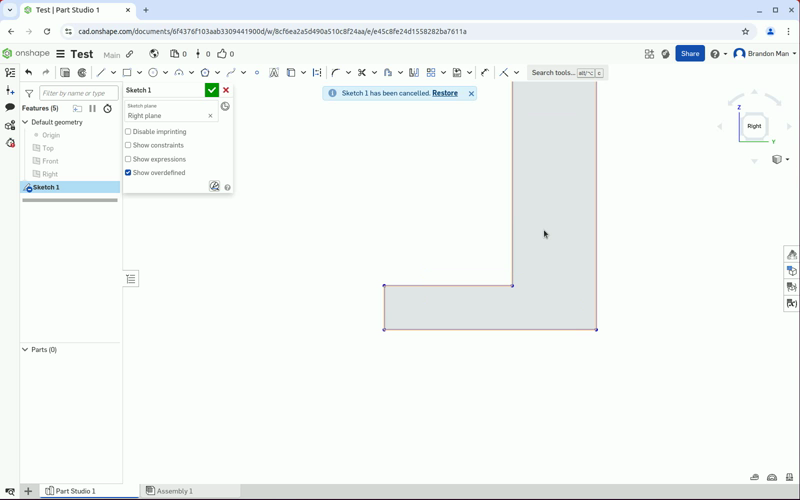
scroll(6)
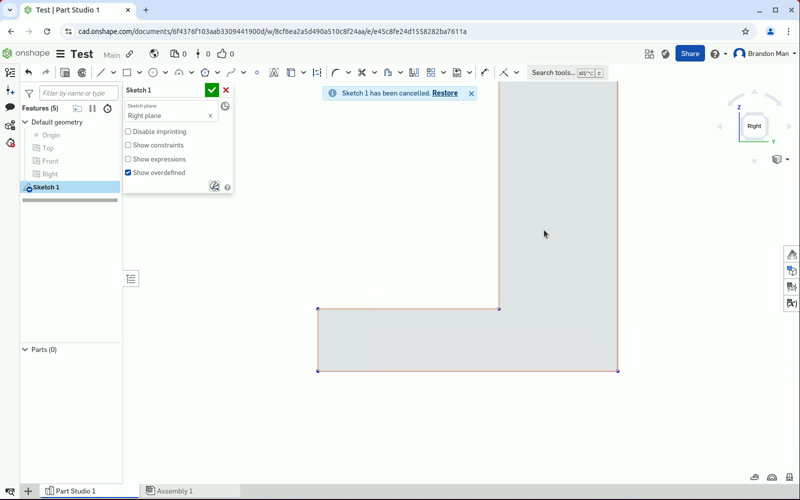
scroll(6)
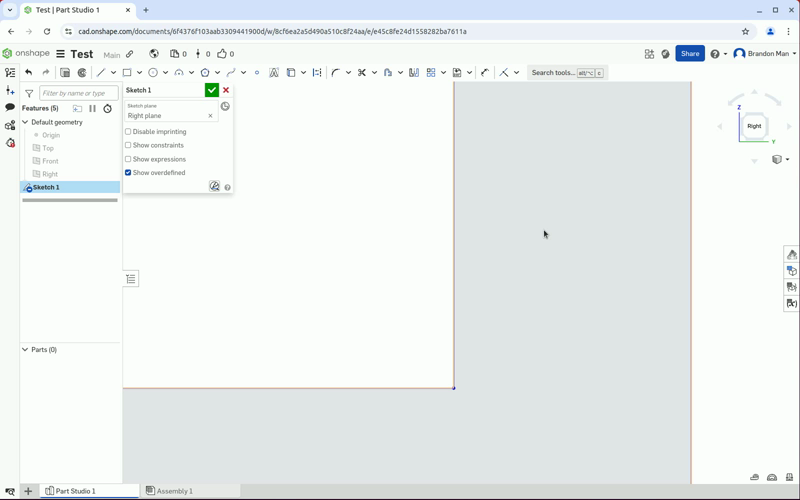
click(544, 229)
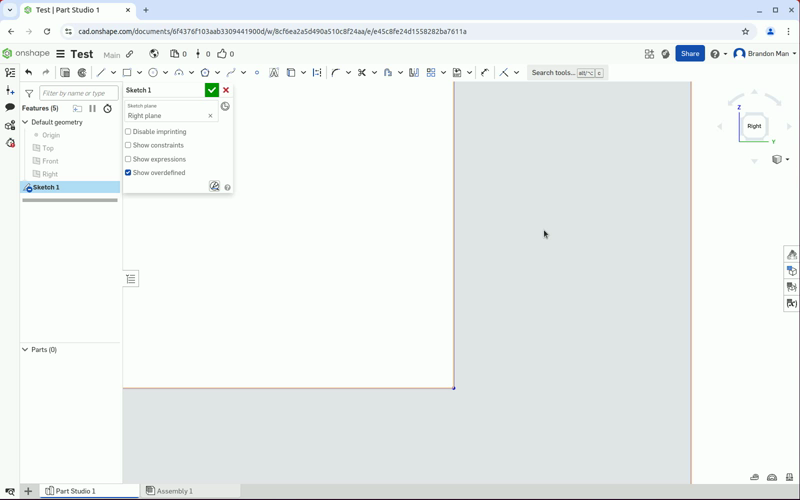
scroll(-6)
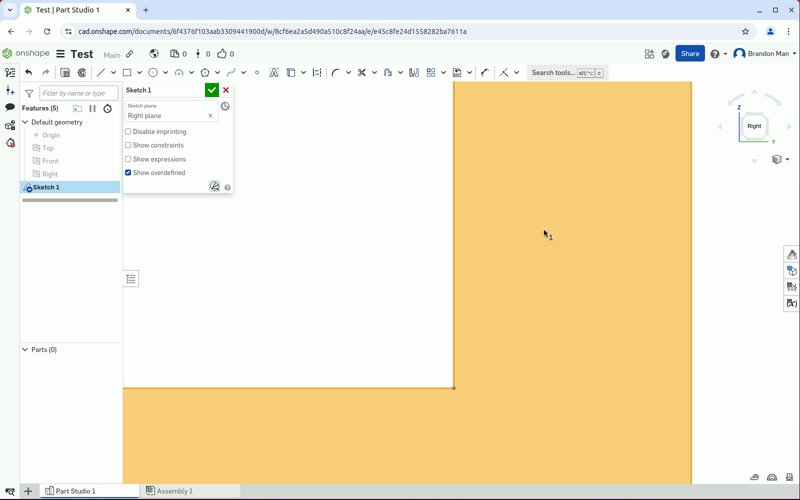
scroll(-6)
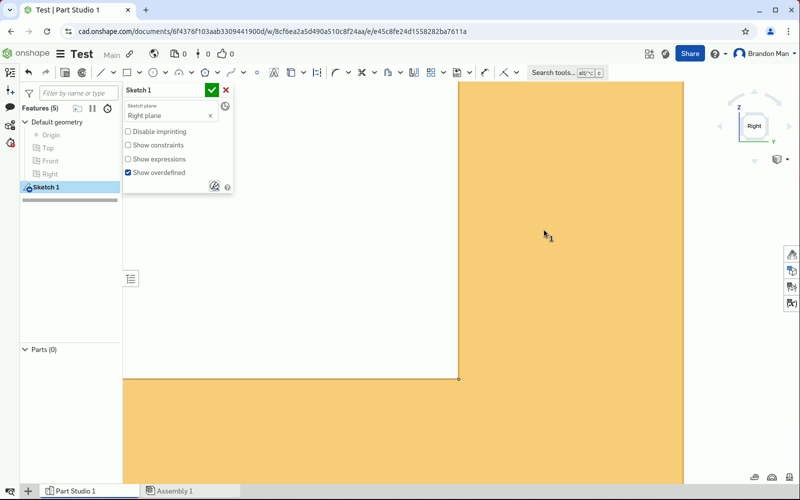
scroll(-6)
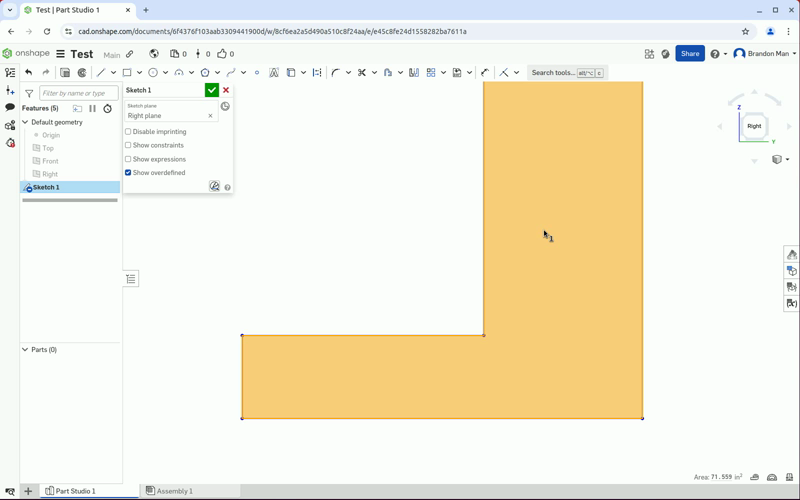
scroll(-6)
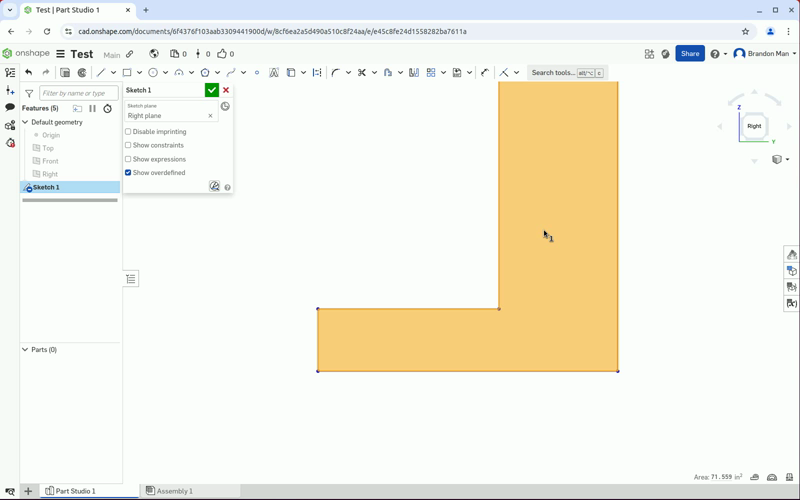
scroll(-6)
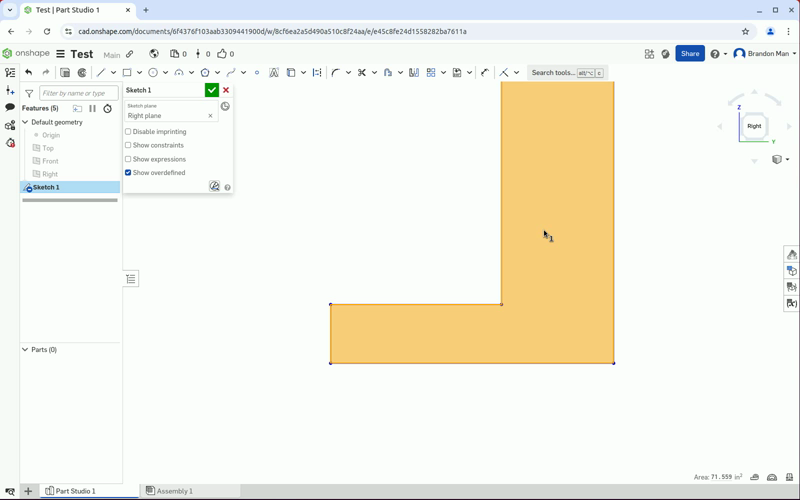
scroll(-6)
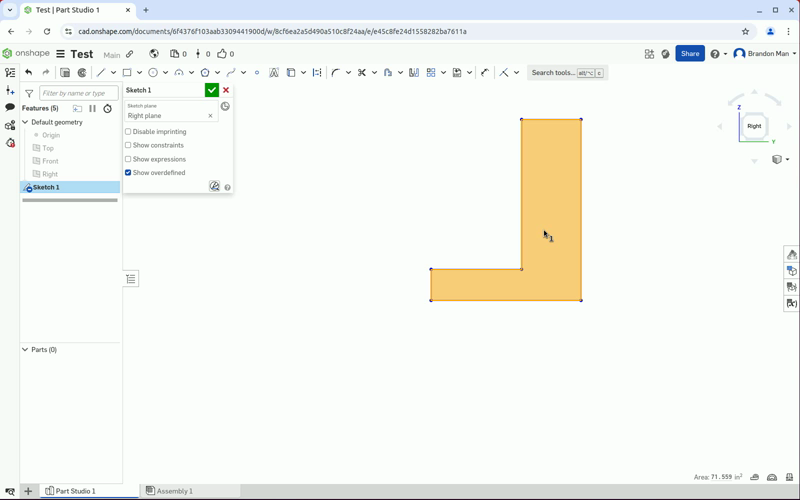
scroll(-6)
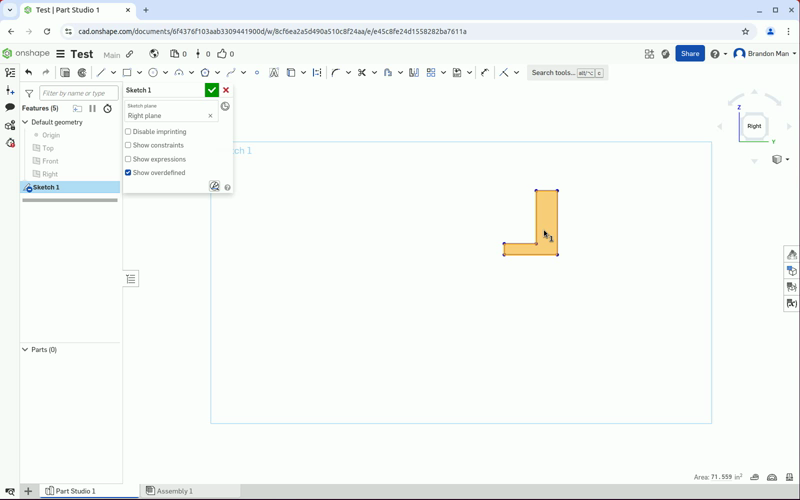
mouse_move(73, 352)
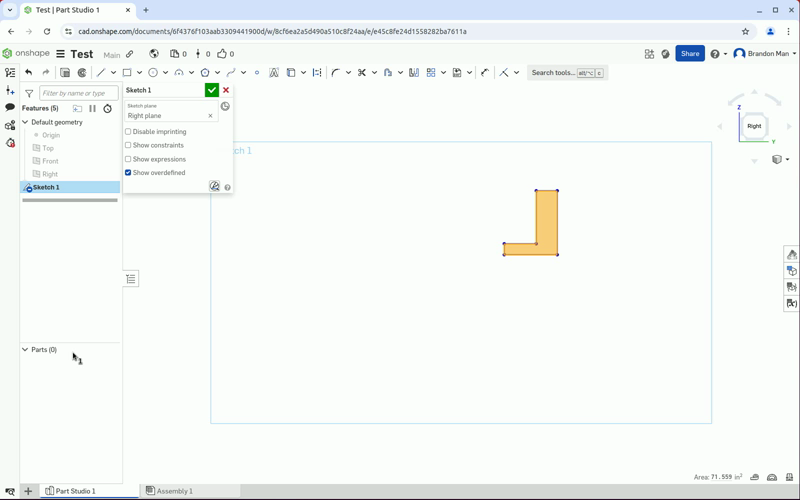
key(shift+y)
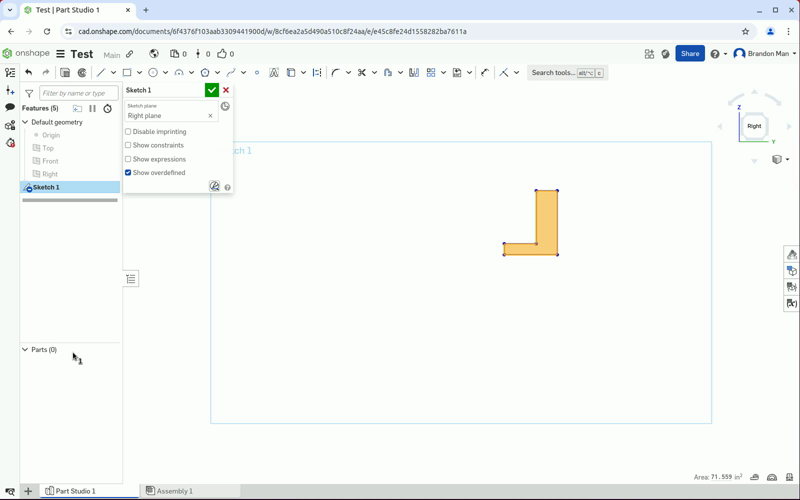
key(shift+e)
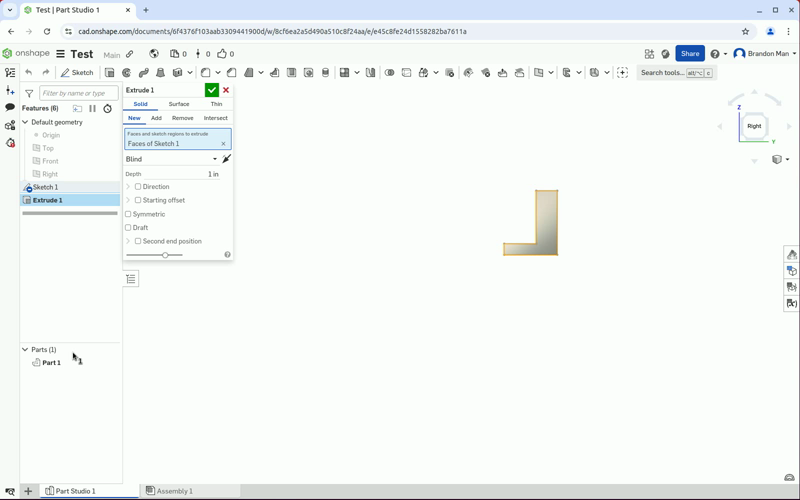
mouse_move(143, 106)
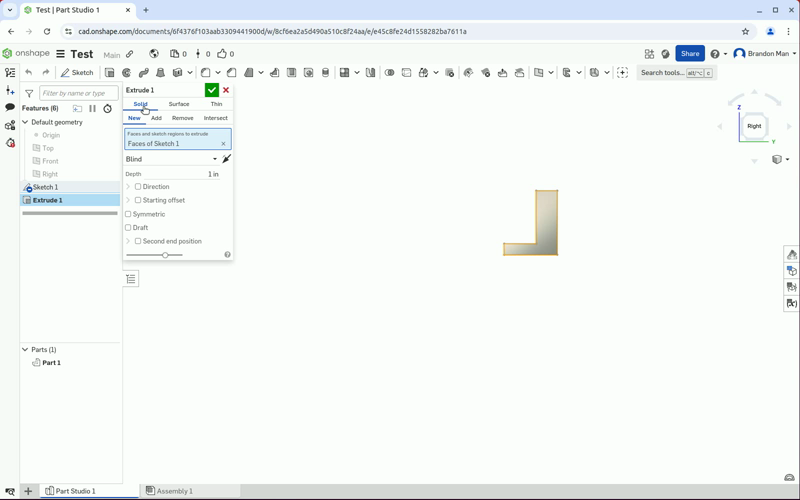
click(143, 106)
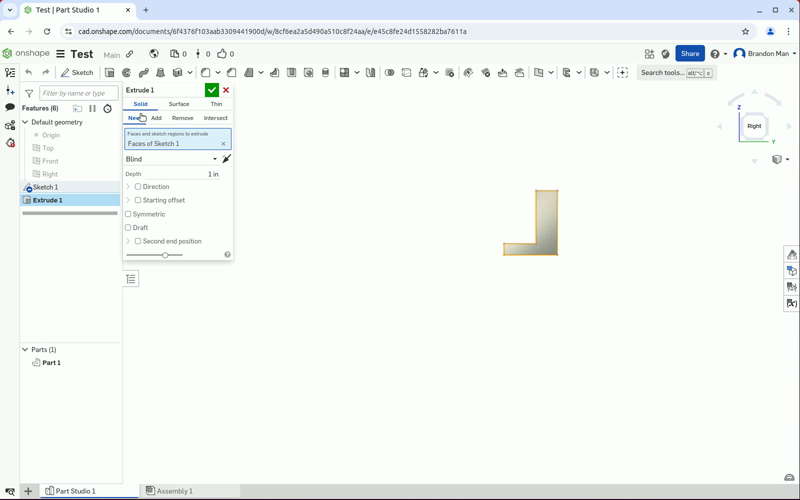
mouse_move(137, 120)
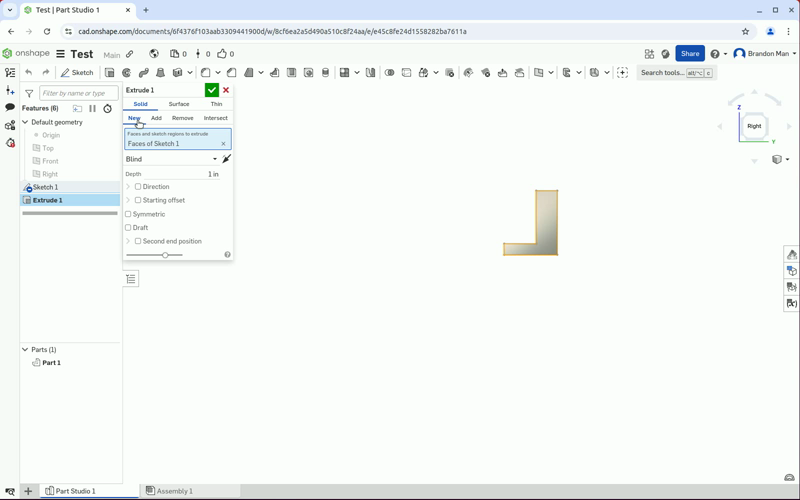
click(137, 120)
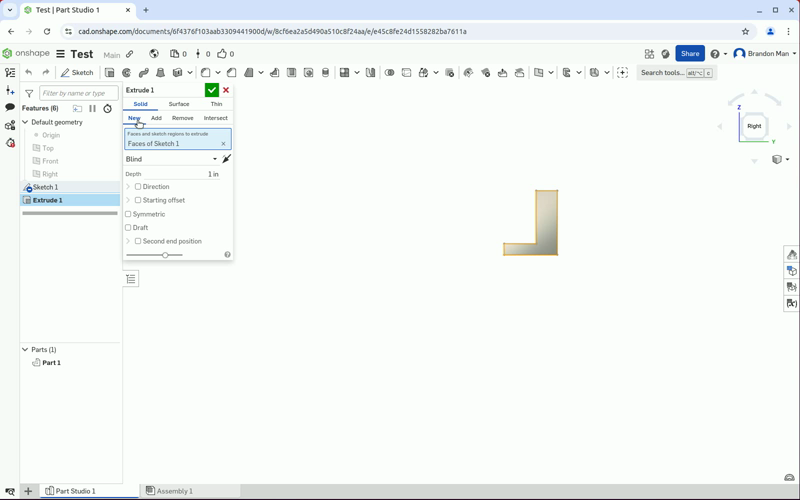
key(tab, 4)
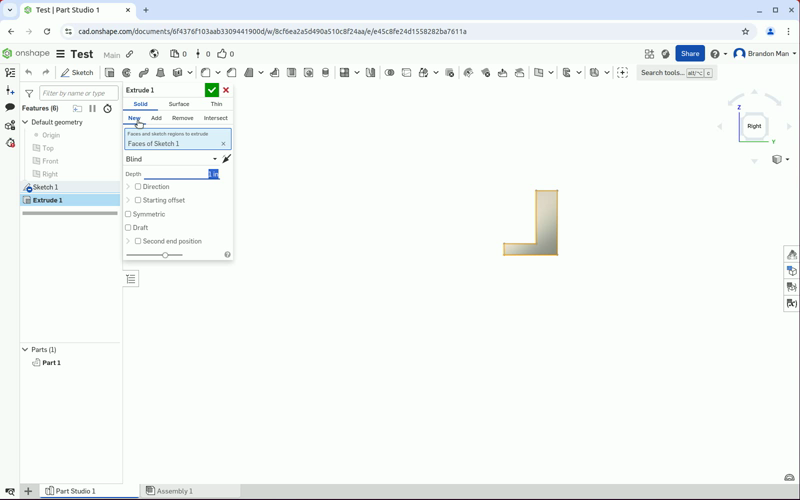
text(17.331)
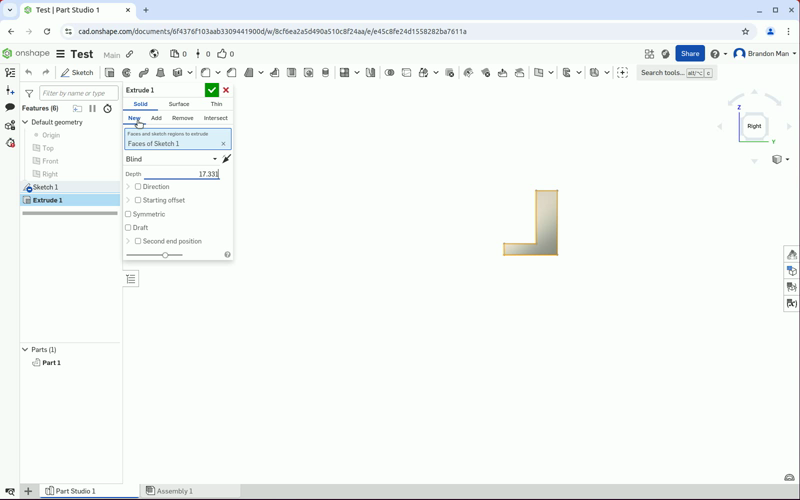
key(enter)
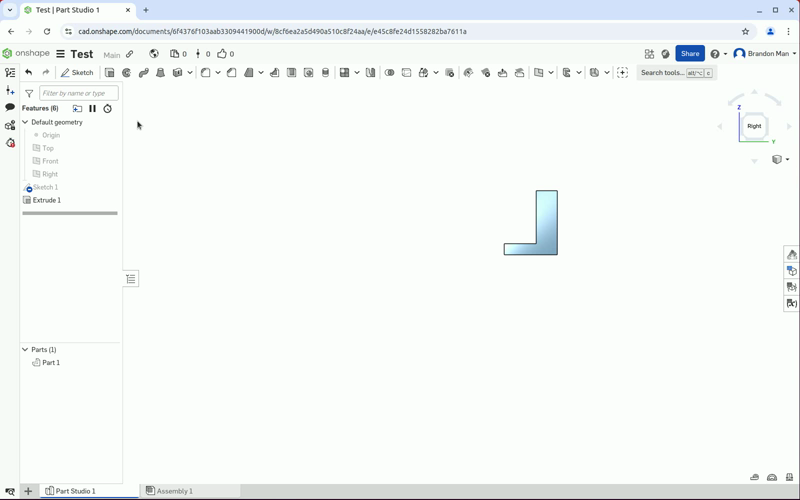
key(shift+h)
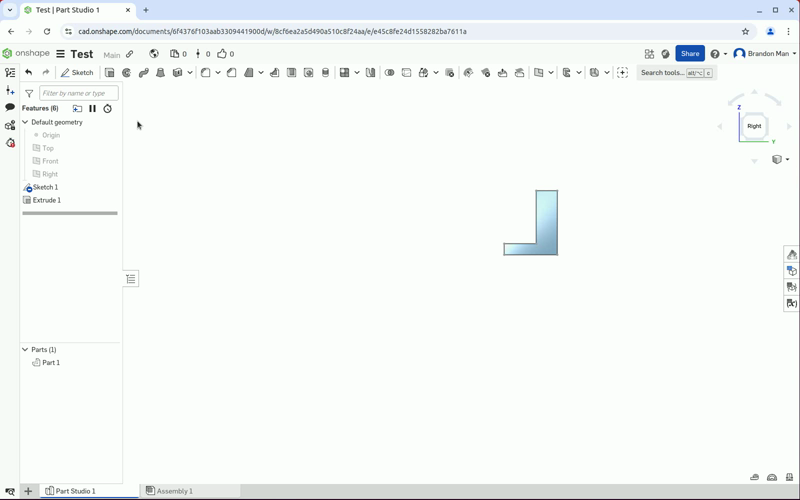
key(shift+h)
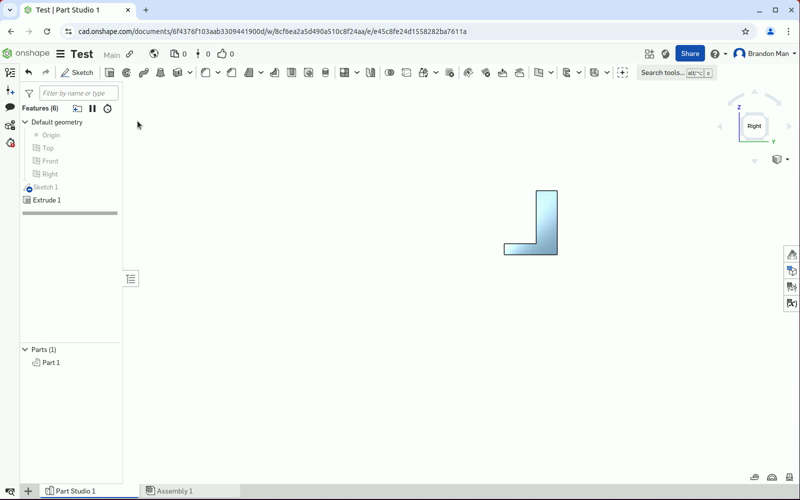
mouse_move(73, 189)
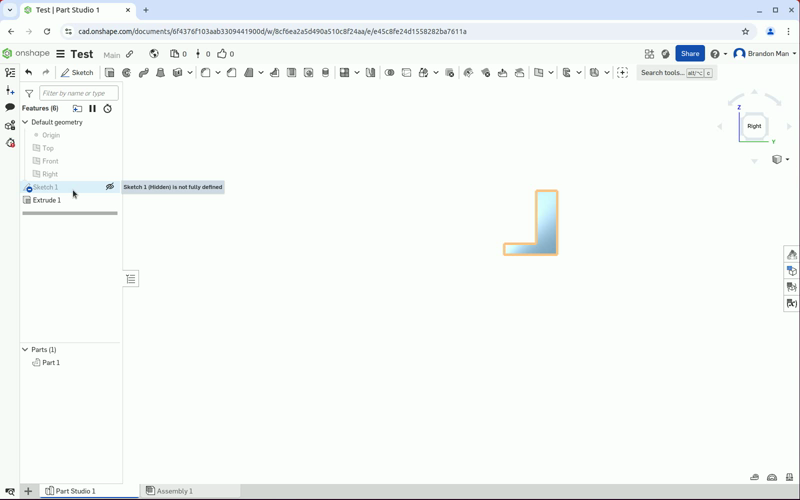
click(73, 189)
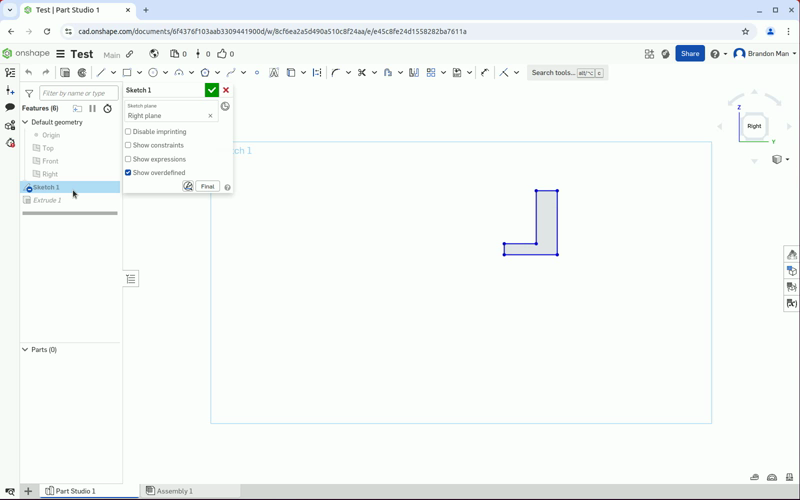
mouse_move(229, 92)
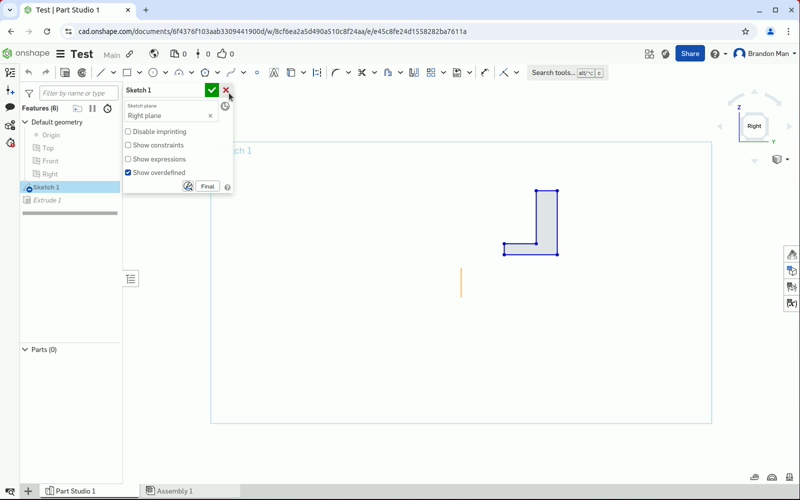
click(229, 92)
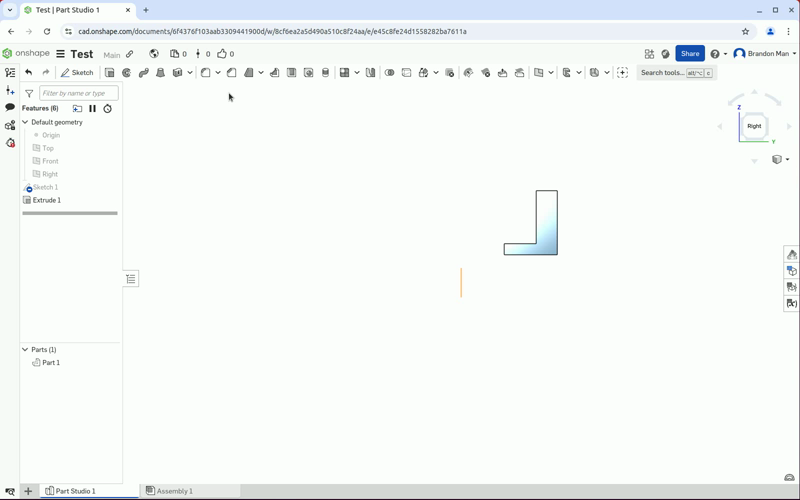
mouse_move(73, 352)
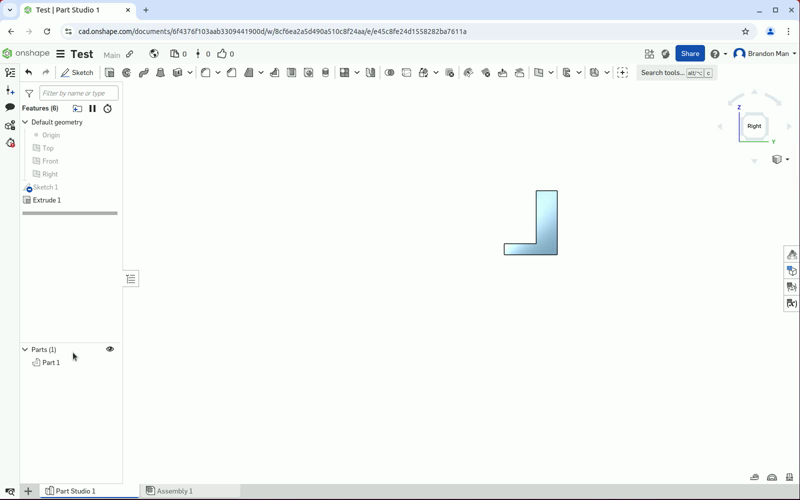
key(y)
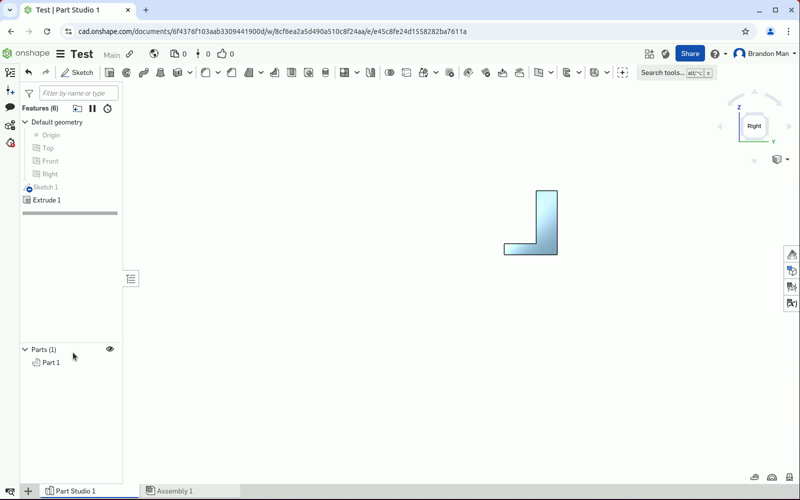
key(shift+p)
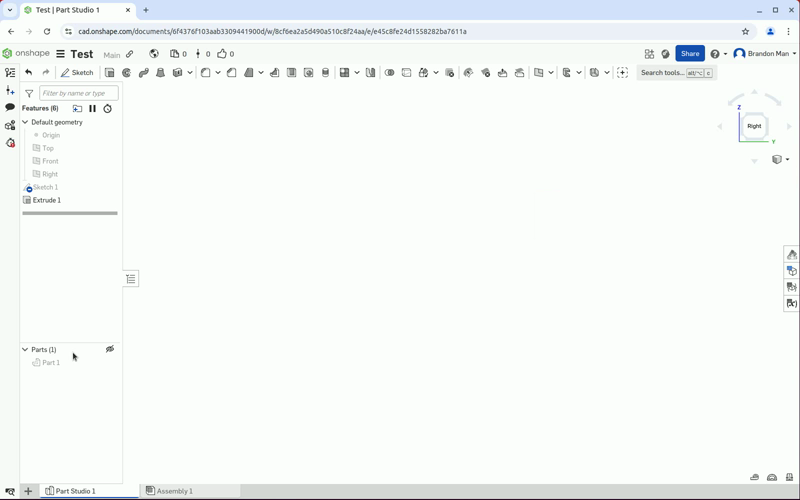
key(space)
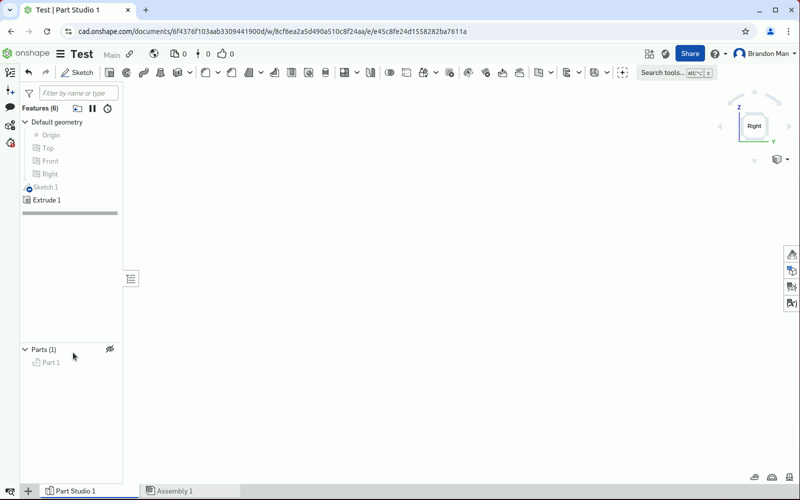
key_down(shift)
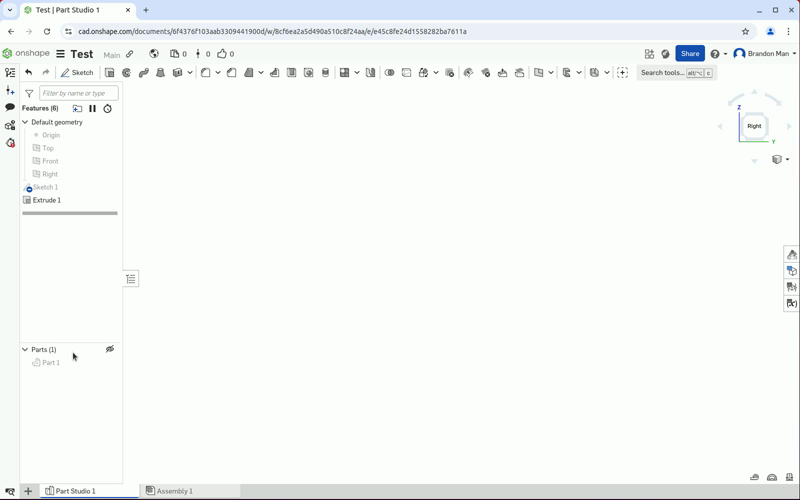
key(right)
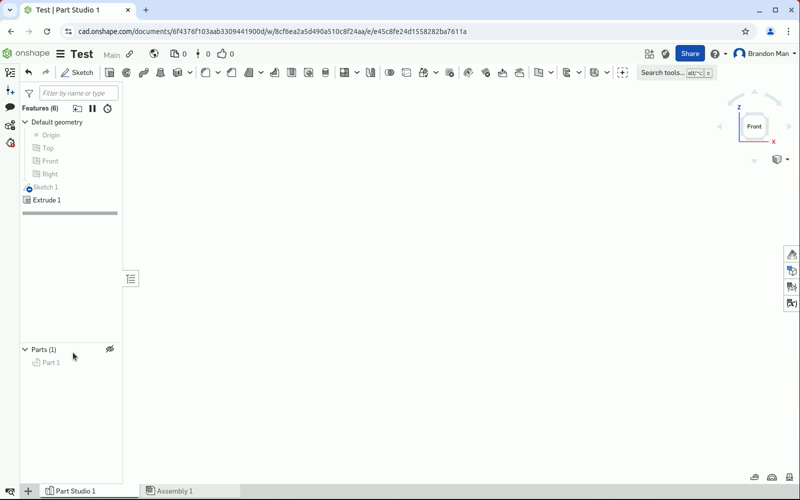
key_up(shift)
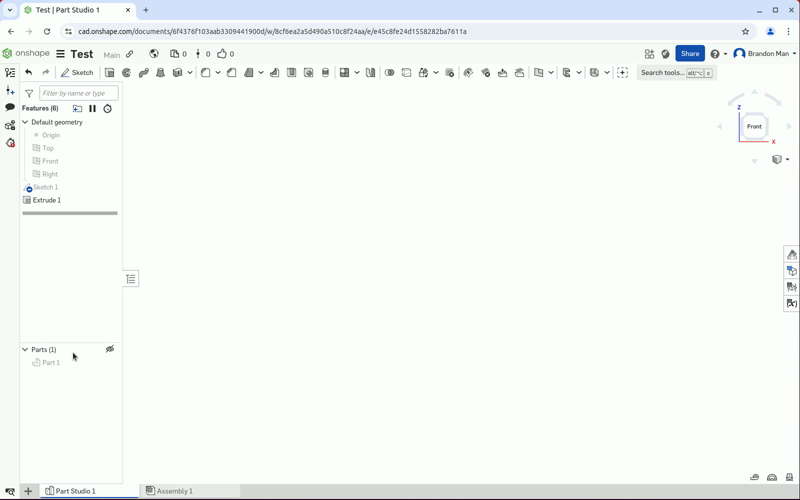
mouse_move(73, 352)
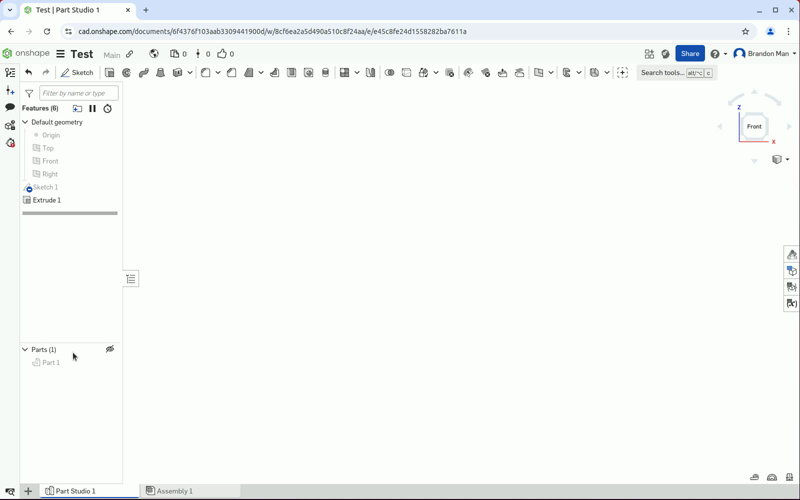
key(shift+y)
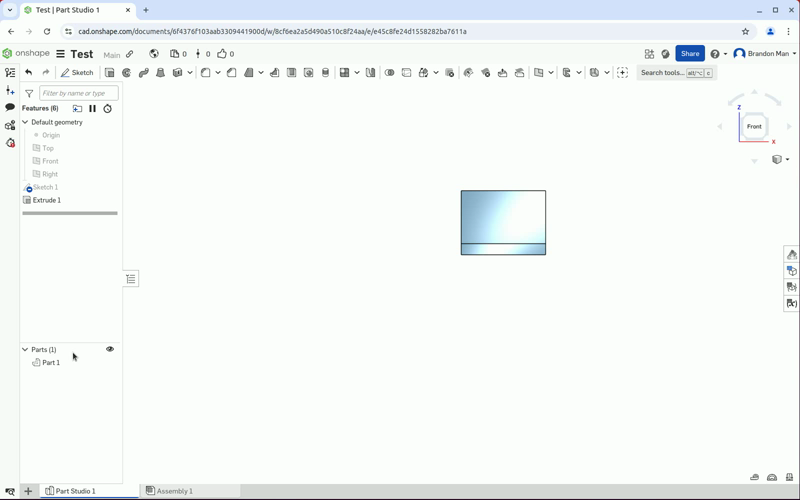
mouse_move(541, 75)
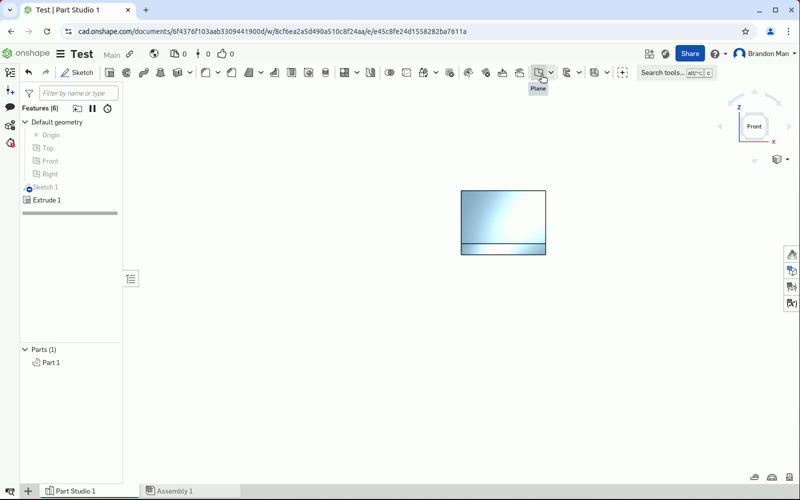
click(541, 75)
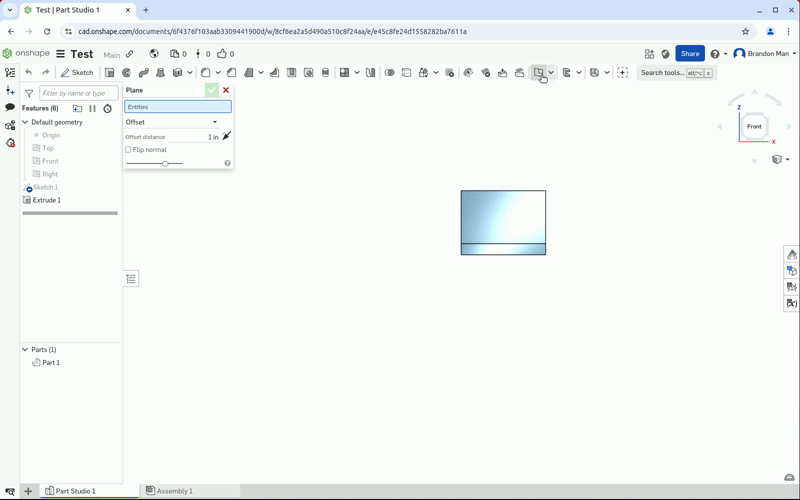
mouse_move(73, 163)
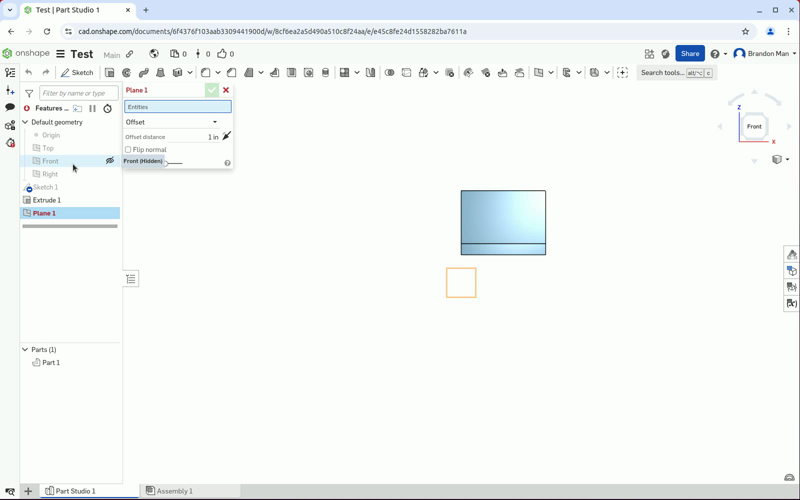
click(73, 163)
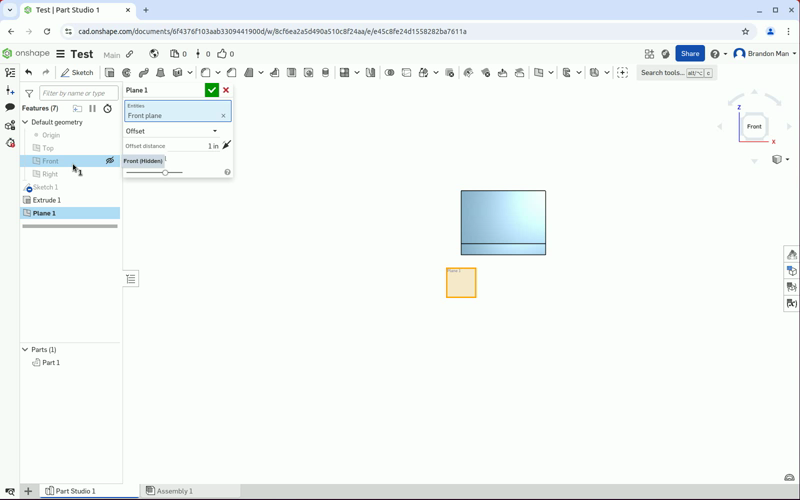
key(tab, 2)
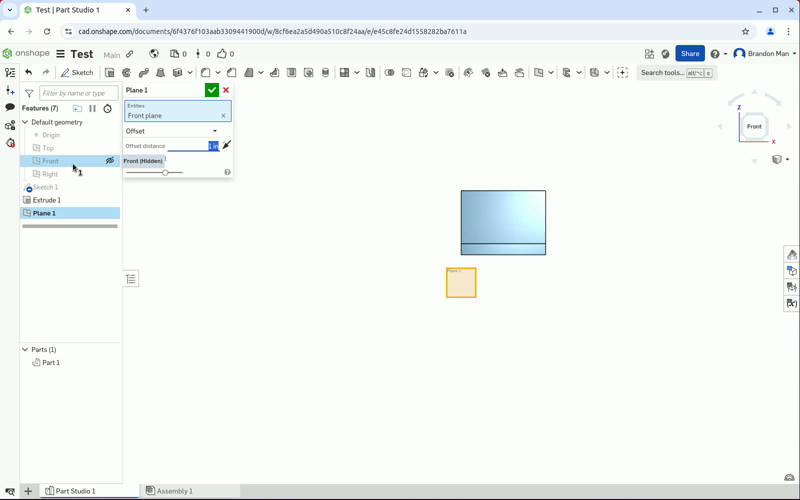
text(15.405)
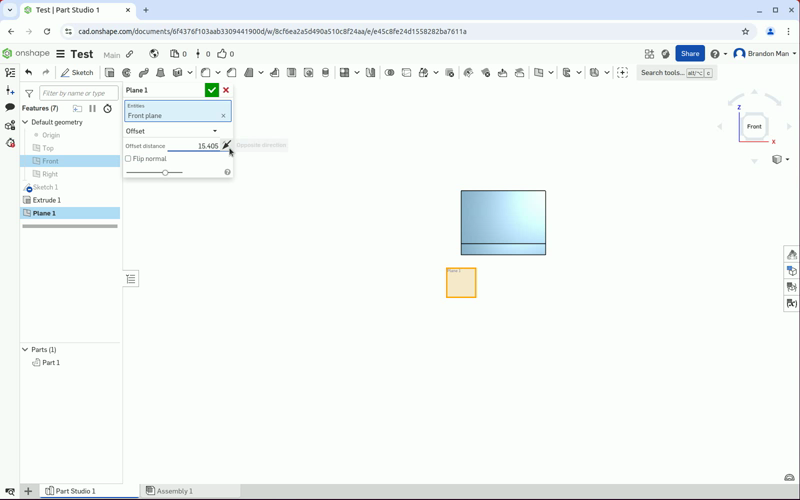
mouse_move(229, 147)
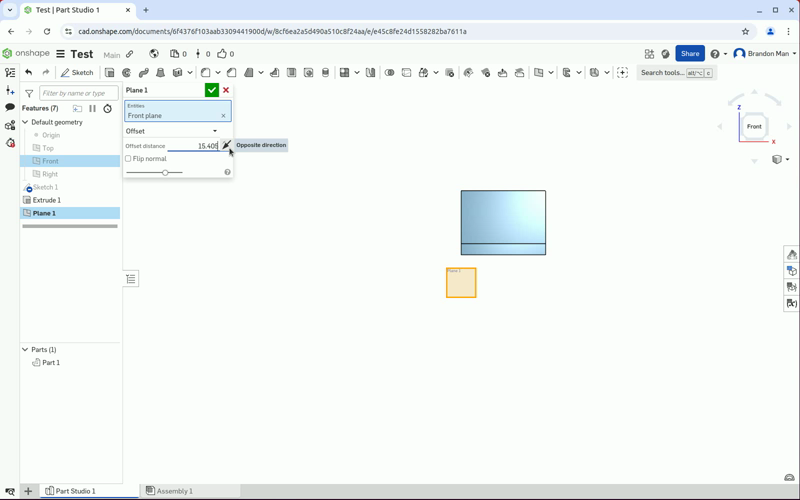
click(229, 147)
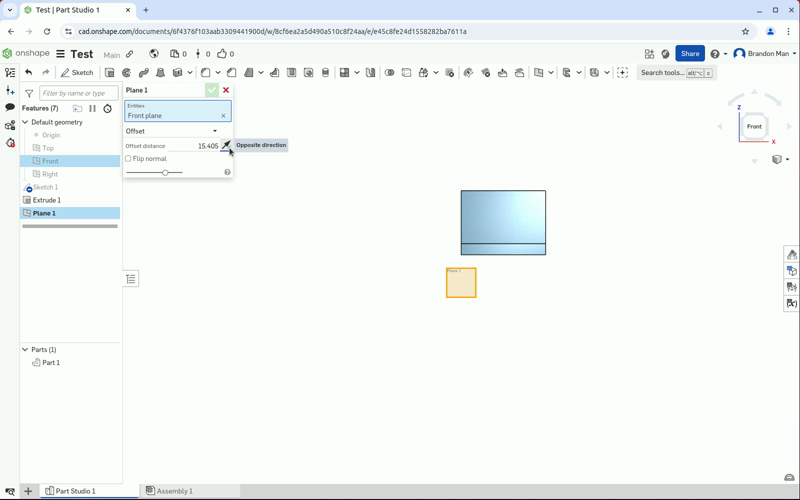
key(enter, 2)
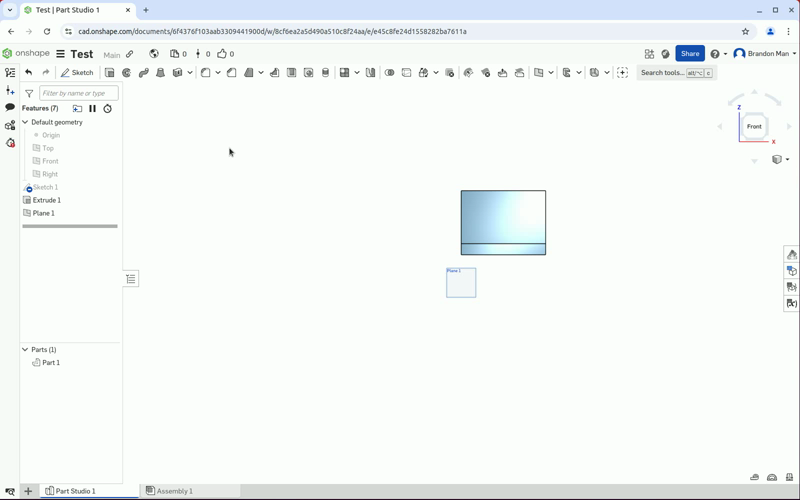
key(shift+s)
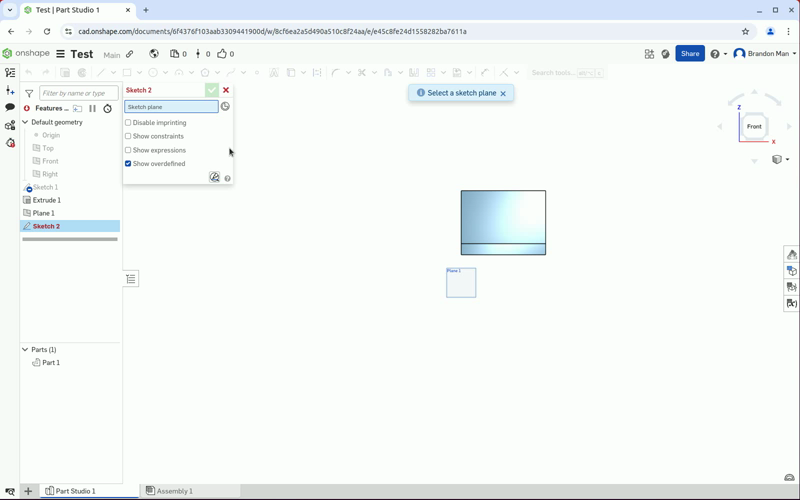
mouse_move(73, 215)
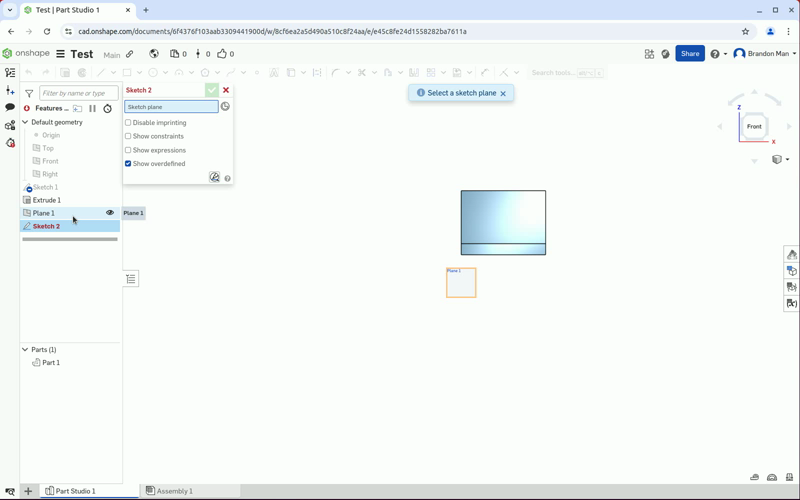
click(73, 215)
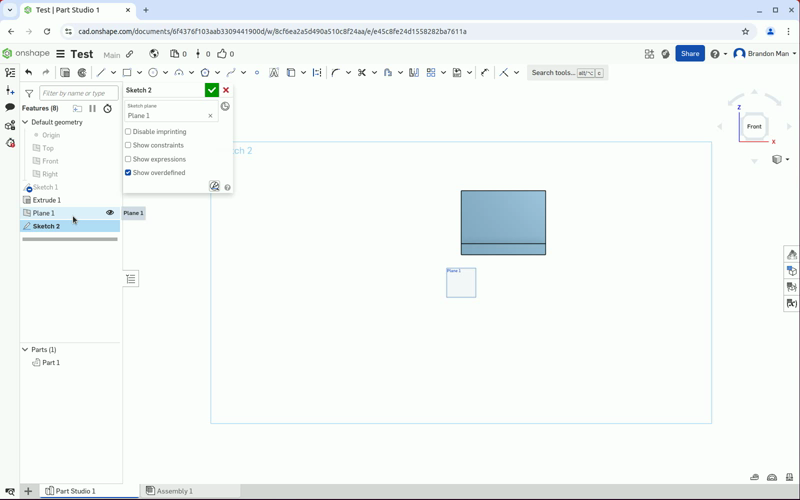
mouse_move(73, 352)
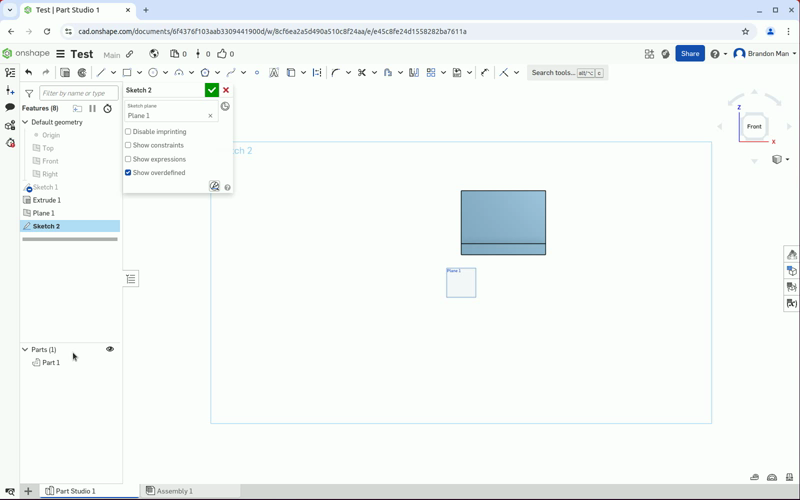
key(y)
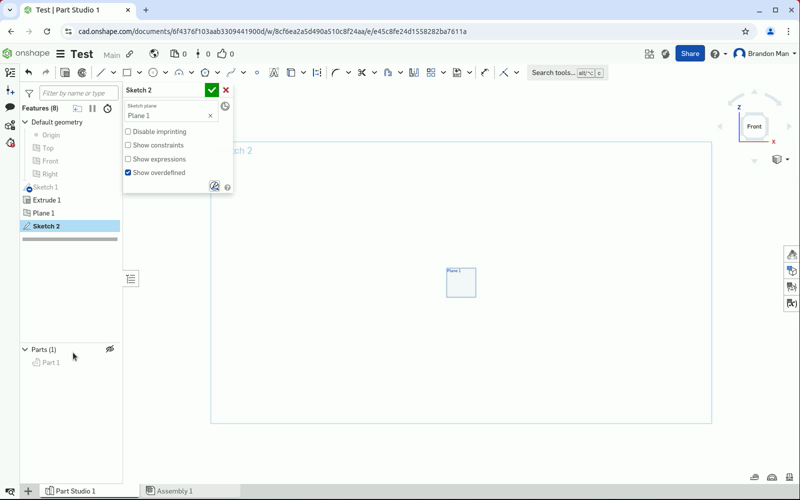
key(a)
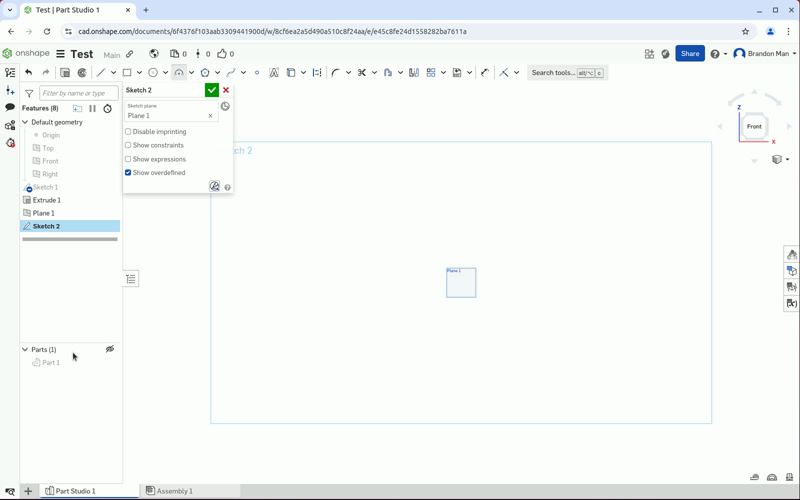
key_down(shift)
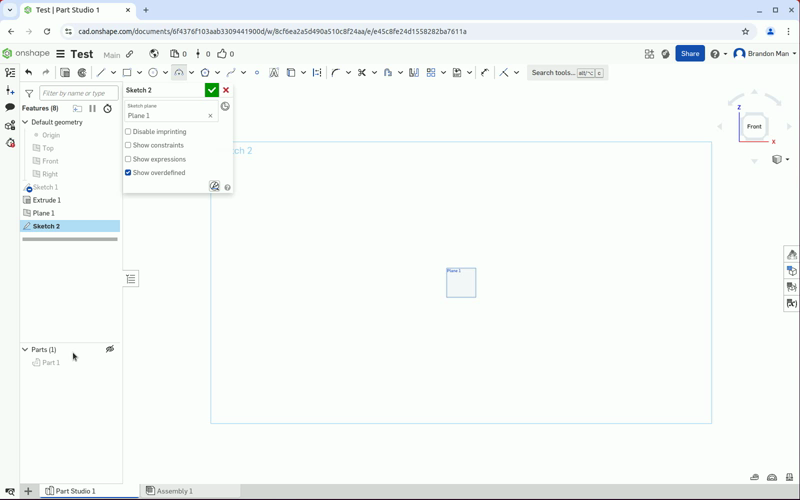
mouse_move(542, 244)
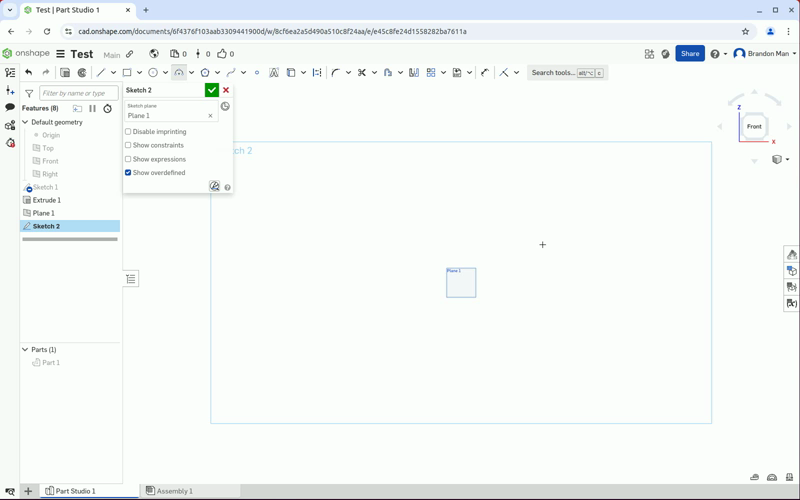
click(542, 244)
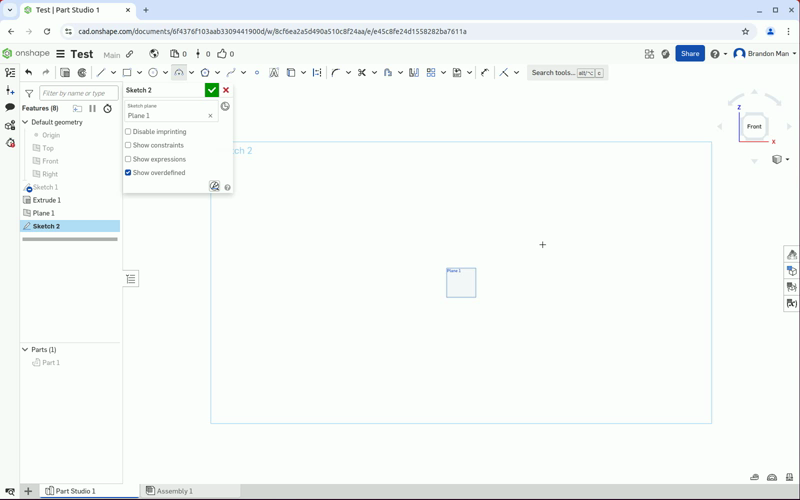
key_up(shift)
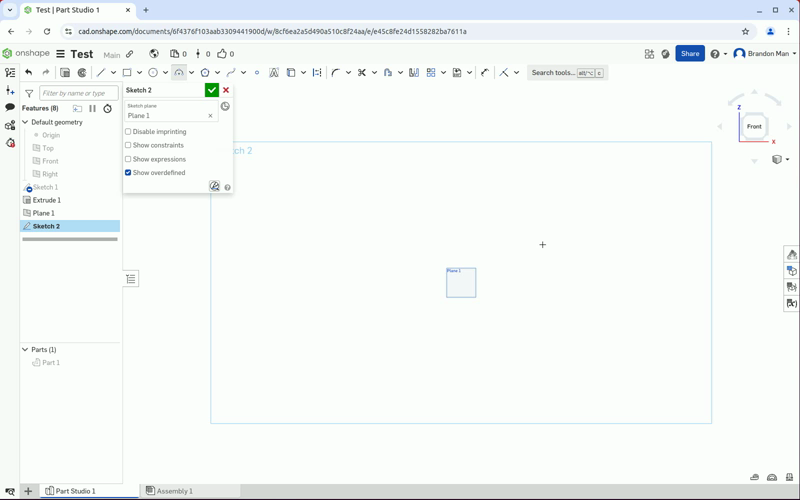
key_down(shift)
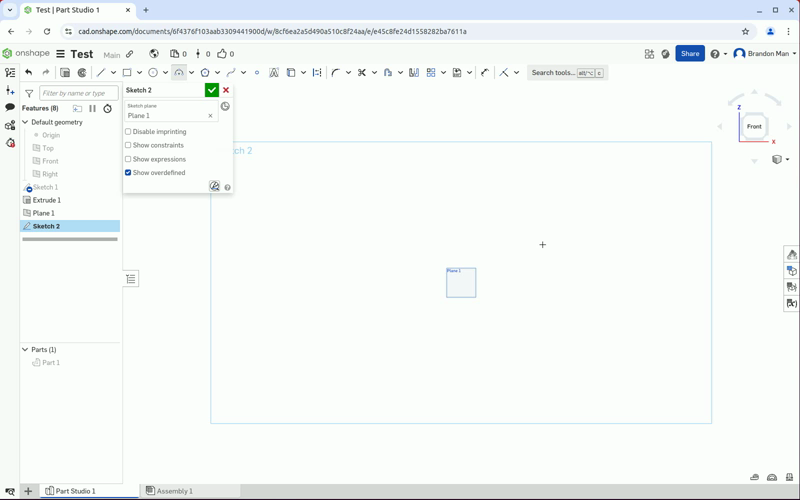
mouse_move(546, 244)
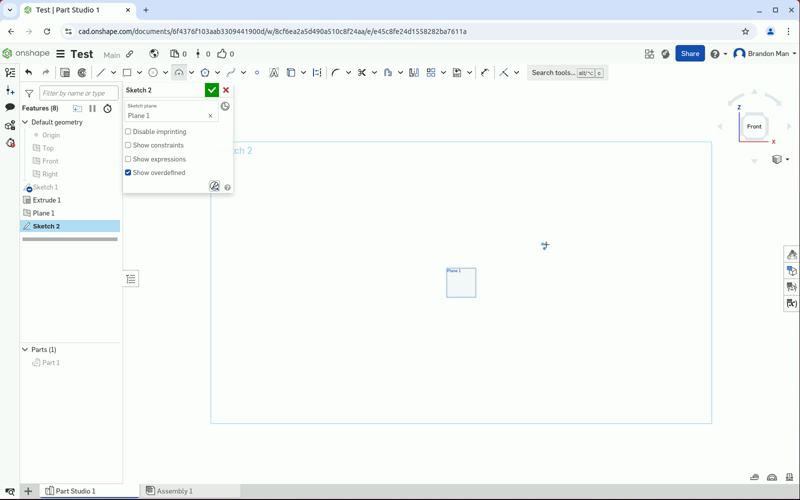
scroll(6)
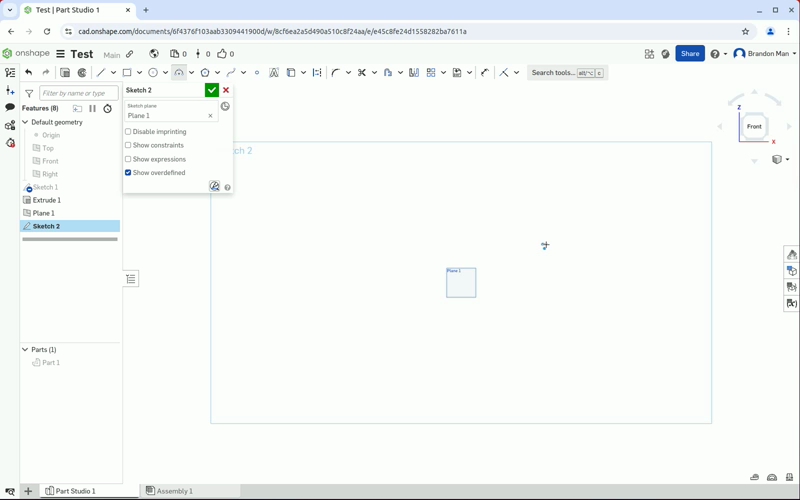
scroll(6)
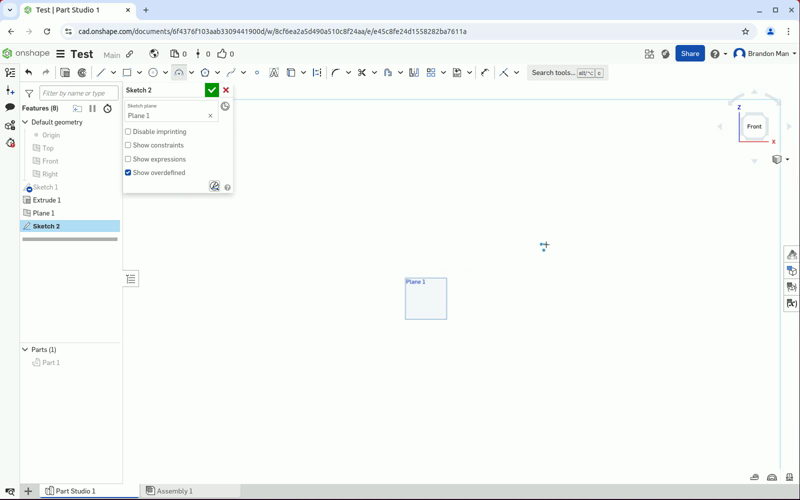
scroll(6)
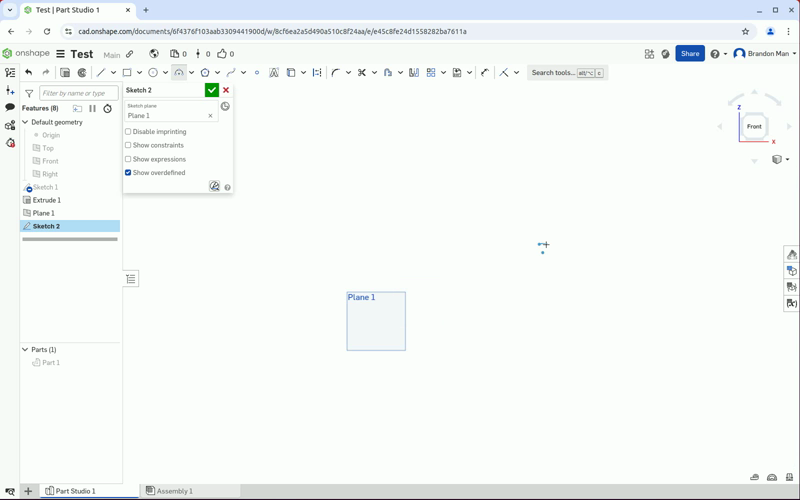
scroll(6)
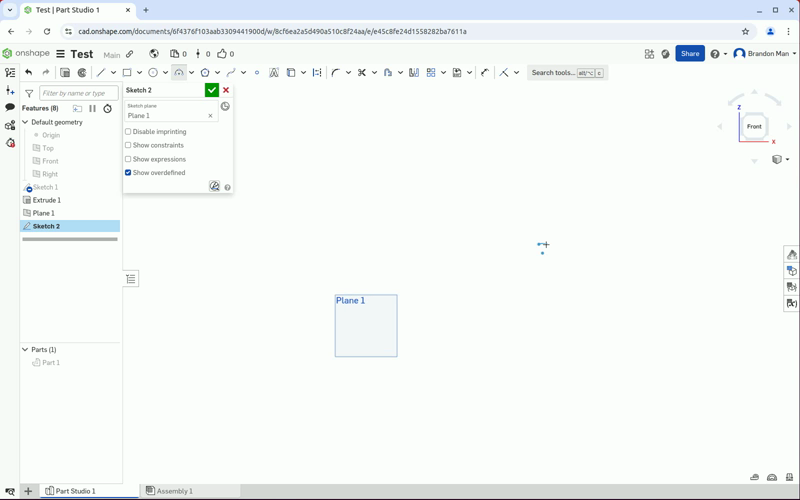
scroll(6)
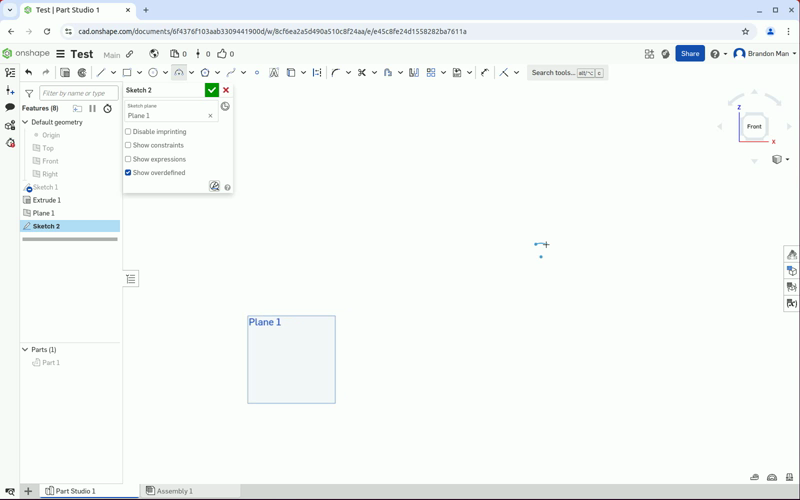
scroll(6)
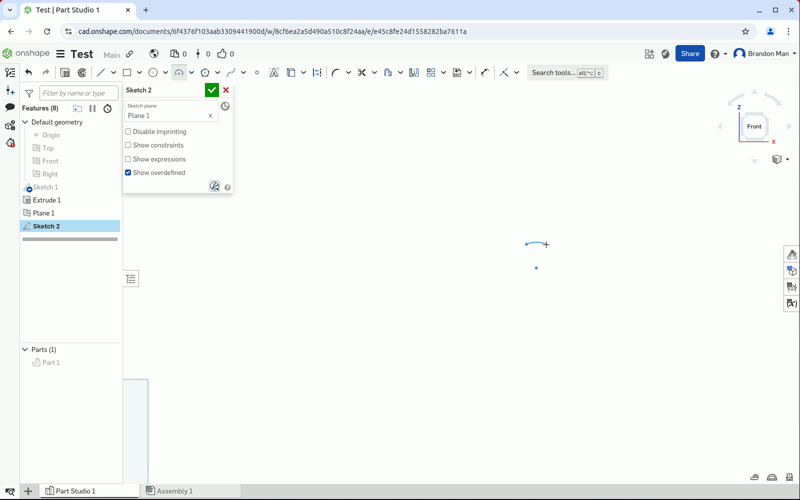
scroll(6)
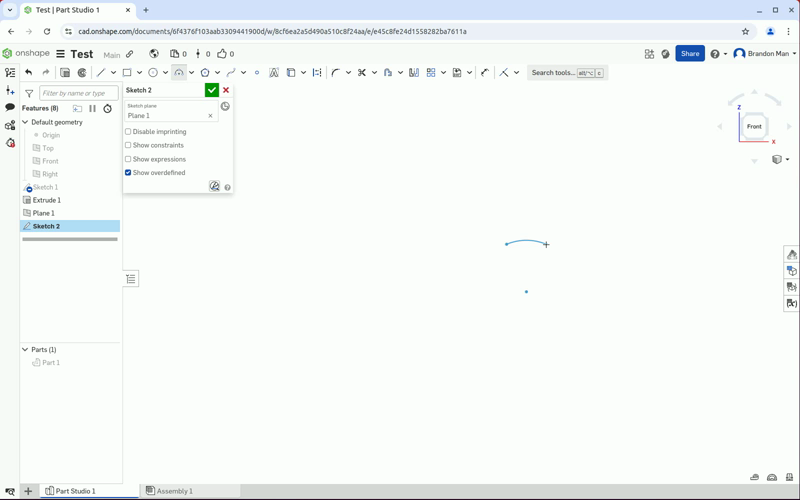
click(546, 244)
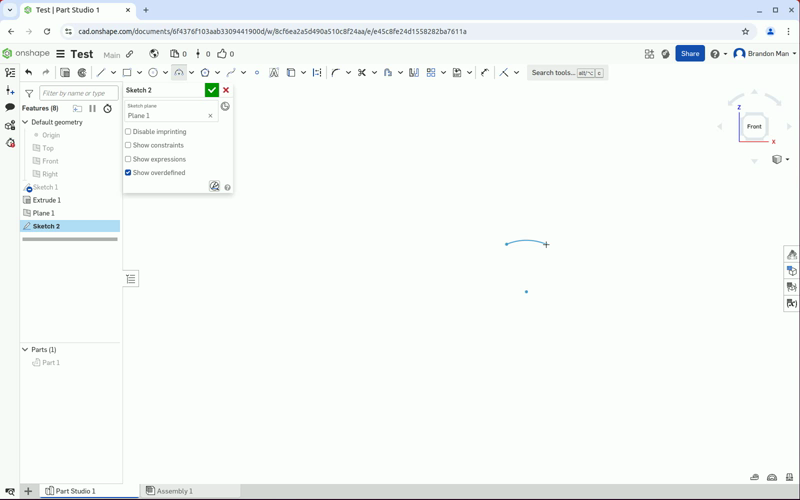
scroll(-6)
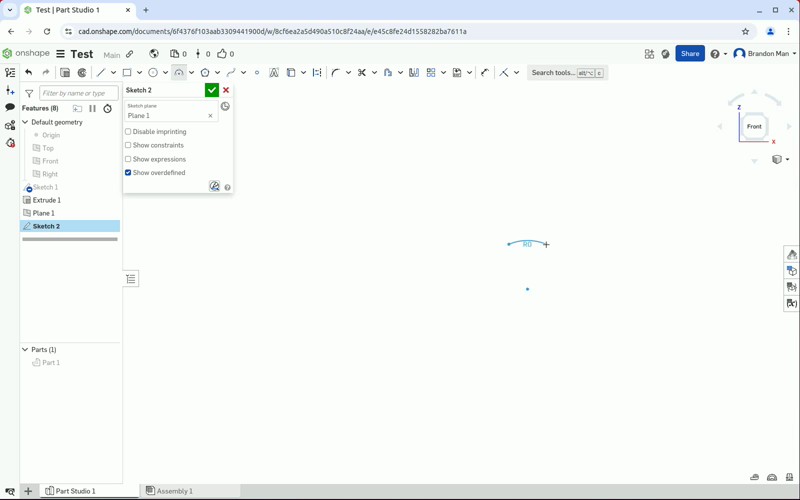
scroll(-6)
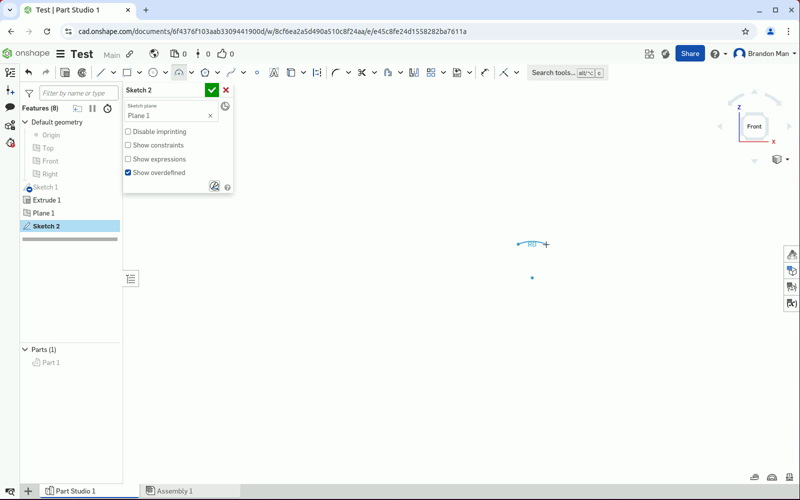
scroll(-6)
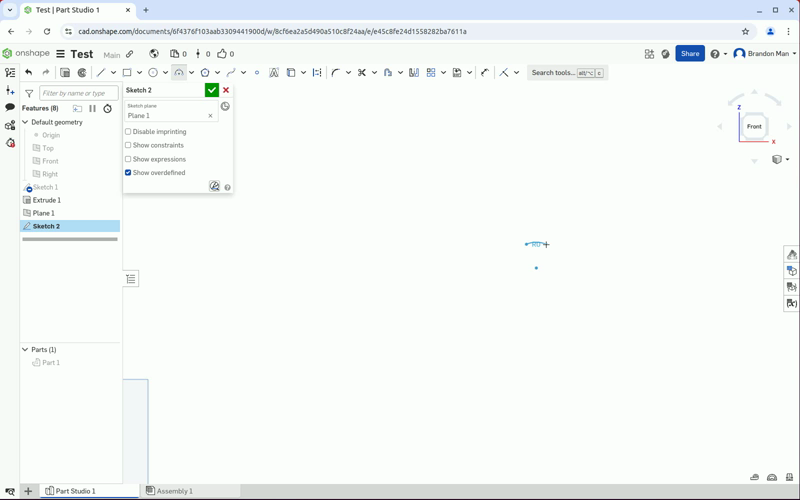
scroll(-6)
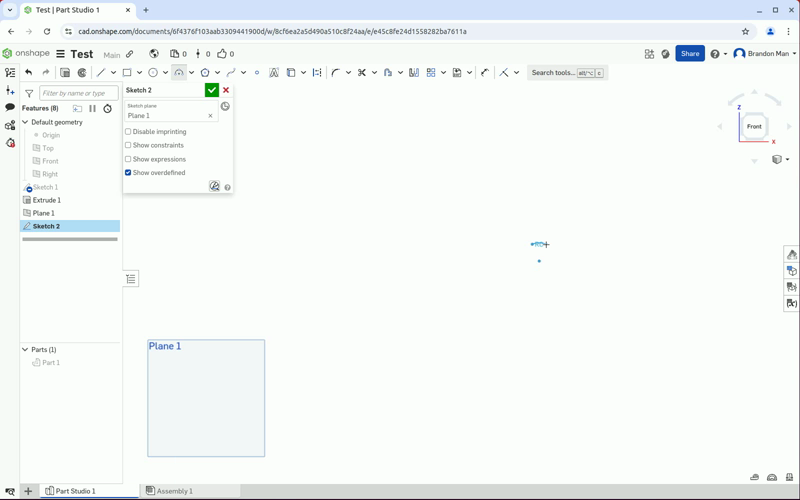
scroll(-6)
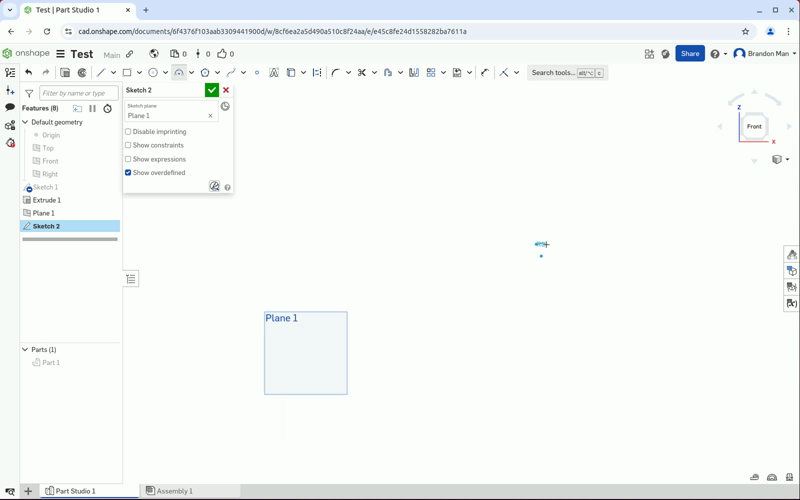
scroll(-6)
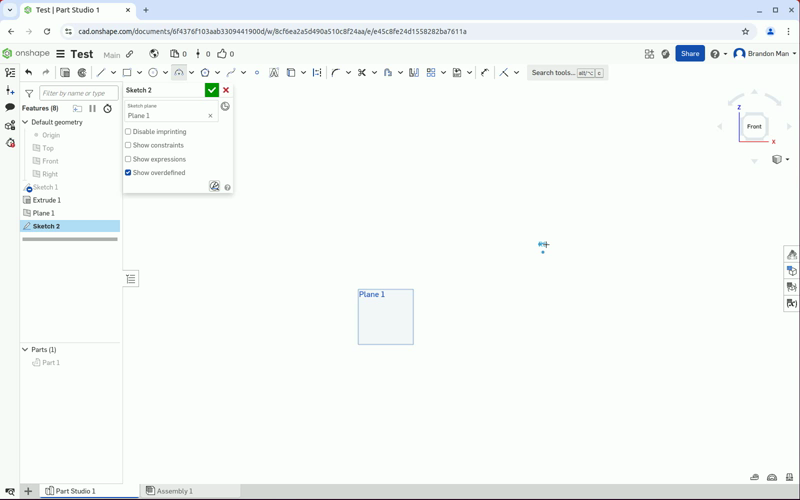
scroll(-6)
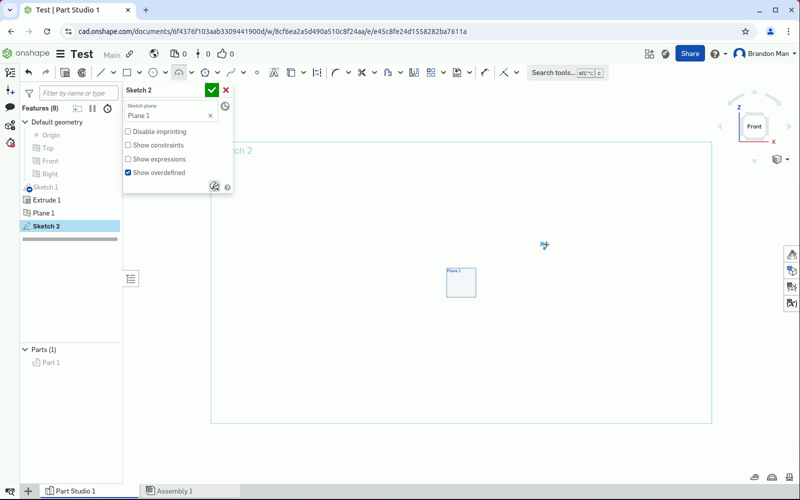
mouse_move(544, 244)
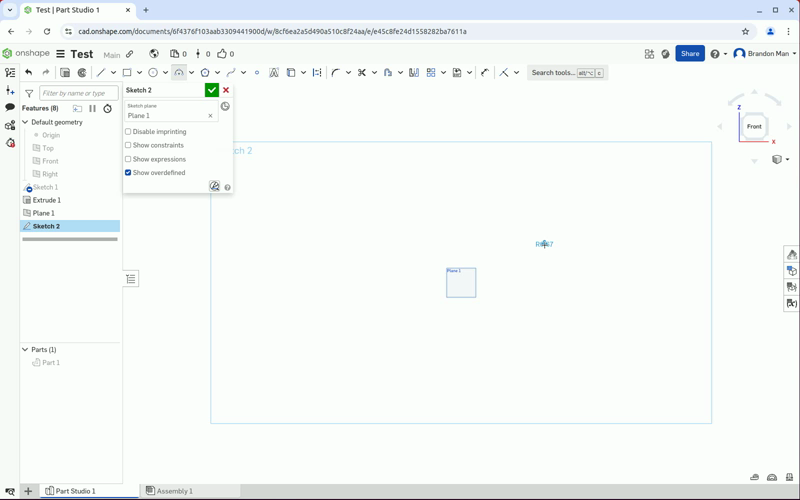
scroll(6)
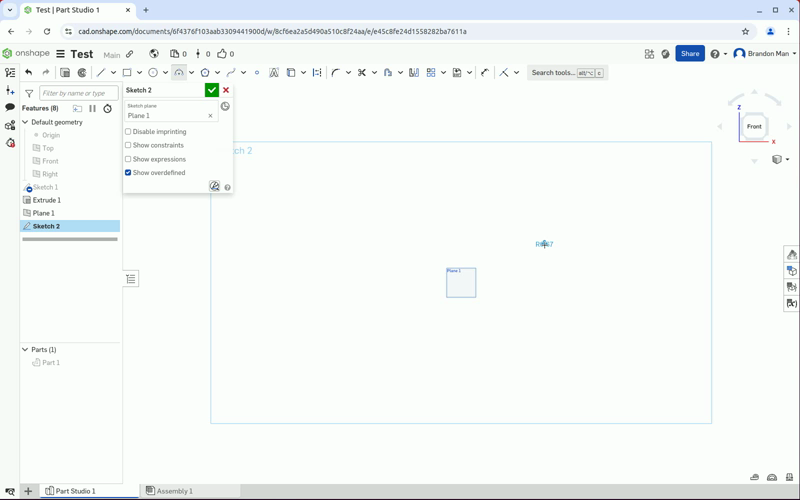
scroll(6)
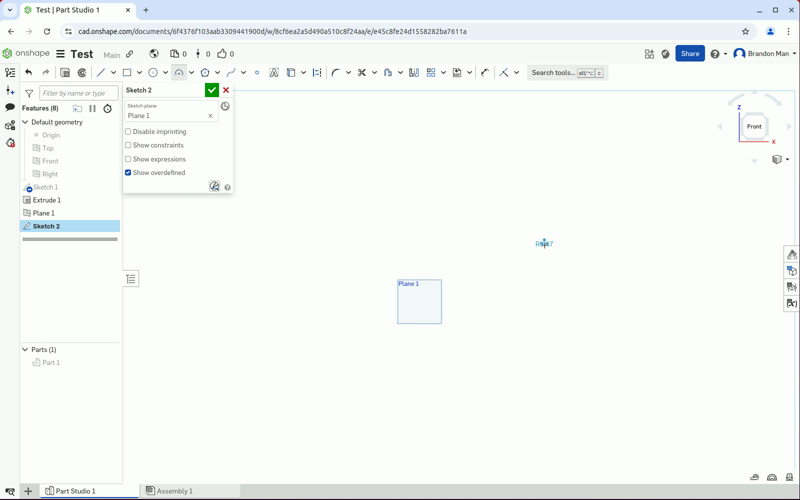
scroll(6)
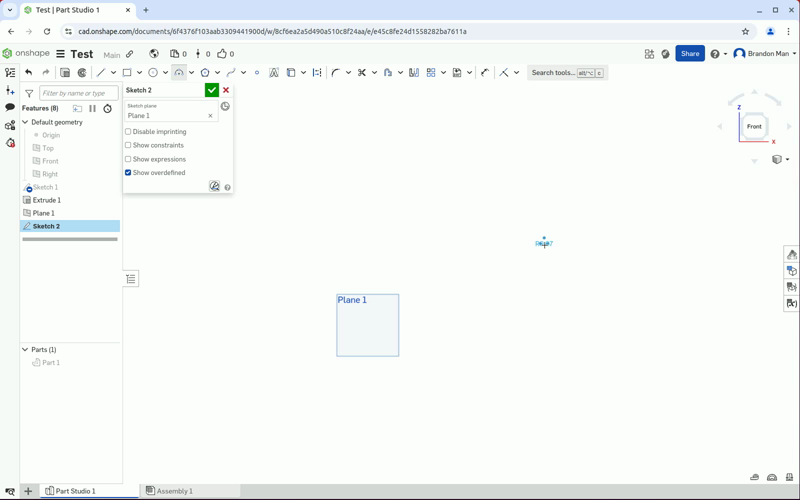
scroll(6)
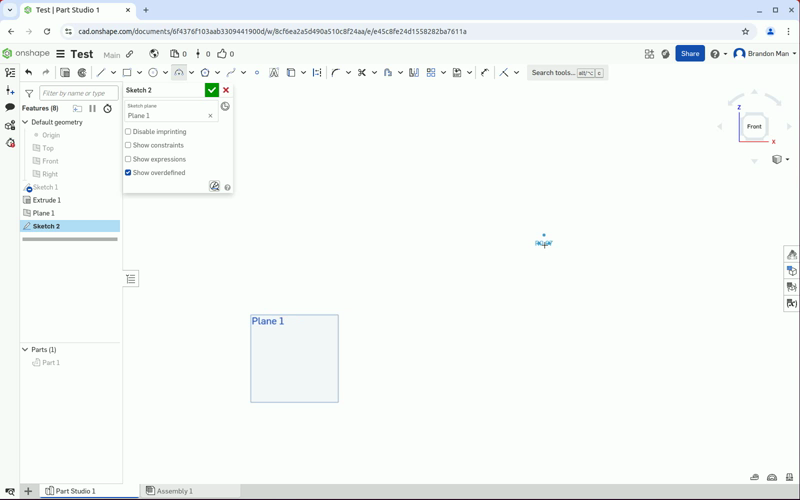
scroll(6)
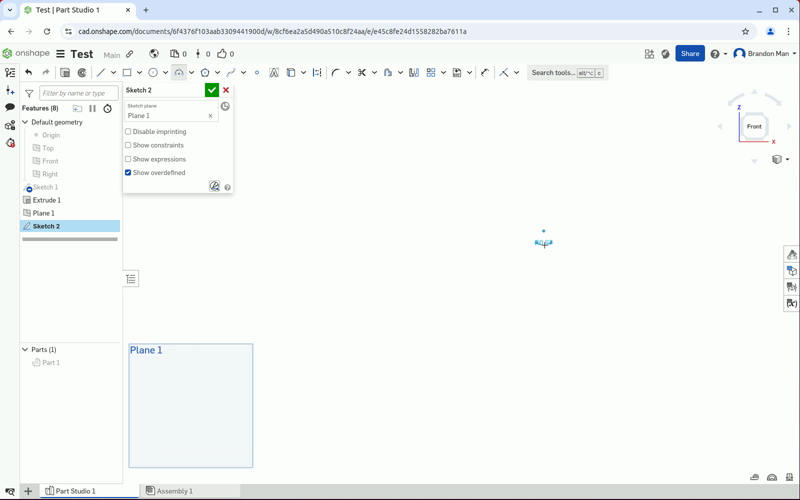
scroll(6)
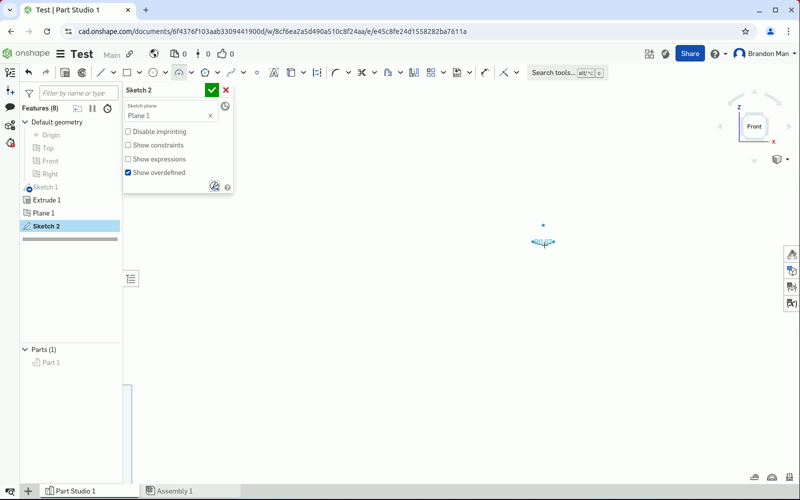
scroll(6)
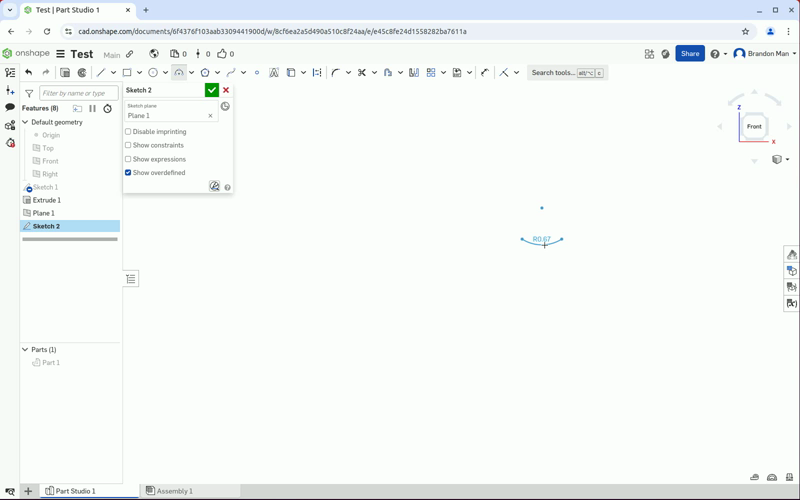
click(544, 244)
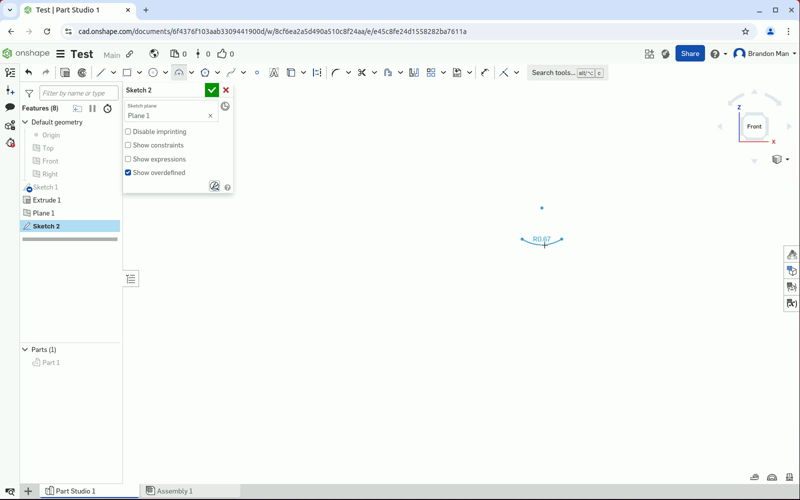
scroll(-6)
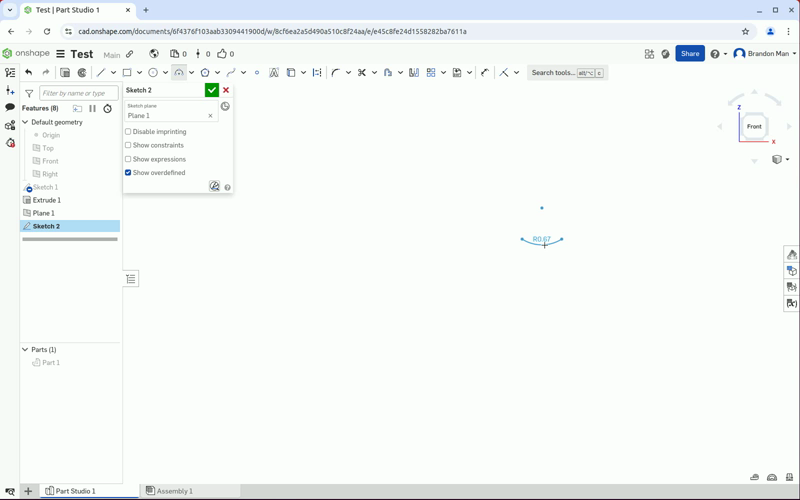
scroll(-6)
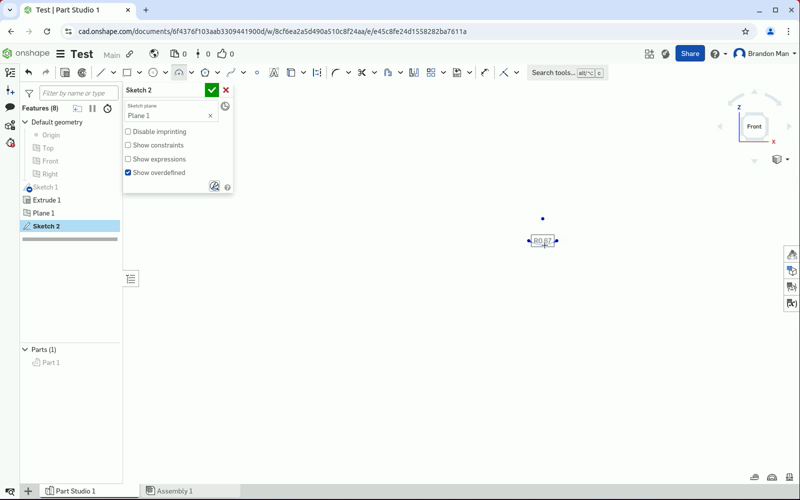
scroll(-6)
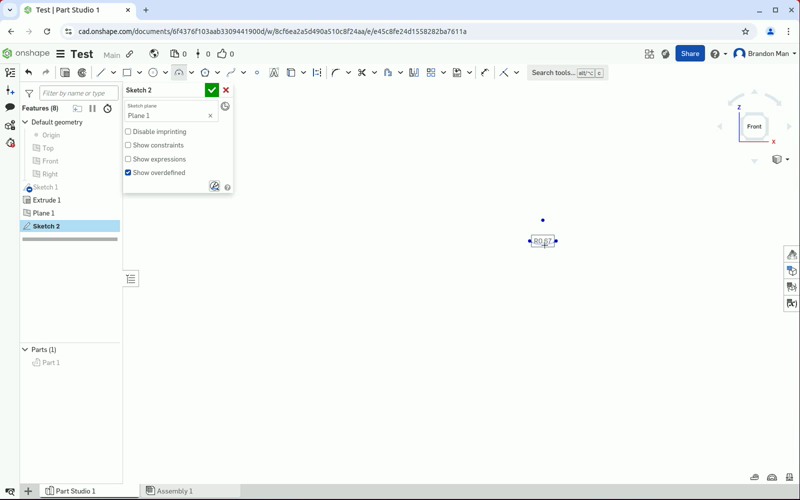
scroll(-6)
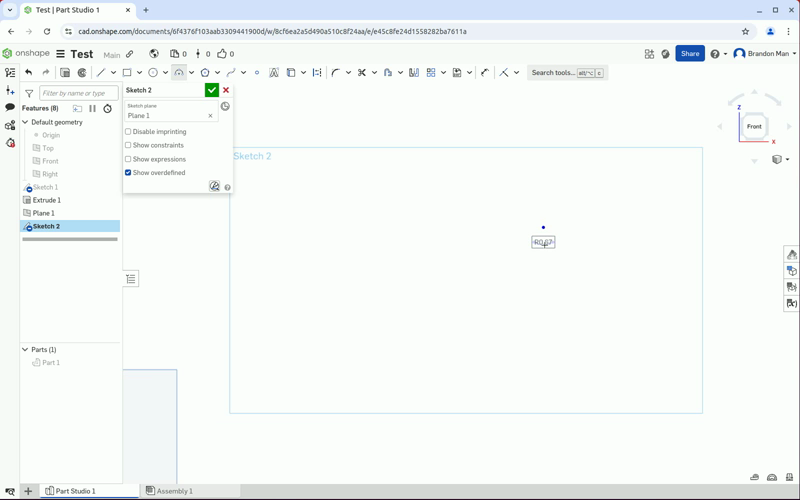
scroll(-6)
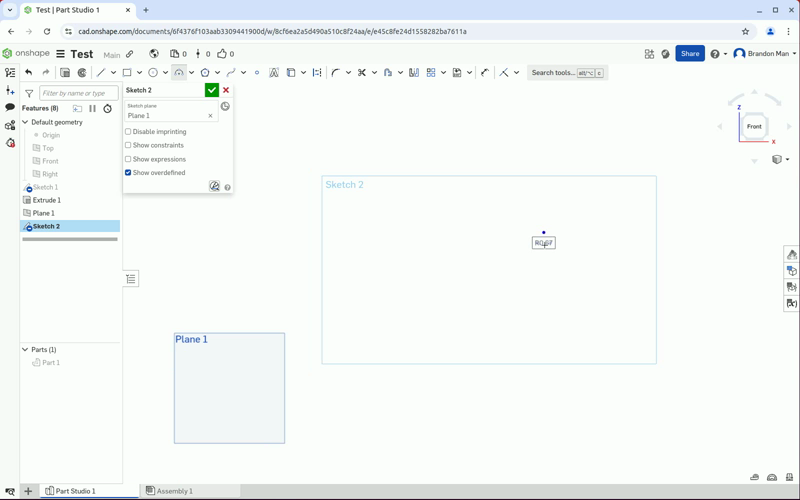
scroll(-6)
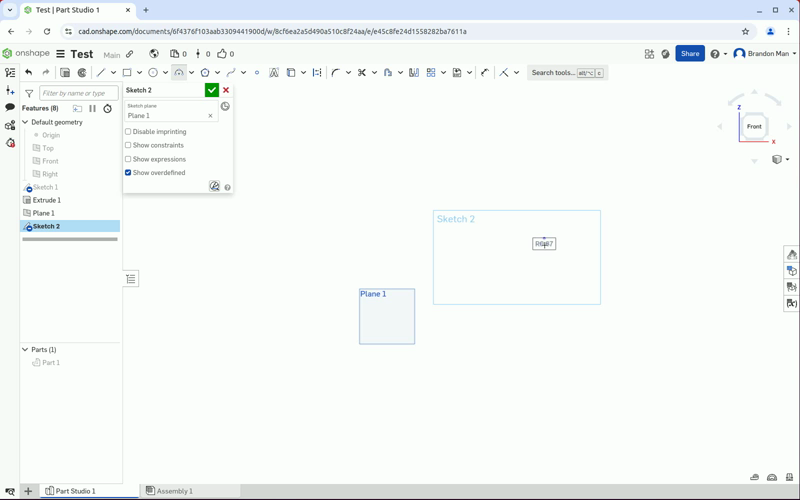
scroll(-6)
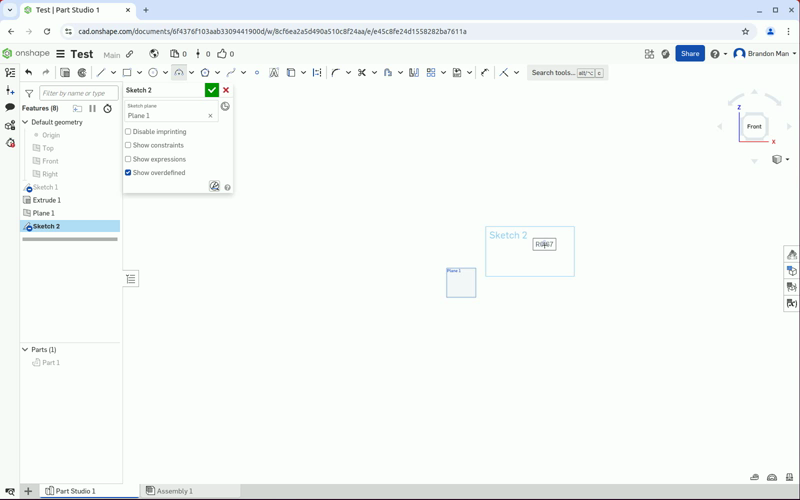
key_up(shift)
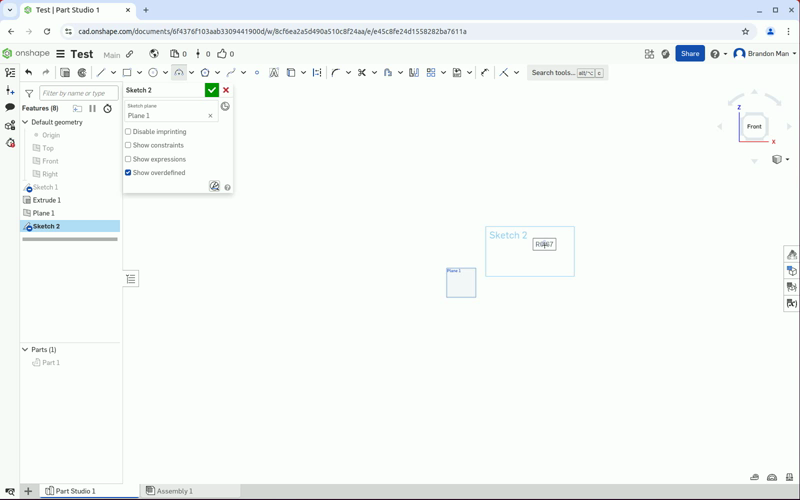
key(esc)
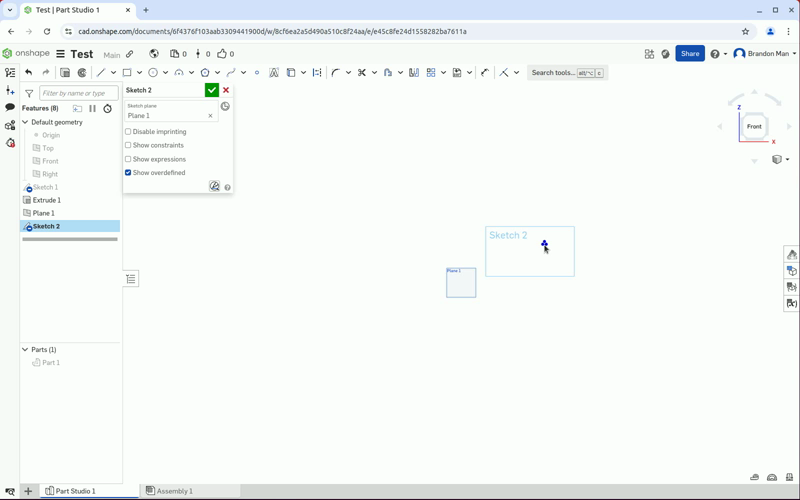
key(l)
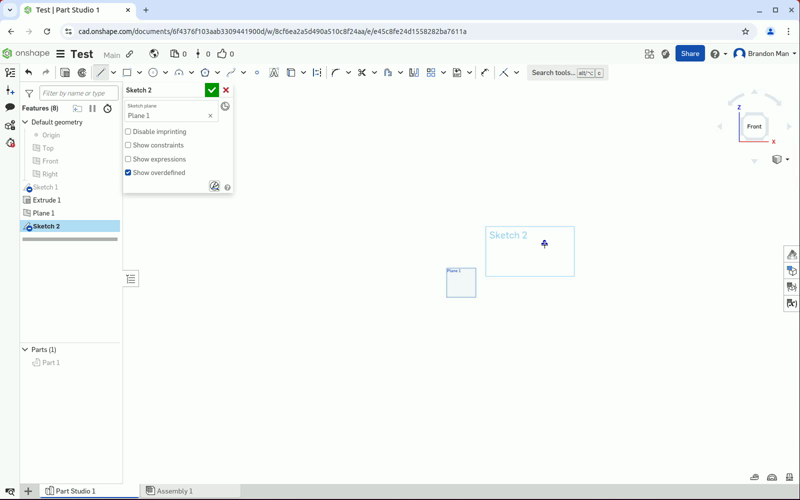
mouse_move(546, 244)
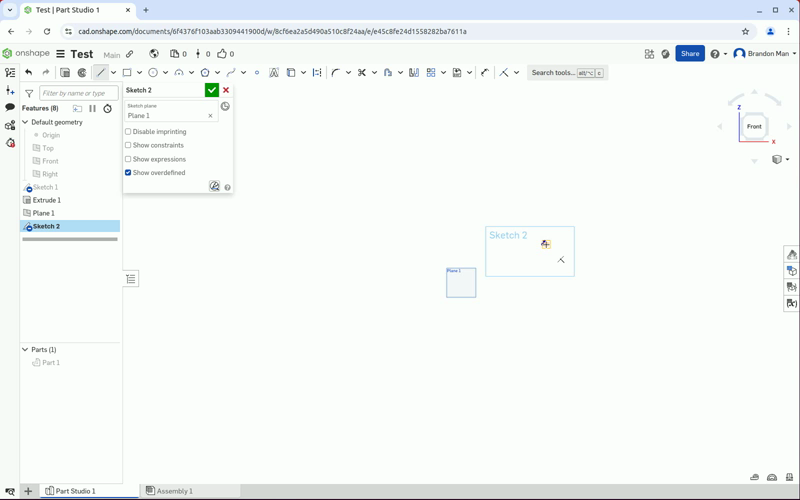
scroll(6)
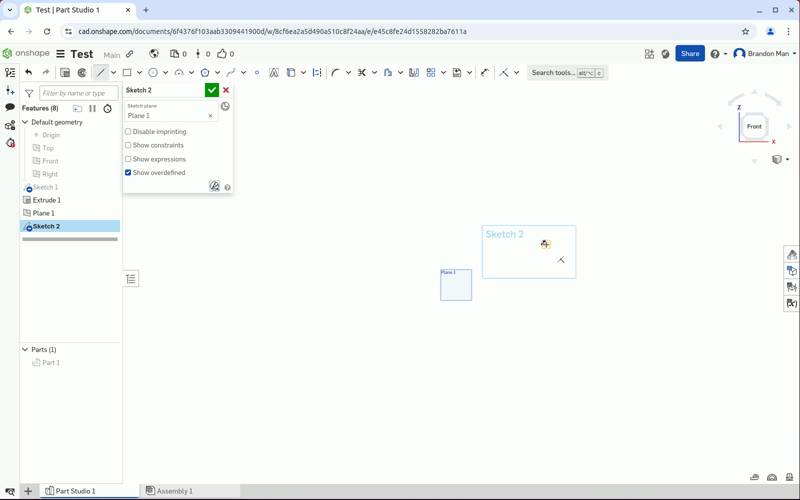
scroll(6)
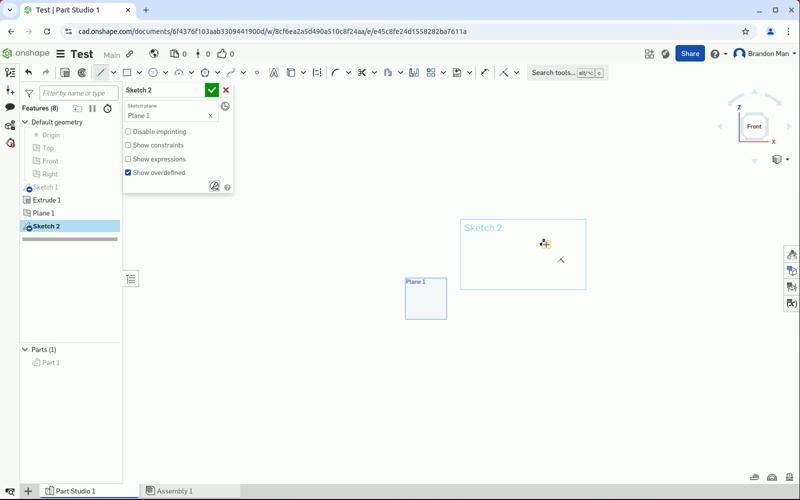
scroll(6)
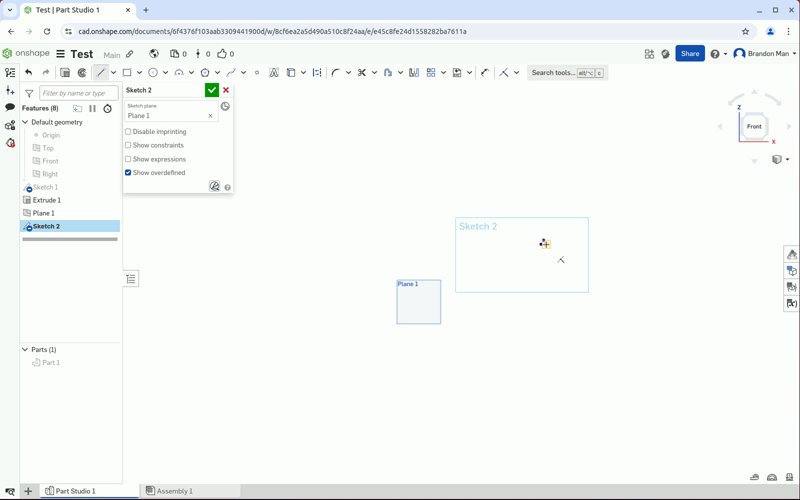
scroll(6)
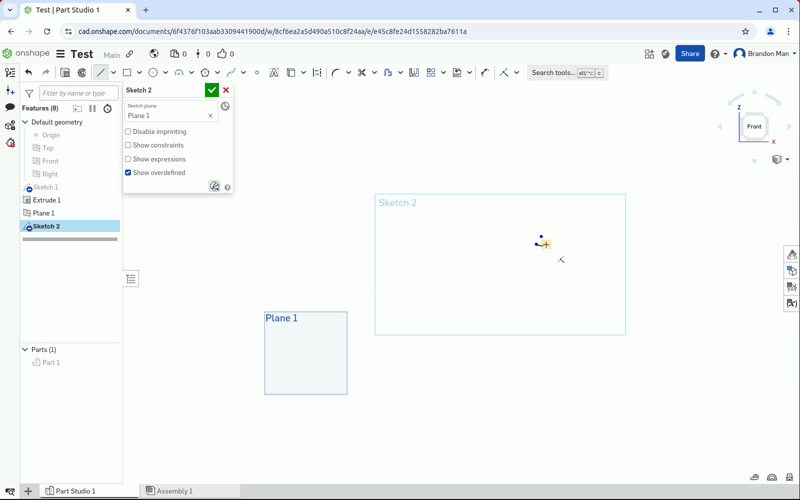
scroll(6)
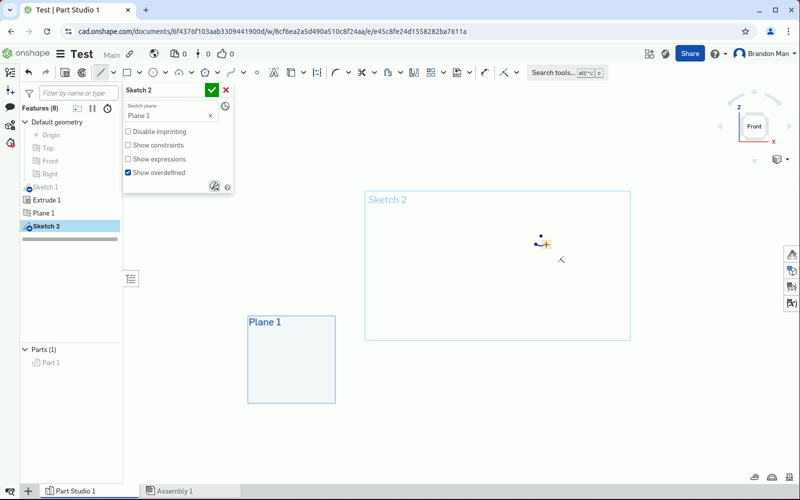
scroll(6)
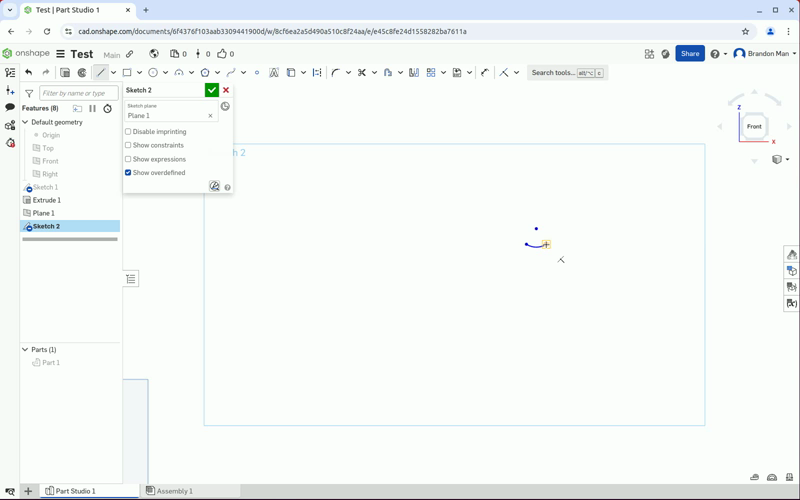
scroll(6)
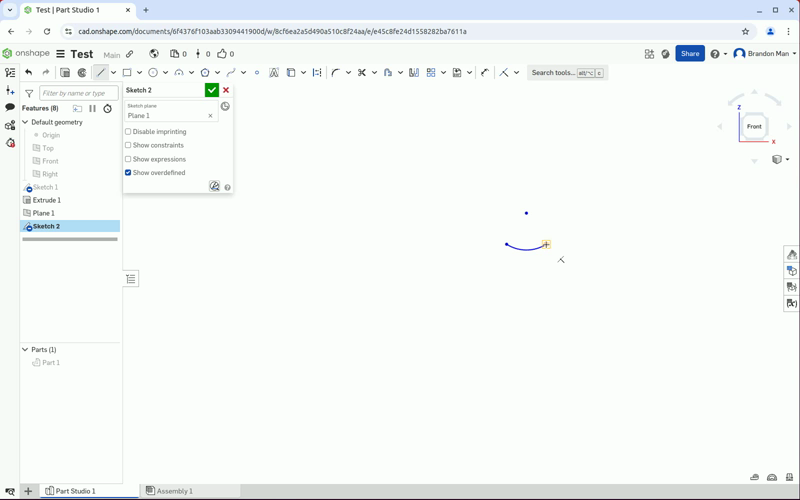
click(546, 244)
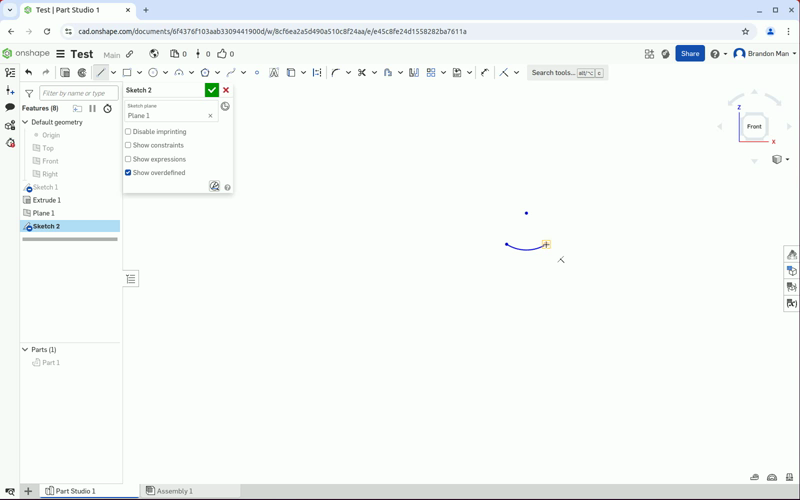
scroll(-6)
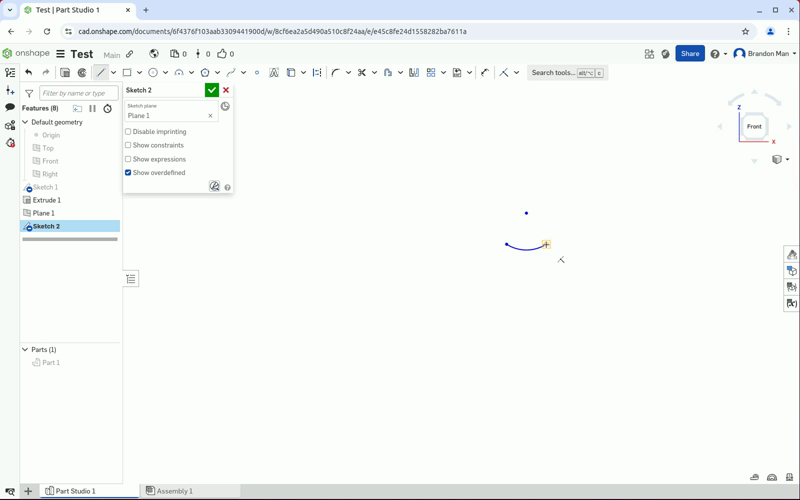
scroll(-6)
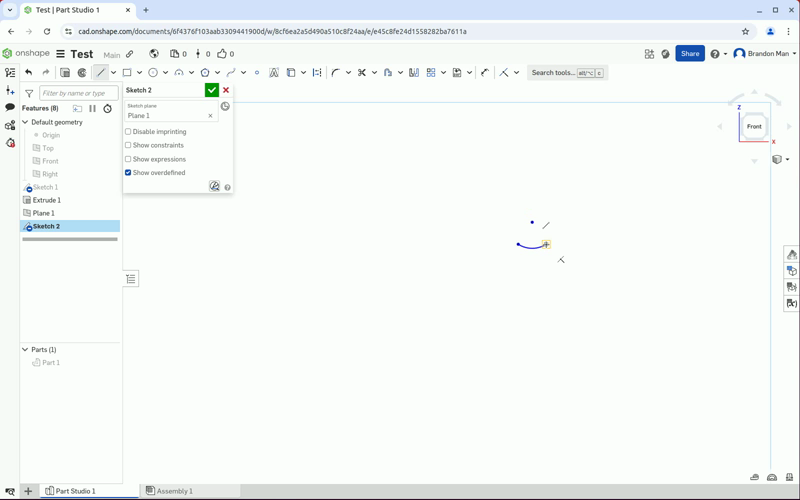
scroll(-6)
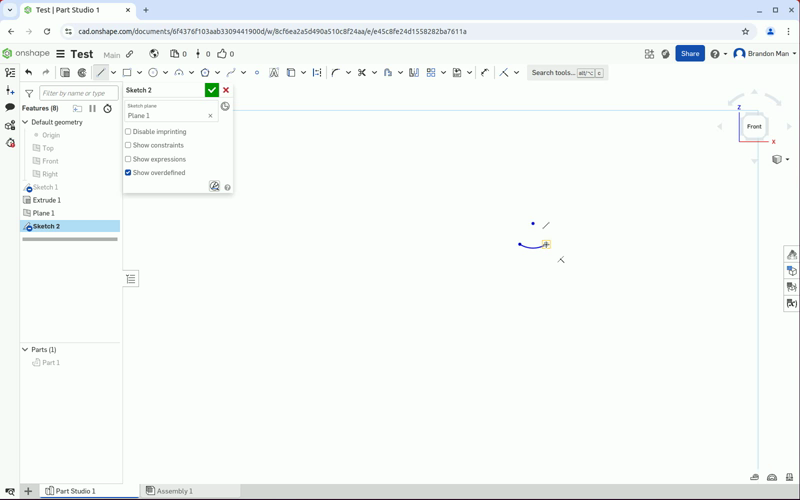
scroll(-6)
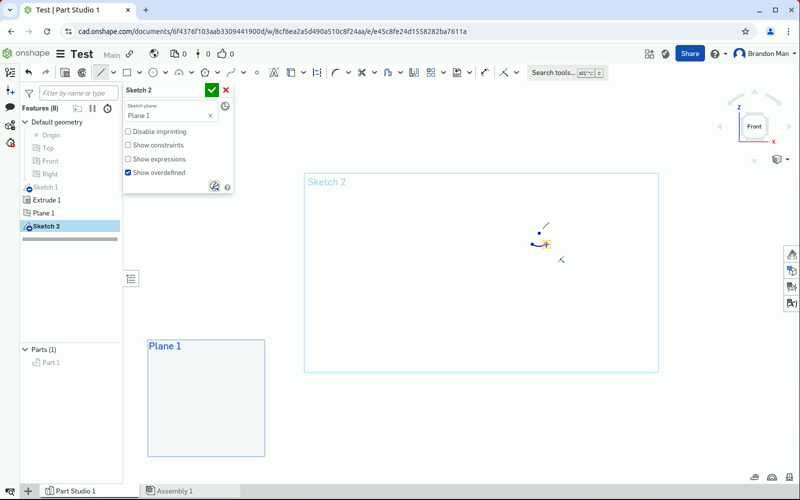
scroll(-6)
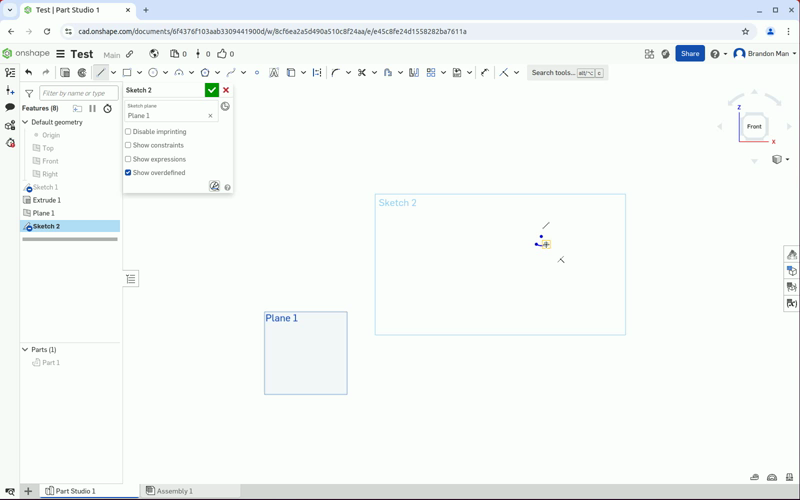
scroll(-6)
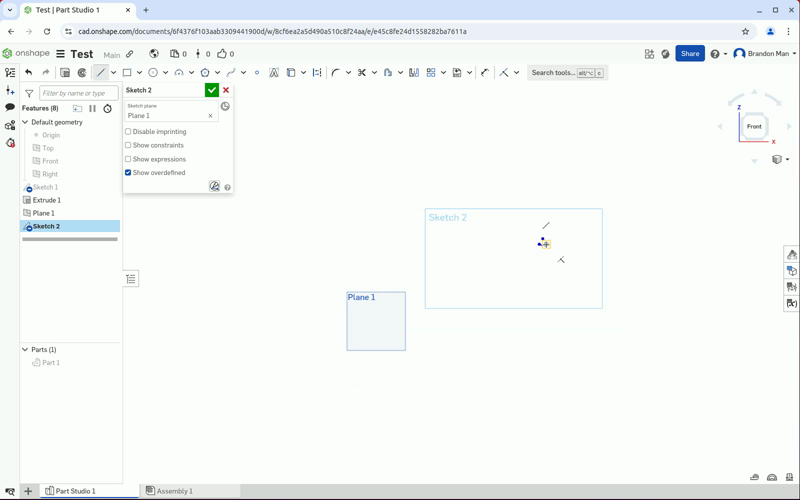
scroll(-6)
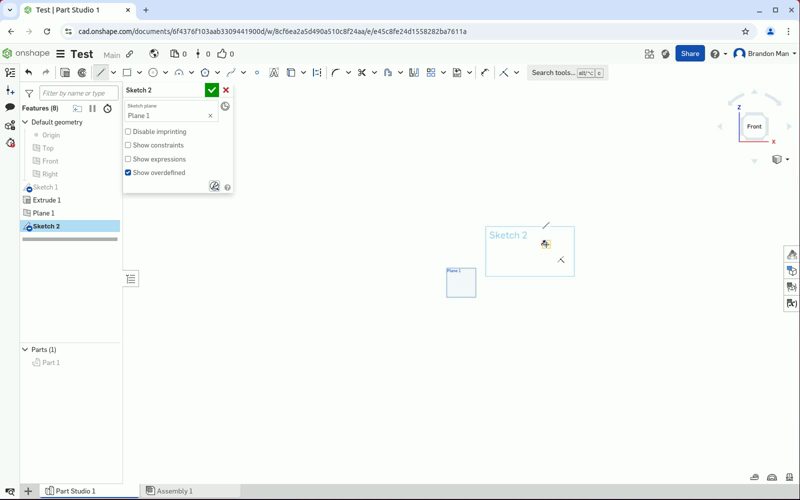
mouse_move(576, 244)
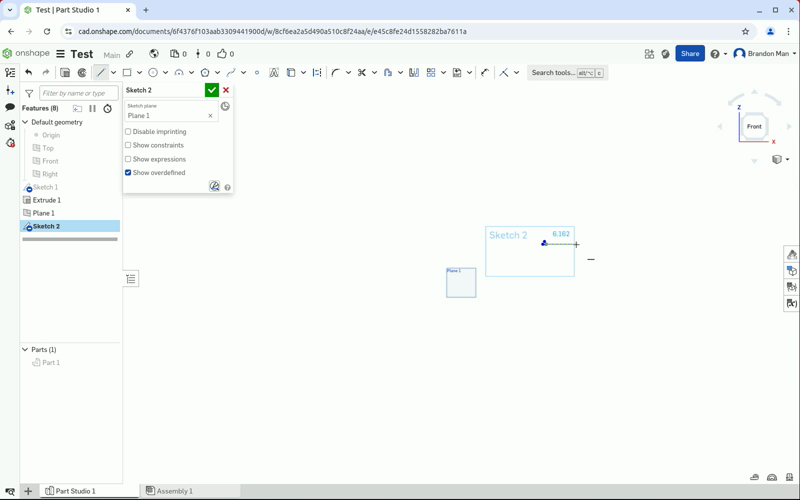
key_down(shift)
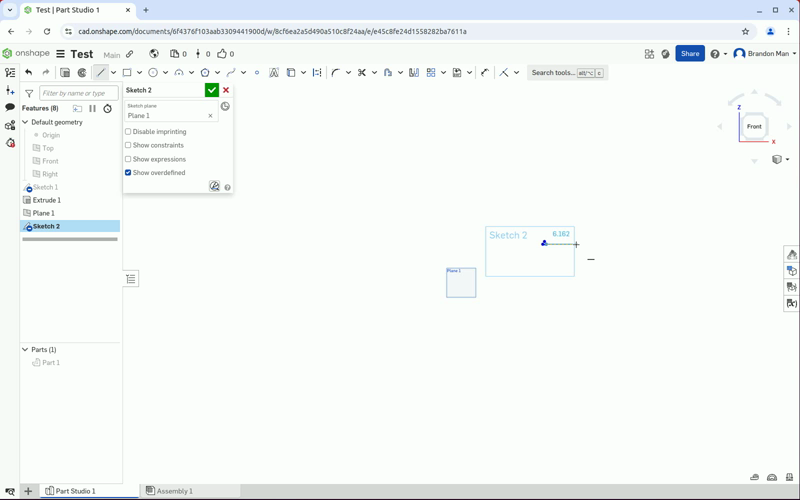
mouse_move(542, 244)
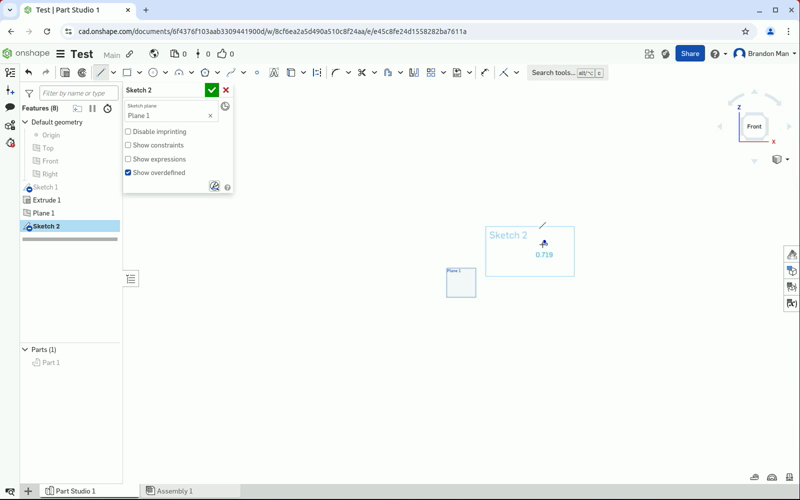
scroll(6)
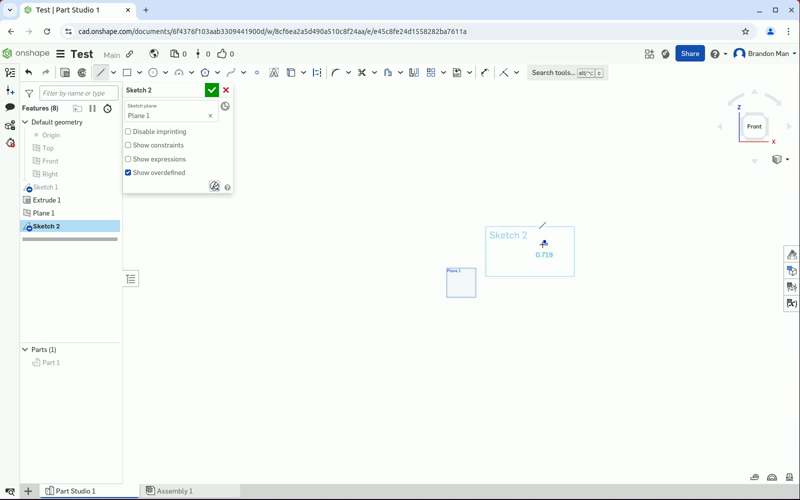
scroll(6)
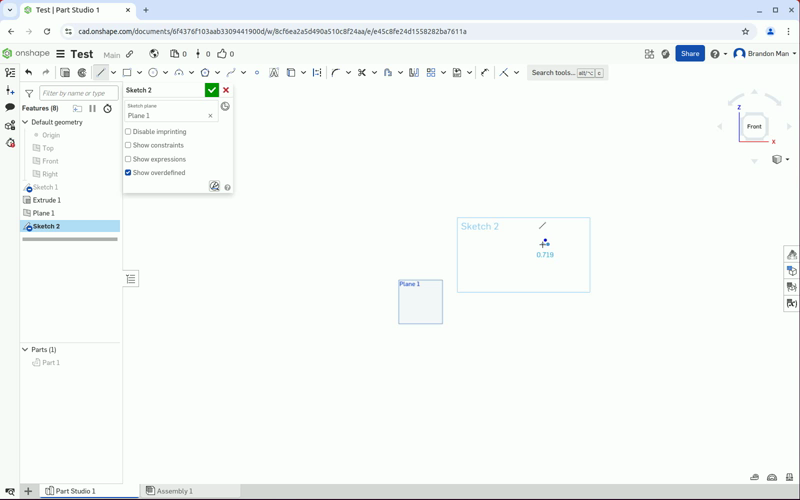
scroll(6)
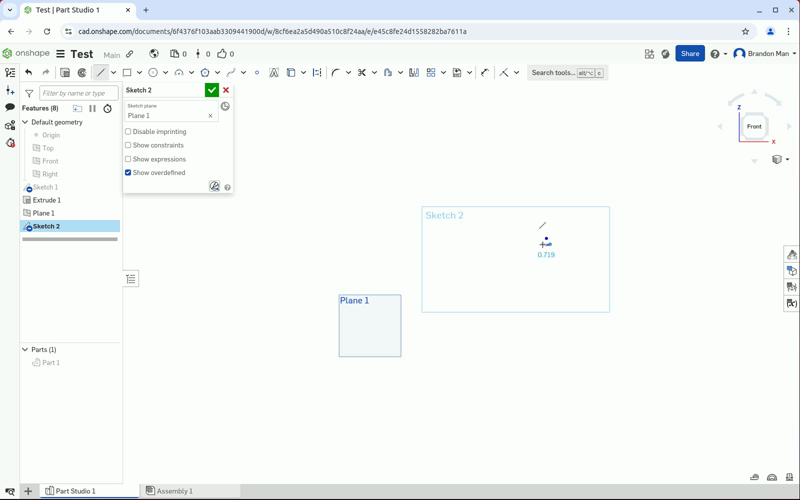
scroll(6)
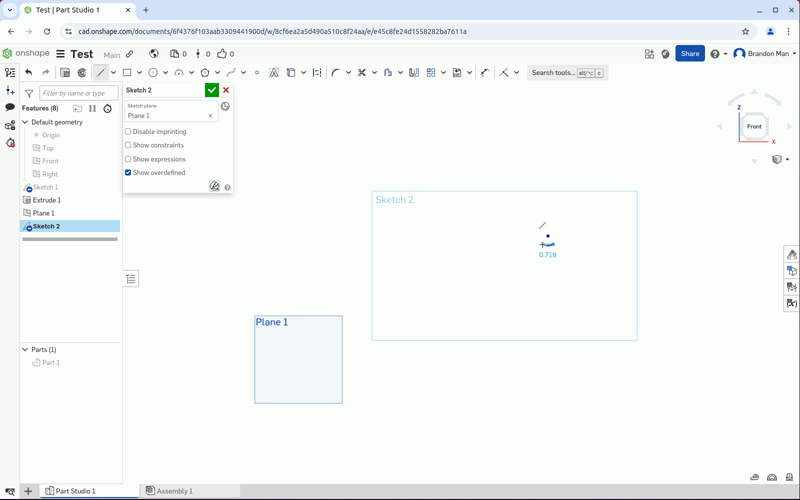
scroll(6)
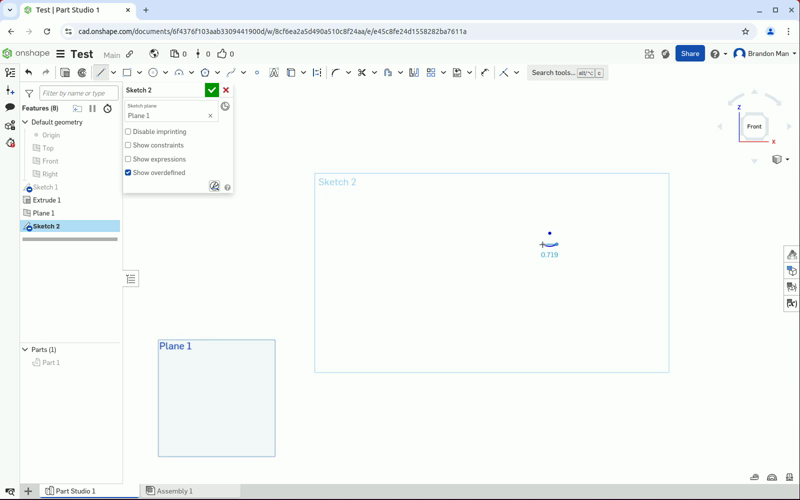
scroll(6)
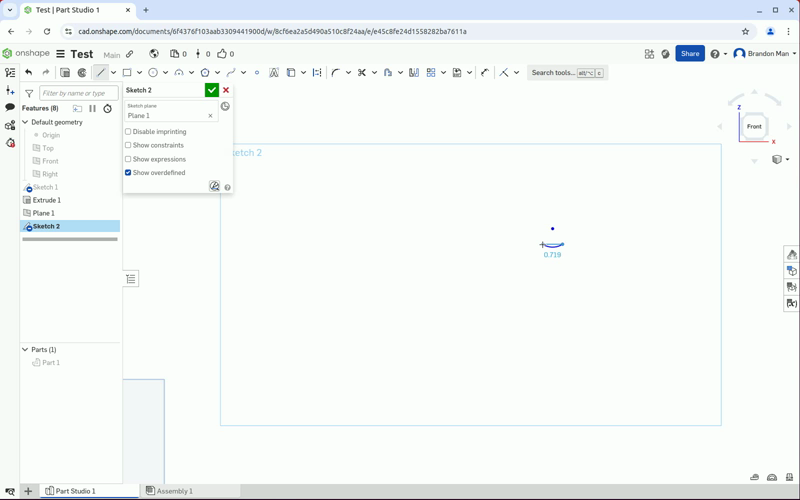
scroll(6)
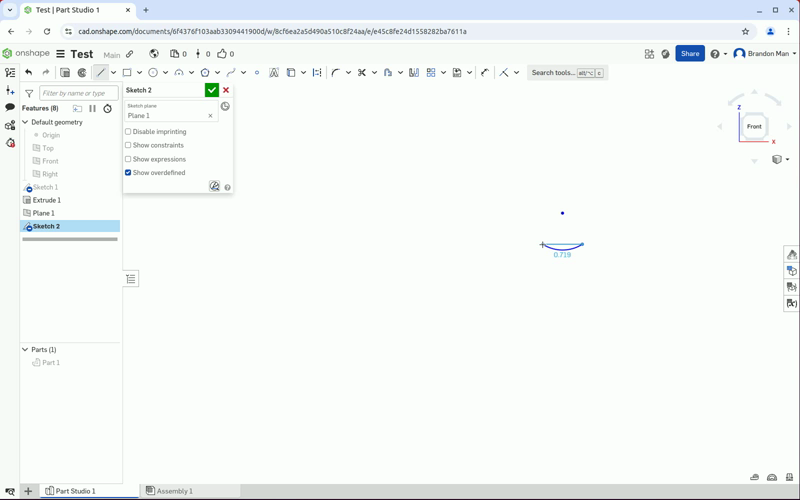
key_up(shift)
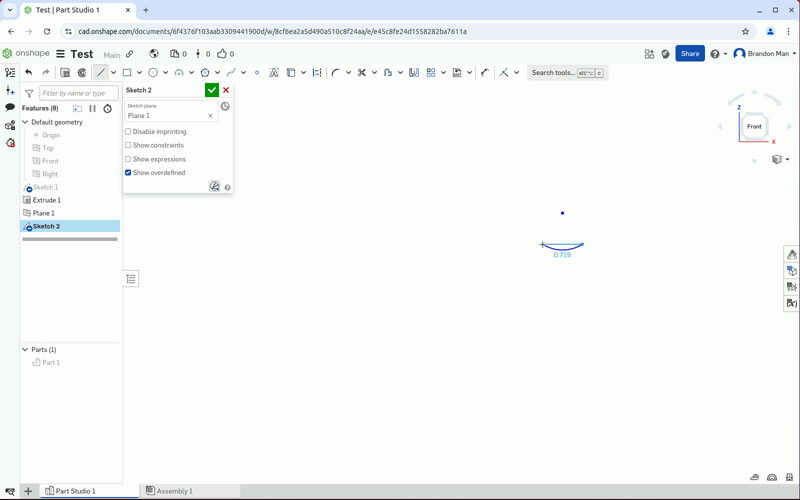
click(542, 244)
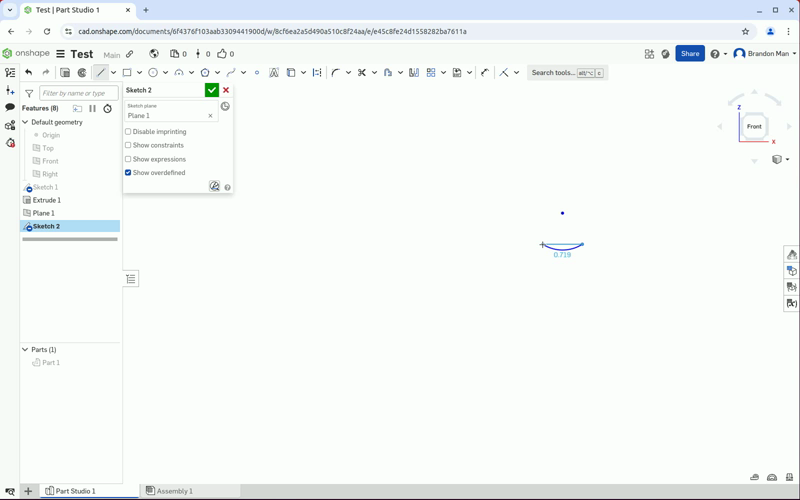
scroll(-6)
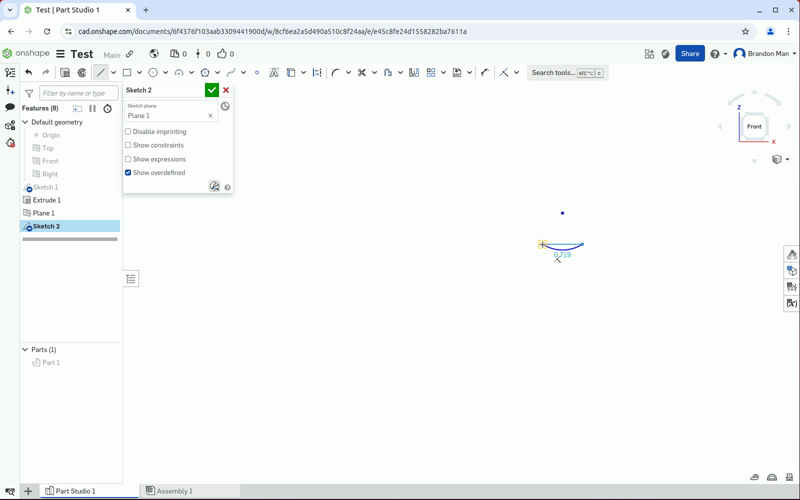
scroll(-6)
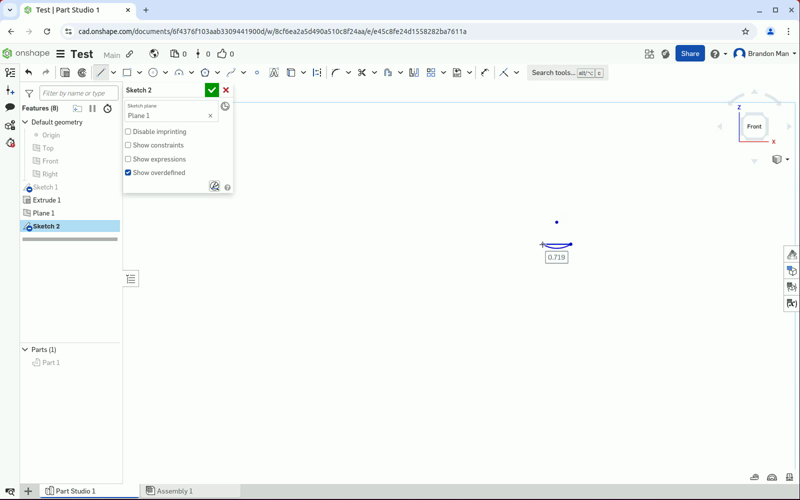
scroll(-6)
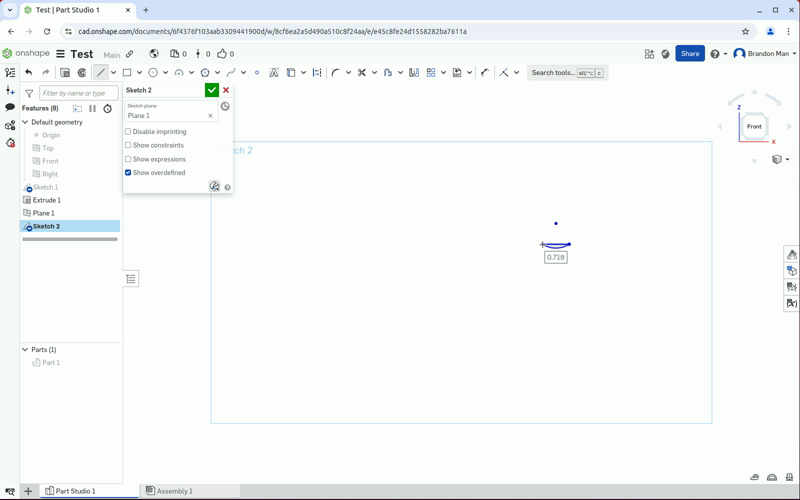
scroll(-6)
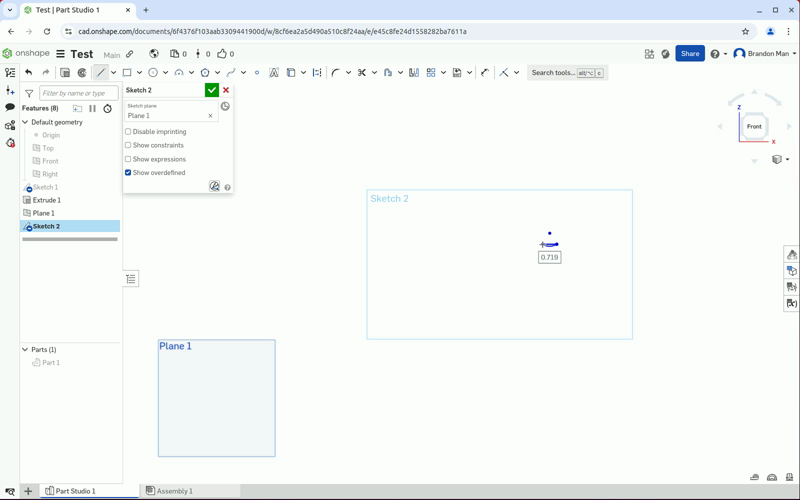
scroll(-6)
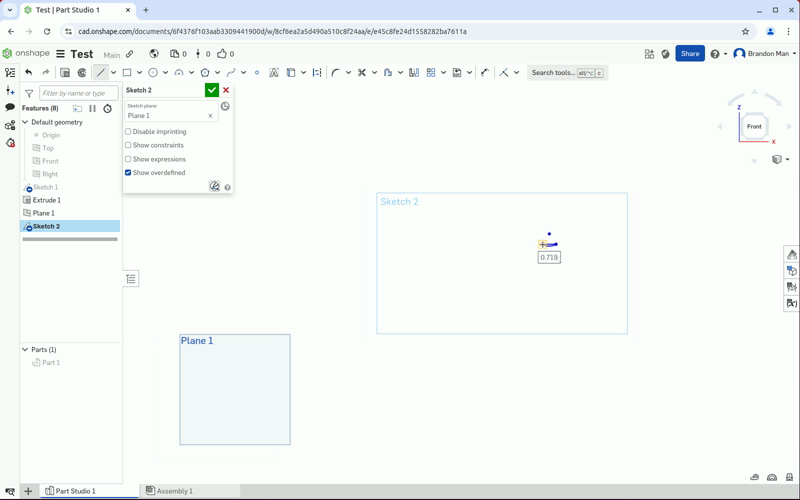
scroll(-6)
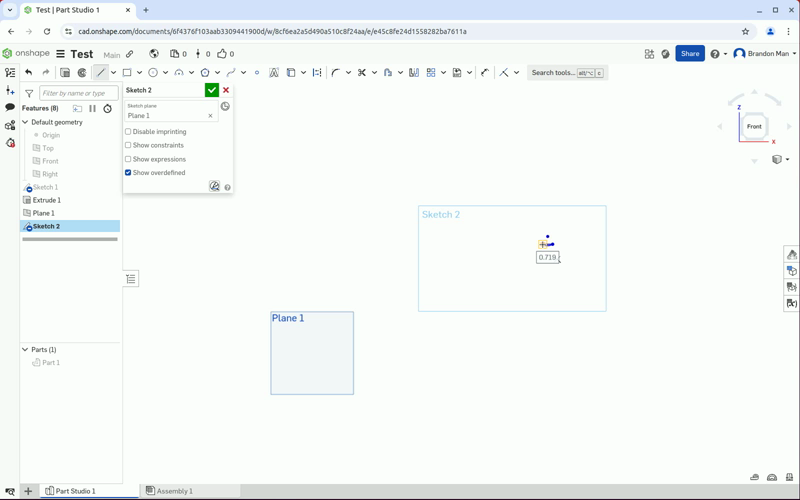
scroll(-6)
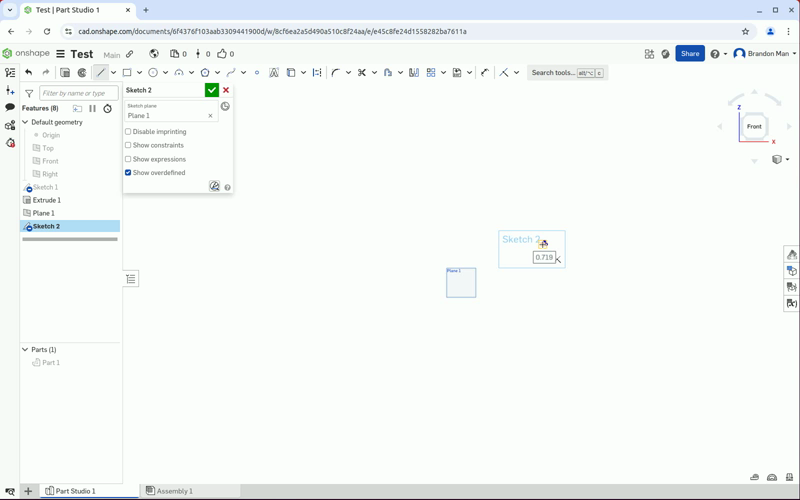
key(esc)
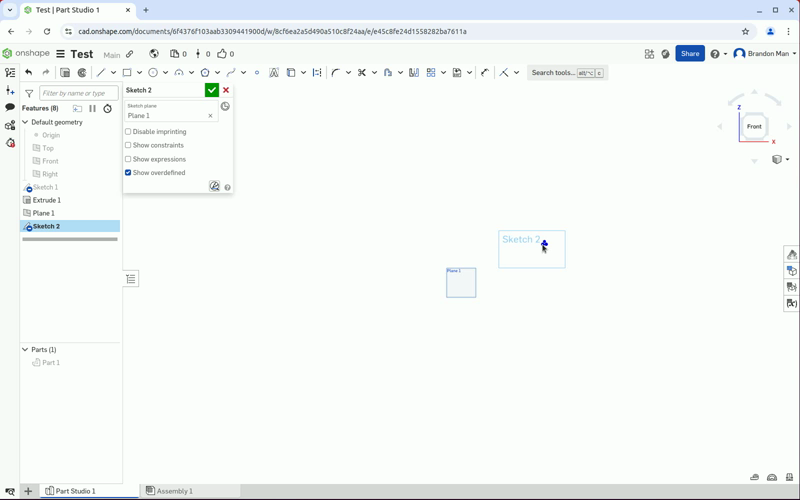
mouse_move(543, 244)
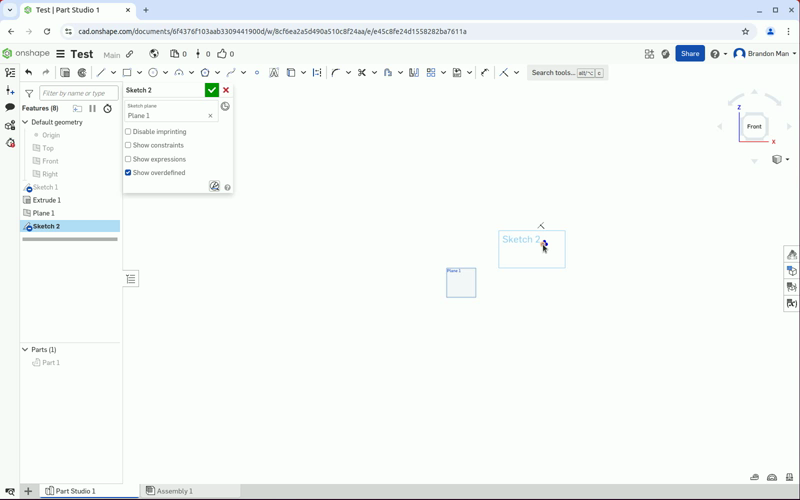
scroll(6)
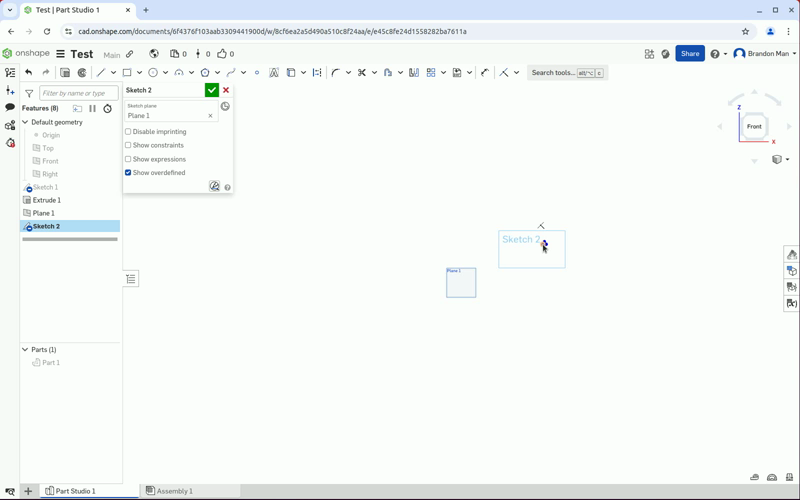
scroll(6)
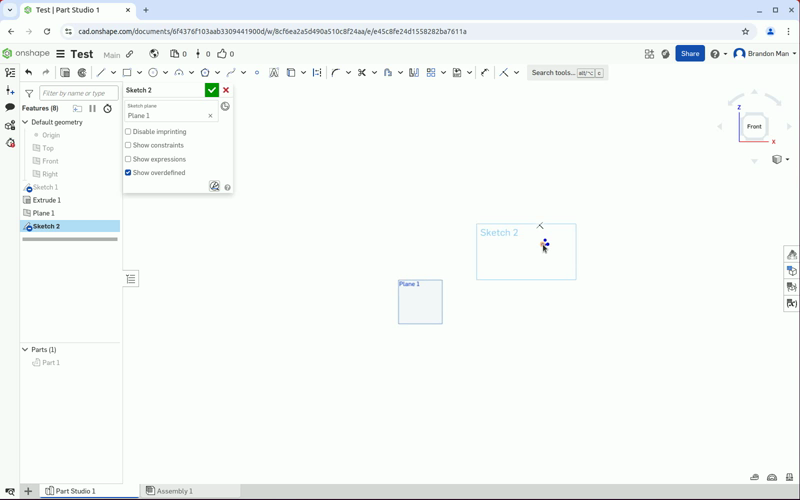
scroll(6)
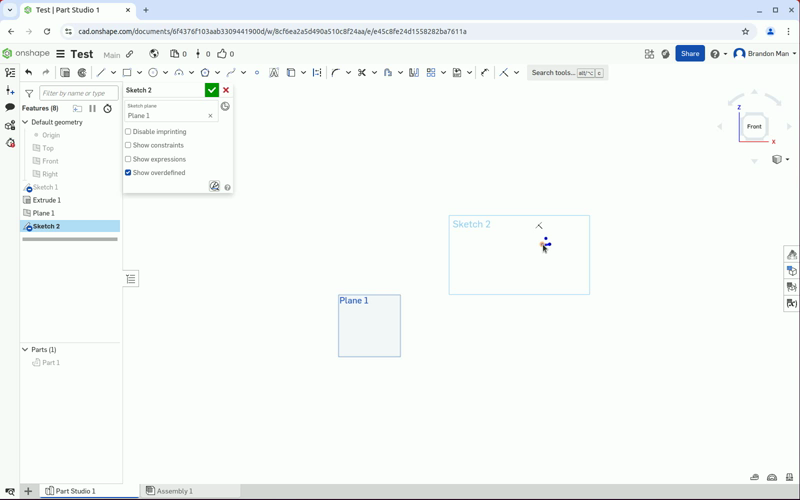
scroll(6)
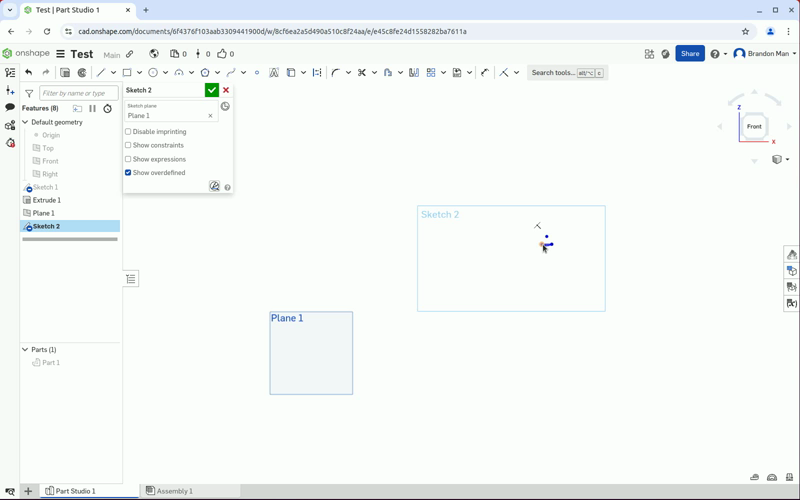
scroll(6)
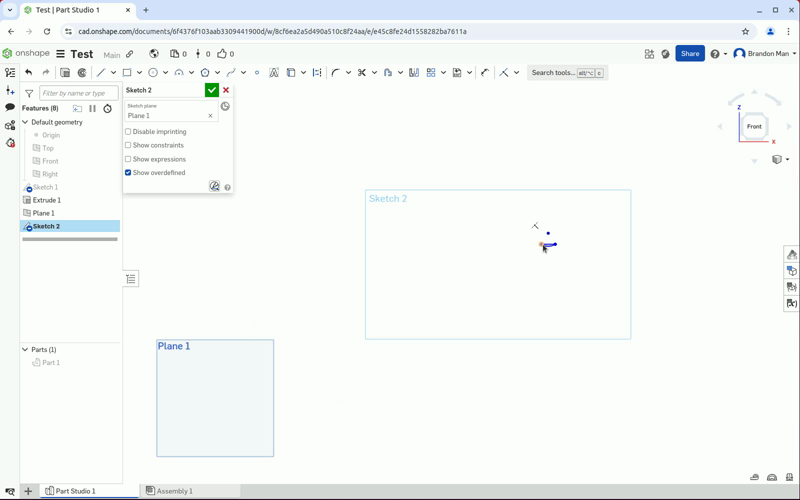
scroll(6)
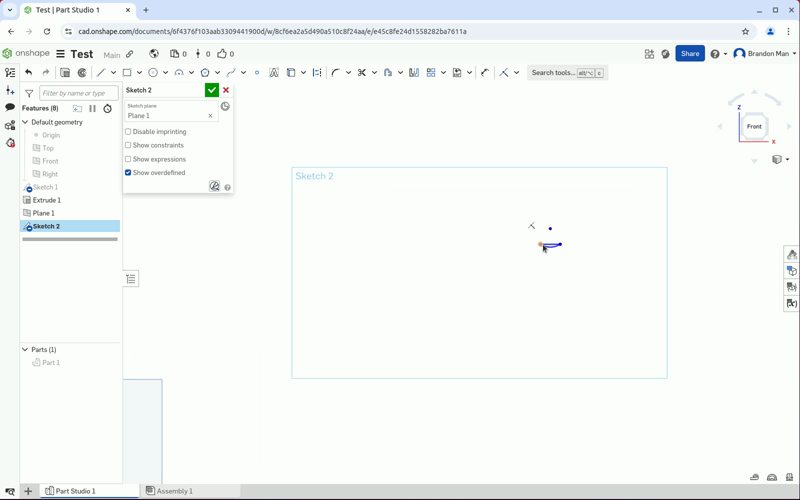
scroll(6)
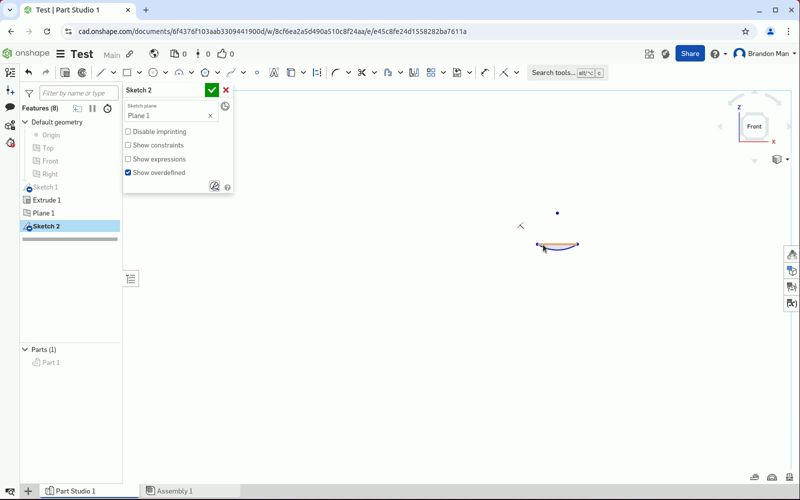
click(543, 244)
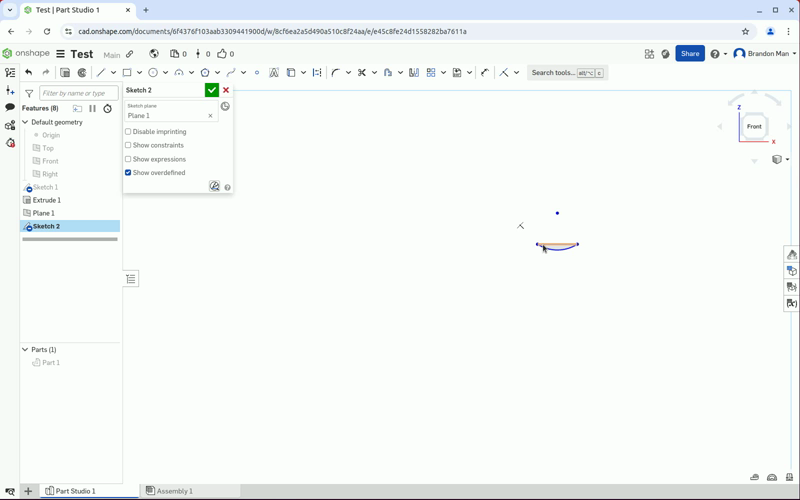
scroll(-6)
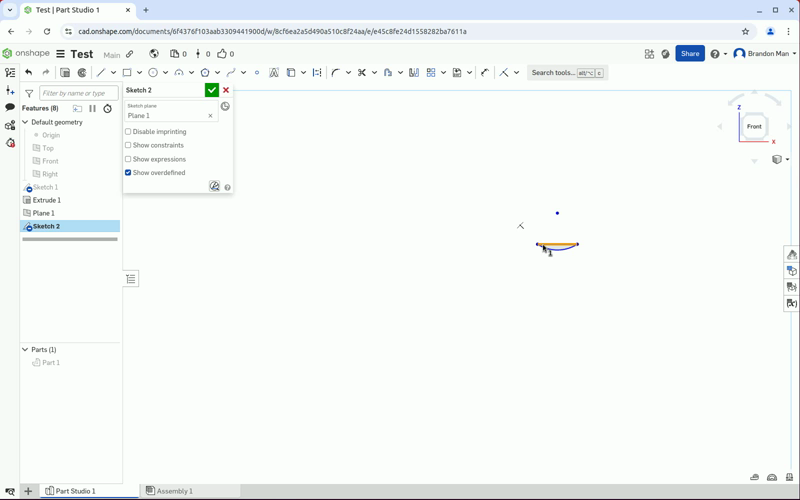
scroll(-6)
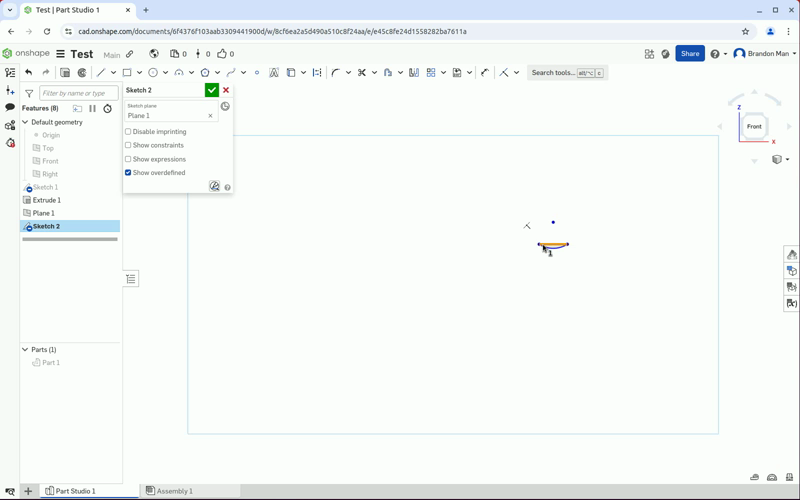
scroll(-6)
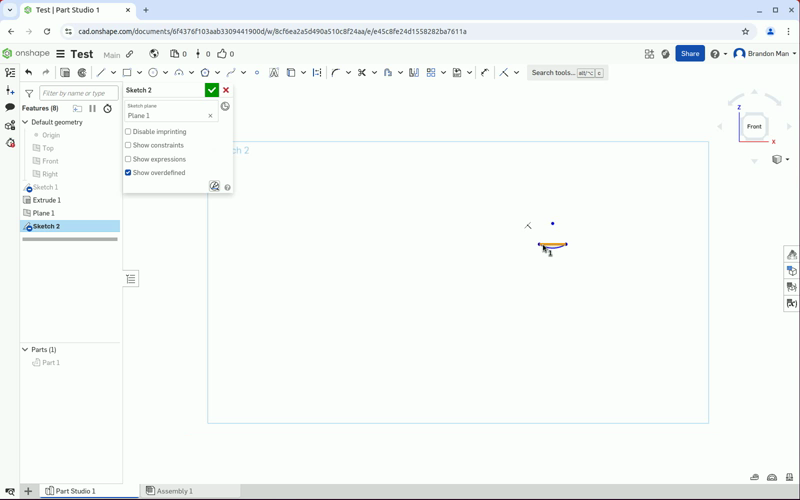
scroll(-6)
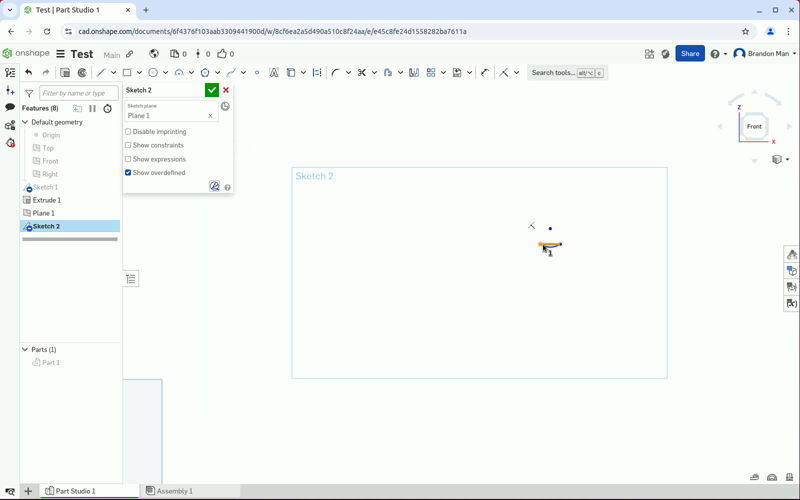
scroll(-6)
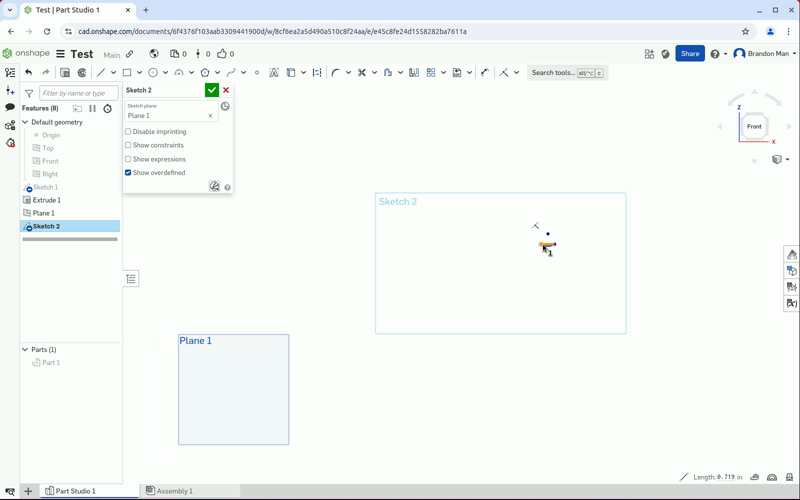
scroll(-6)
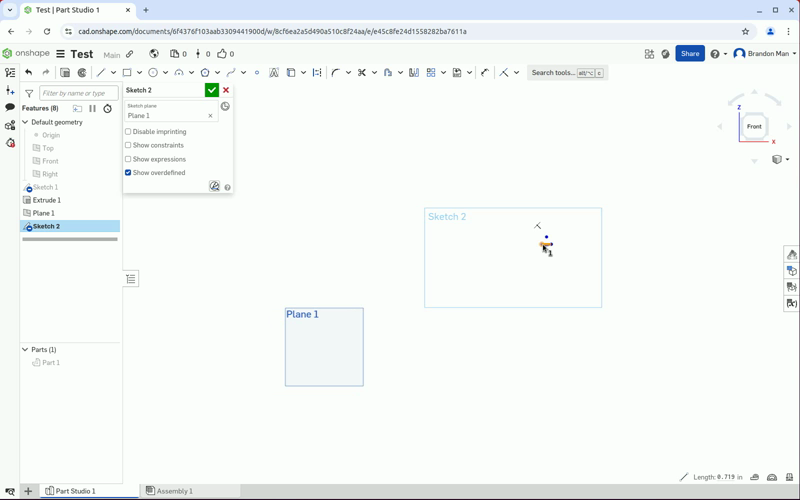
scroll(-6)
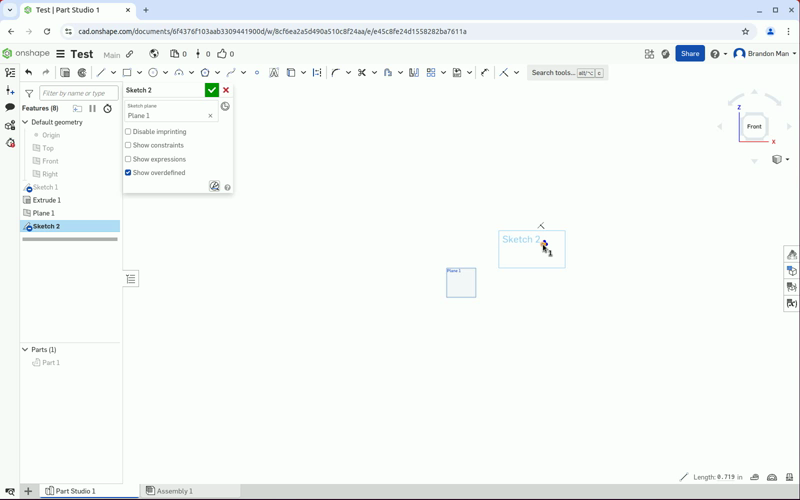
mouse_move(73, 352)
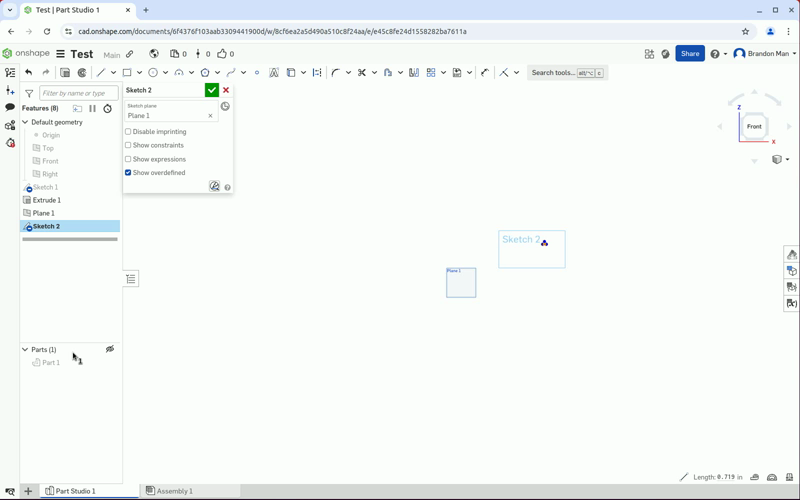
key(shift+y)
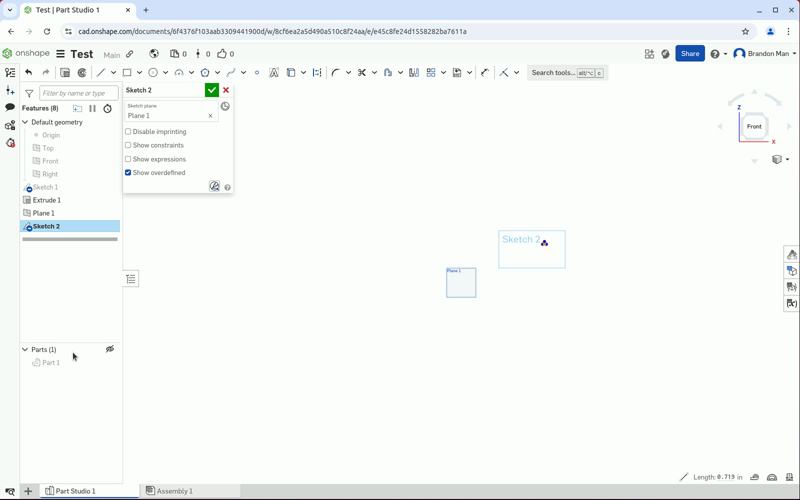
key(shift+e)
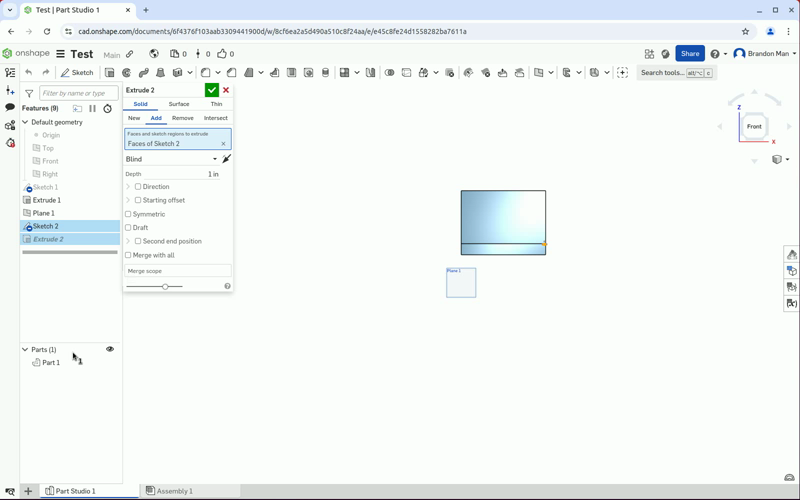
mouse_move(143, 106)
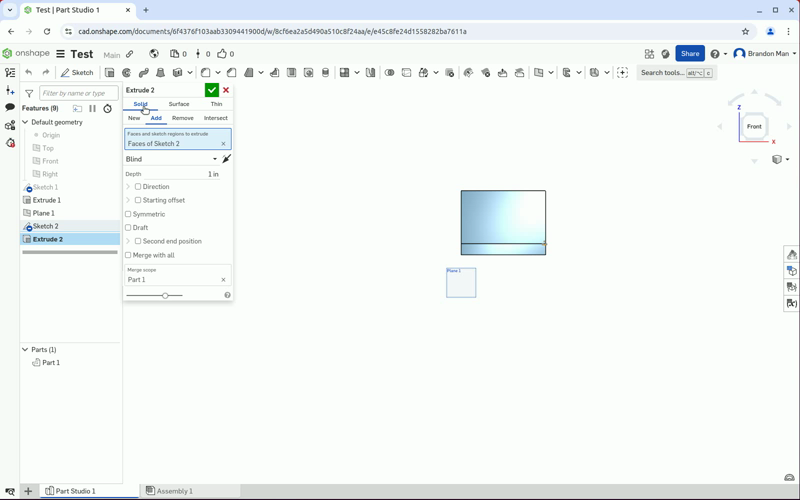
click(143, 106)
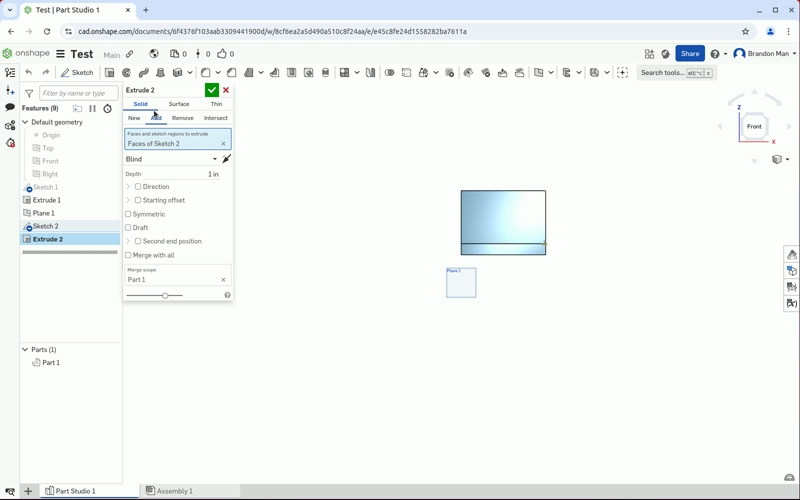
mouse_move(186, 120)
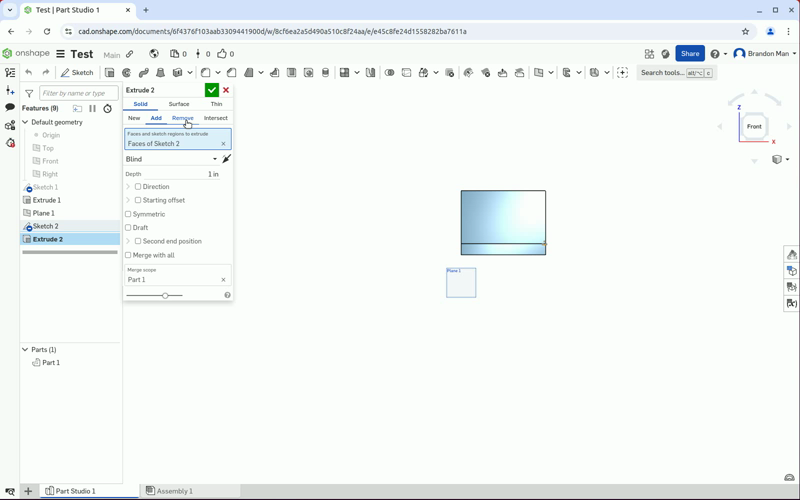
click(186, 120)
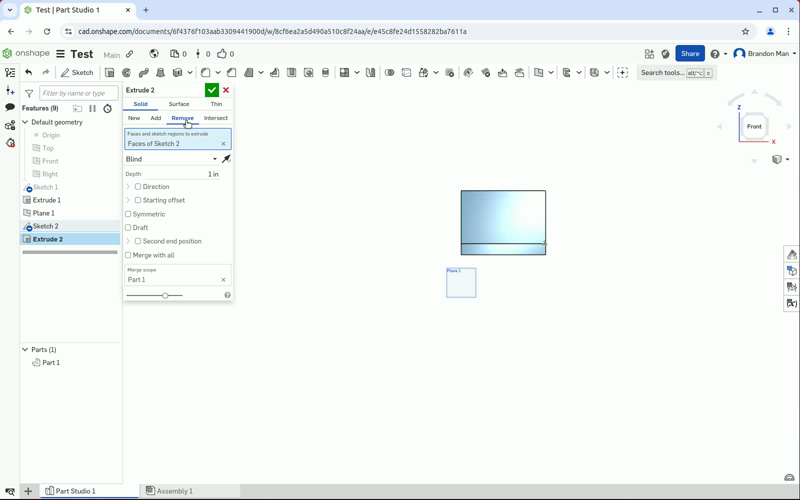
key(tab, 4)
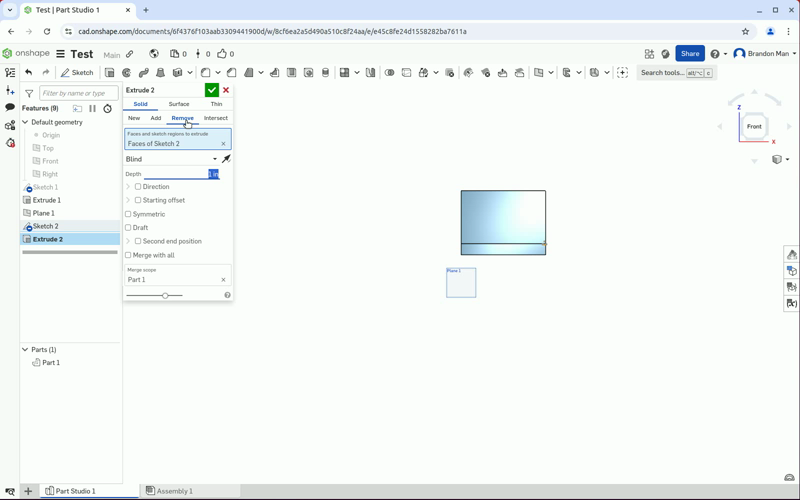
text(8.666)
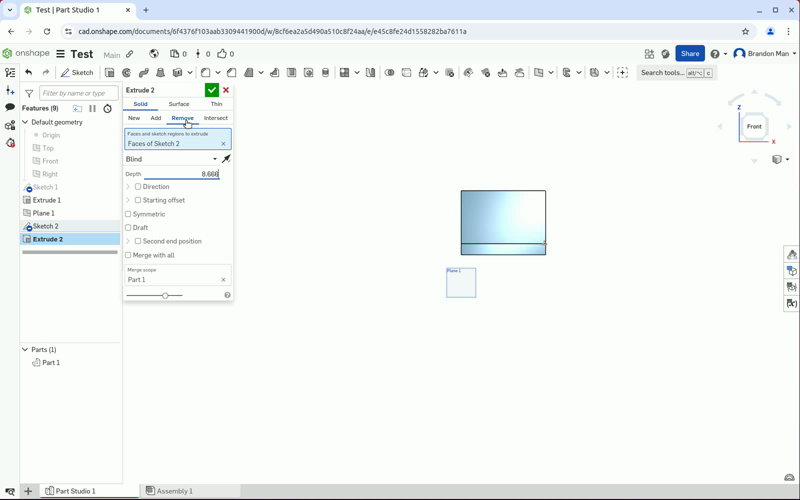
key(tab, 6)
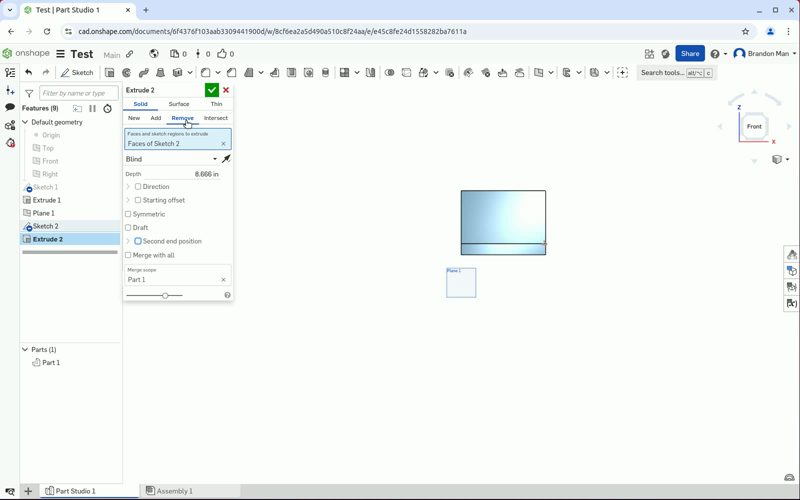
key(space)
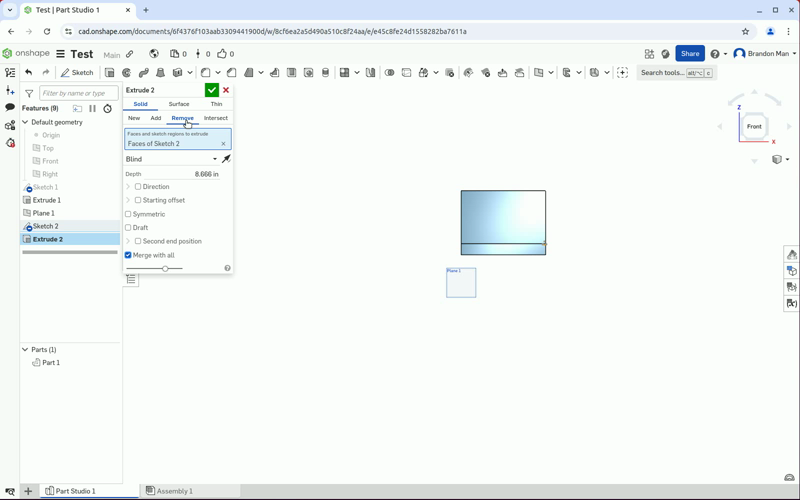
key(enter)
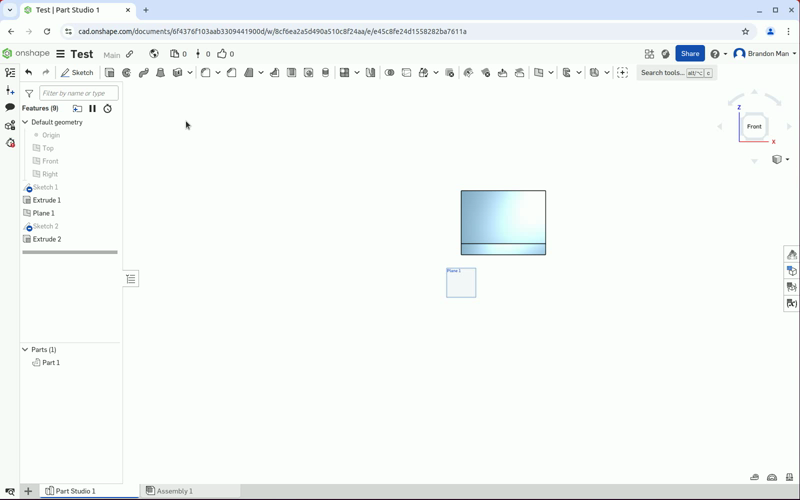
key(shift+h)
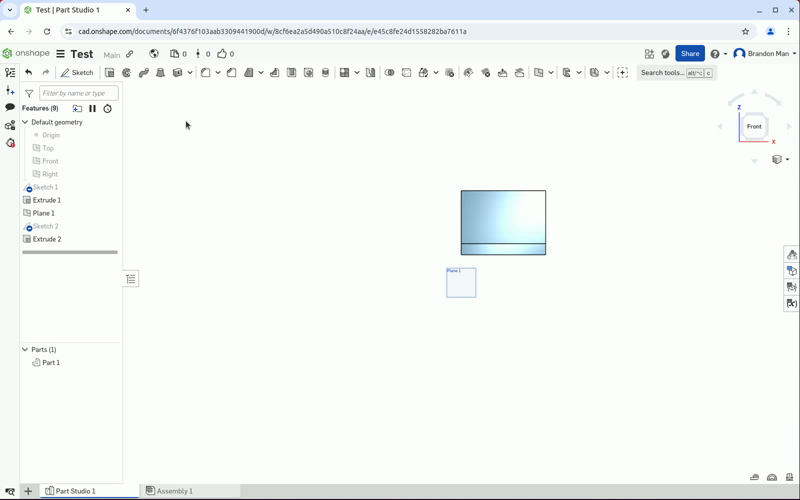
key(shift+h)
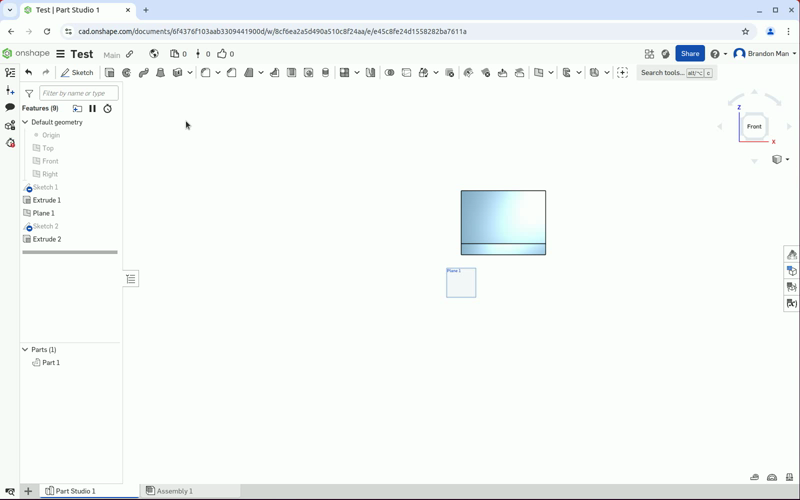
mouse_move(73, 189)
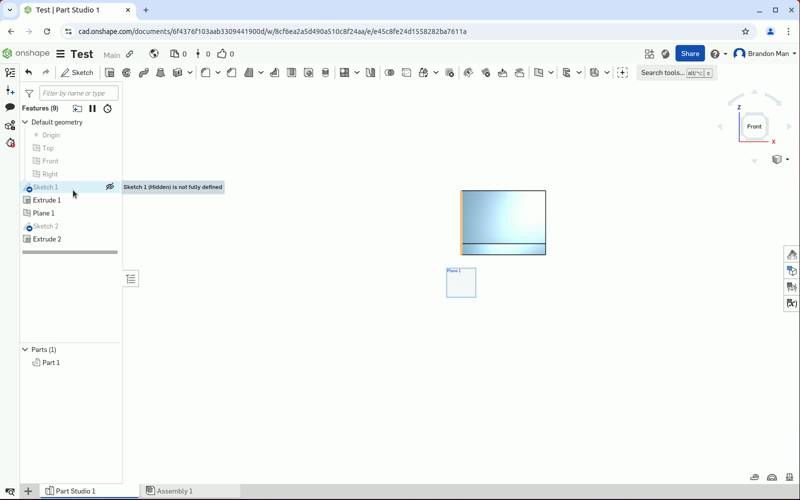
click(73, 189)
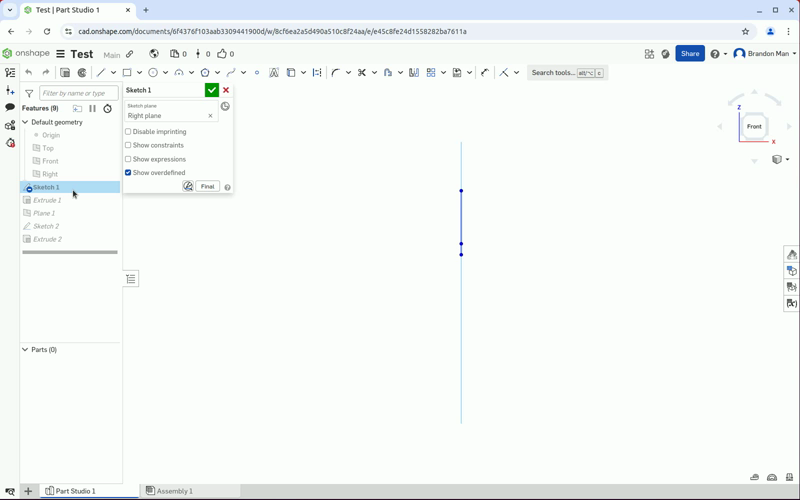
mouse_move(229, 92)
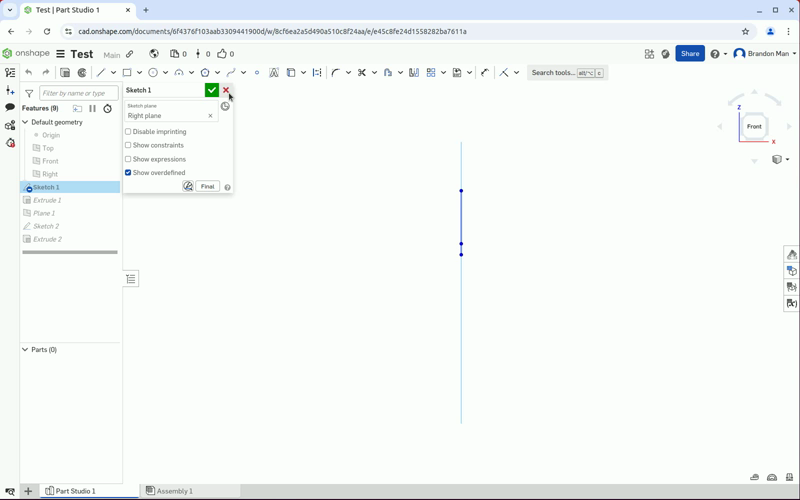
click(229, 92)
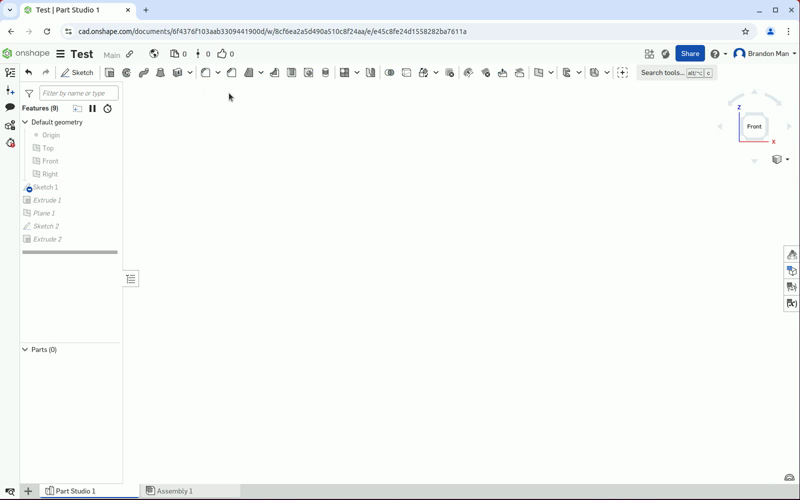
key(shift+s)
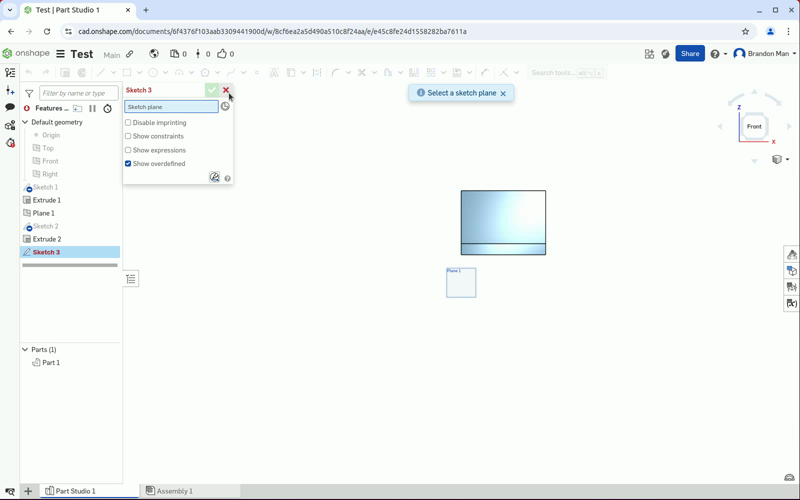
mouse_move(73, 215)
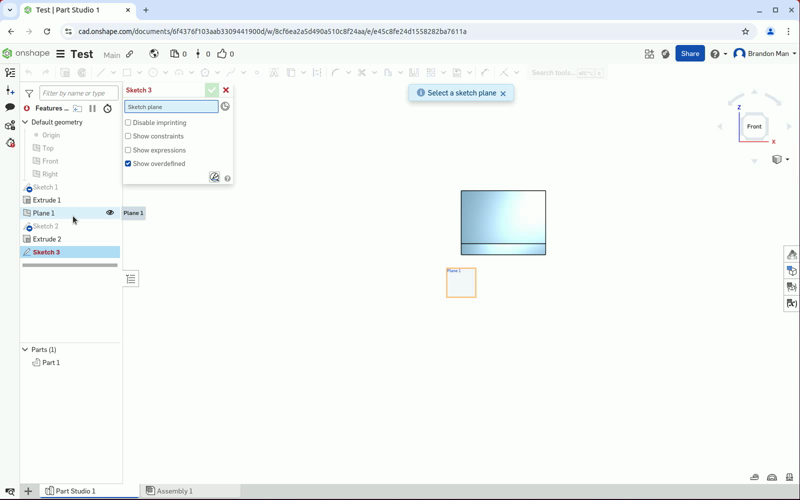
click(73, 215)
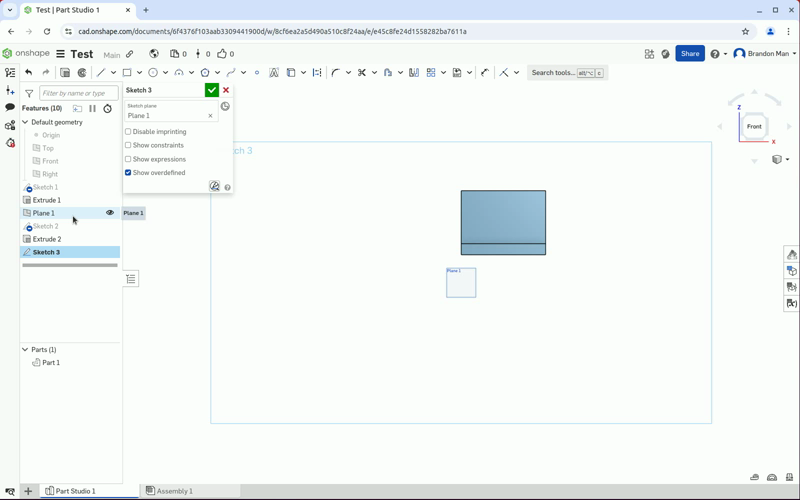
mouse_move(73, 352)
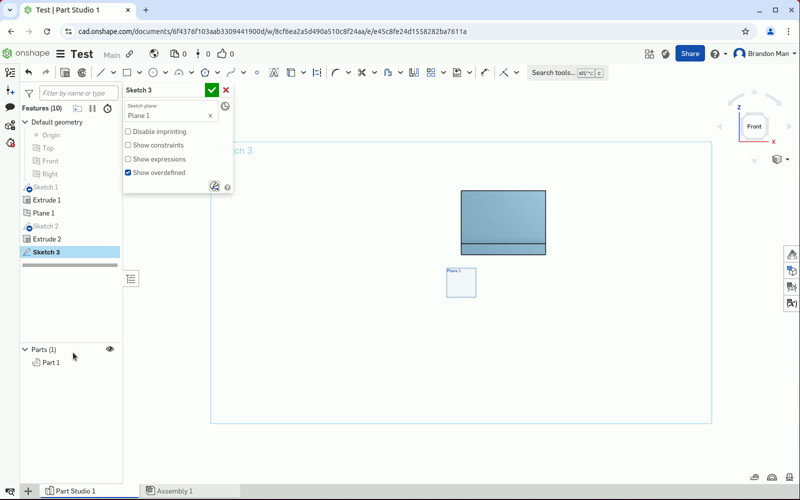
key(y)
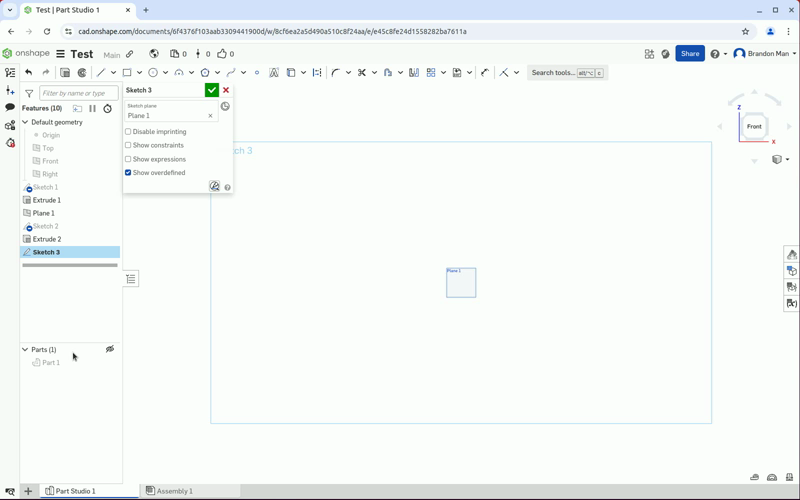
key(l)
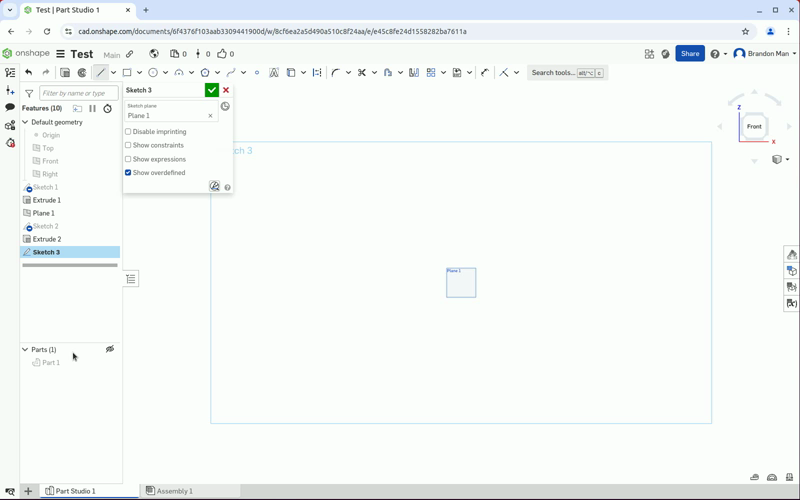
key_down(shift)
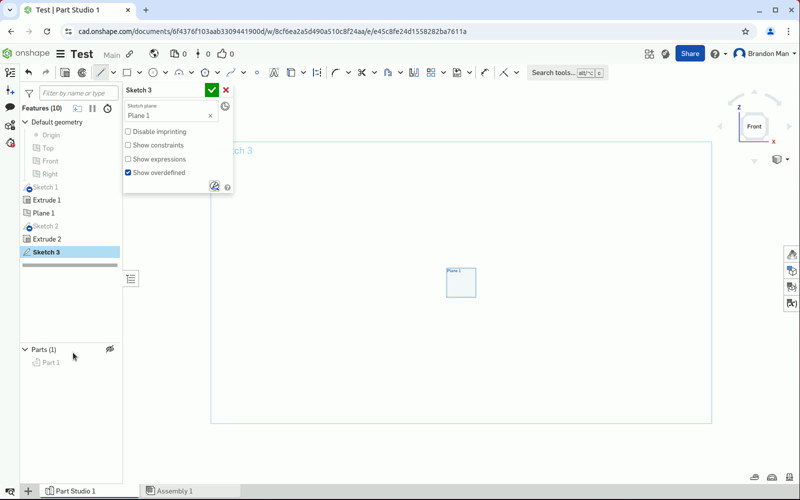
mouse_move(524, 227)
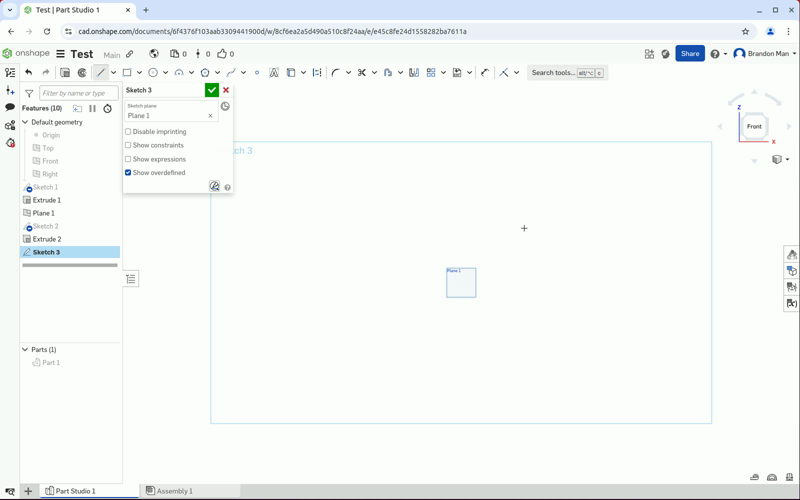
click(524, 227)
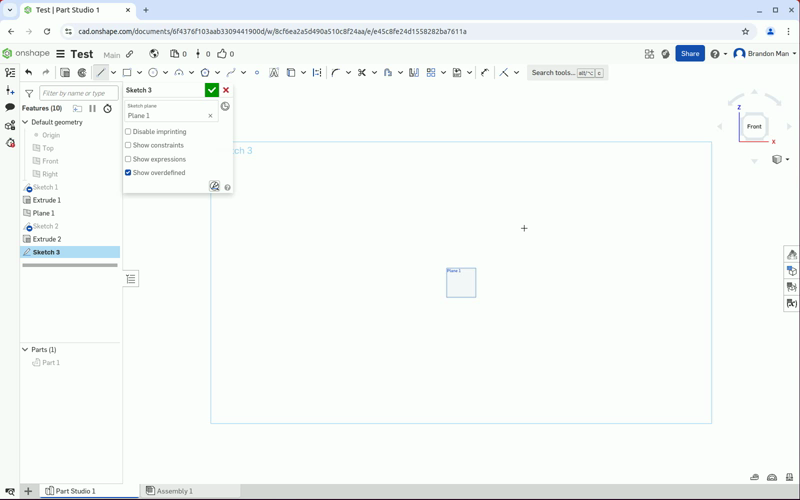
key_up(shift)
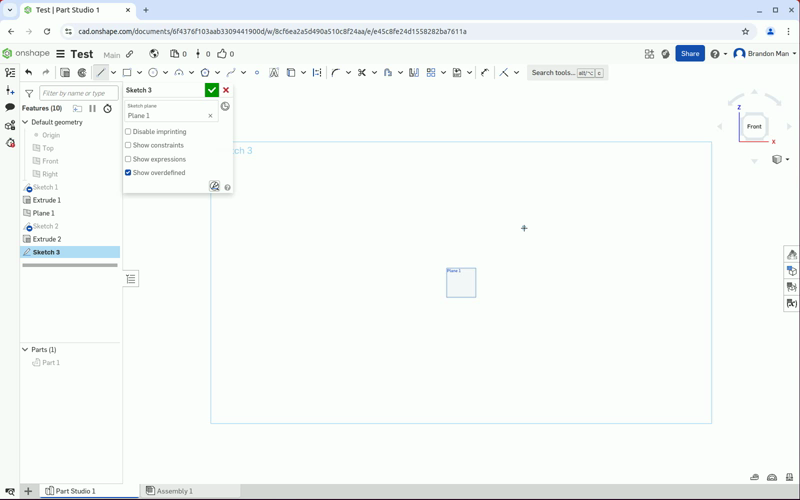
key_down(shift)
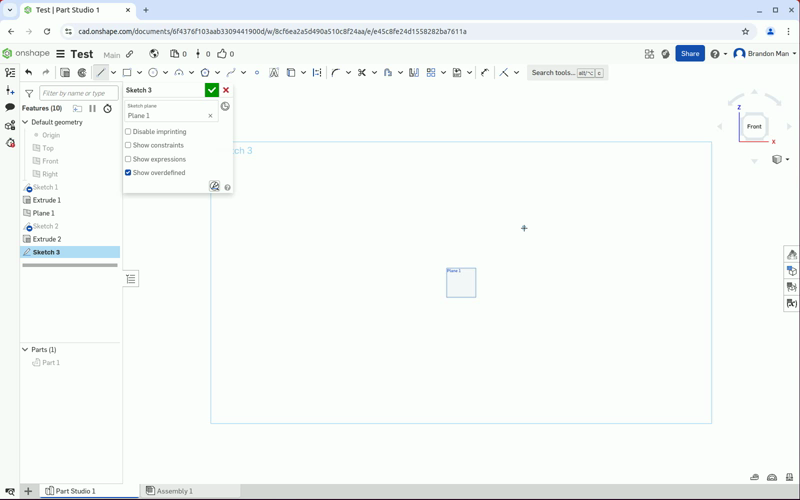
mouse_move(554, 227)
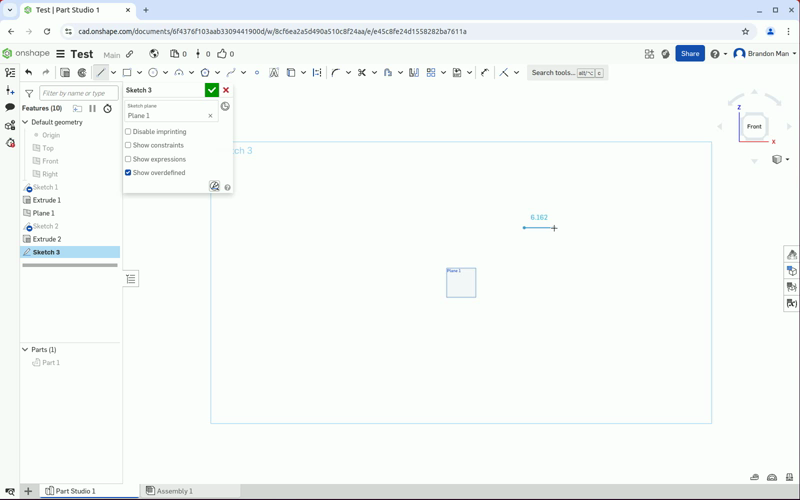
mouse_move(524, 190)
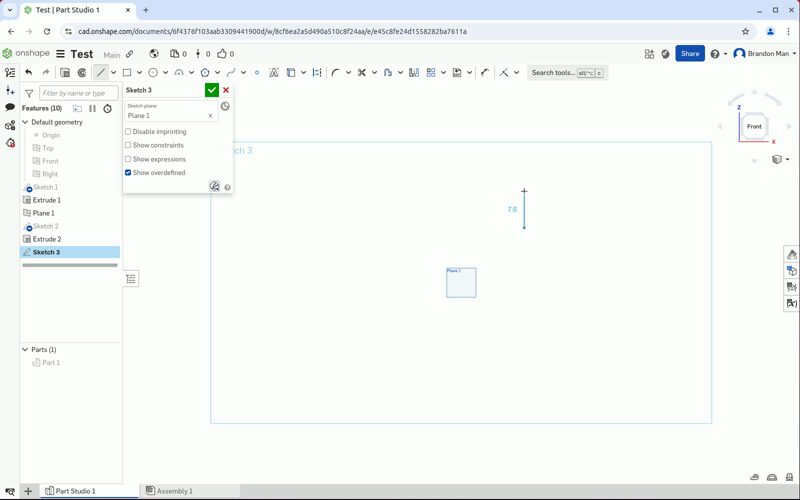
click(524, 190)
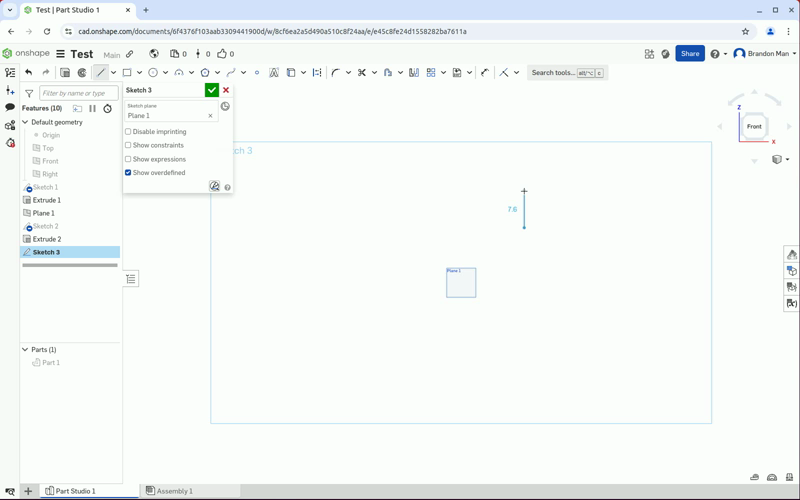
key_up(shift)
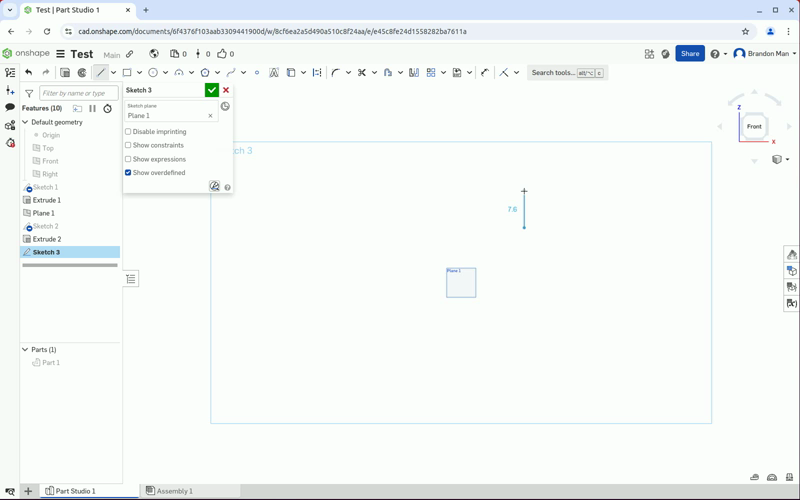
key_down(shift)
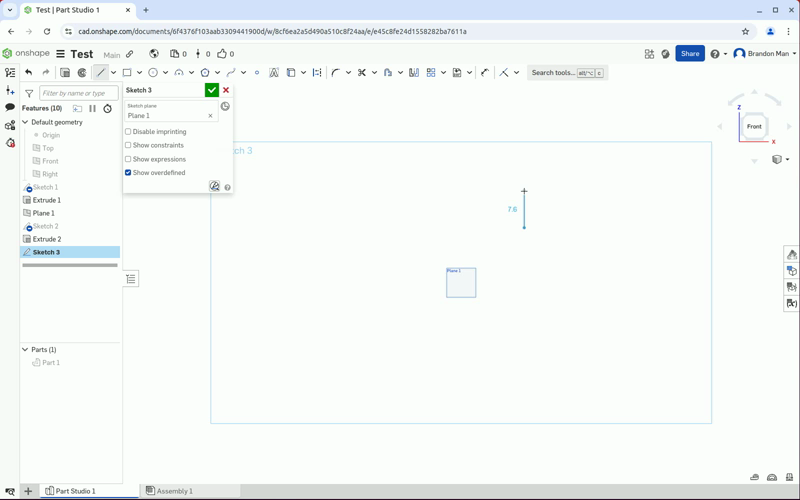
mouse_move(554, 190)
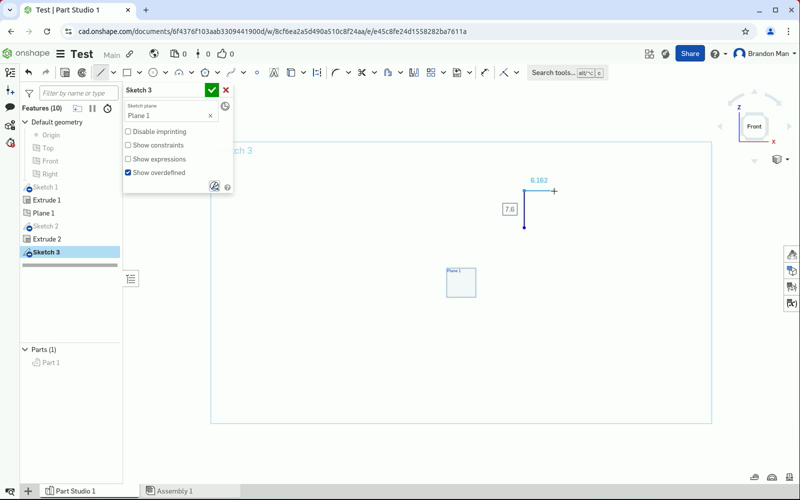
mouse_move(545, 190)
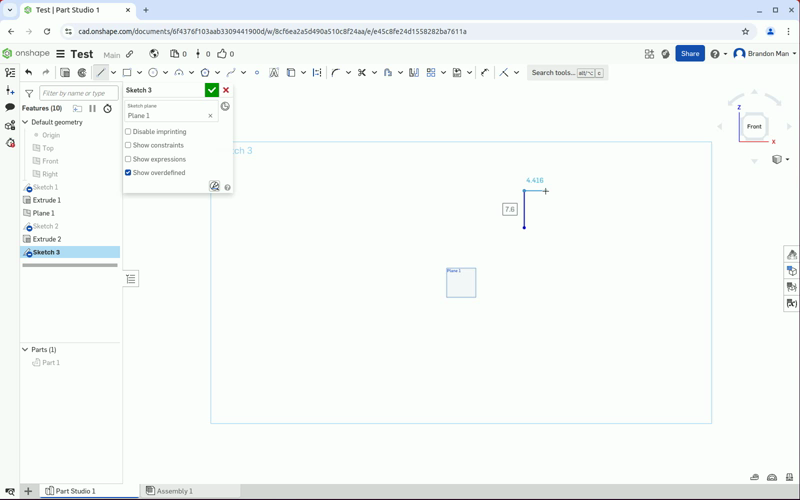
click(545, 190)
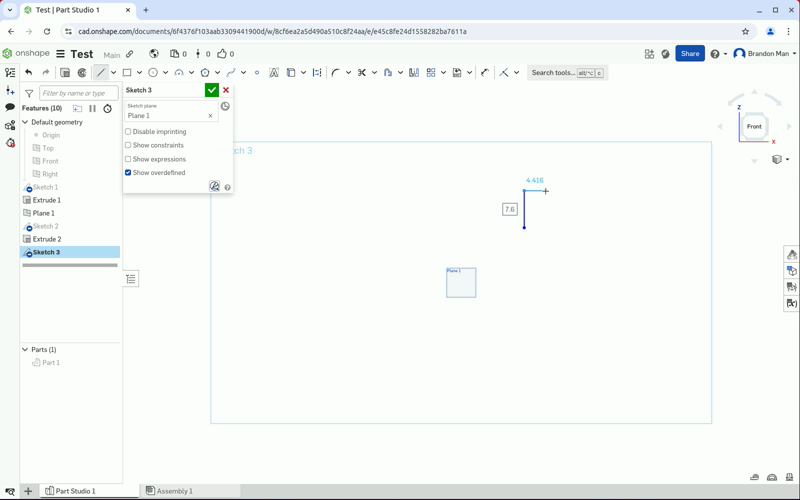
key_up(shift)
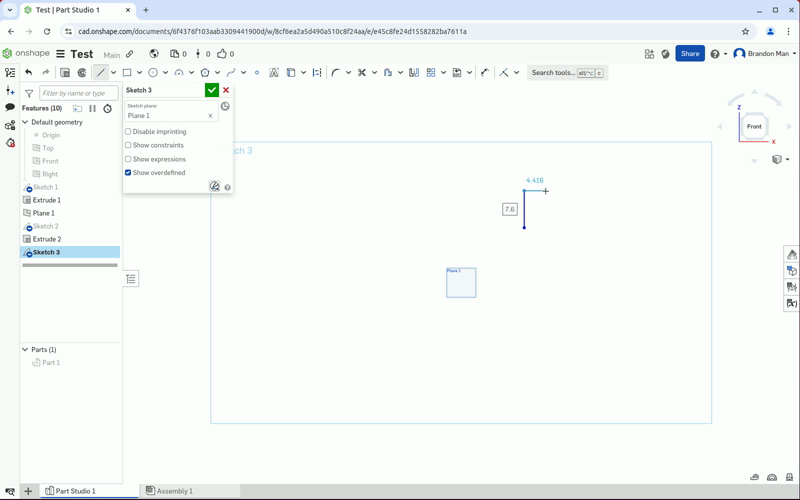
key_down(shift)
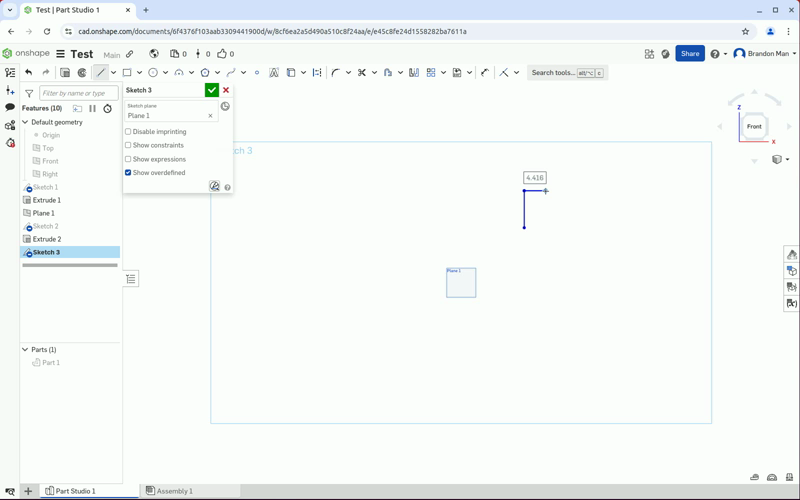
mouse_move(575, 190)
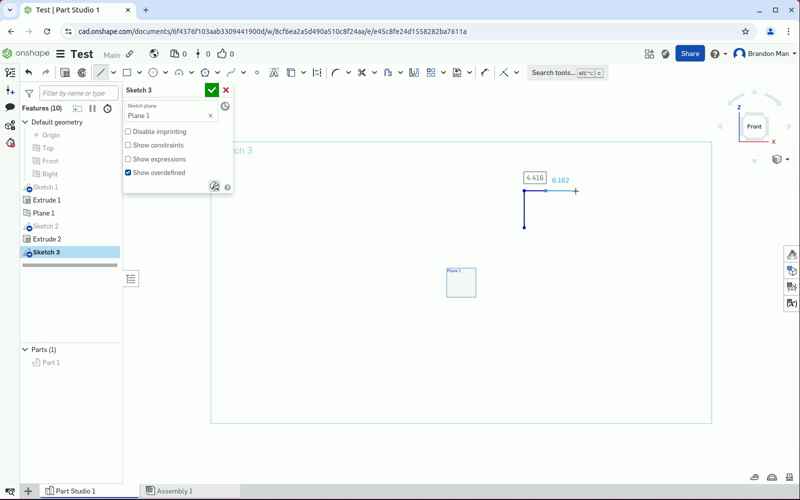
mouse_move(545, 244)
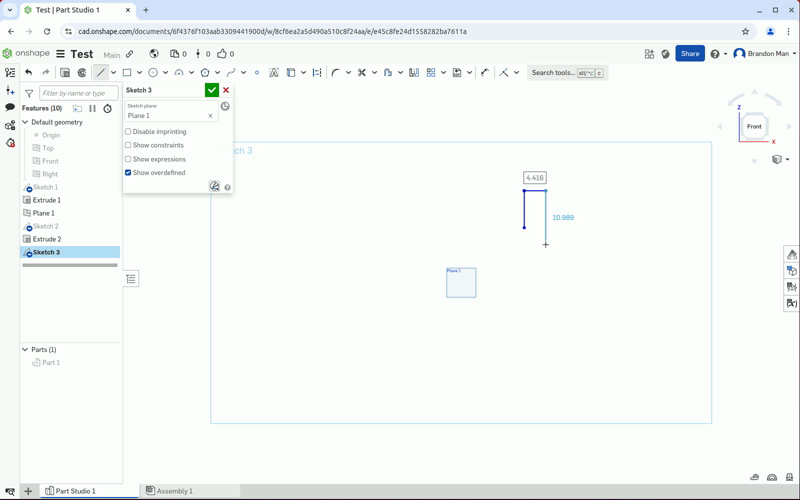
click(545, 244)
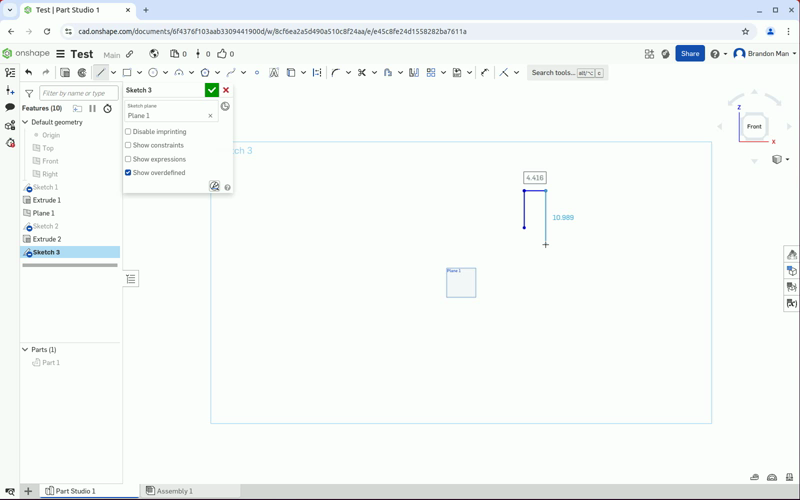
key_up(shift)
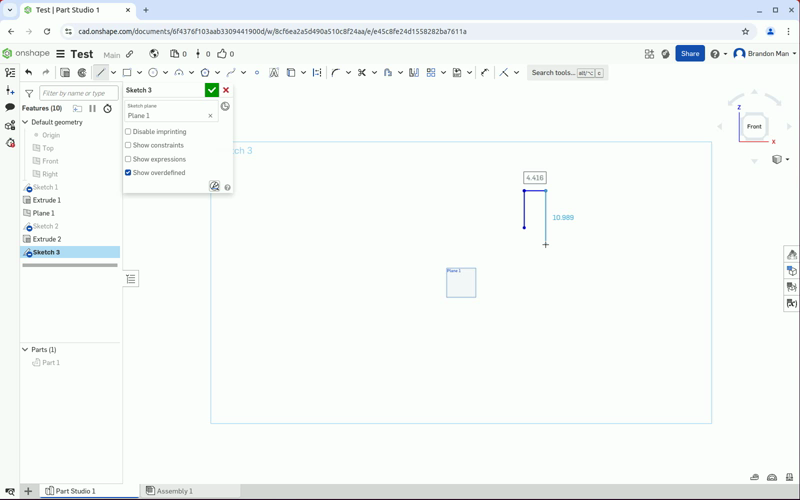
key_down(shift)
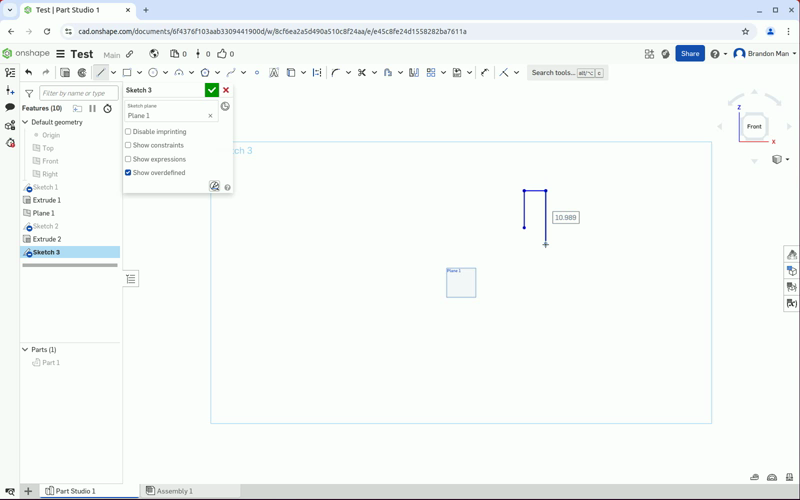
mouse_move(575, 244)
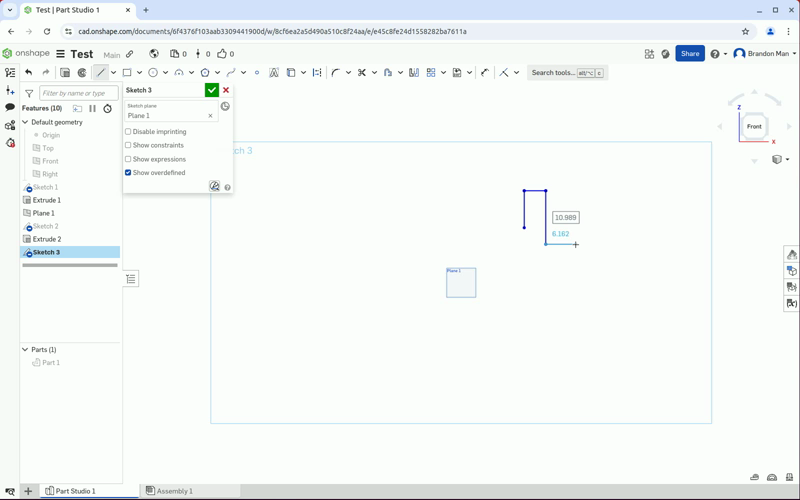
mouse_move(543, 244)
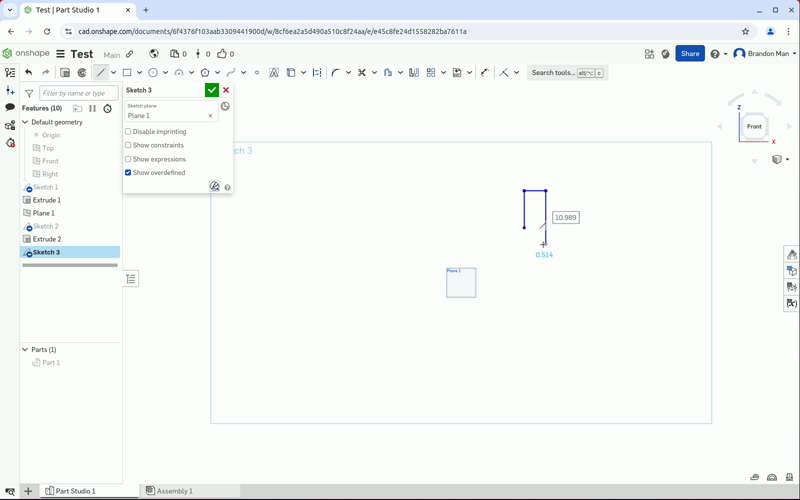
scroll(6)
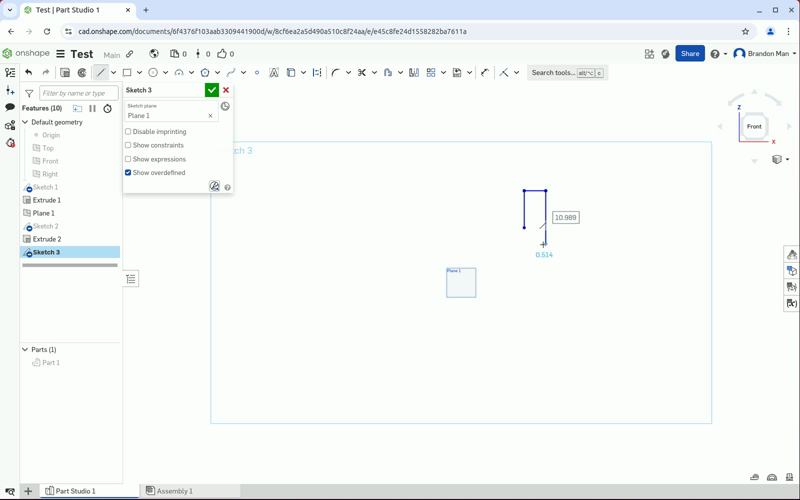
scroll(6)
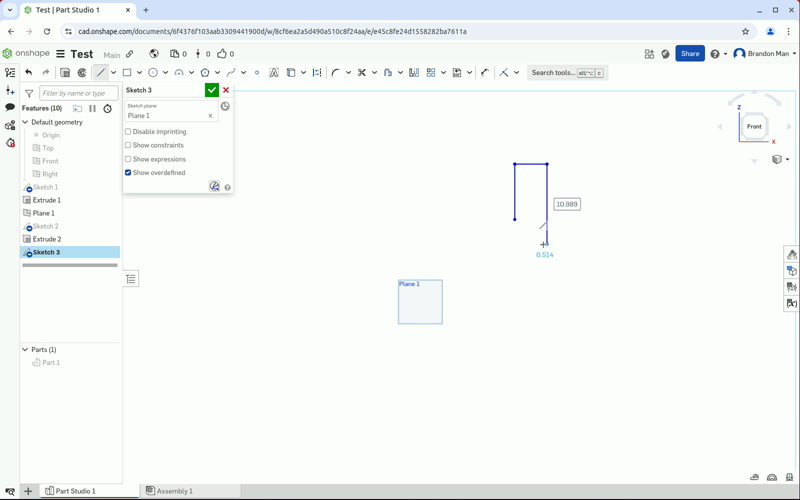
scroll(6)
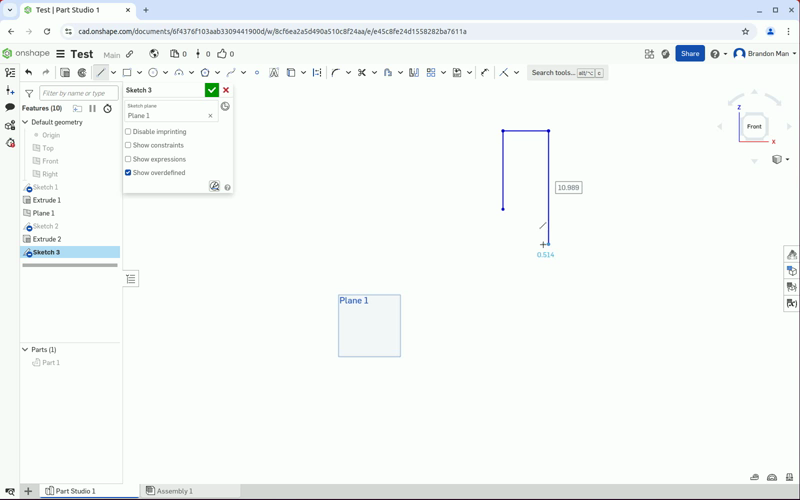
scroll(6)
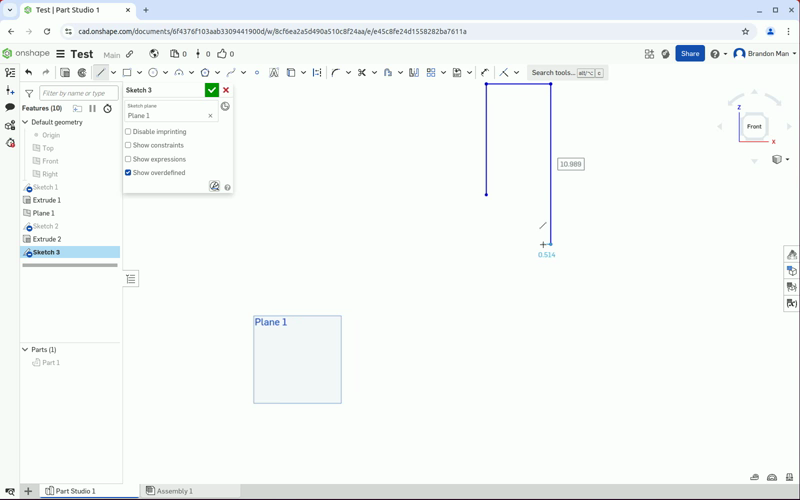
scroll(6)
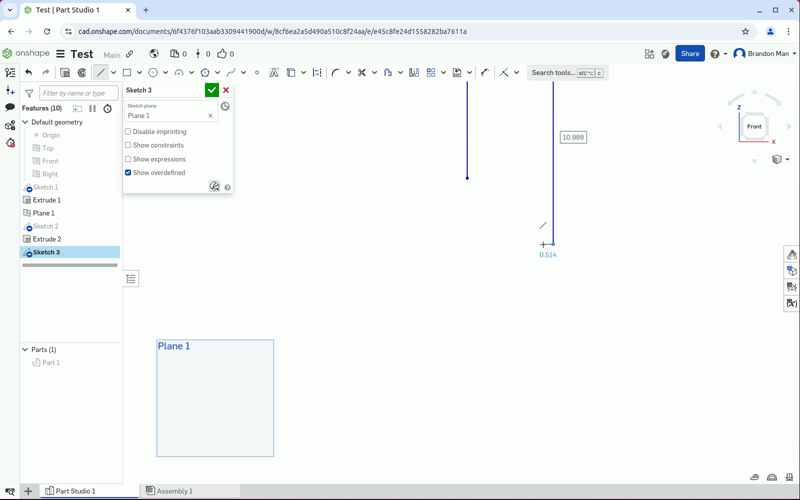
scroll(6)
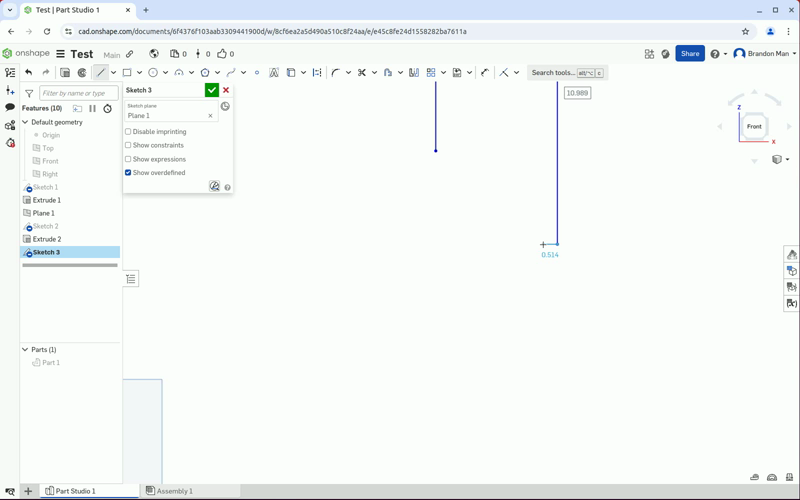
scroll(6)
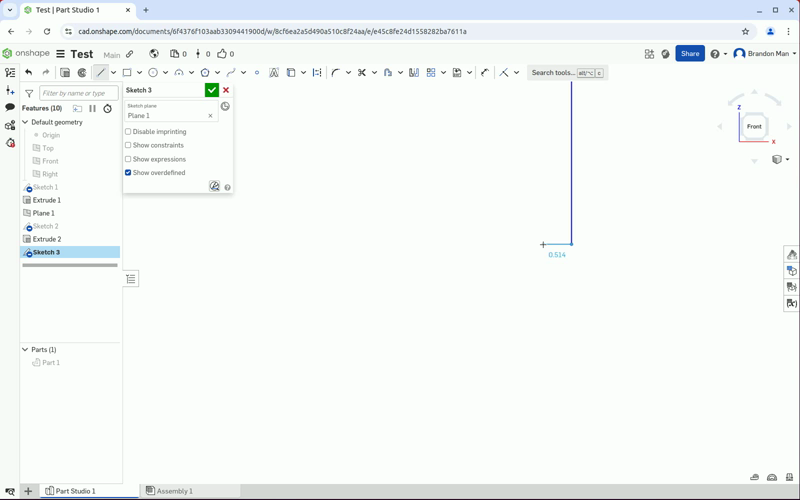
click(543, 244)
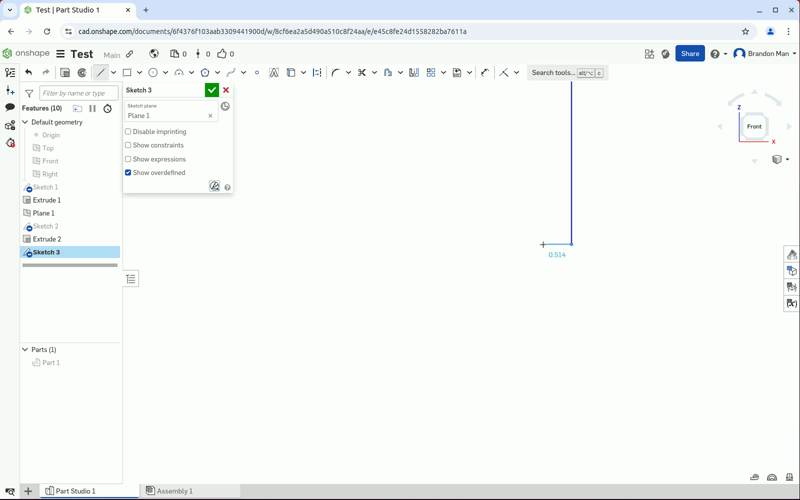
scroll(-6)
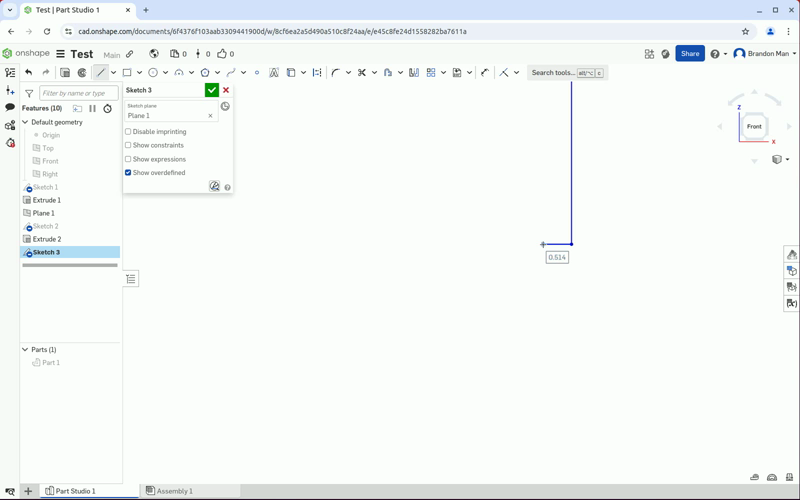
scroll(-6)
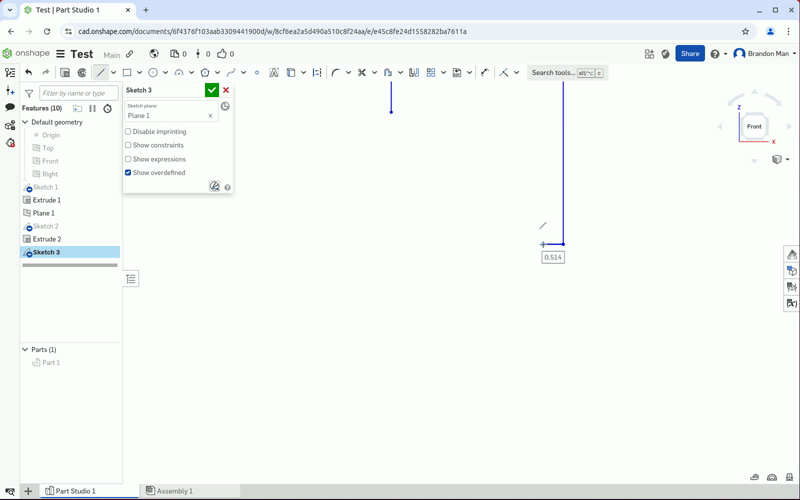
scroll(-6)
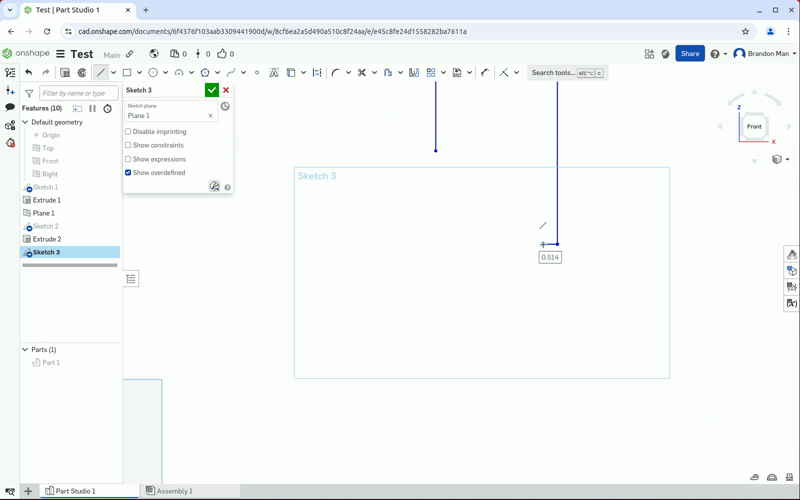
scroll(-6)
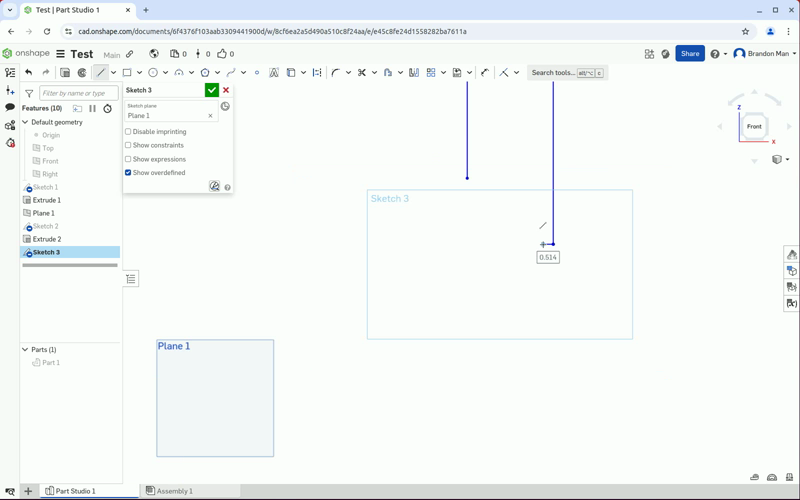
scroll(-6)
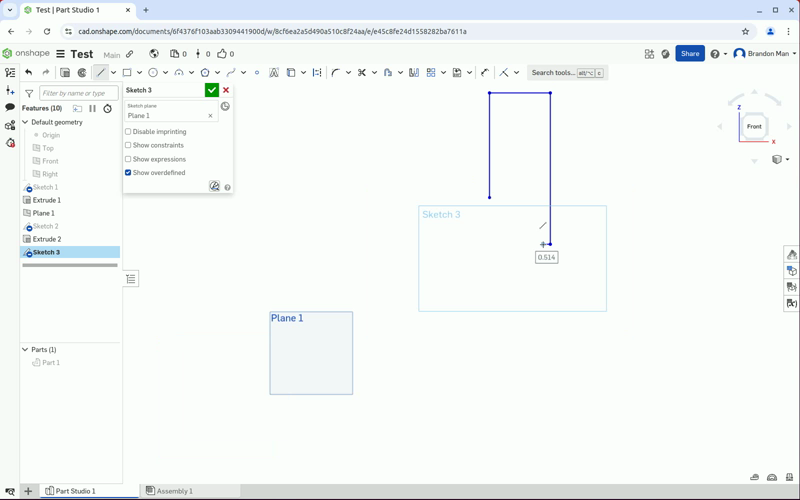
scroll(-6)
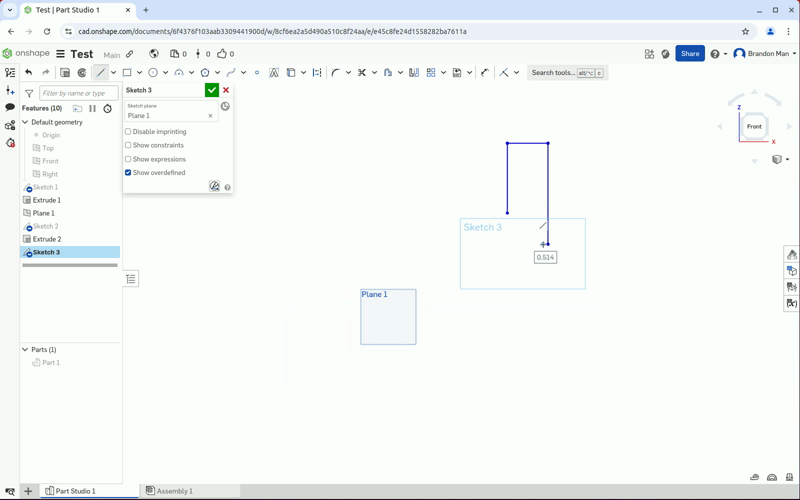
scroll(-6)
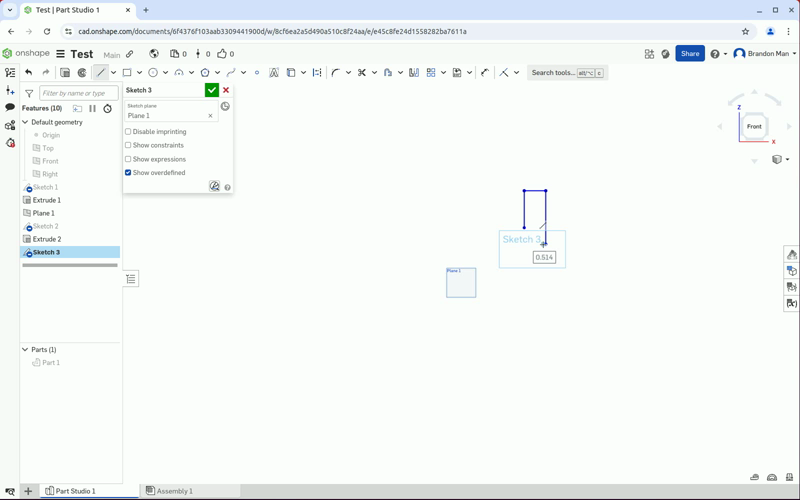
key_up(shift)
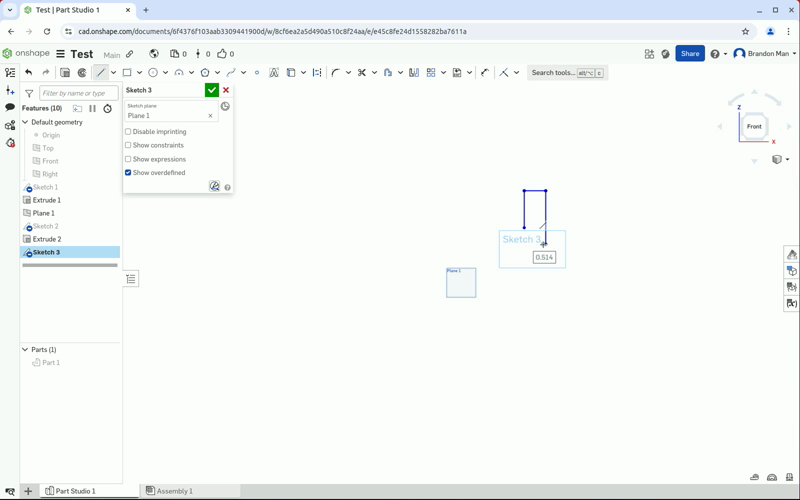
key(esc)
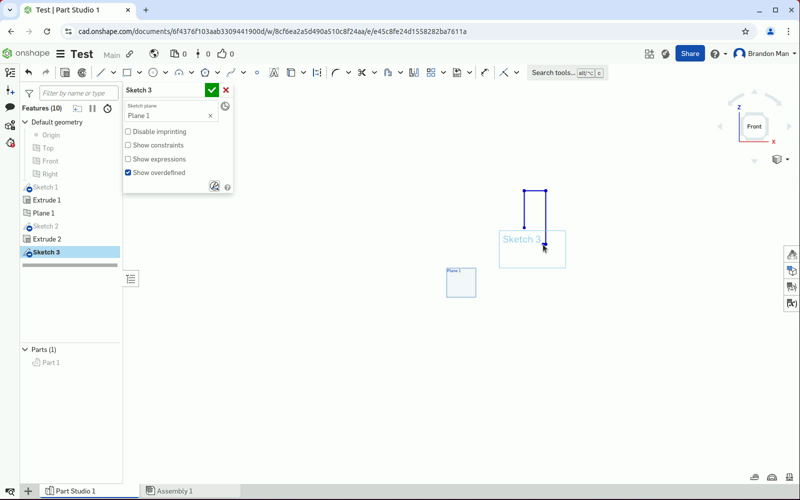
key(a)
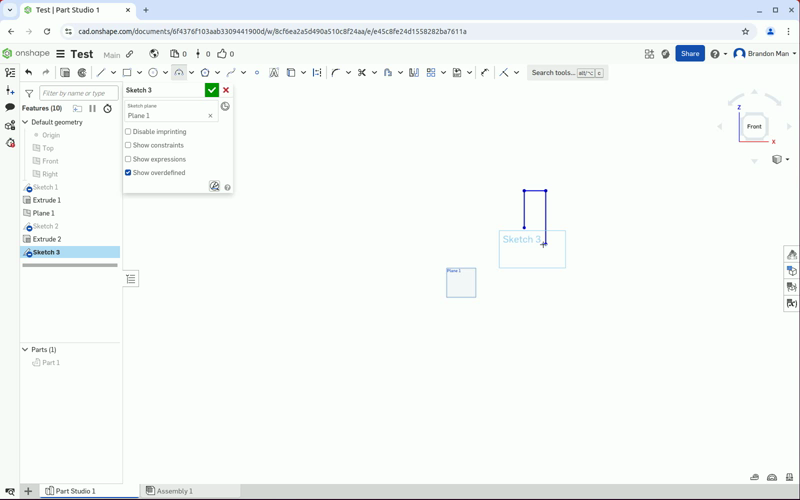
mouse_move(543, 244)
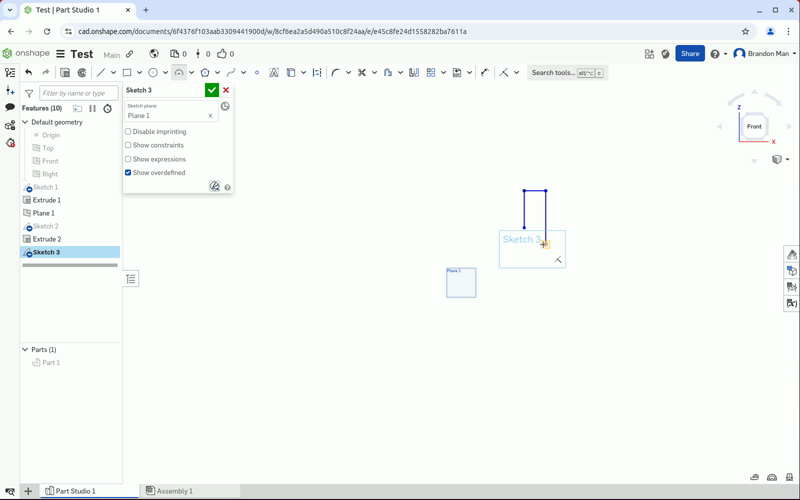
scroll(6)
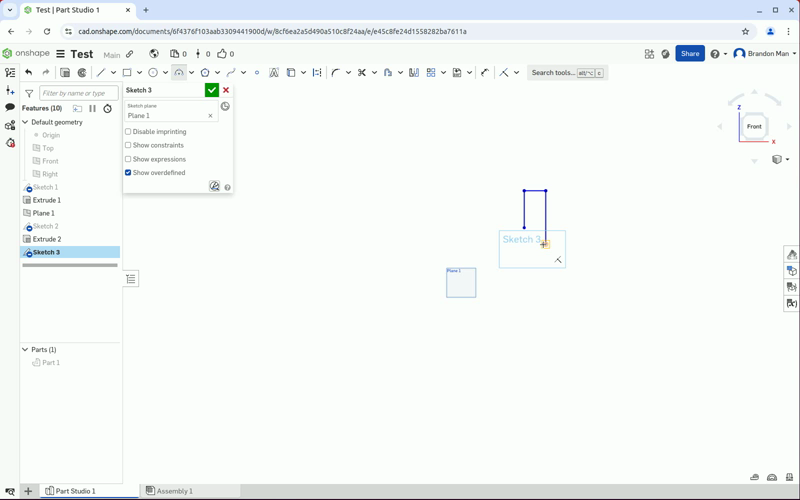
scroll(6)
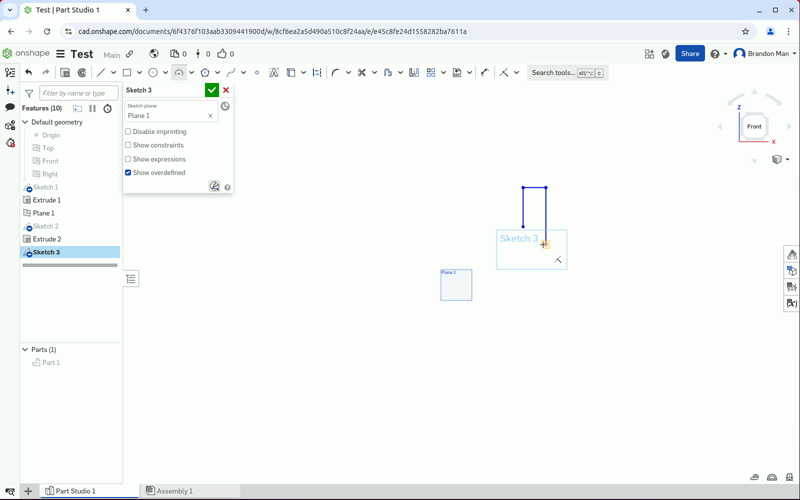
scroll(6)
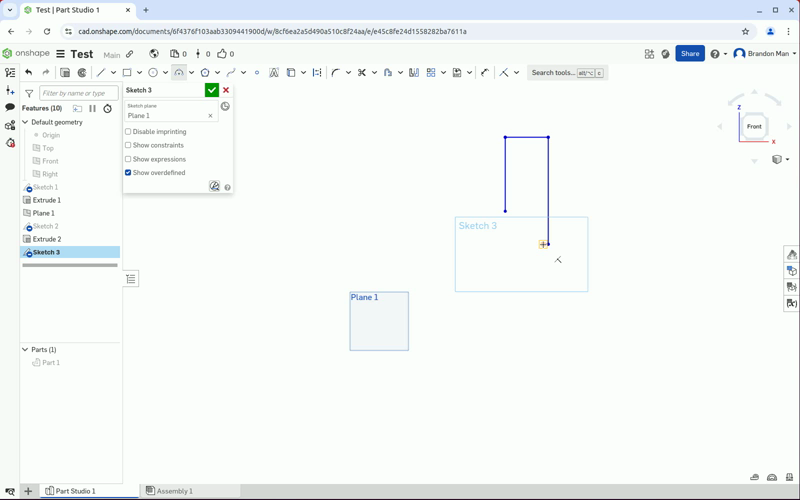
scroll(6)
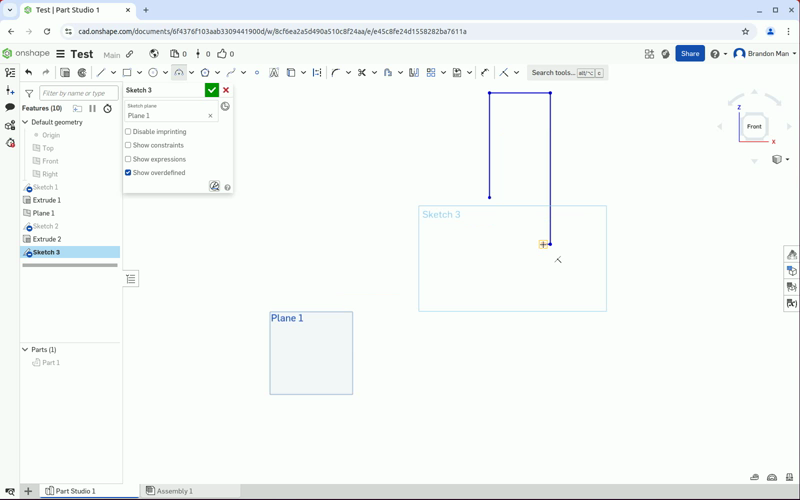
scroll(6)
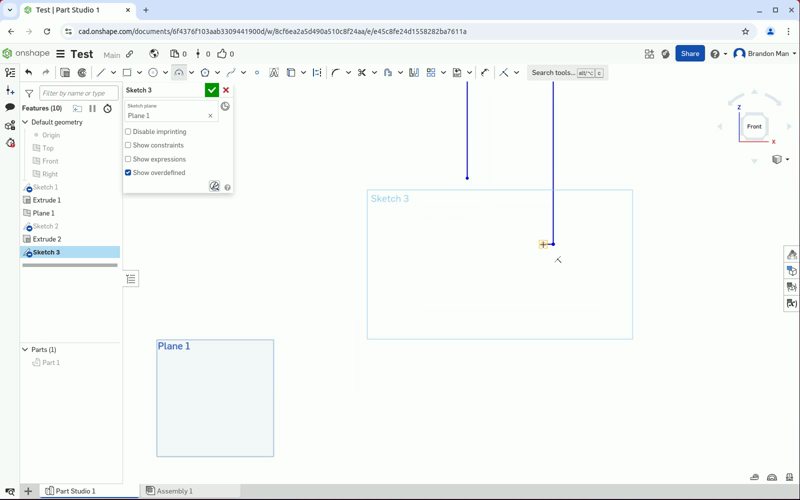
scroll(6)
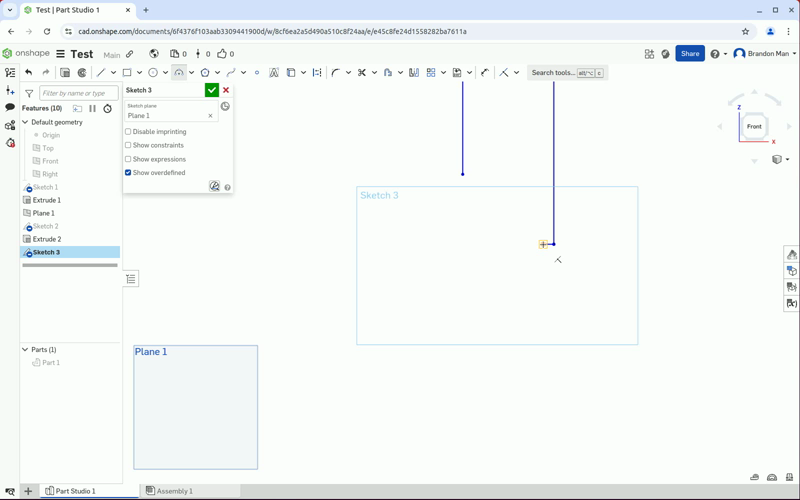
scroll(6)
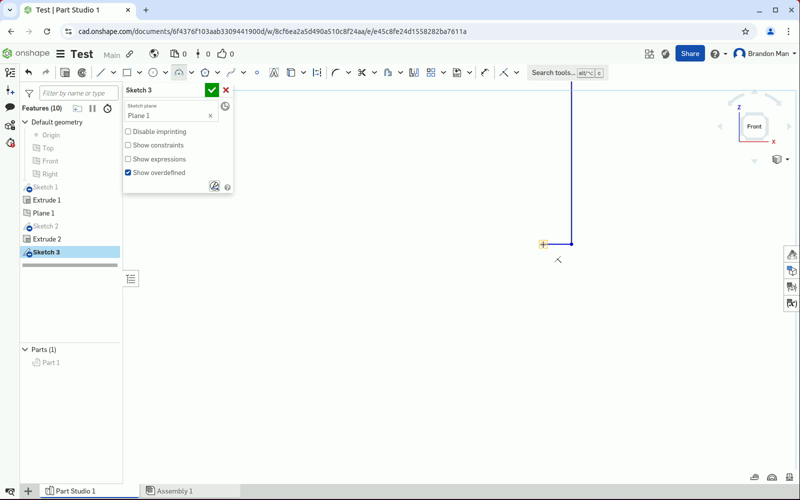
click(543, 244)
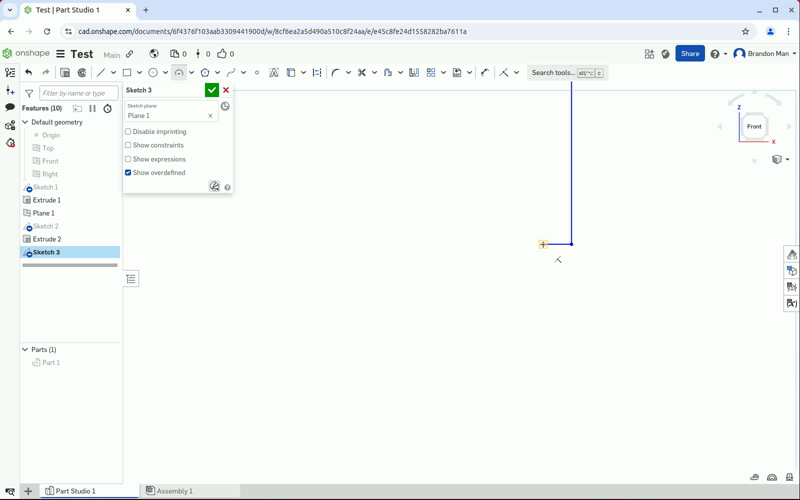
scroll(-6)
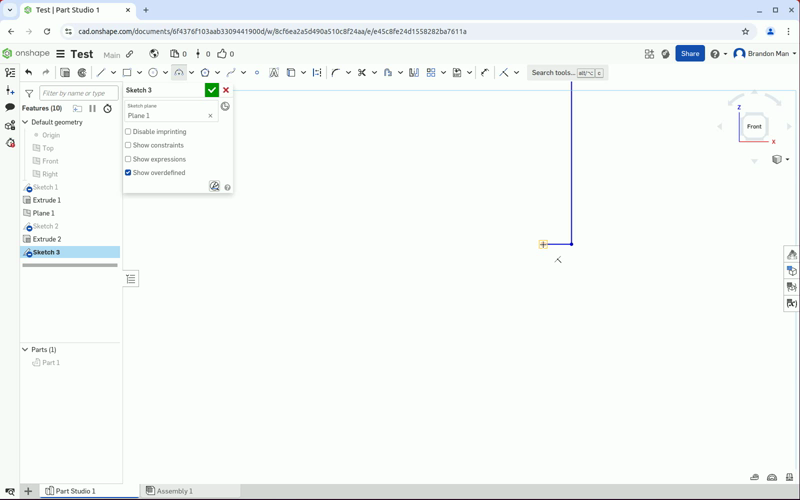
scroll(-6)
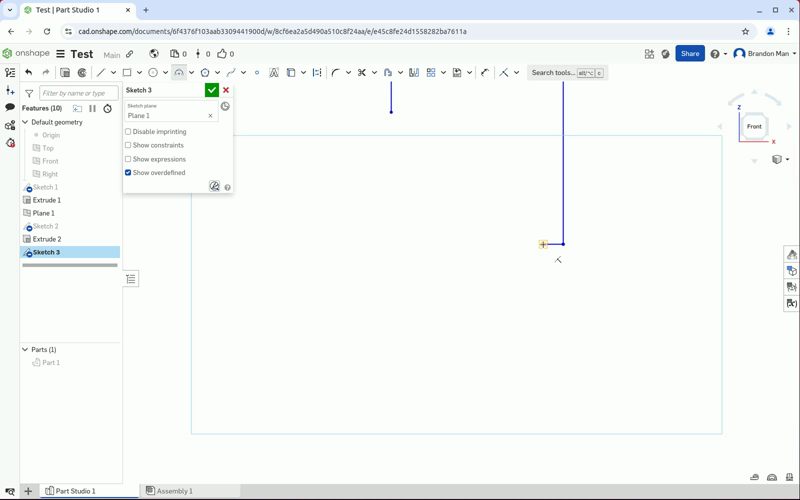
scroll(-6)
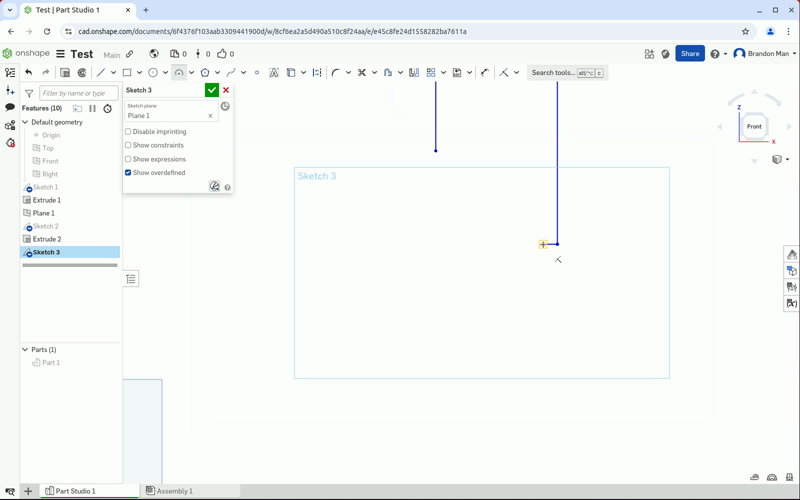
scroll(-6)
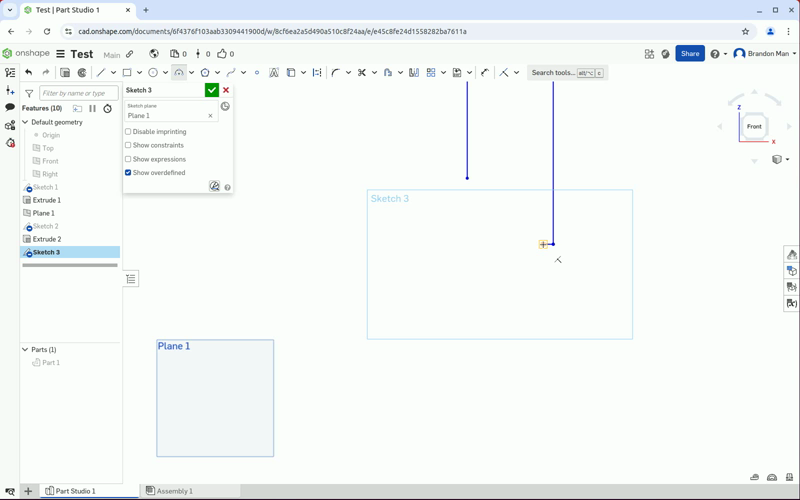
scroll(-6)
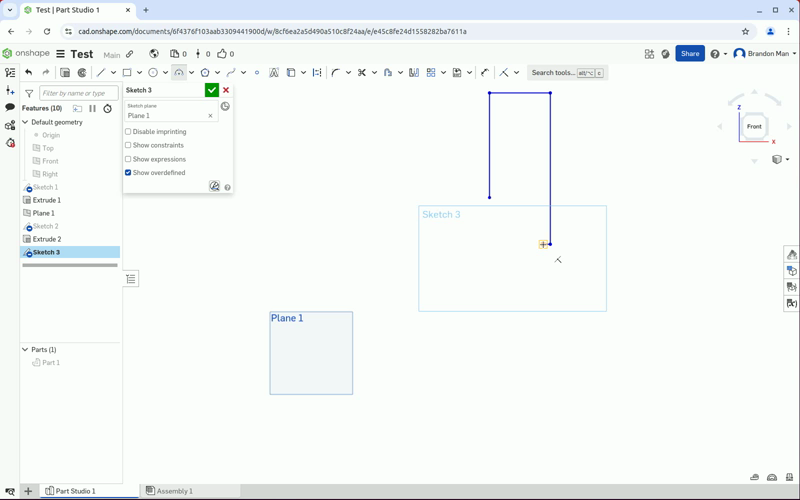
scroll(-6)
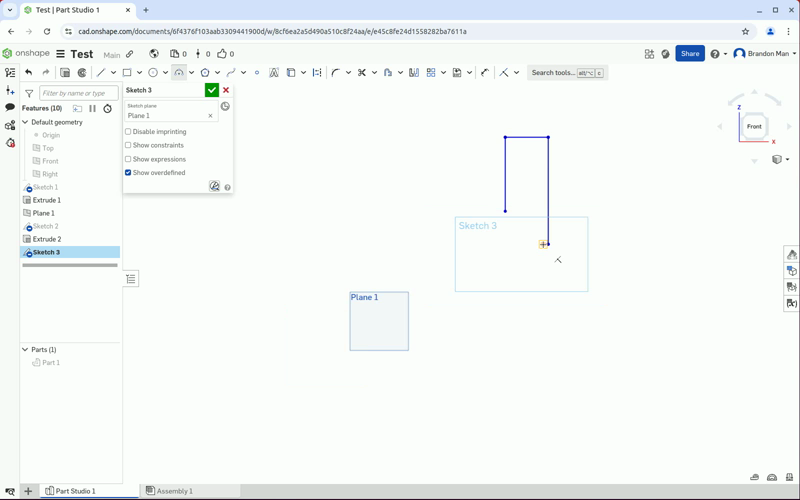
scroll(-6)
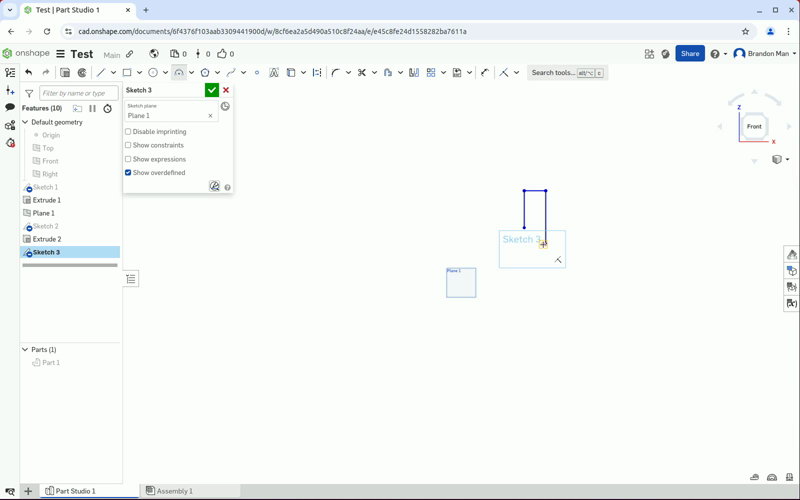
key_down(shift)
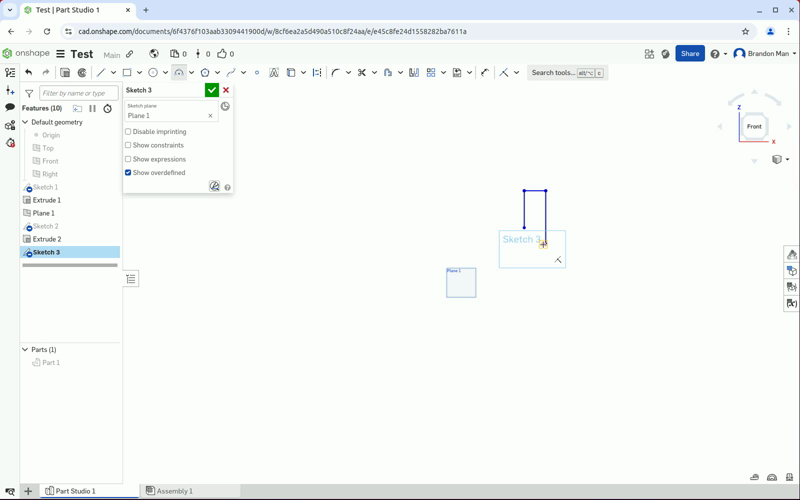
mouse_move(525, 231)
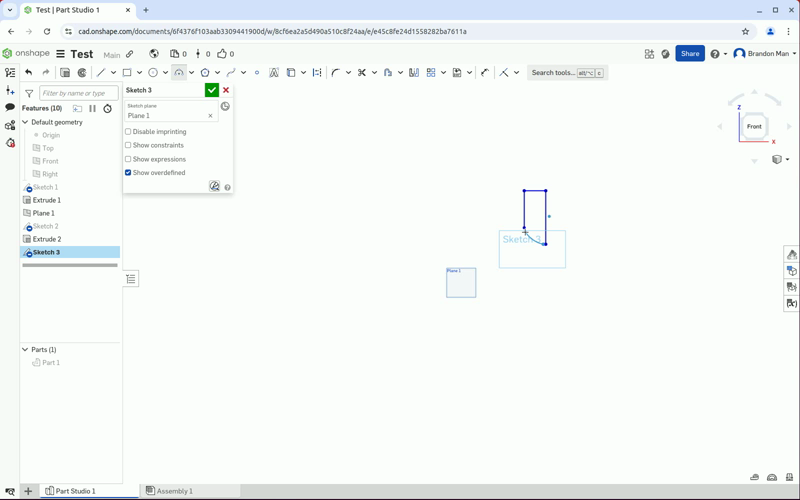
scroll(6)
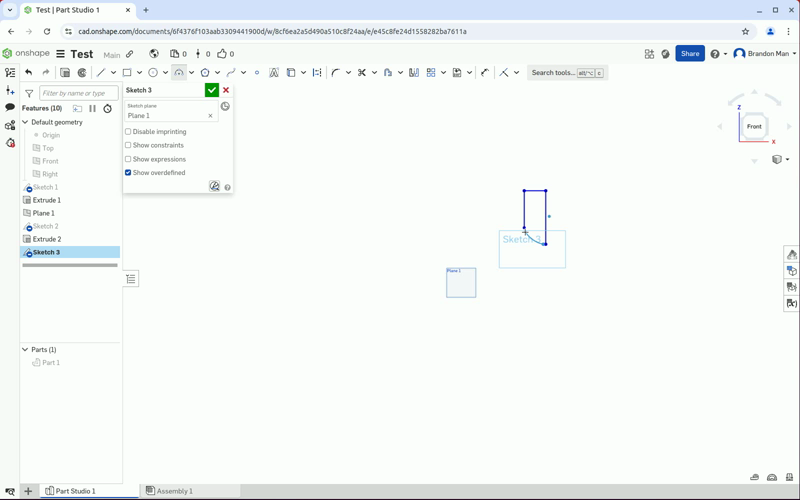
scroll(6)
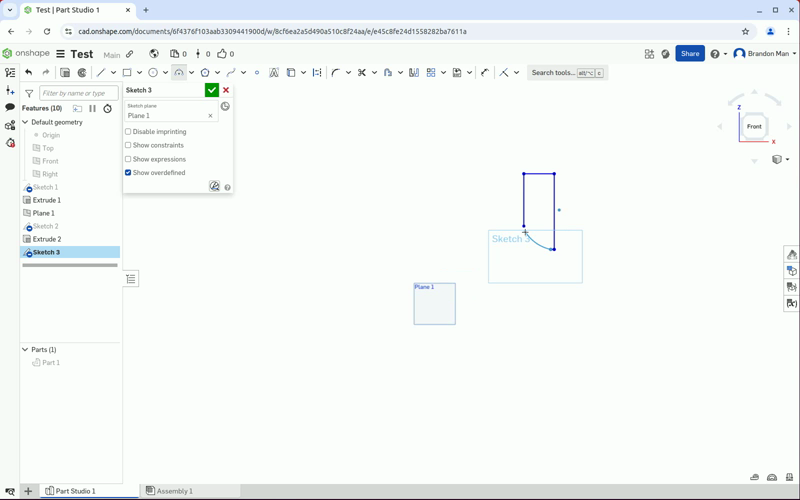
scroll(6)
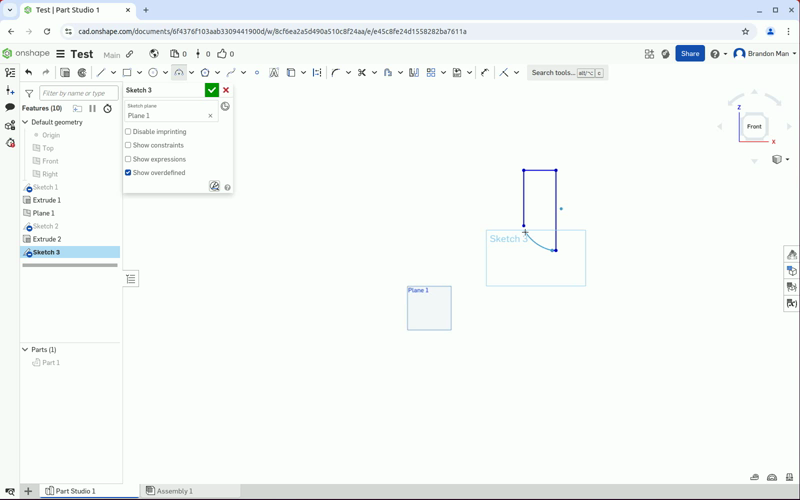
scroll(6)
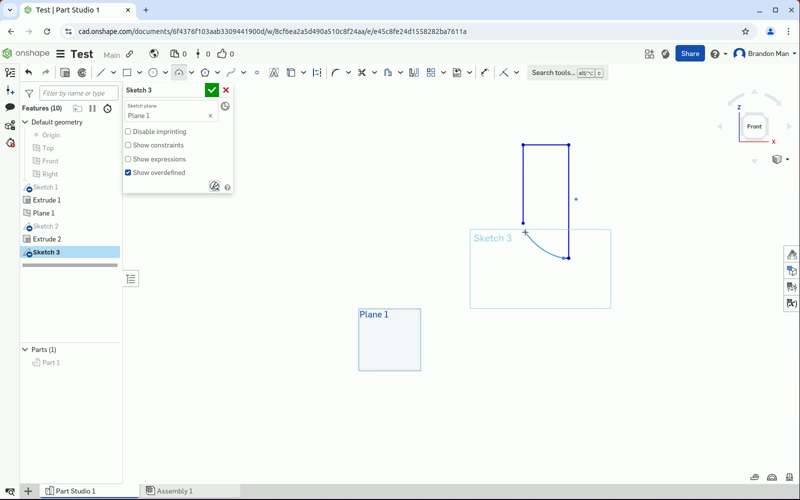
scroll(6)
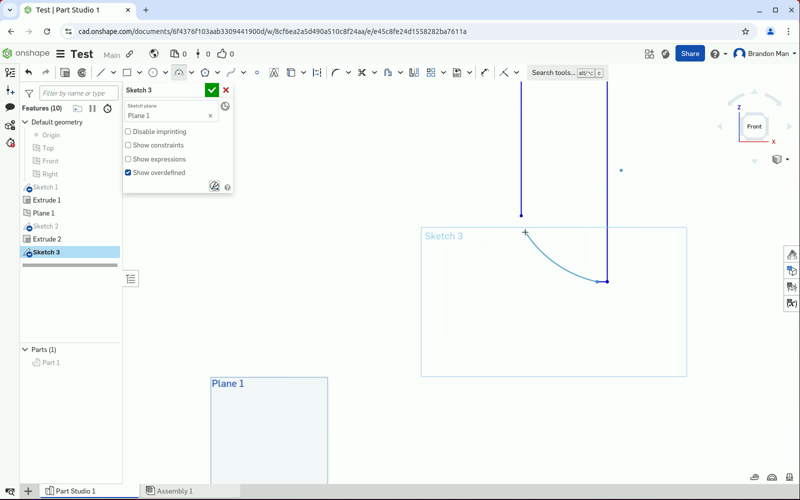
scroll(6)
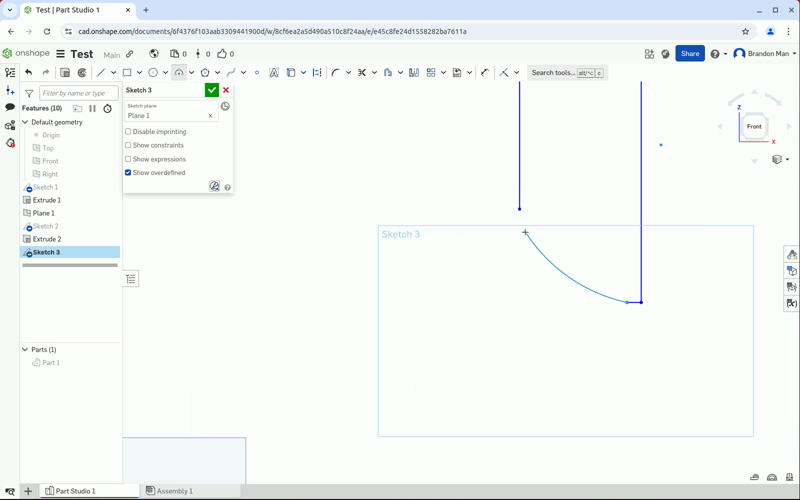
scroll(6)
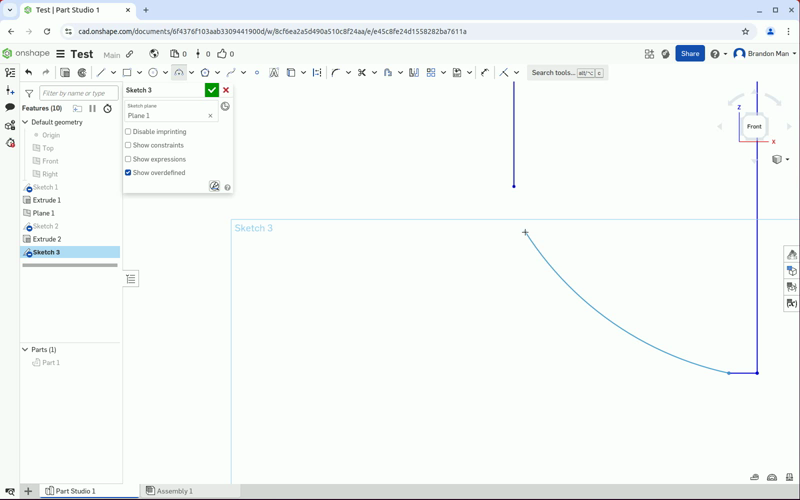
click(525, 231)
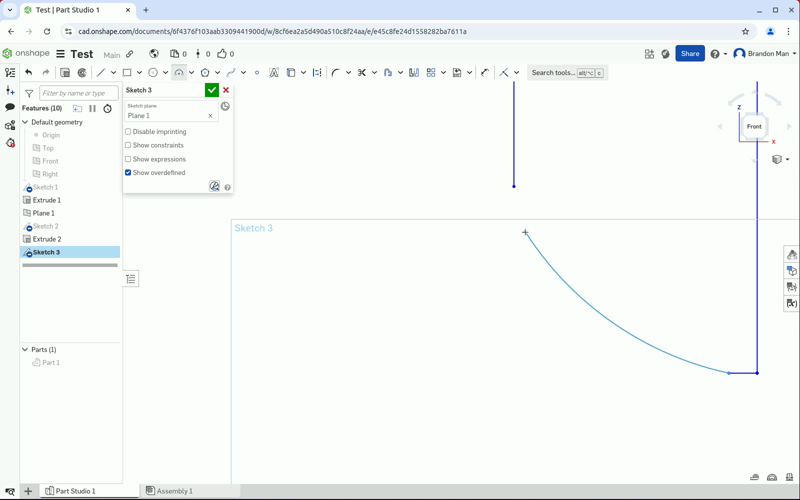
scroll(-6)
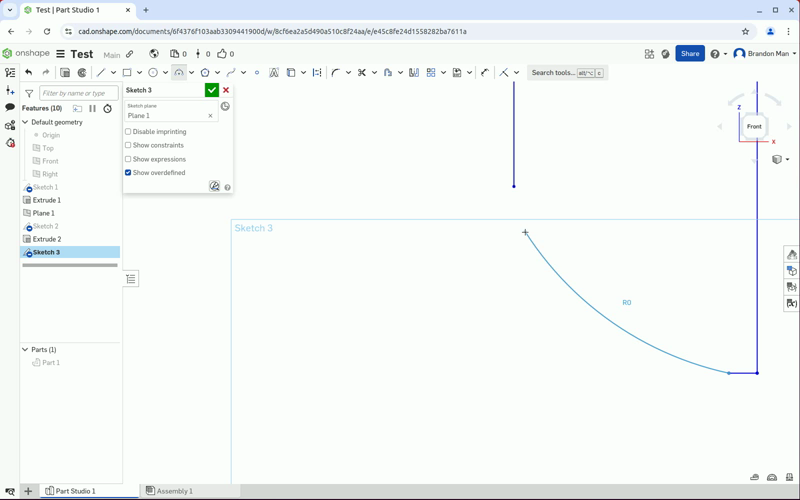
scroll(-6)
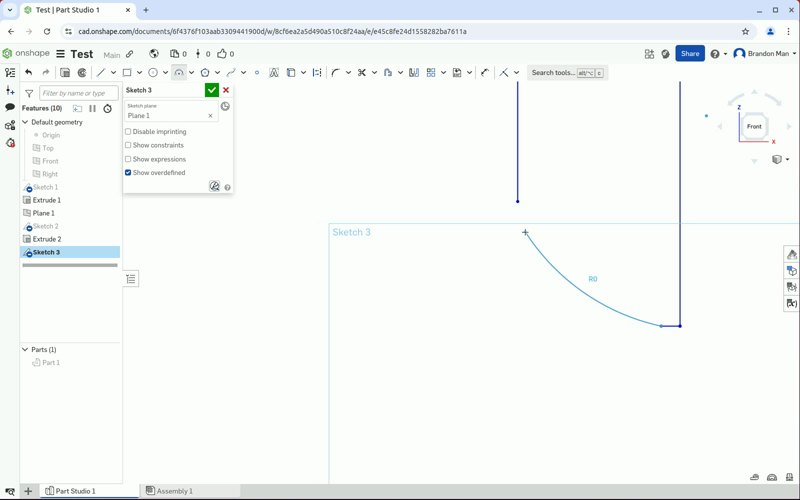
scroll(-6)
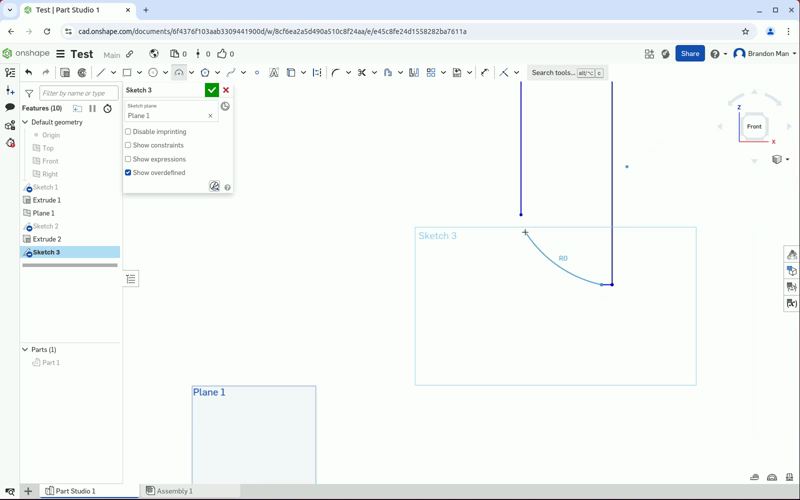
scroll(-6)
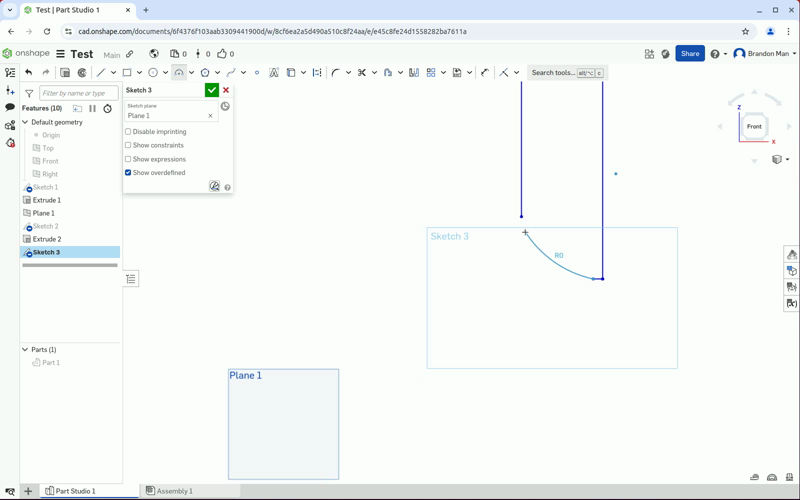
scroll(-6)
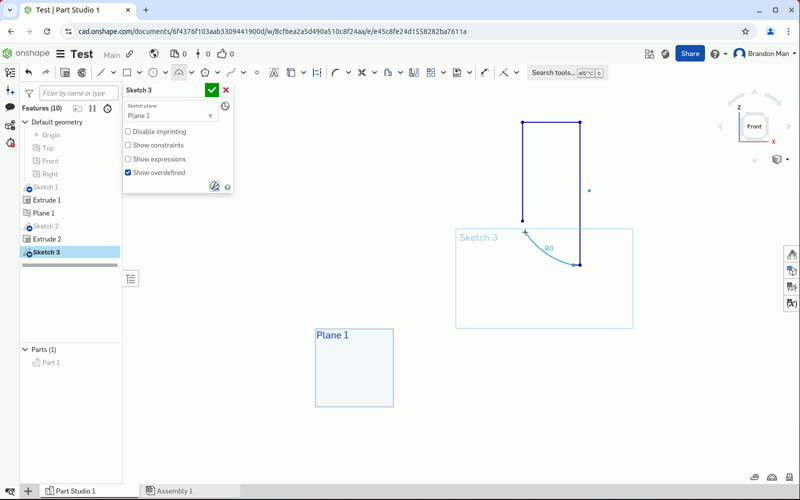
scroll(-6)
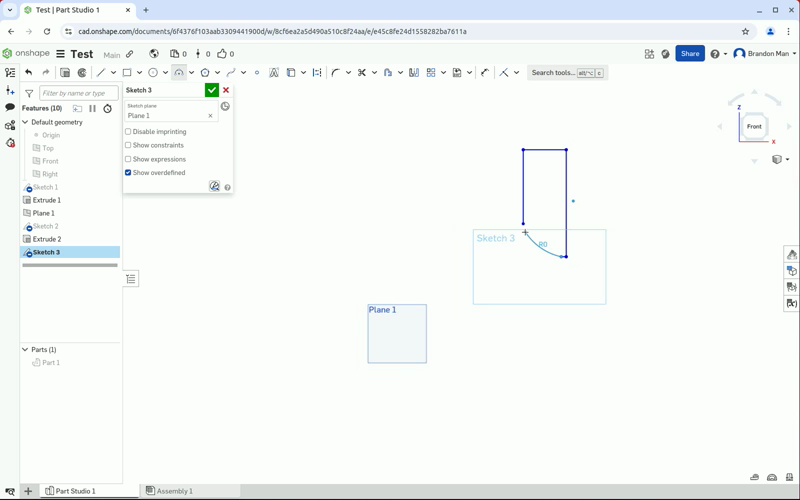
scroll(-6)
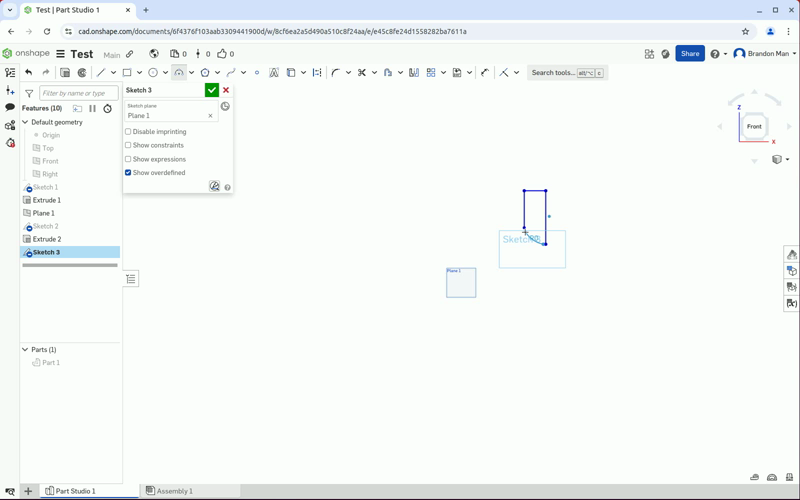
mouse_move(532, 240)
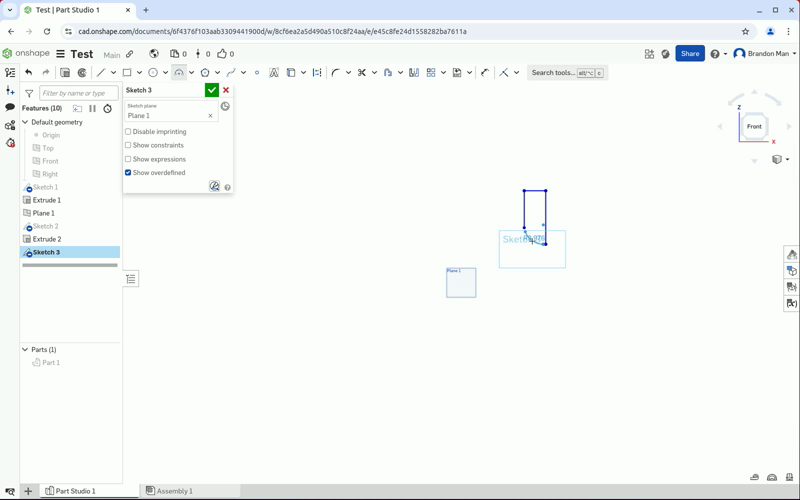
click(532, 240)
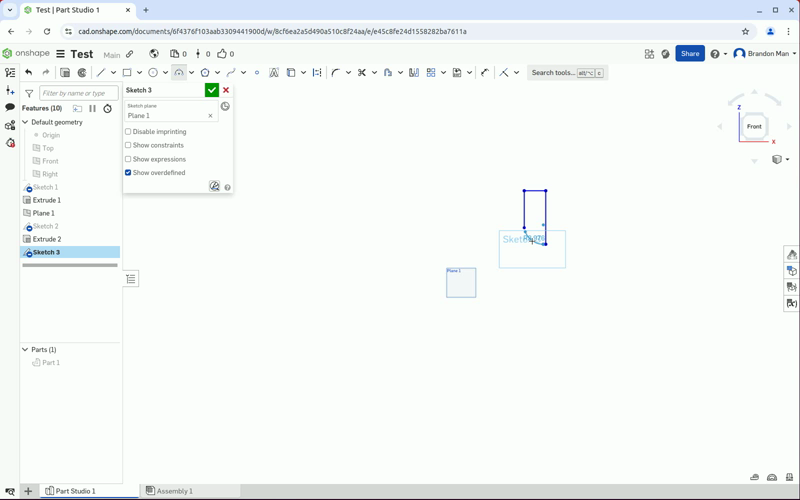
key_up(shift)
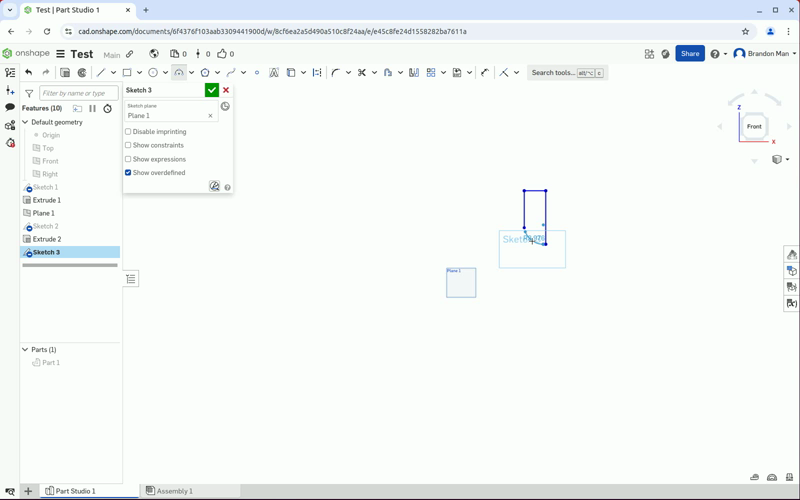
mouse_move(525, 231)
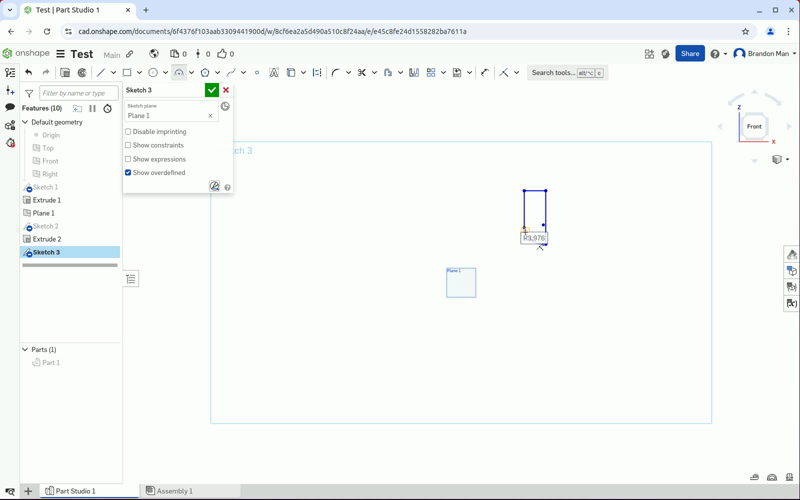
scroll(6)
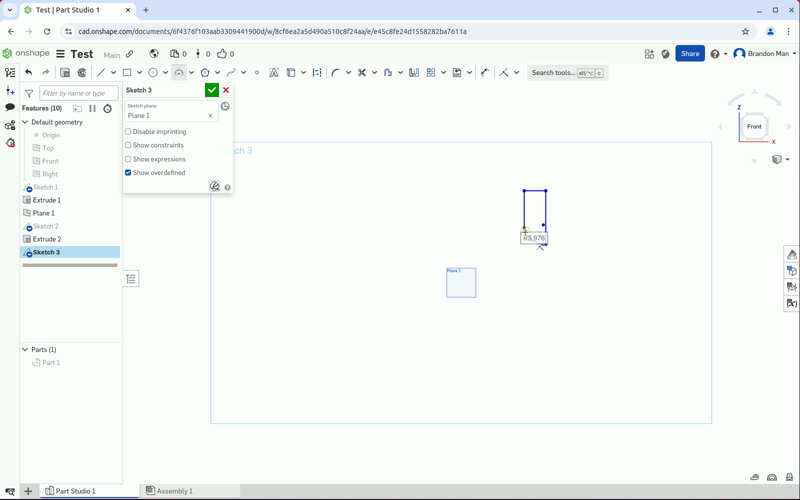
scroll(6)
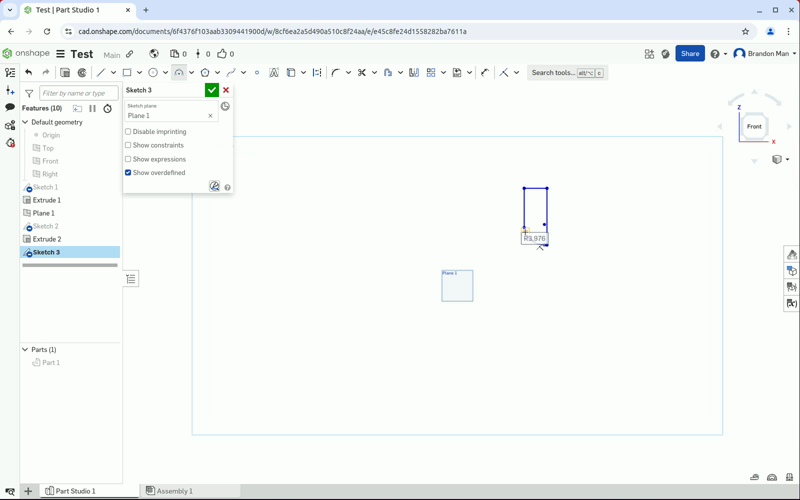
scroll(6)
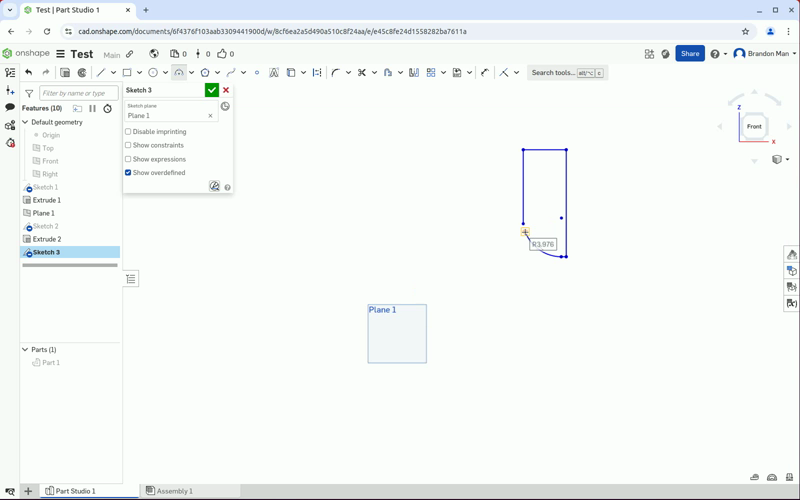
scroll(6)
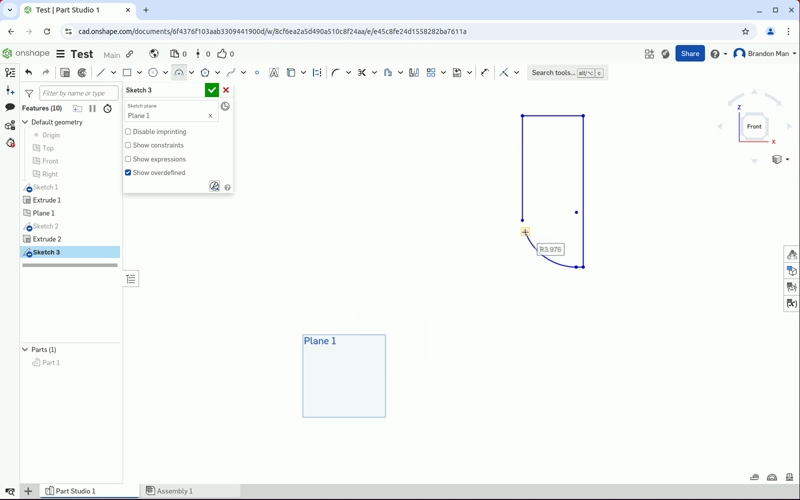
scroll(6)
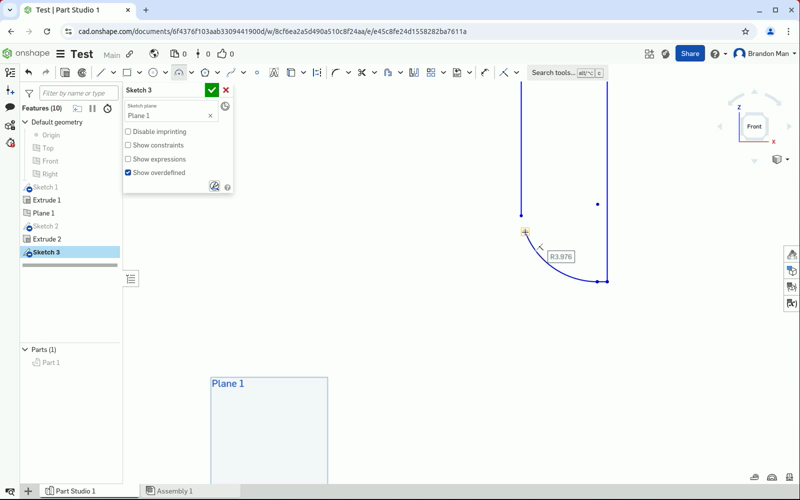
scroll(6)
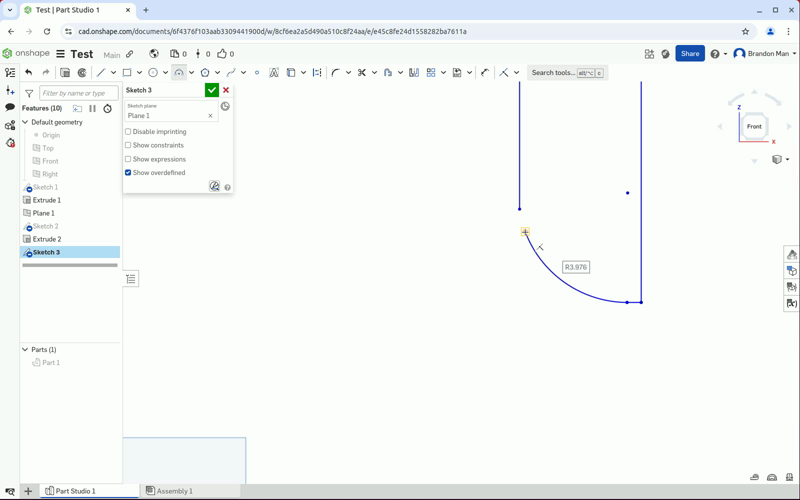
scroll(6)
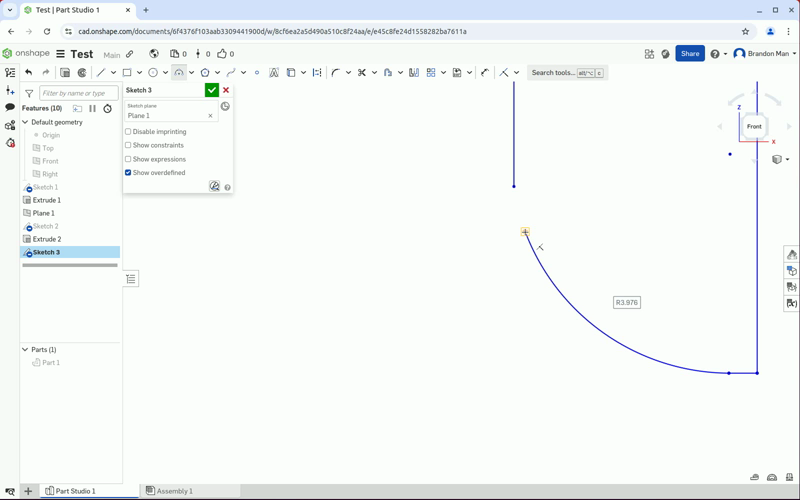
click(525, 231)
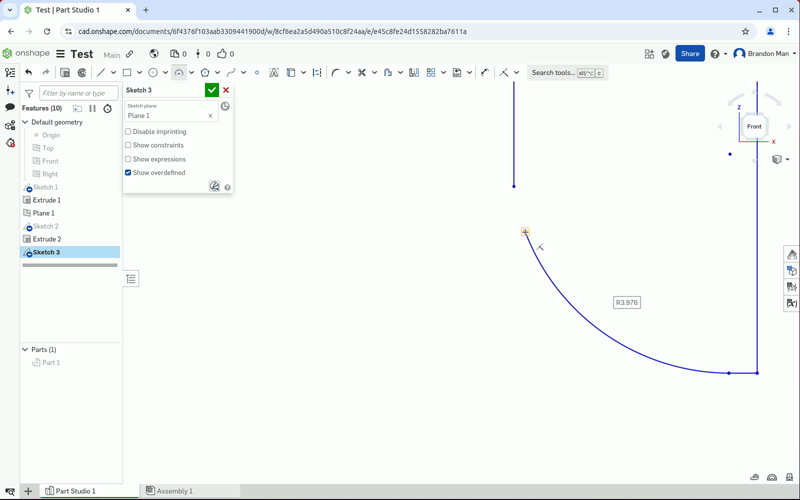
scroll(-6)
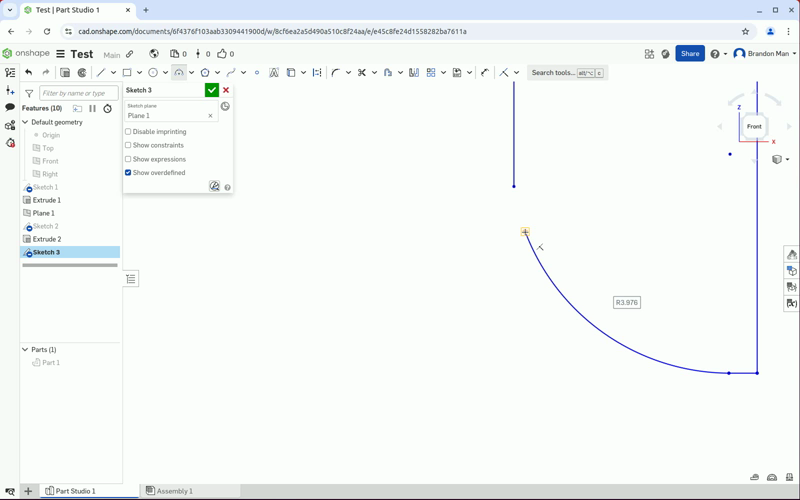
scroll(-6)
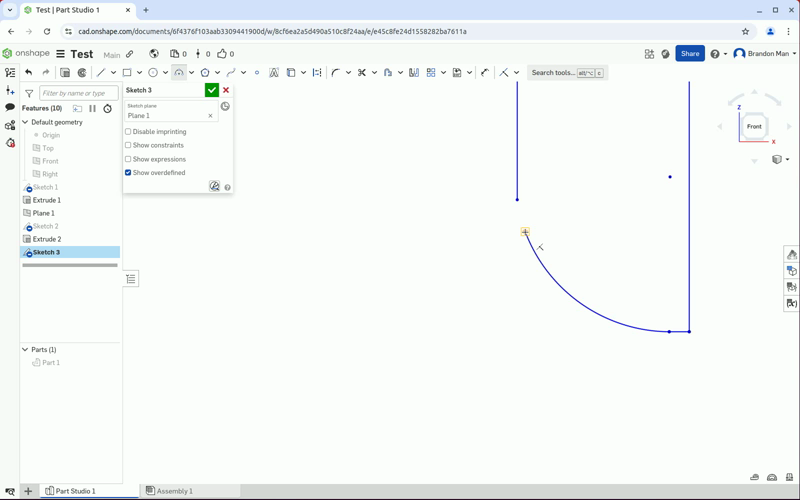
scroll(-6)
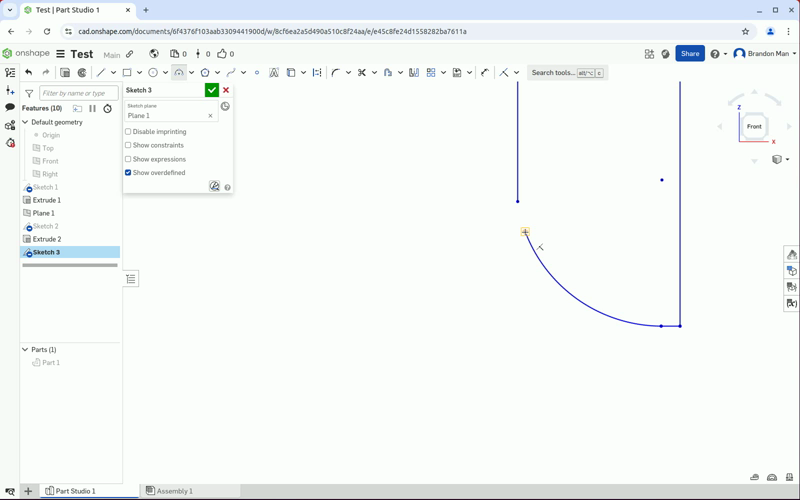
scroll(-6)
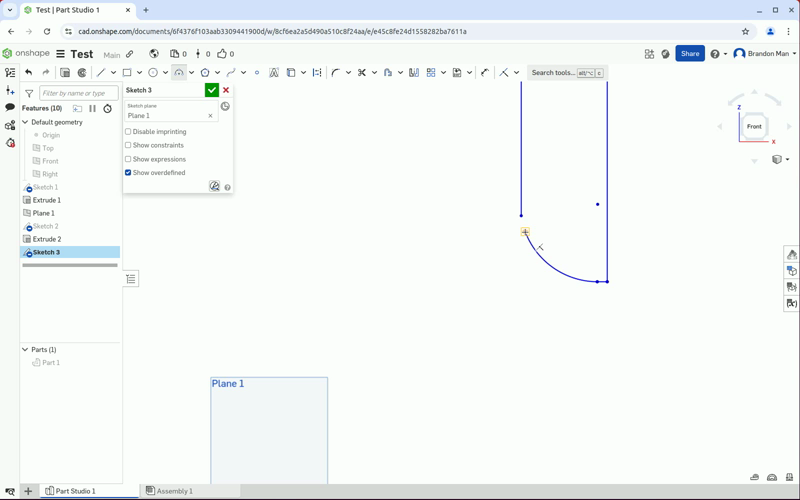
scroll(-6)
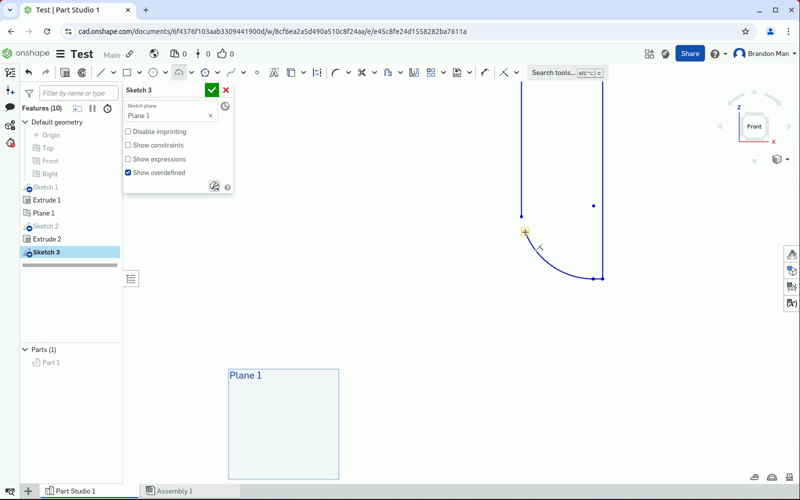
scroll(-6)
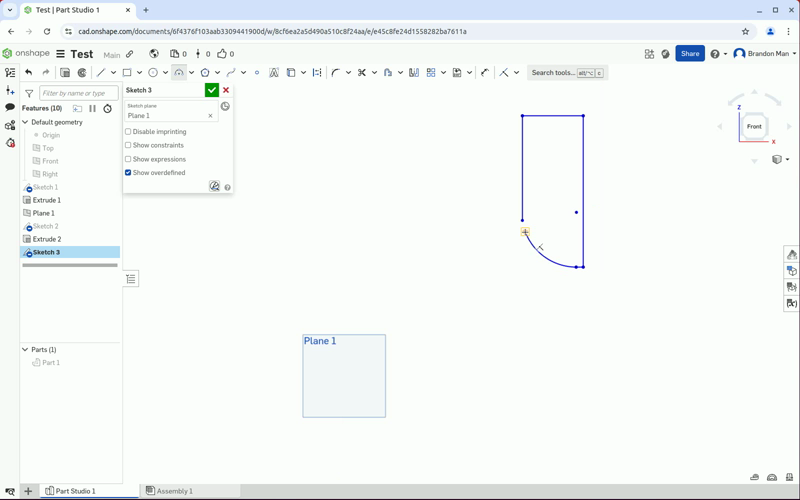
scroll(-6)
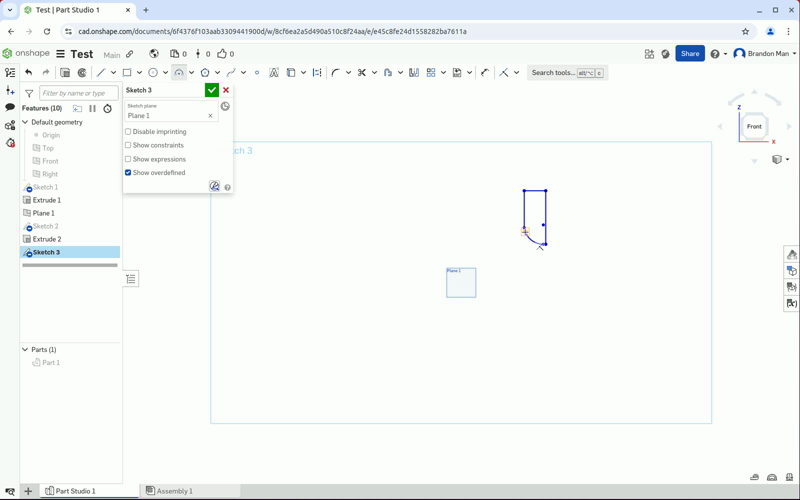
mouse_move(524, 227)
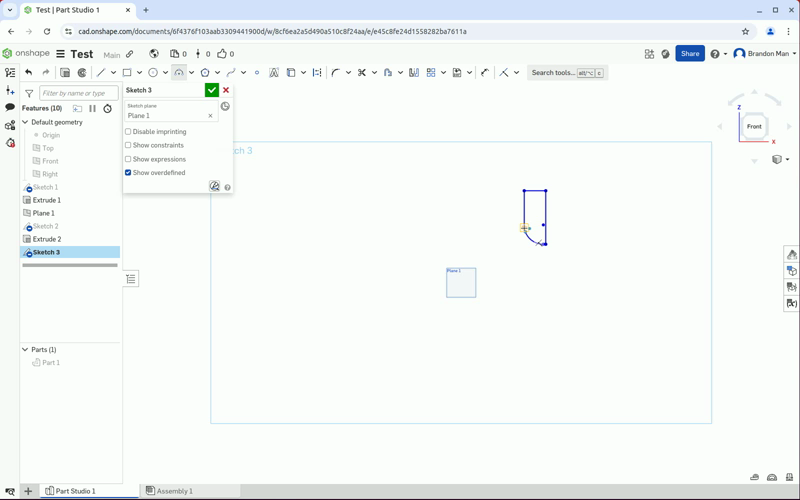
scroll(6)
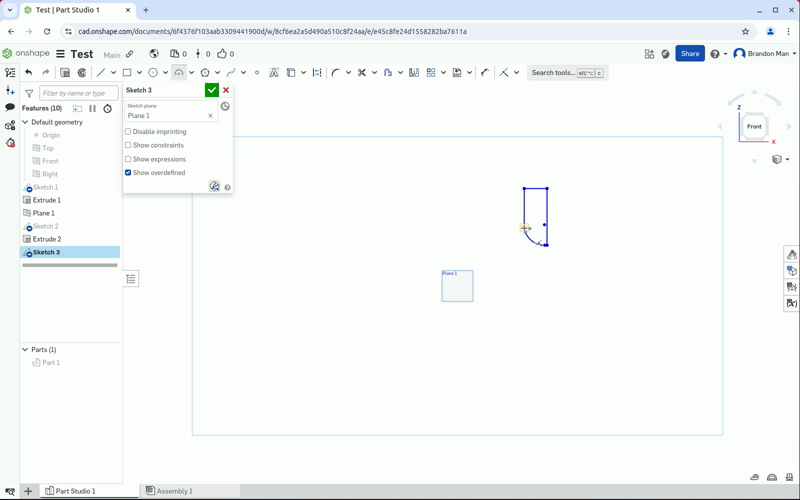
scroll(6)
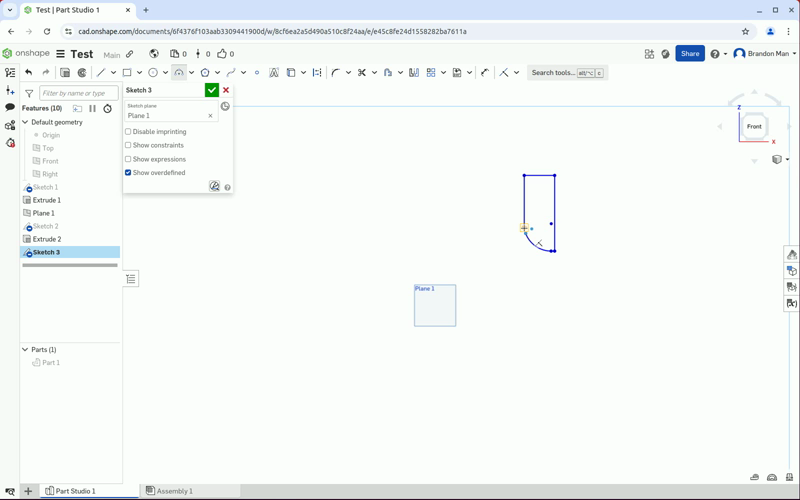
scroll(6)
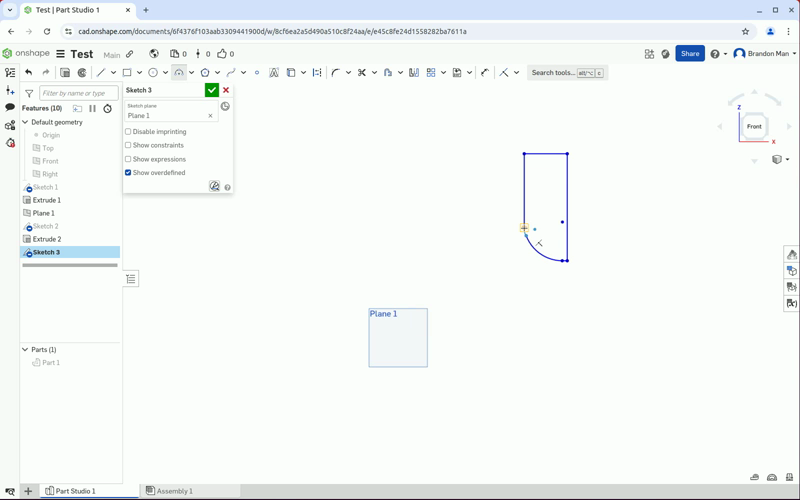
scroll(6)
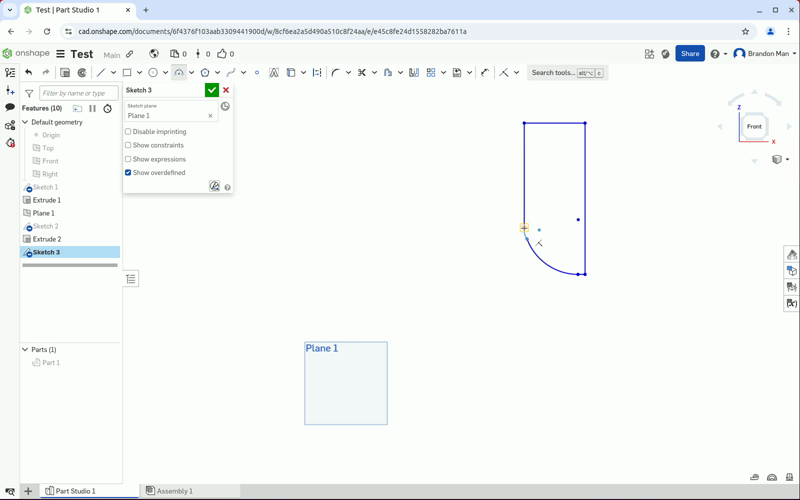
scroll(6)
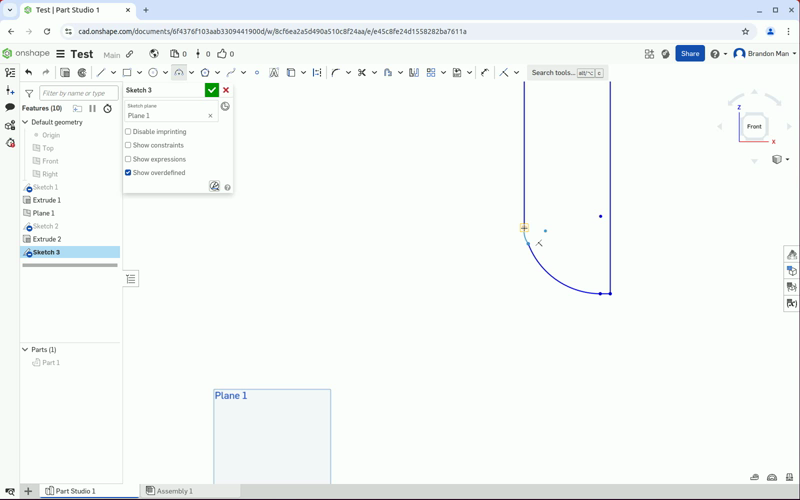
scroll(6)
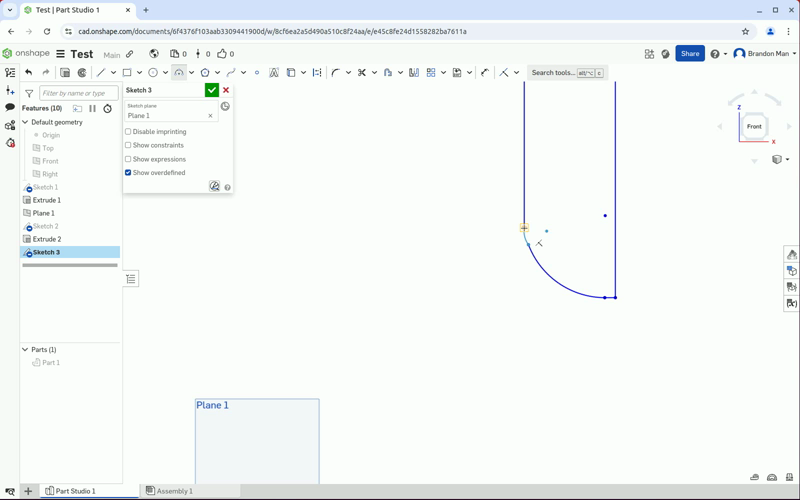
scroll(6)
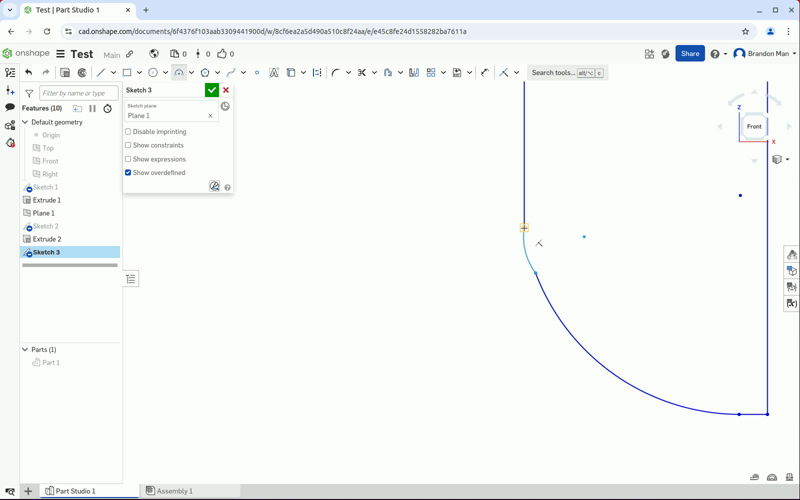
click(524, 227)
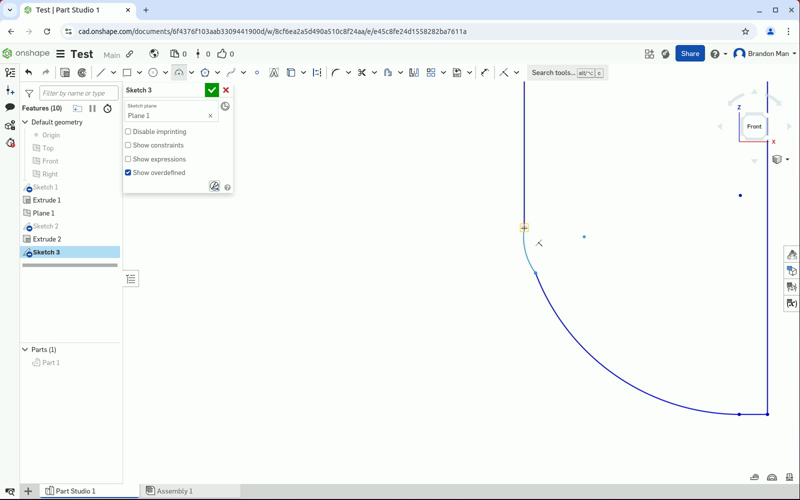
scroll(-6)
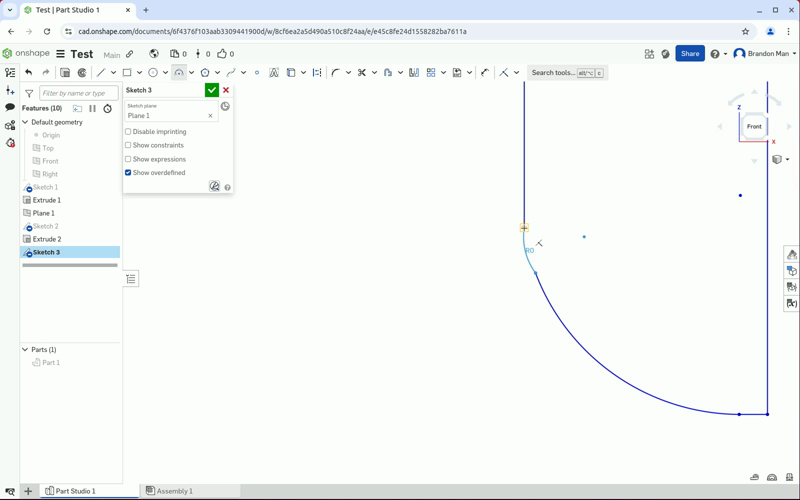
scroll(-6)
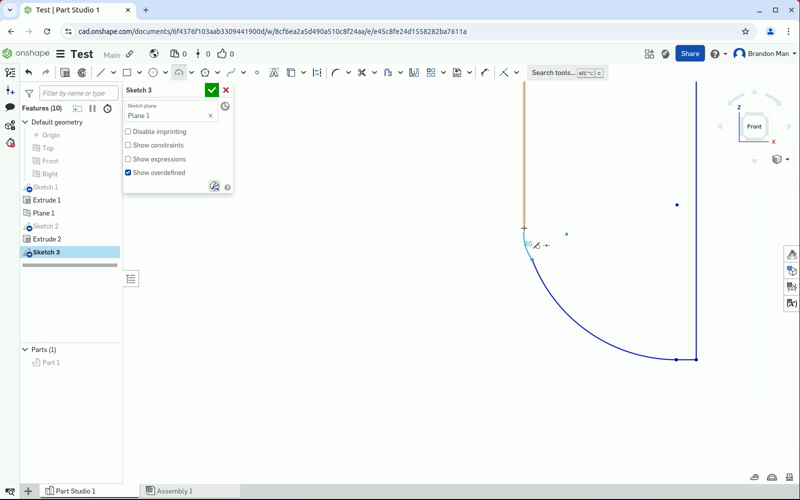
scroll(-6)
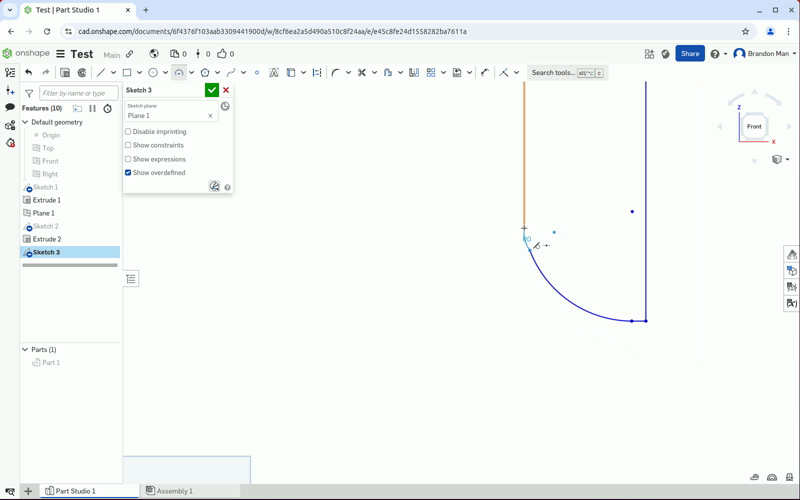
scroll(-6)
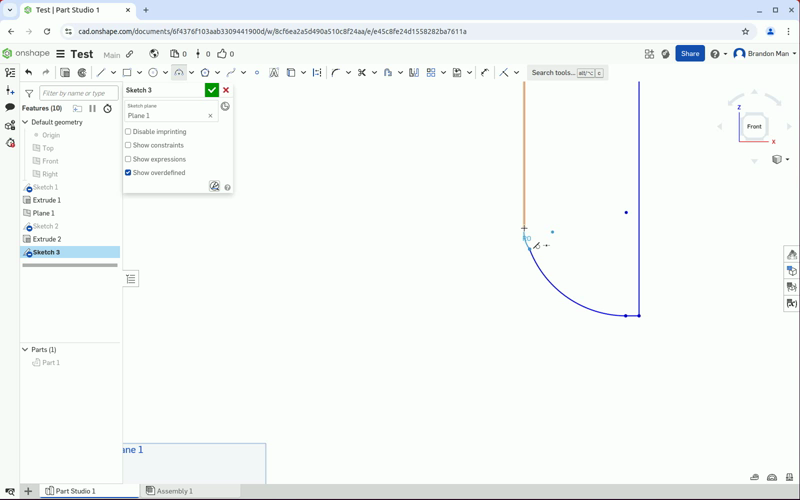
scroll(-6)
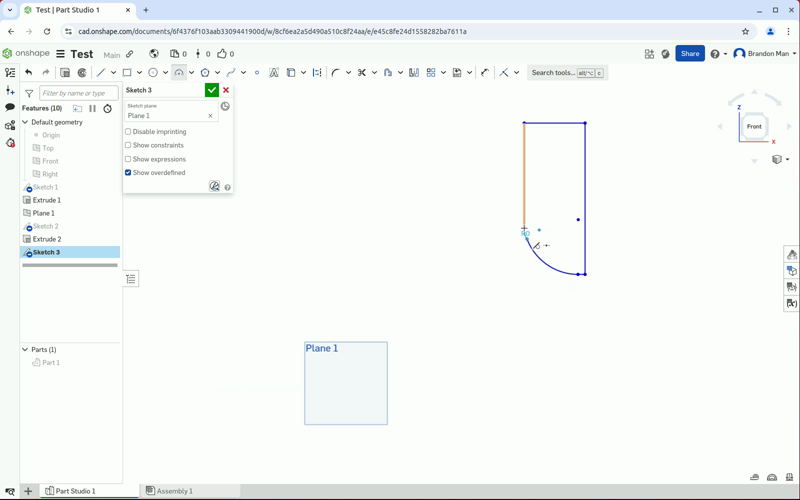
scroll(-6)
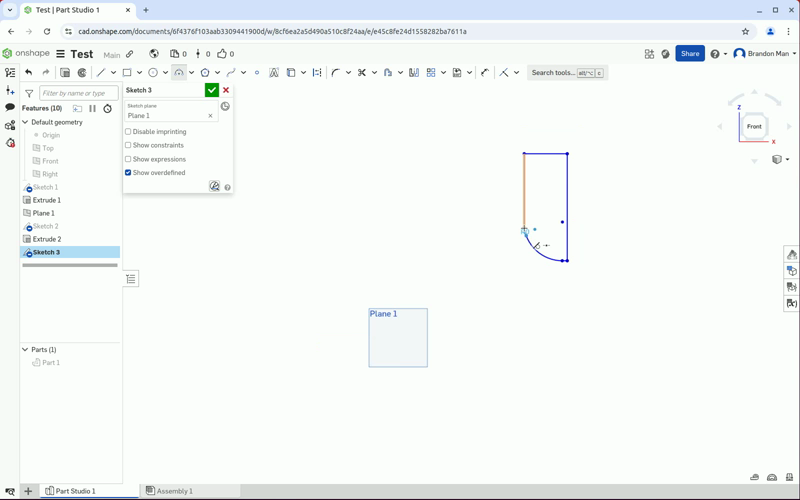
scroll(-6)
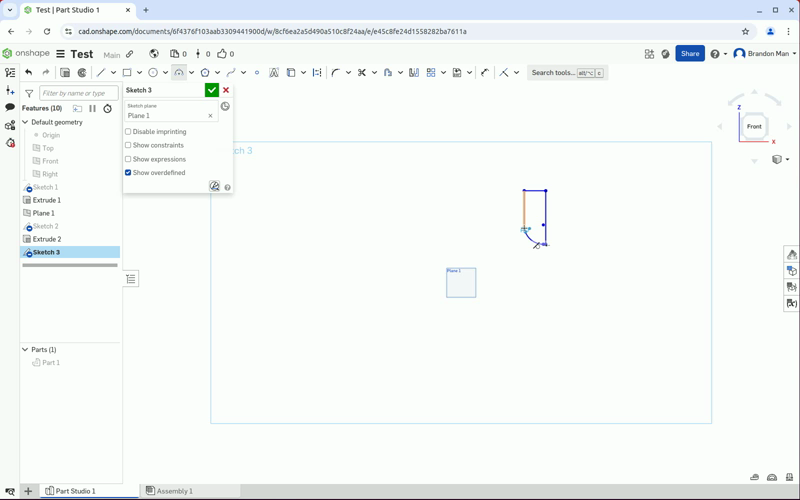
key_down(shift)
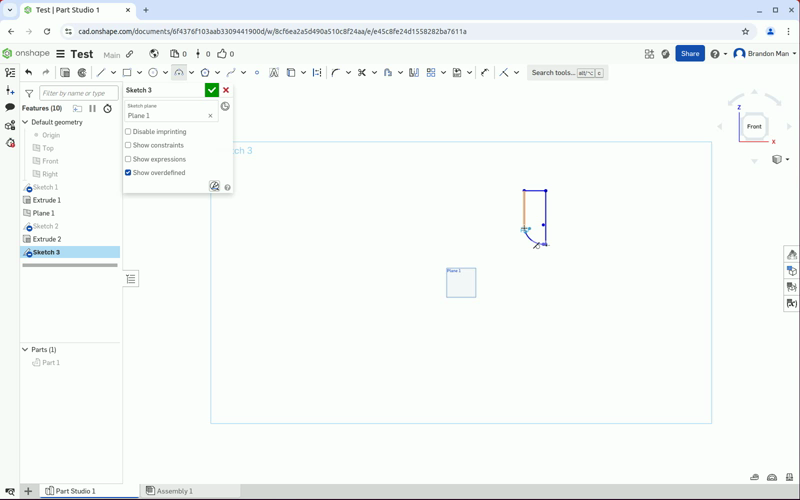
mouse_move(523, 229)
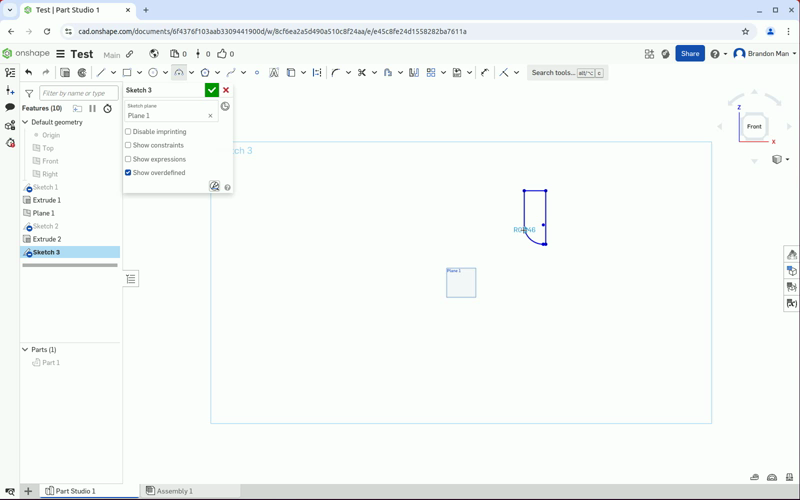
scroll(6)
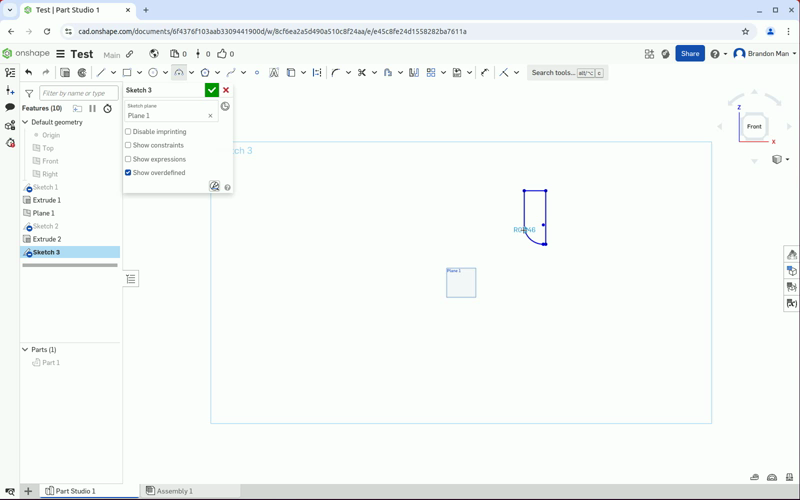
scroll(6)
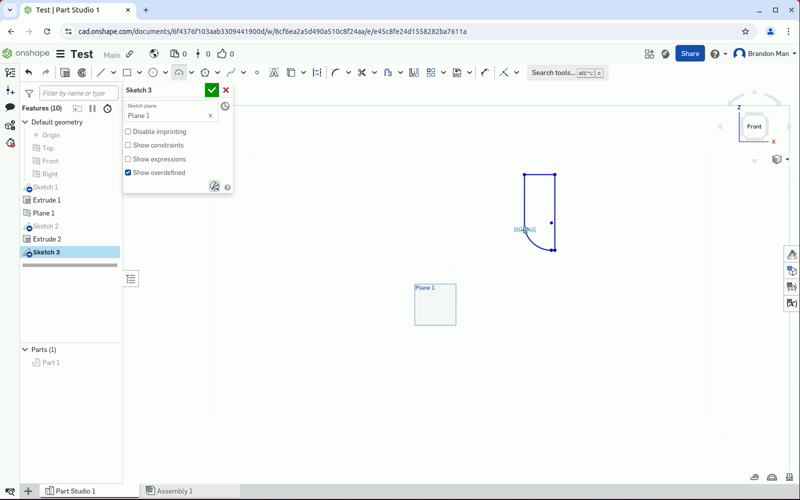
scroll(6)
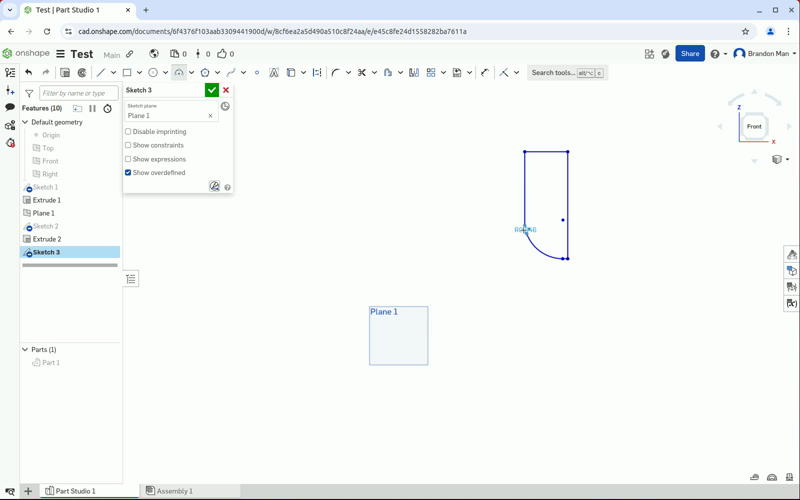
scroll(6)
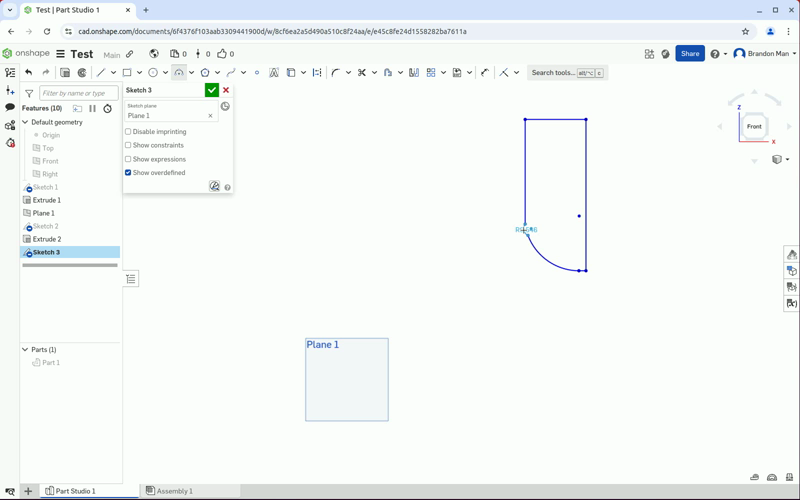
scroll(6)
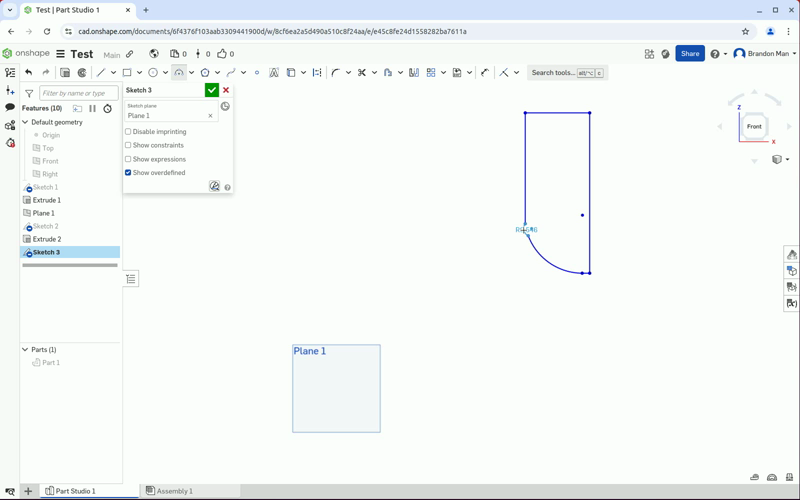
scroll(6)
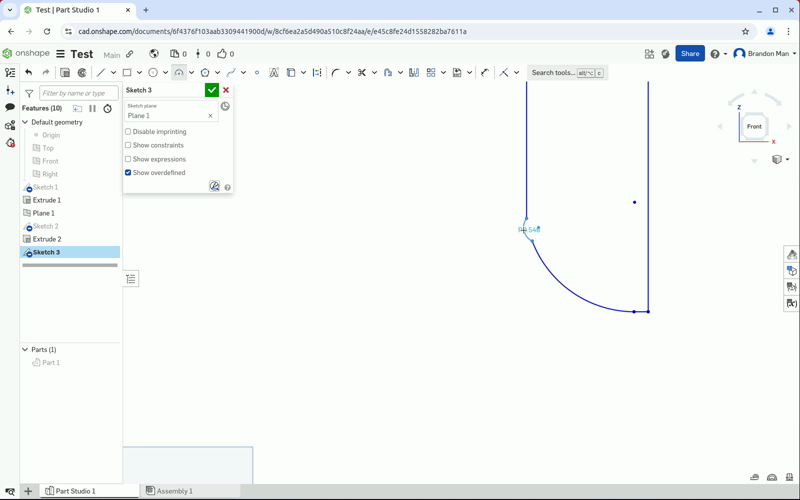
scroll(6)
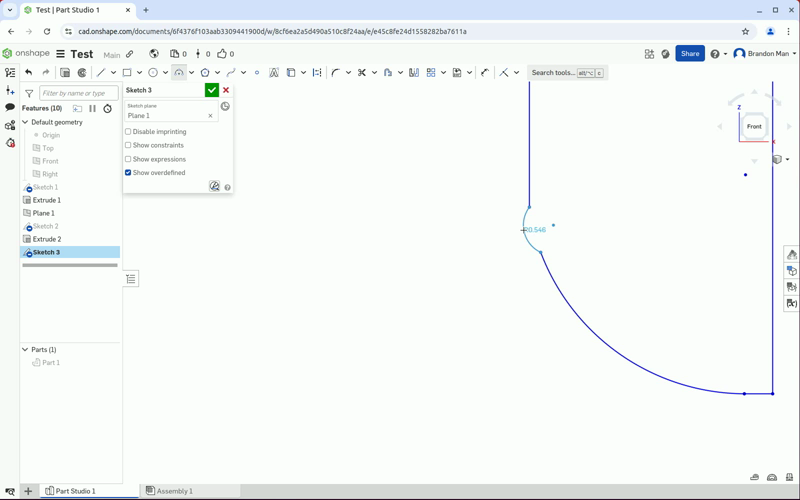
click(523, 229)
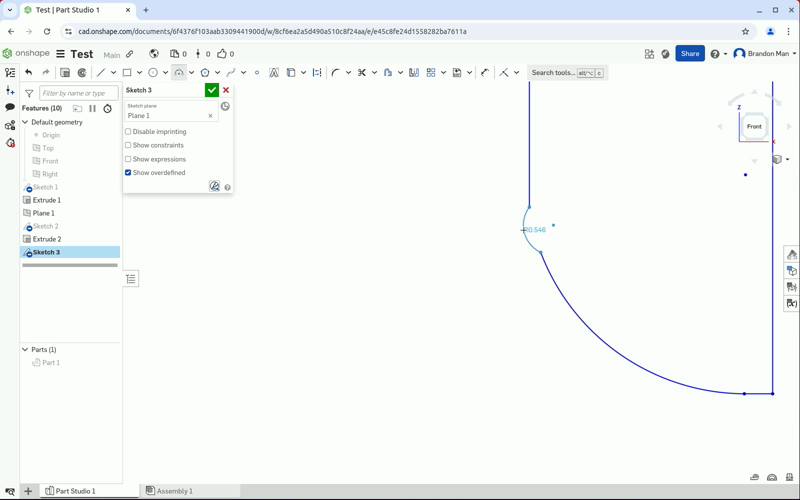
scroll(-6)
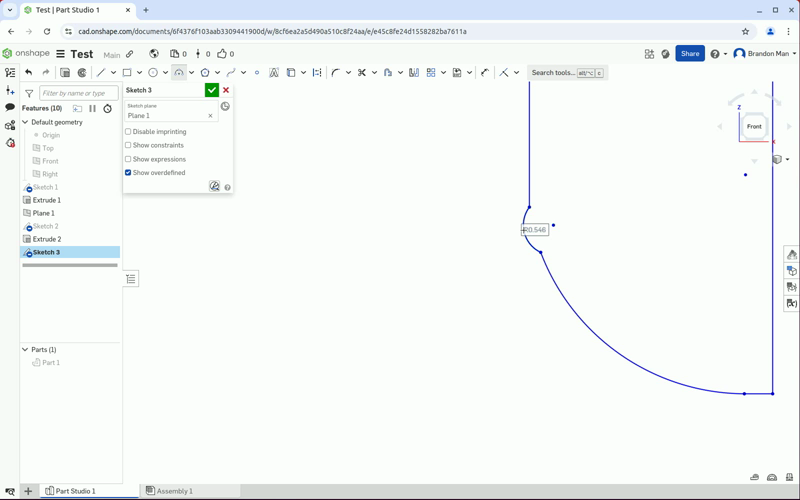
scroll(-6)
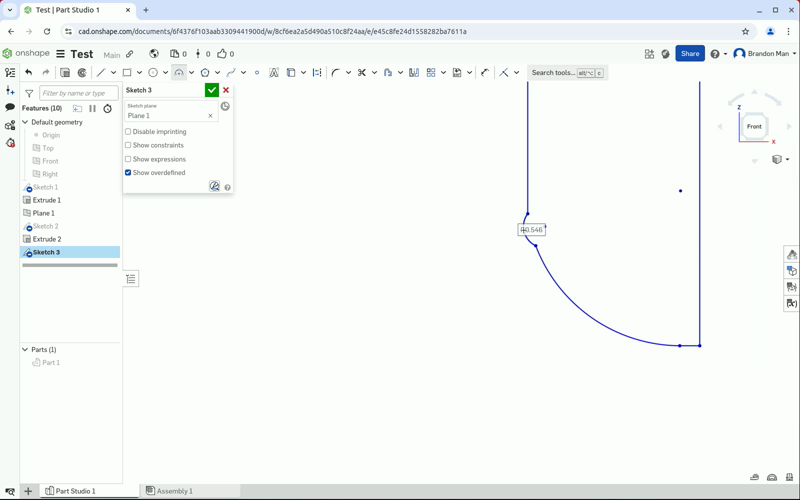
scroll(-6)
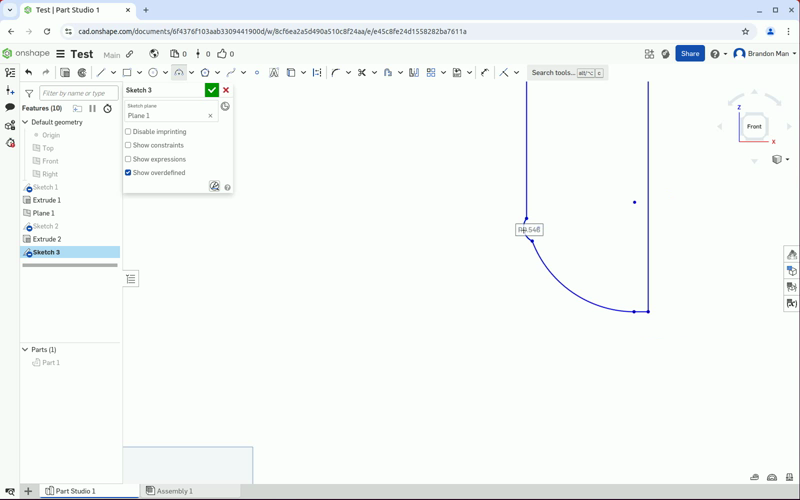
scroll(-6)
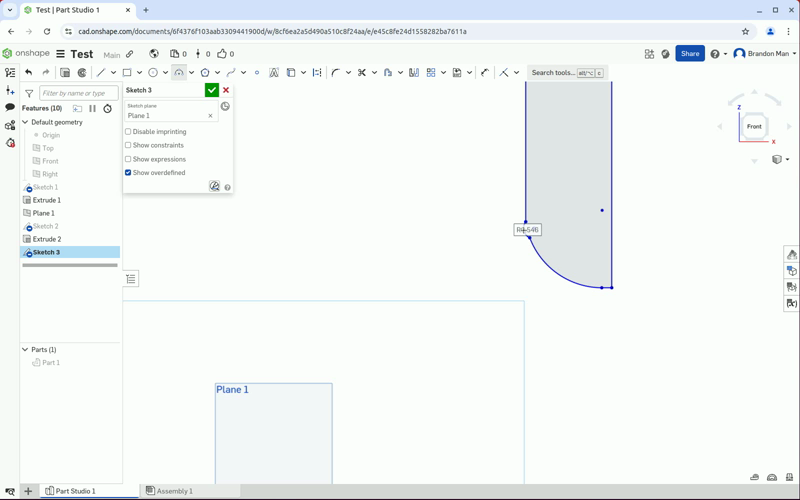
scroll(-6)
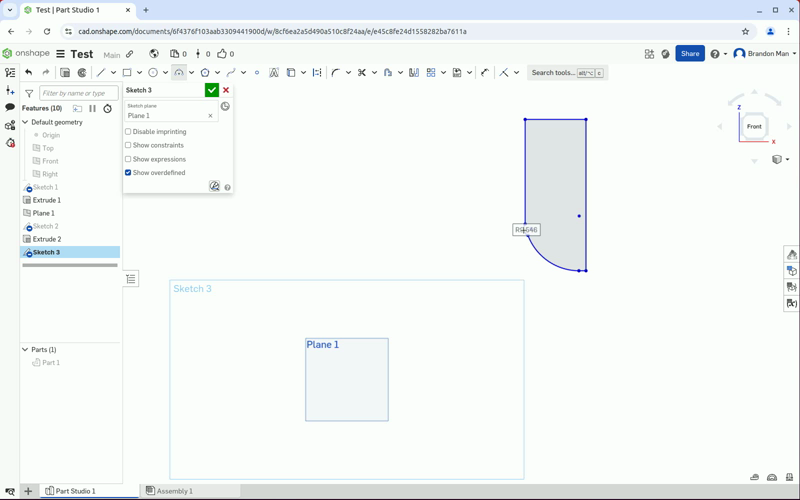
scroll(-6)
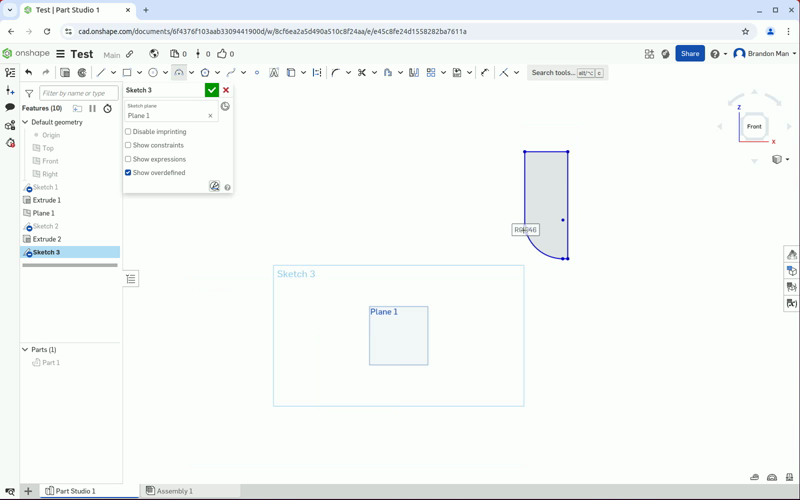
scroll(-6)
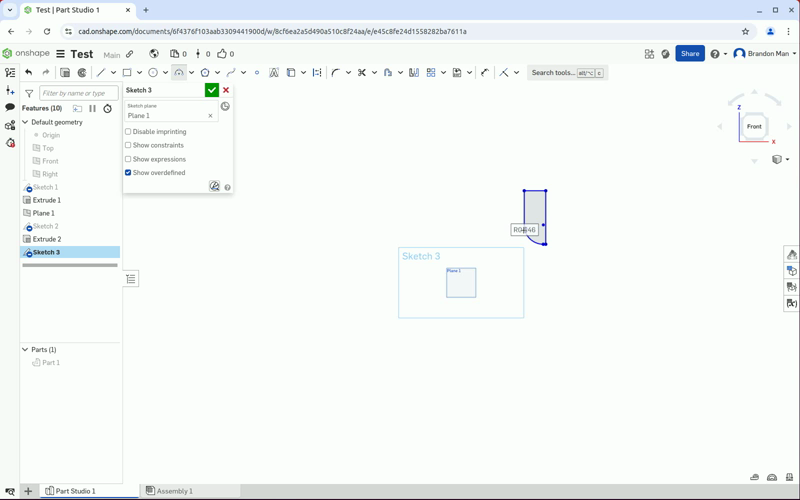
key_up(shift)
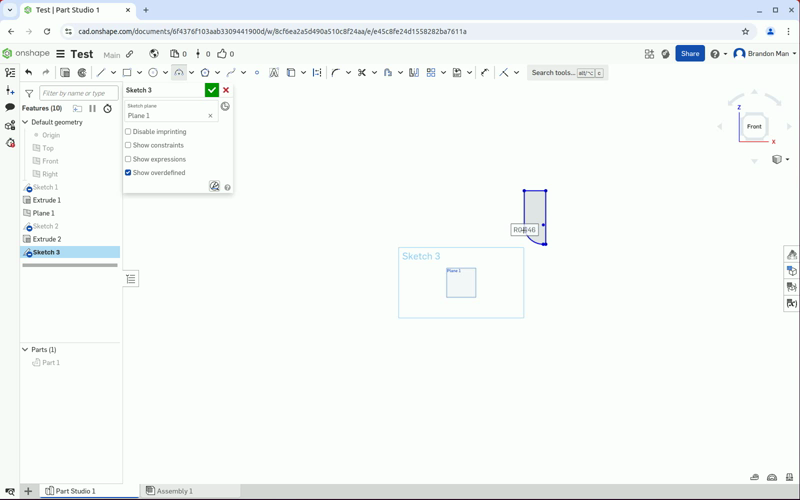
key(esc)
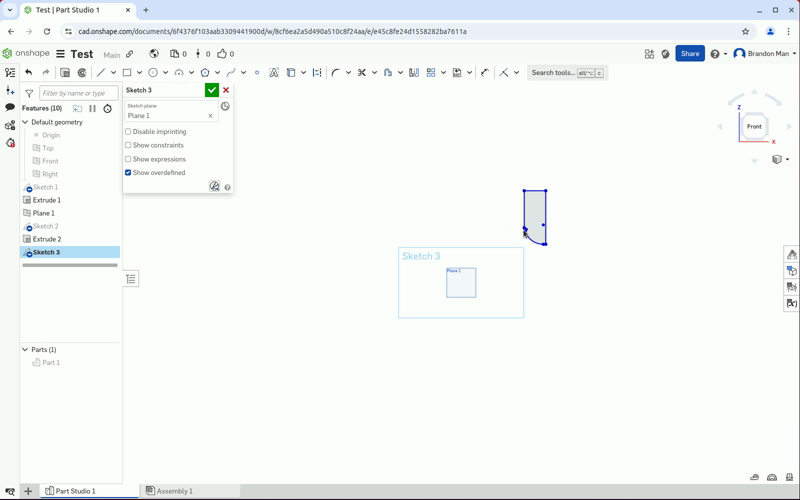
mouse_move(544, 204)
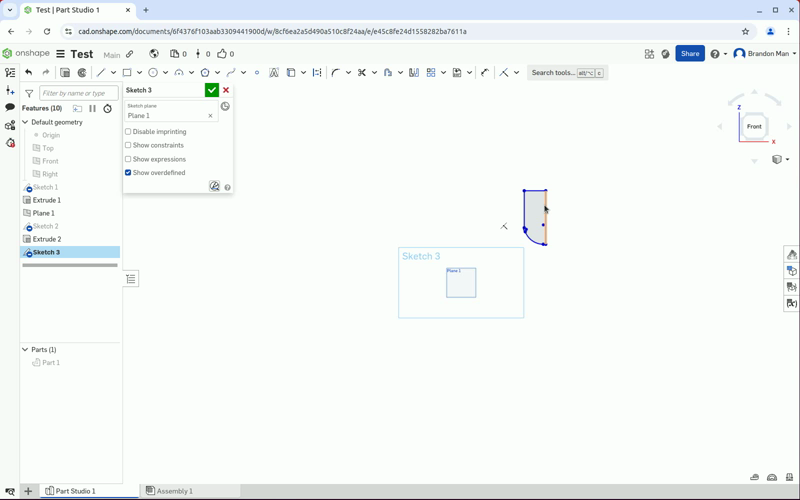
scroll(6)
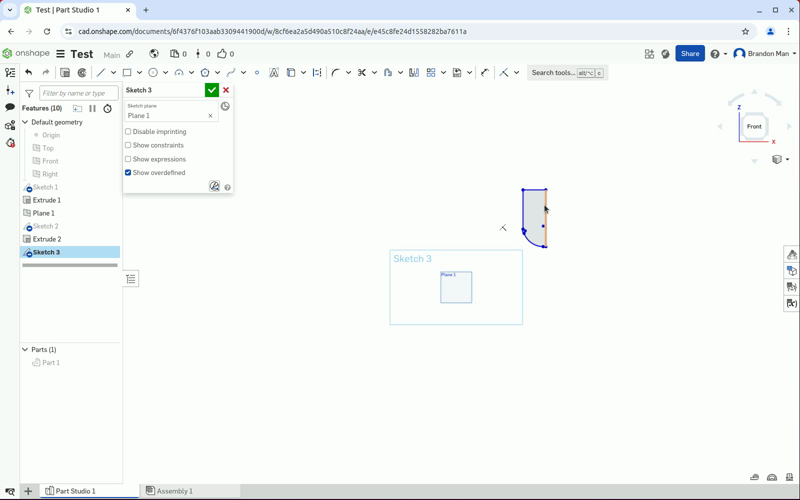
scroll(6)
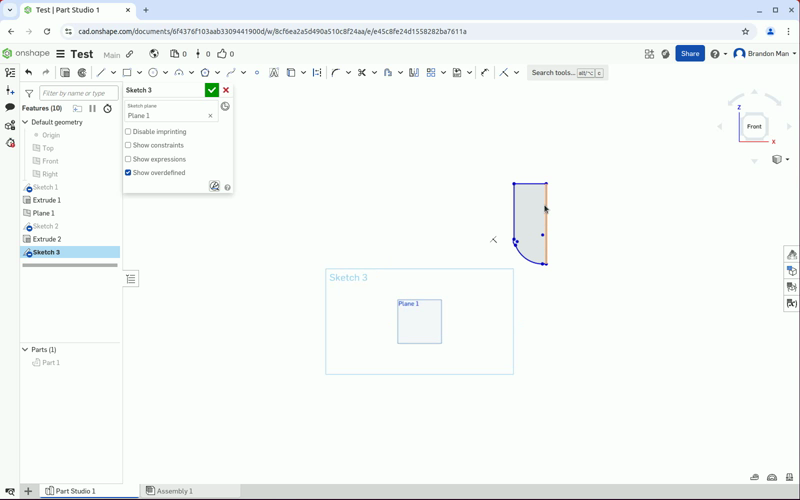
scroll(6)
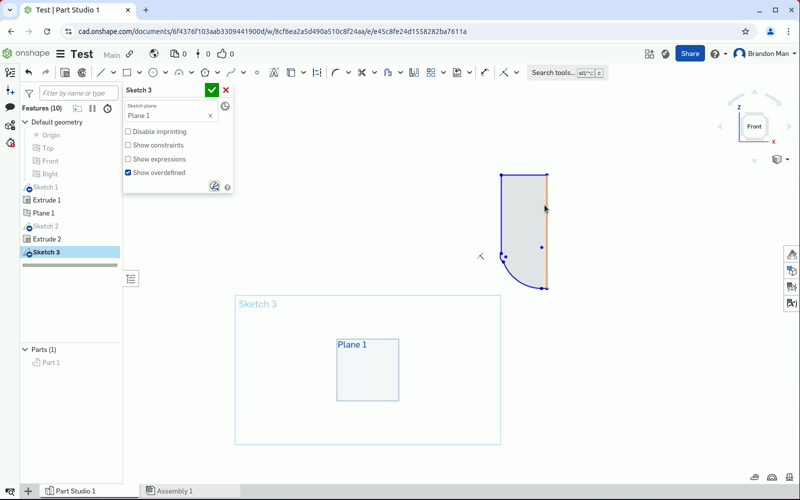
scroll(6)
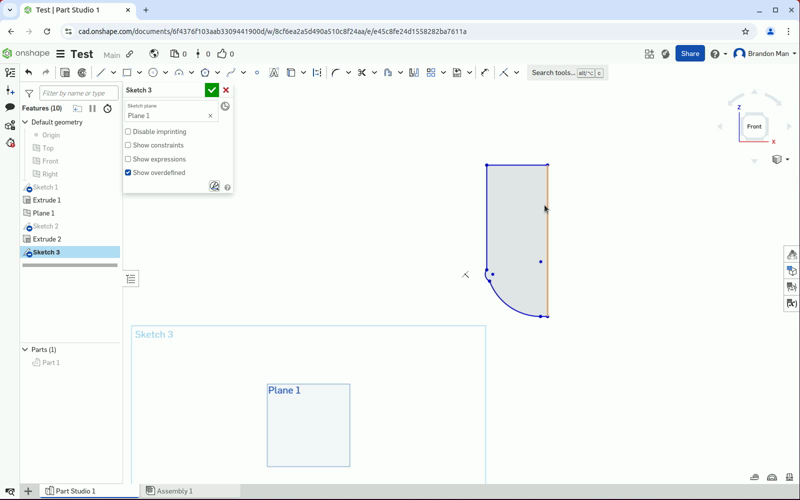
scroll(6)
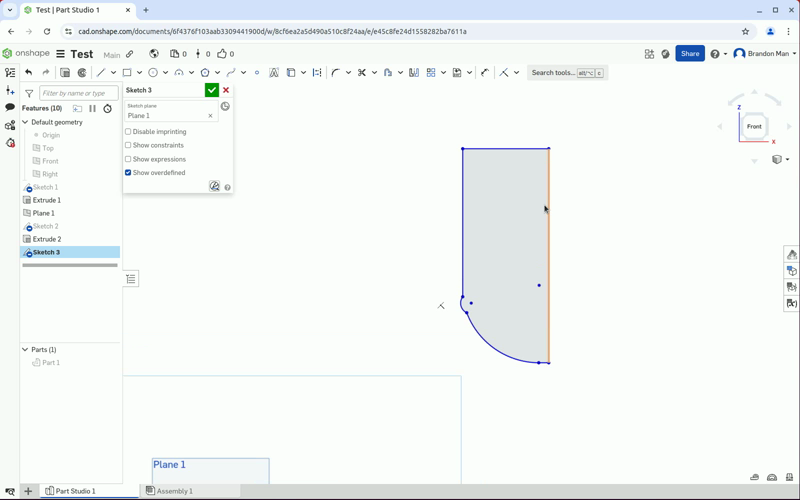
scroll(6)
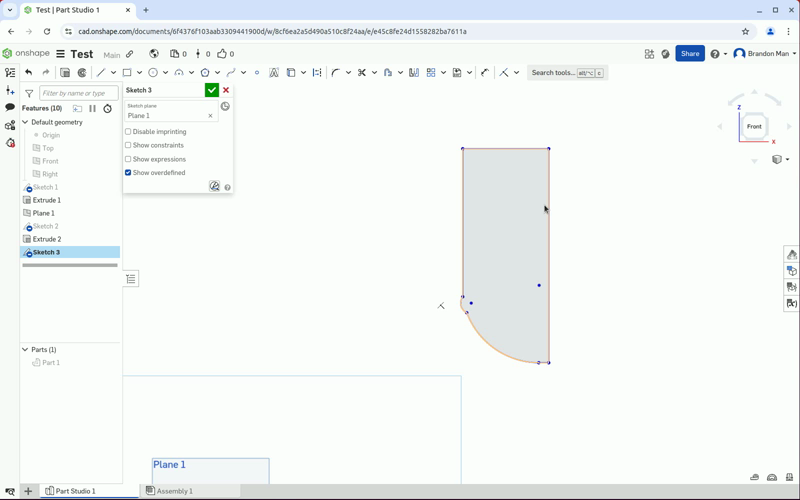
scroll(6)
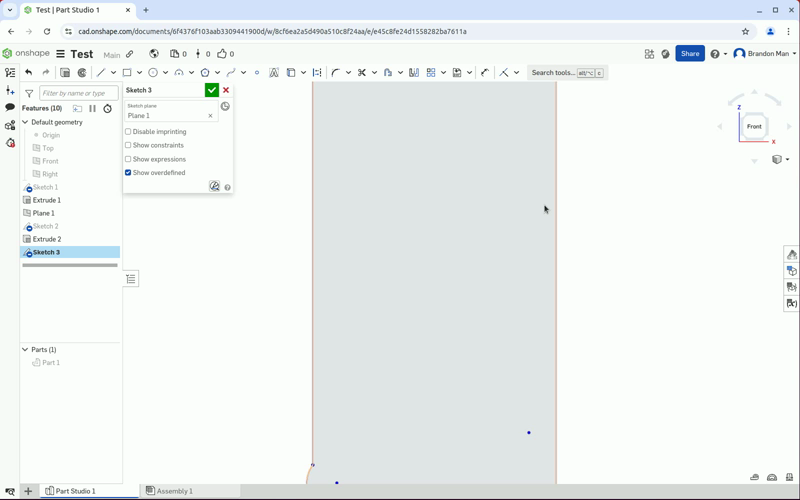
click(544, 204)
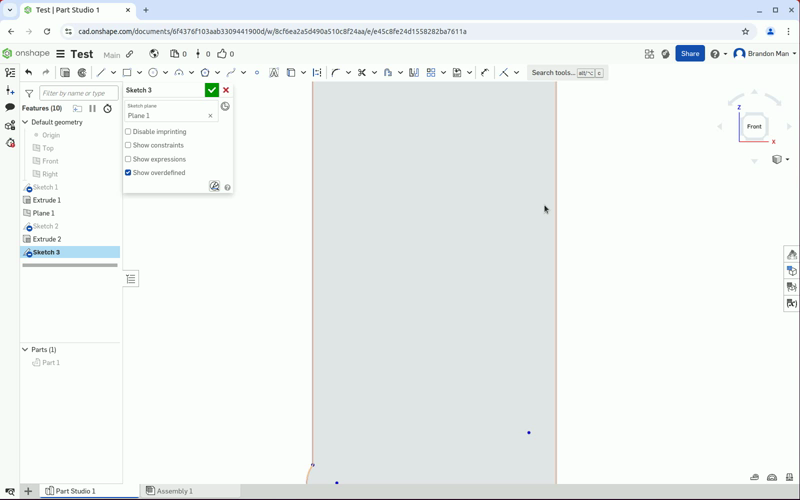
scroll(-6)
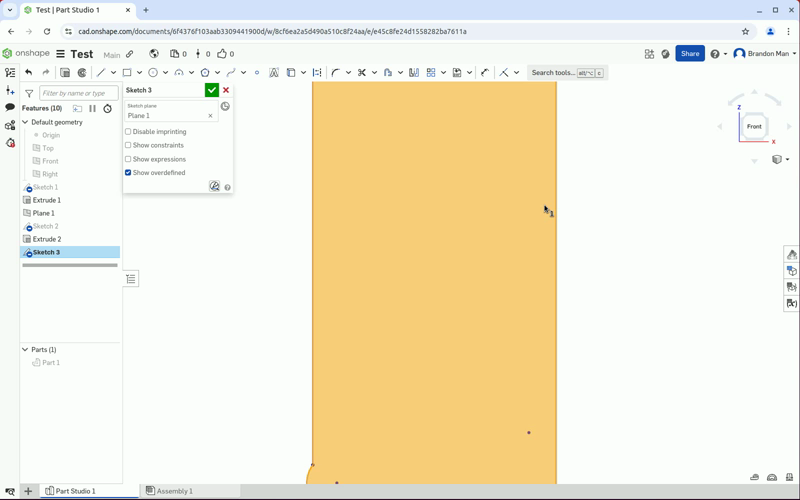
scroll(-6)
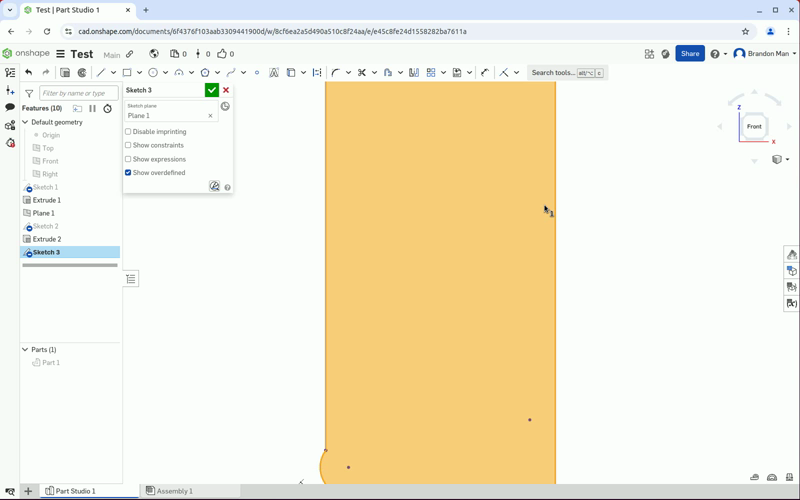
scroll(-6)
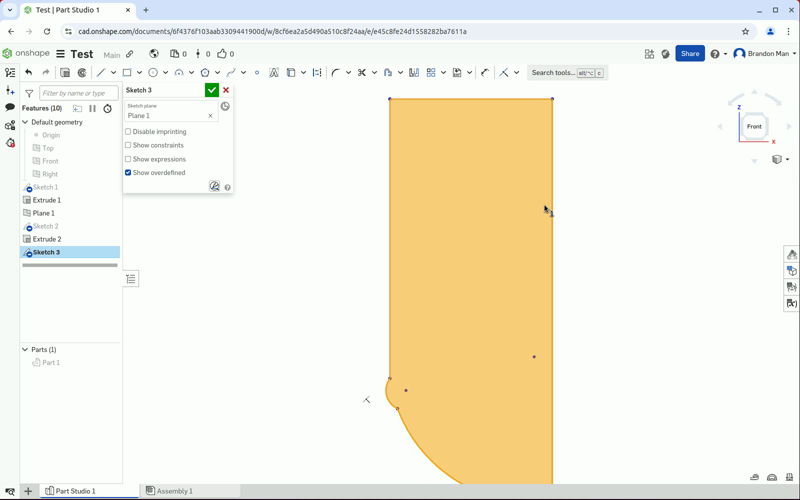
scroll(-6)
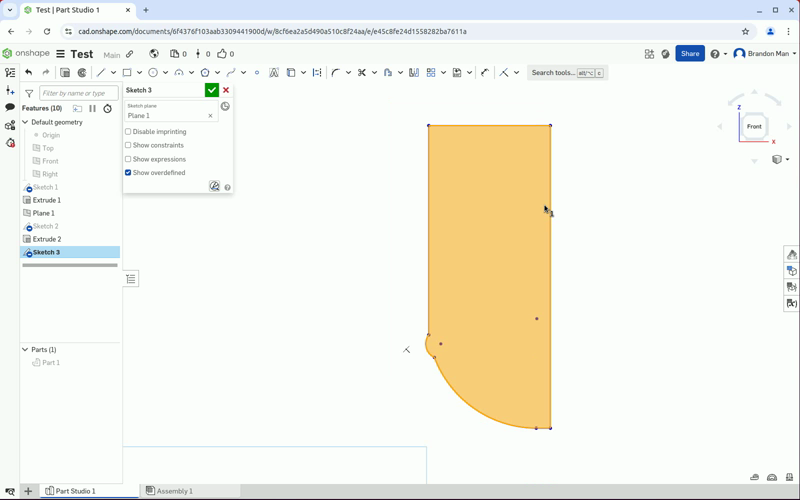
scroll(-6)
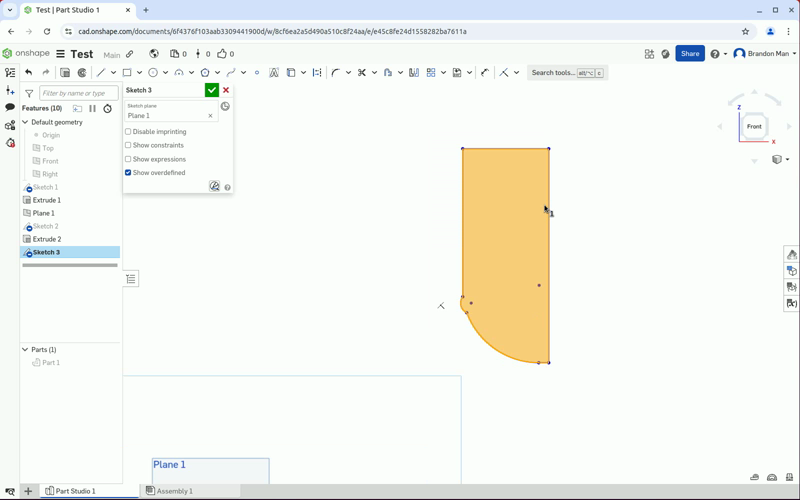
scroll(-6)
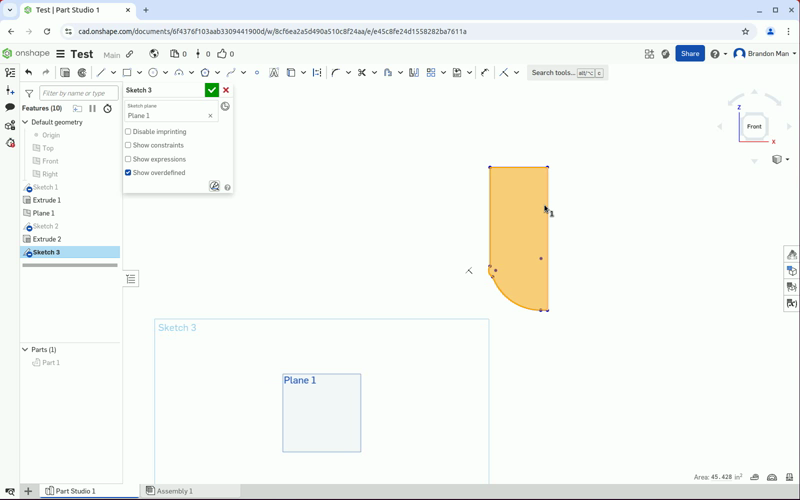
scroll(-6)
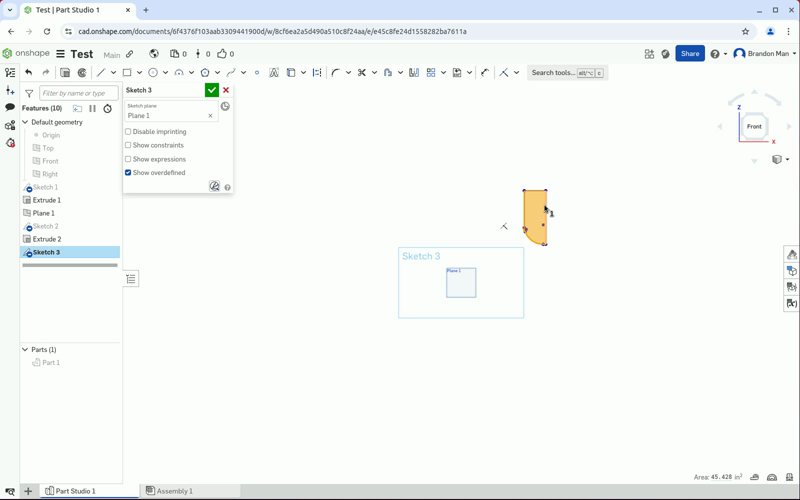
mouse_move(73, 352)
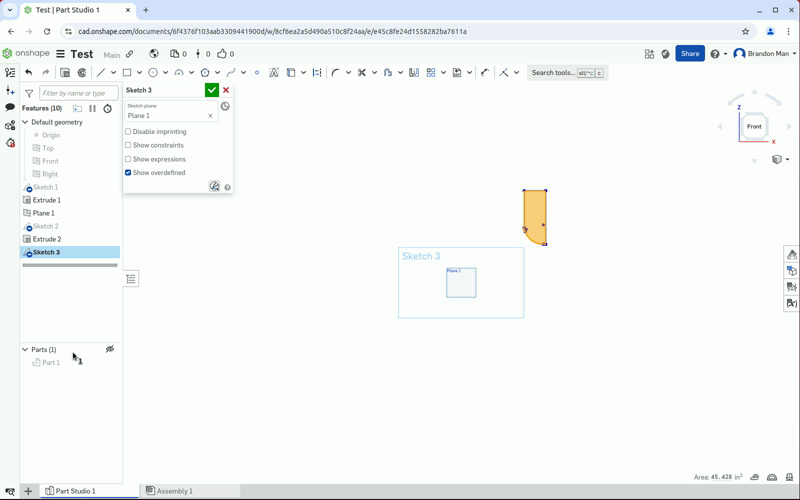
key(shift+y)
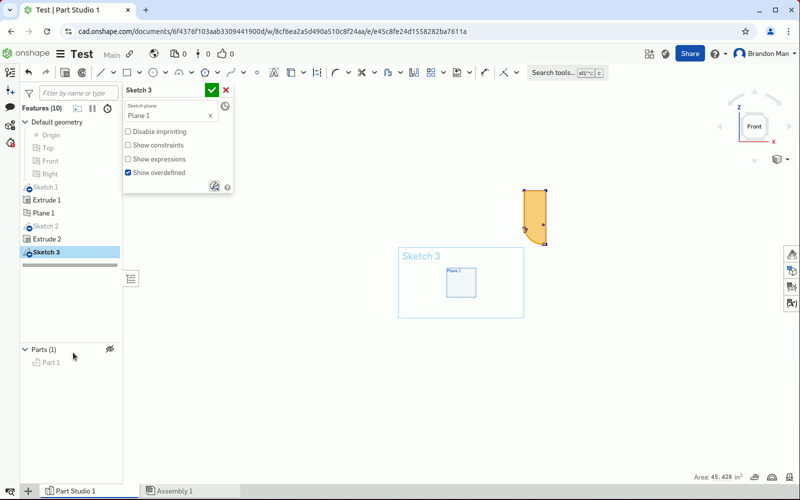
key(shift+e)
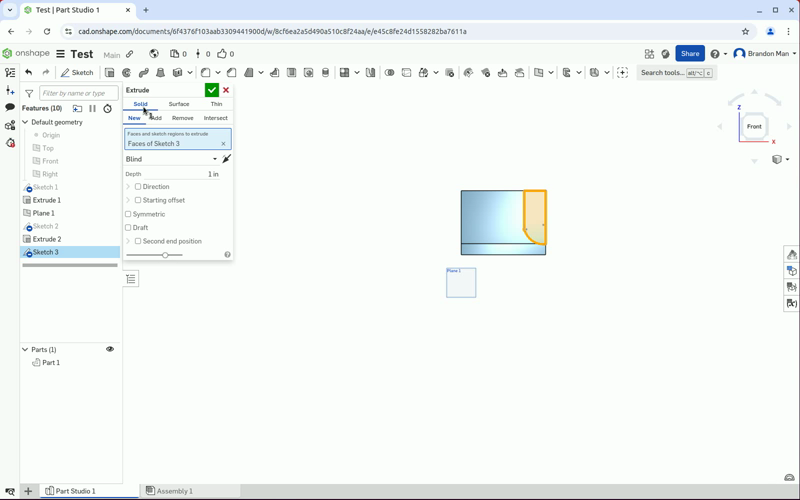
mouse_move(143, 106)
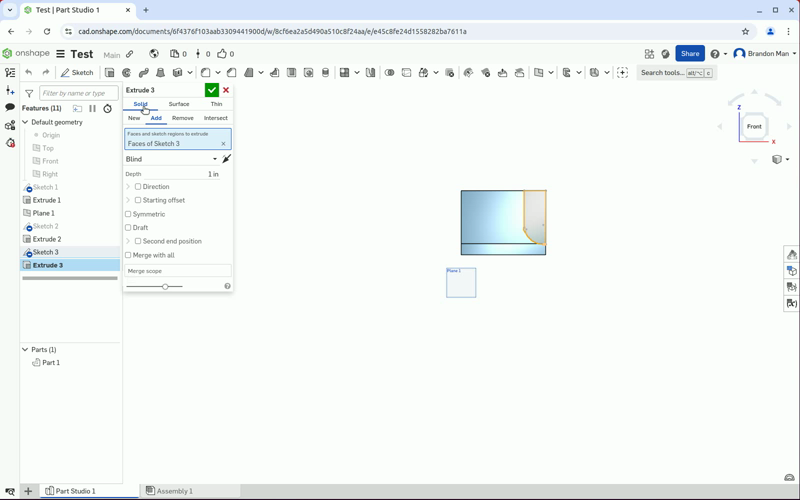
click(143, 106)
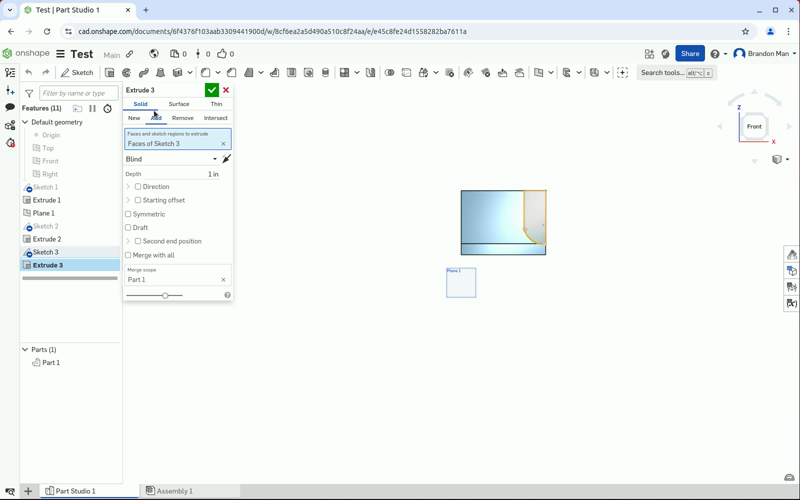
mouse_move(186, 120)
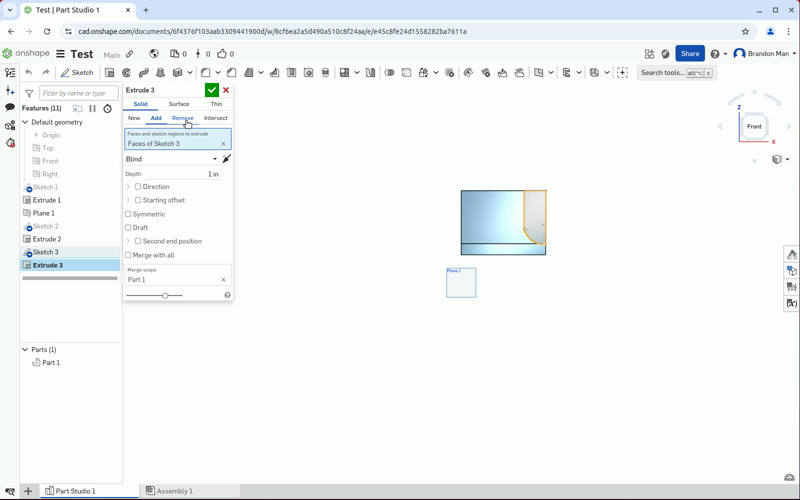
click(186, 120)
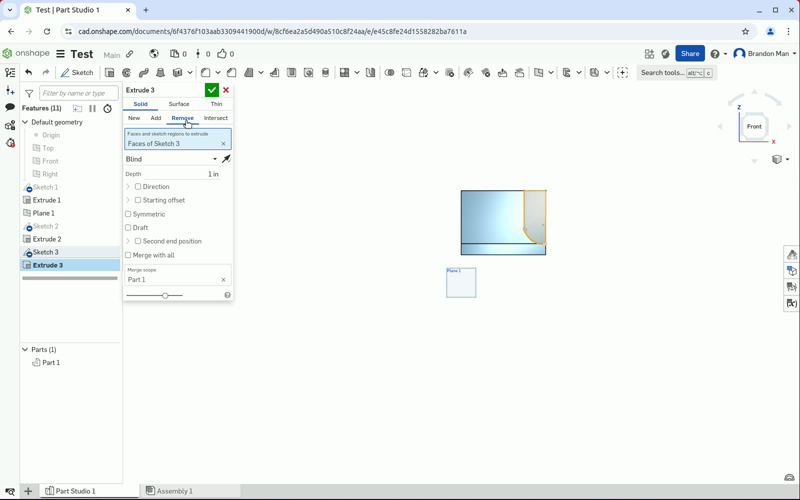
key(tab, 4)
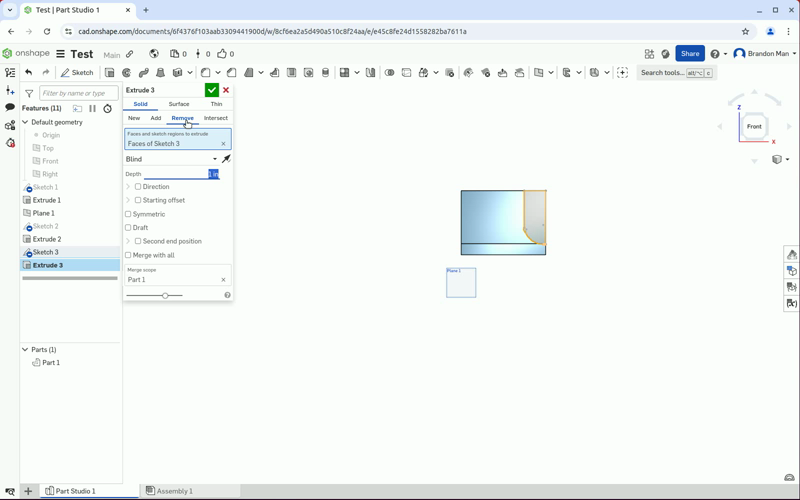
text(8.666)
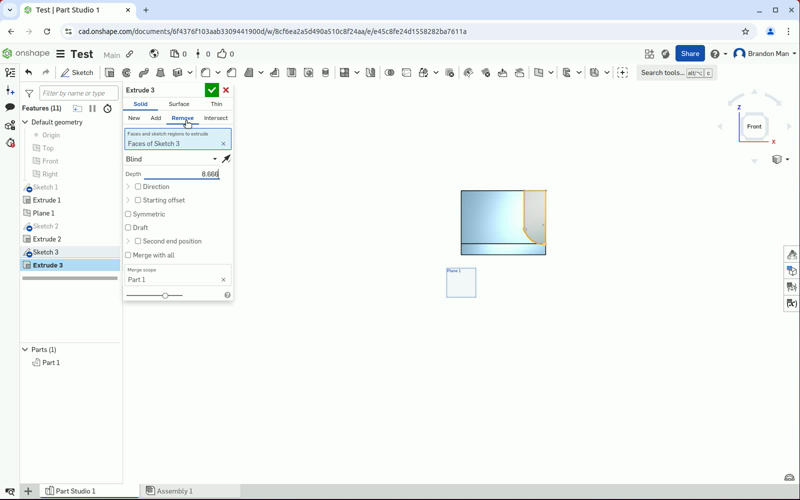
key(tab, 6)
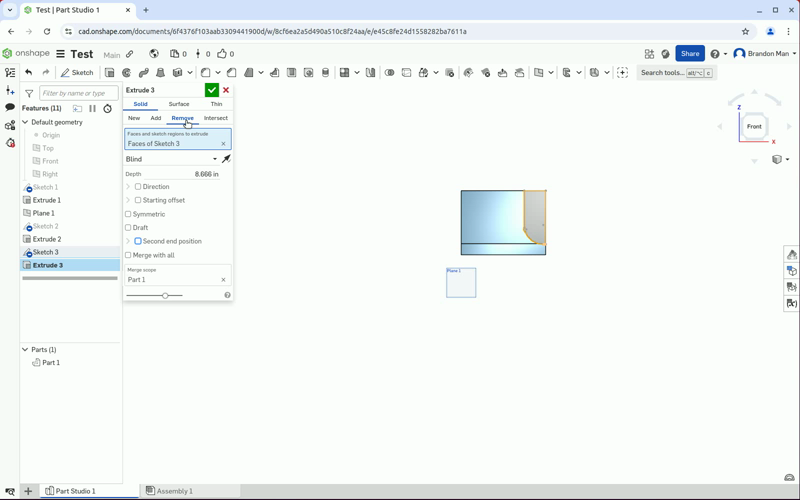
key(space)
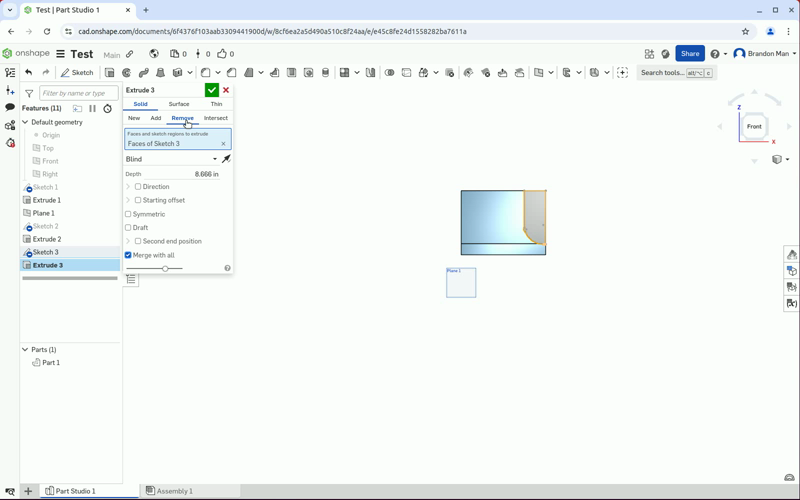
key(enter)
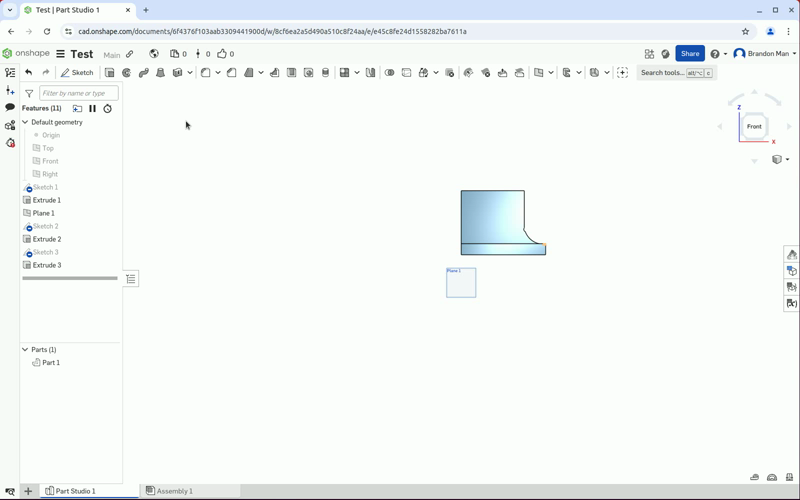
key(shift+h)
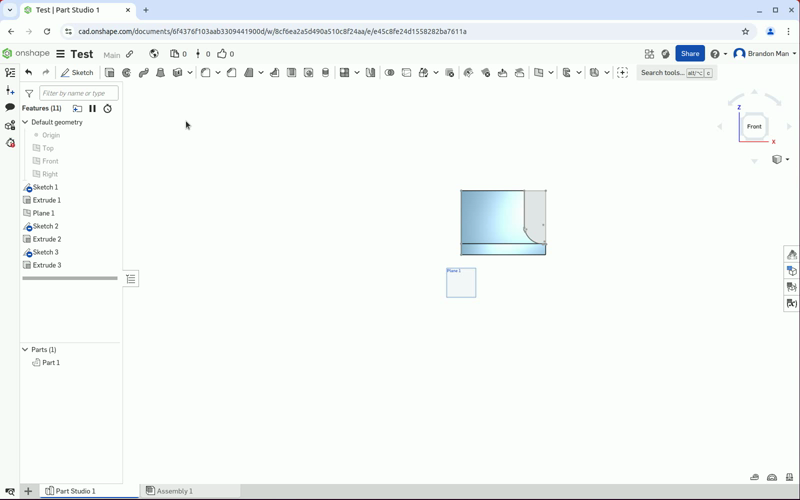
key(shift+h)
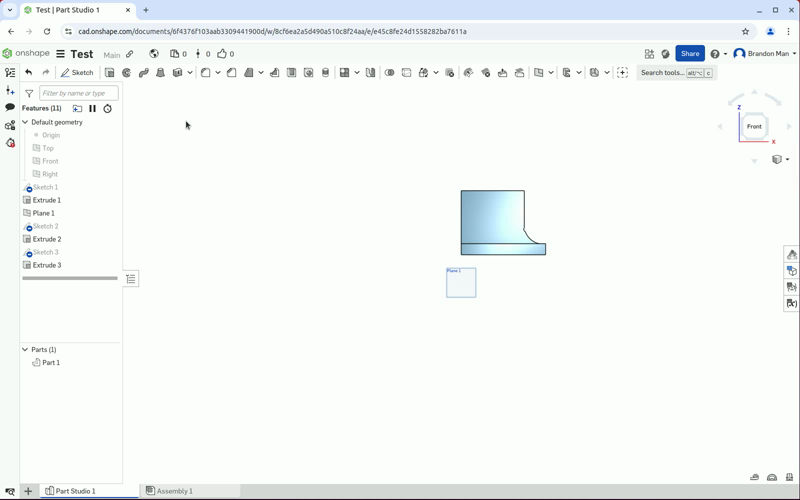
mouse_move(73, 189)
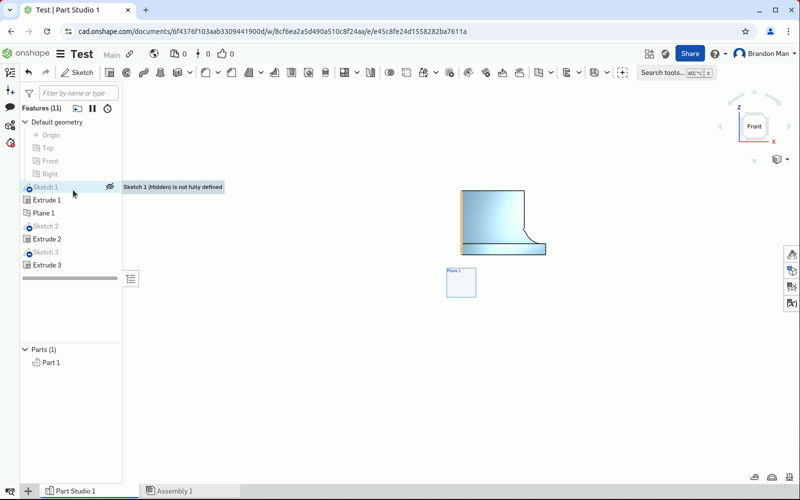
click(73, 189)
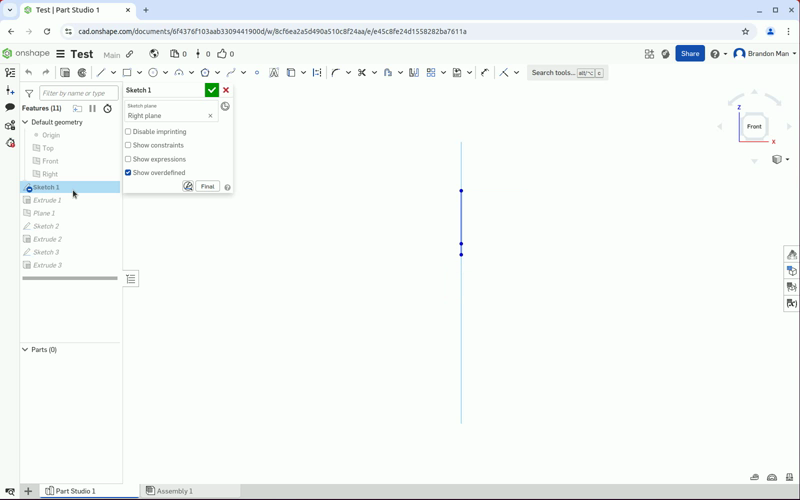
mouse_move(229, 92)
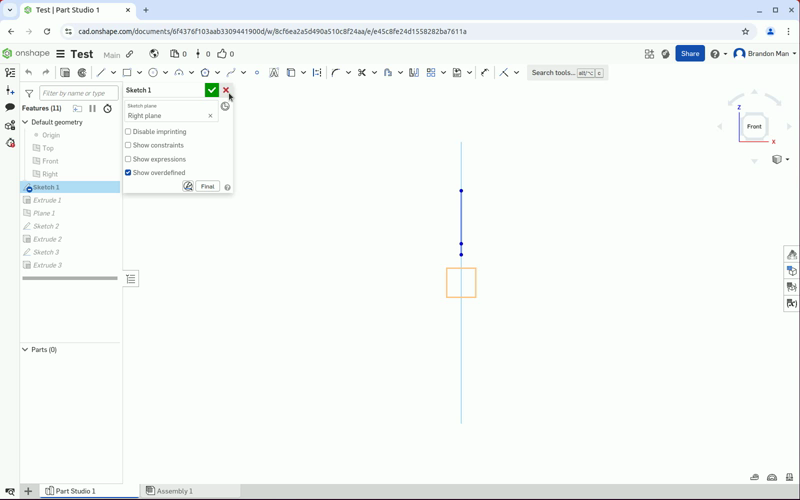
click(229, 92)
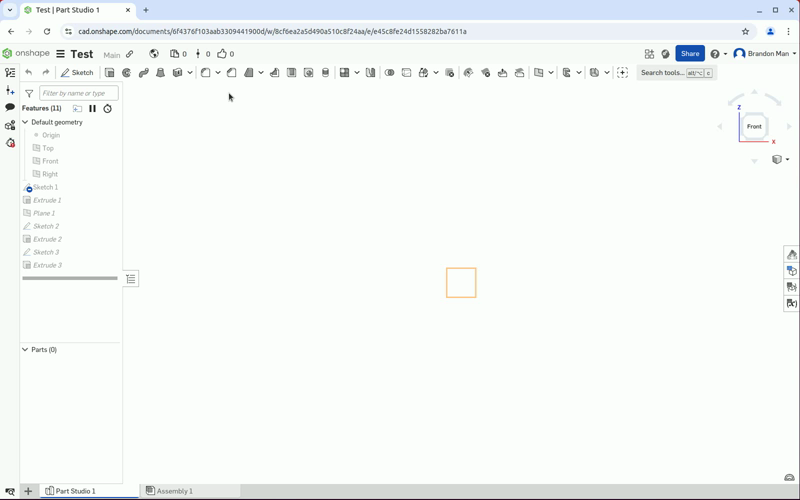
key(shift+s)
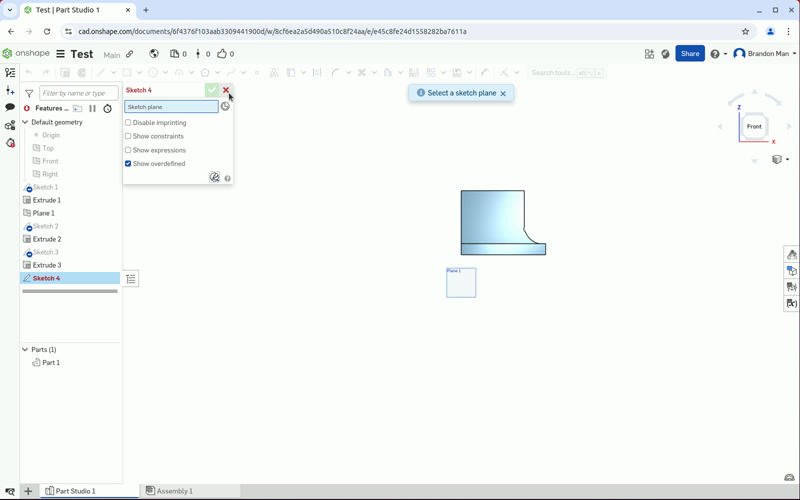
mouse_move(73, 215)
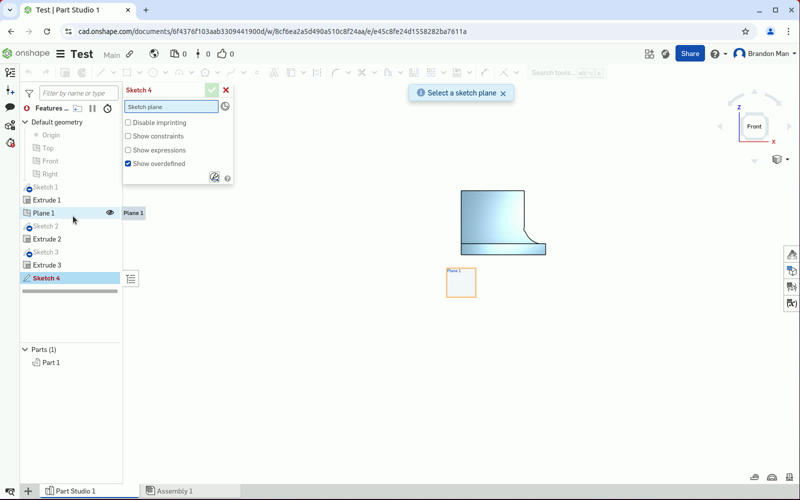
click(73, 215)
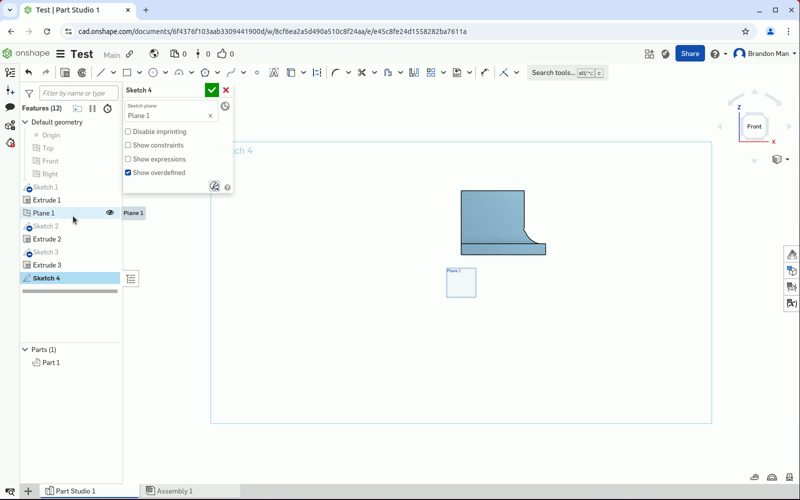
mouse_move(73, 352)
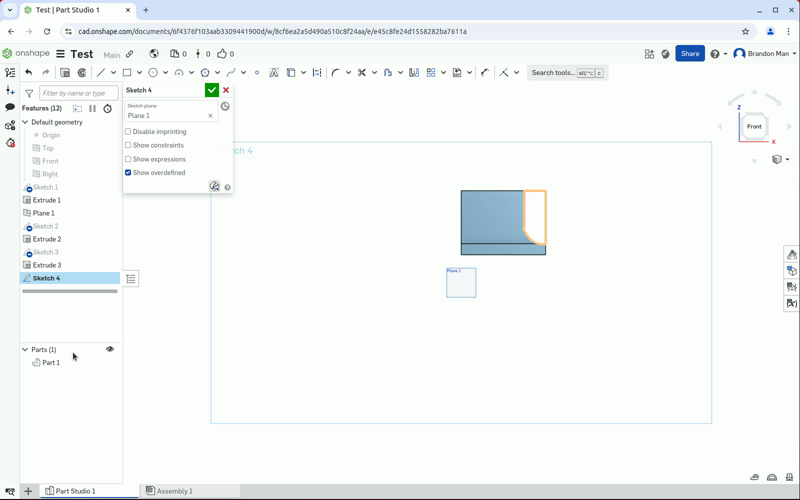
key(y)
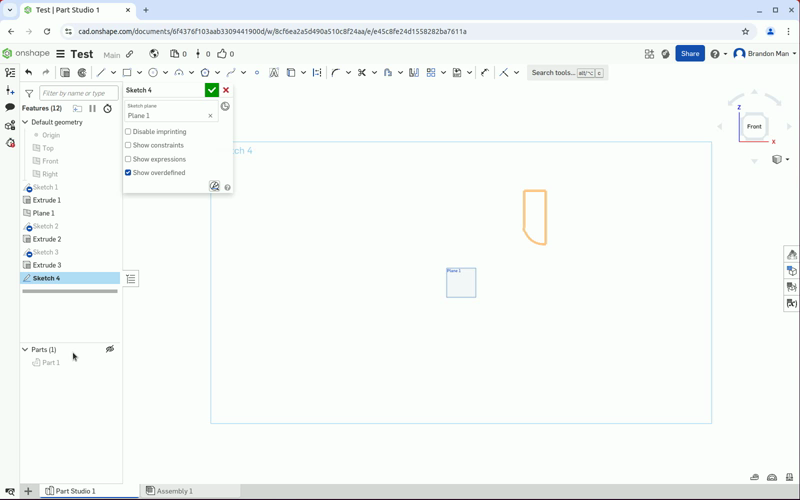
key(a)
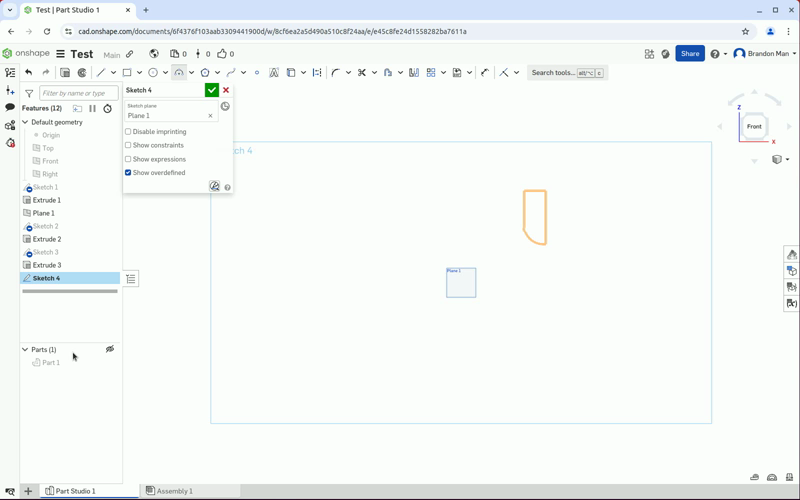
key_down(shift)
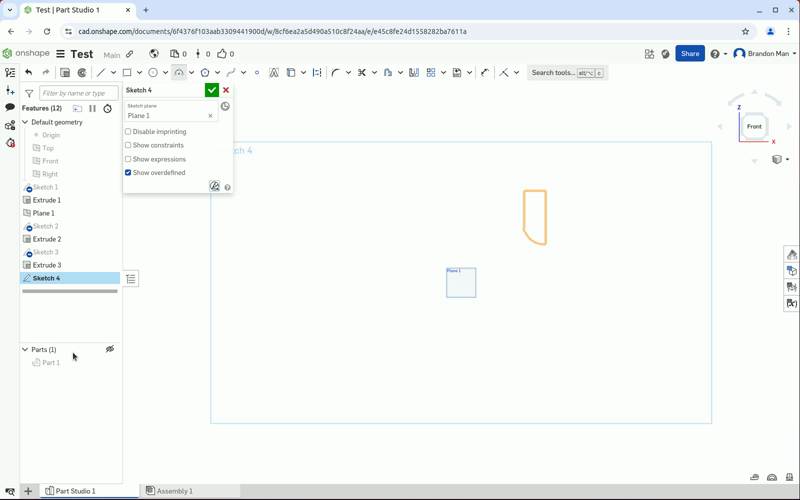
mouse_move(460, 244)
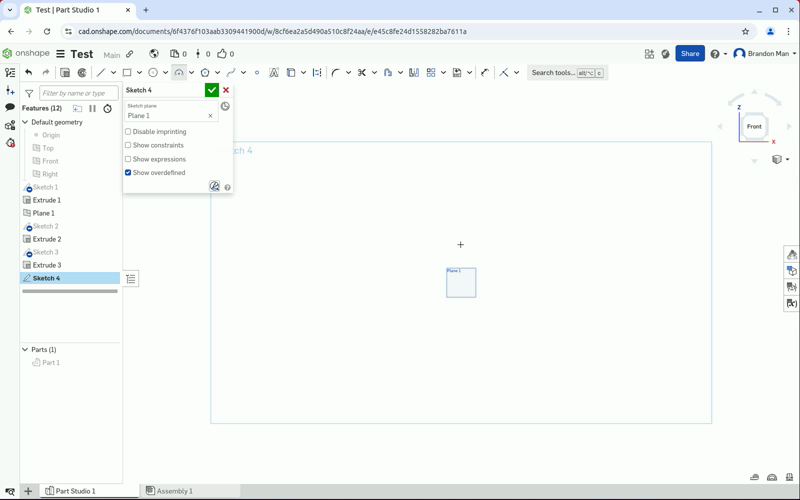
click(460, 244)
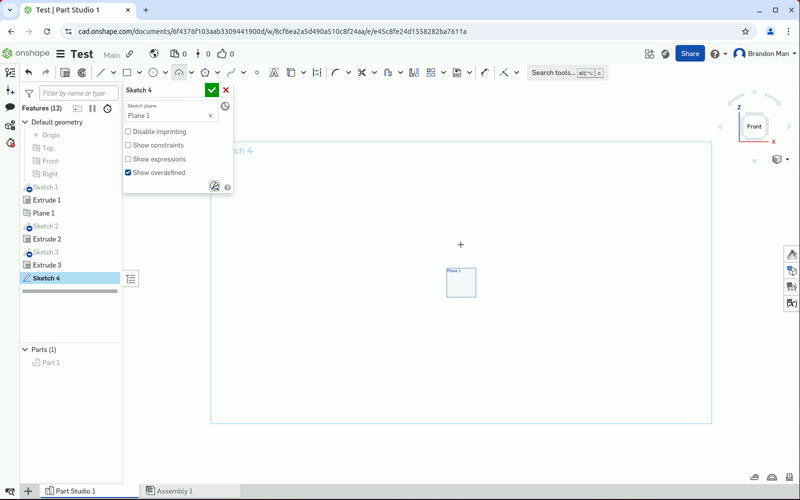
key_up(shift)
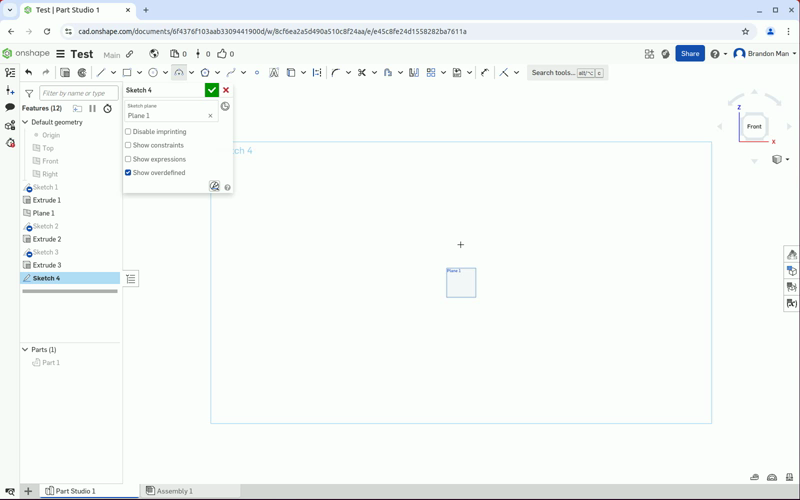
key_down(shift)
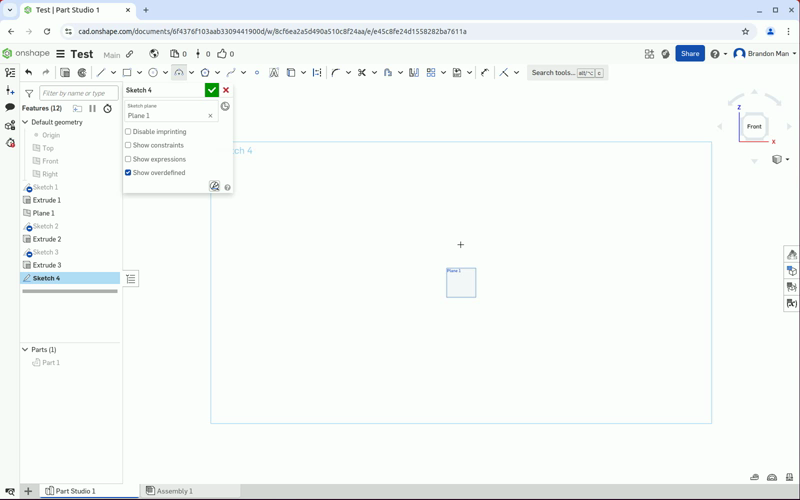
mouse_move(482, 231)
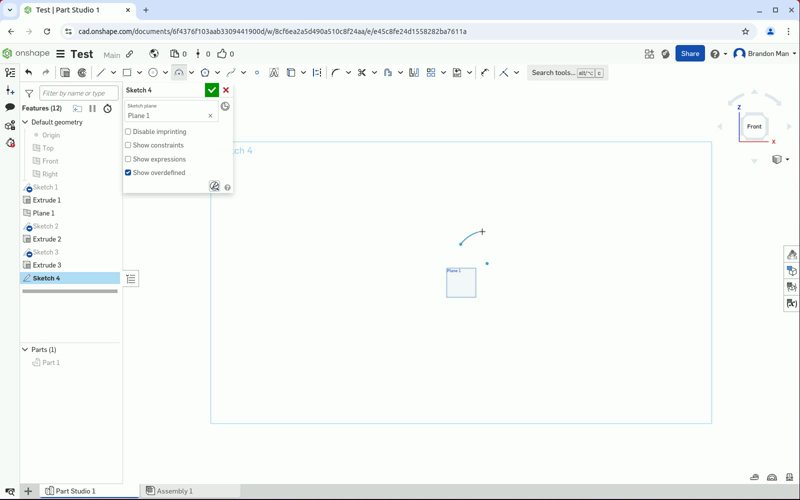
click(482, 231)
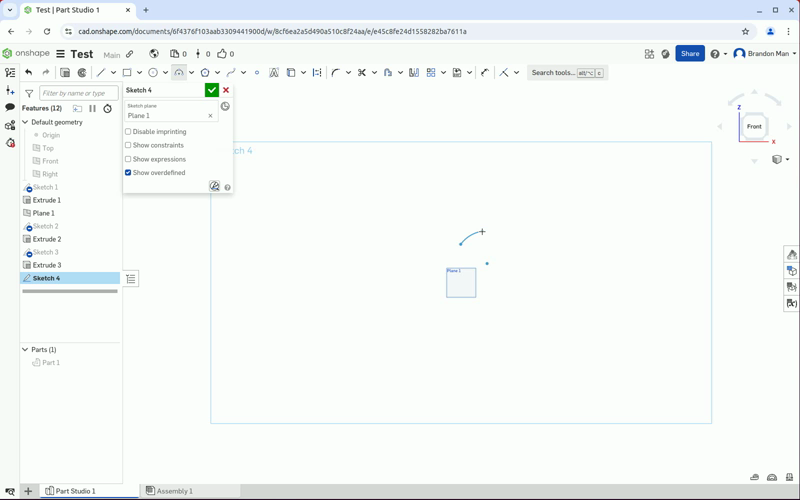
mouse_move(473, 240)
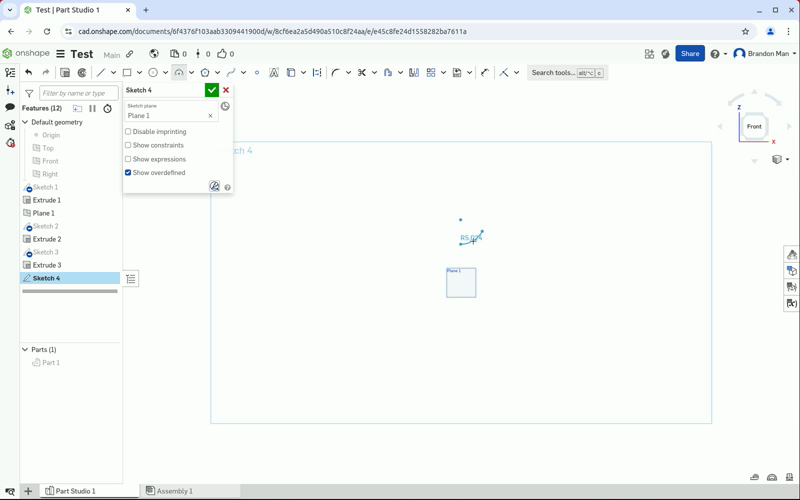
click(473, 240)
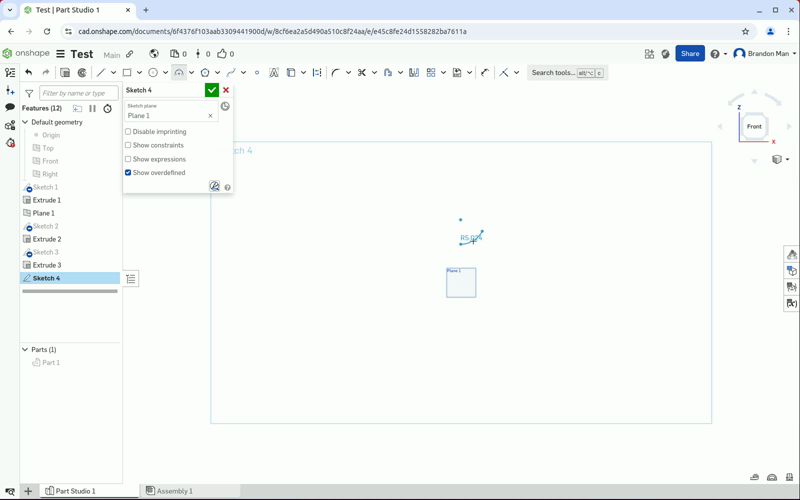
key_up(shift)
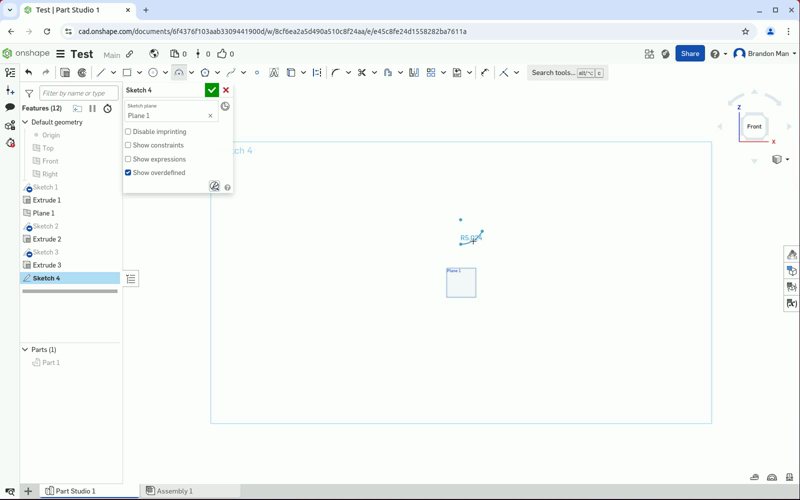
key(esc)
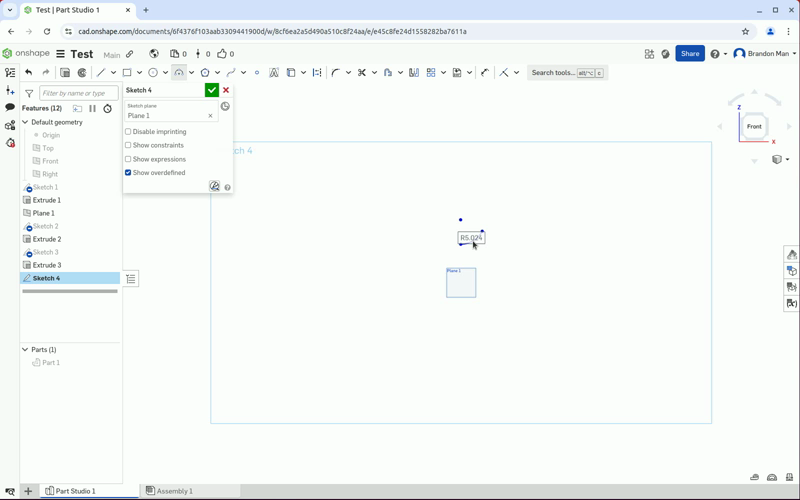
key(l)
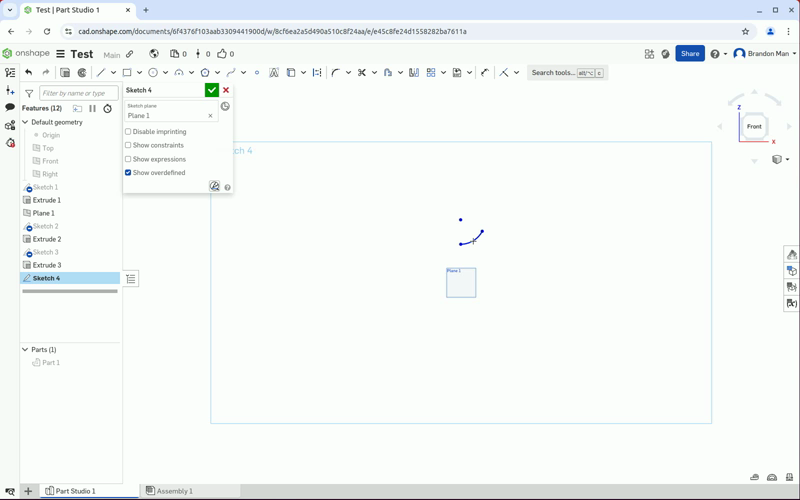
mouse_move(482, 231)
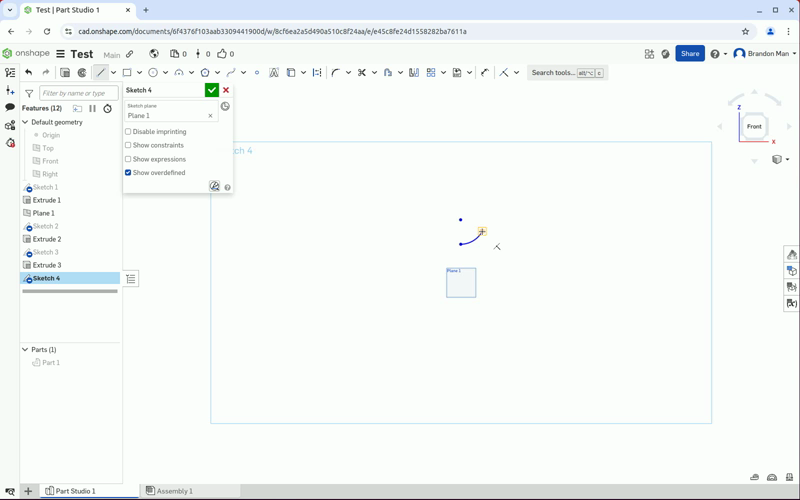
click(482, 231)
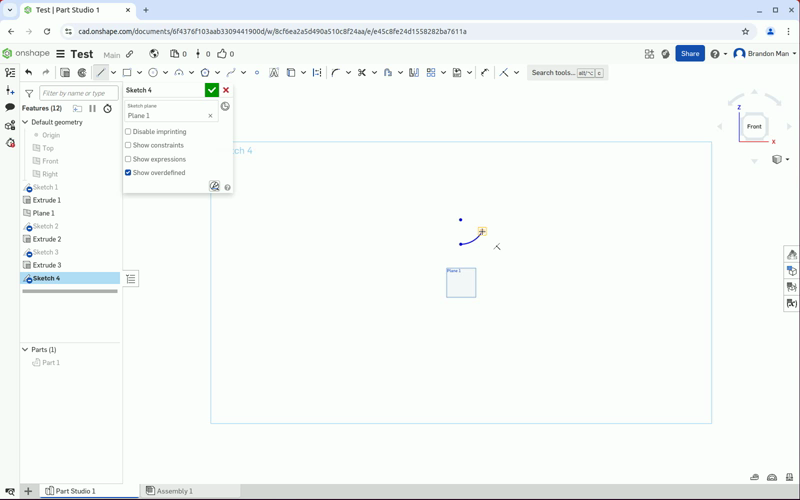
key_down(shift)
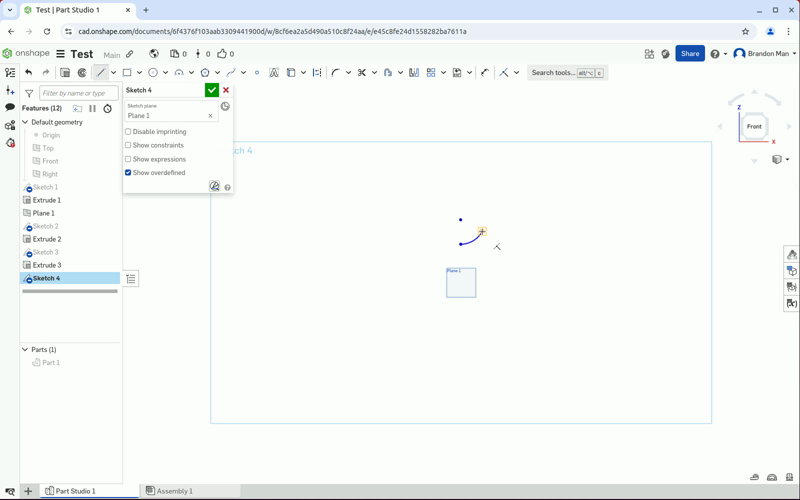
mouse_move(512, 231)
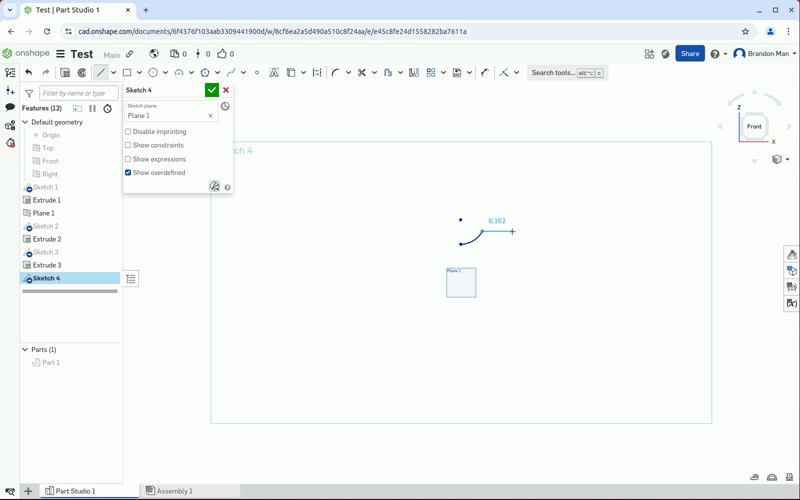
mouse_move(482, 190)
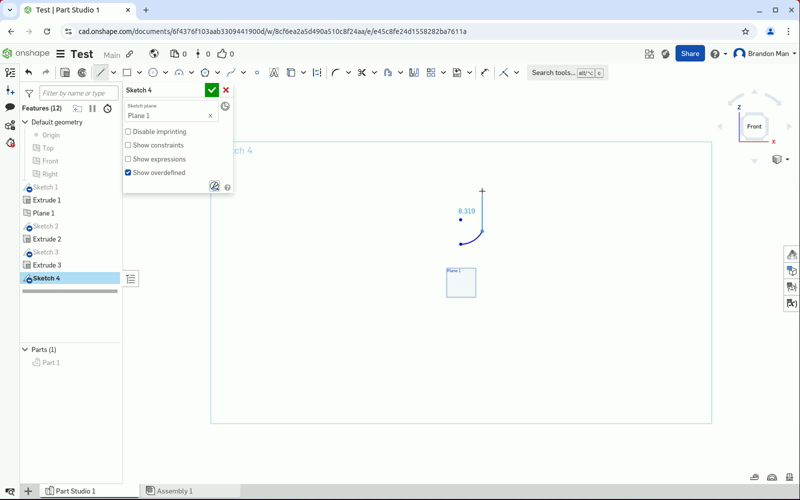
click(482, 190)
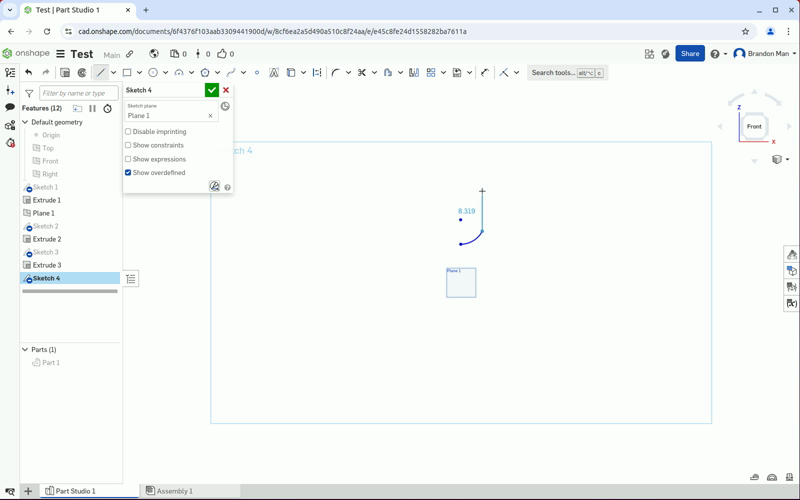
key_up(shift)
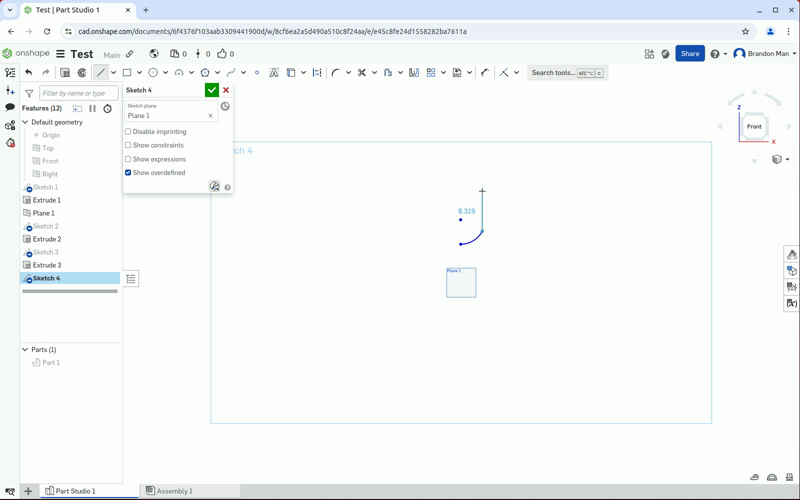
key_down(shift)
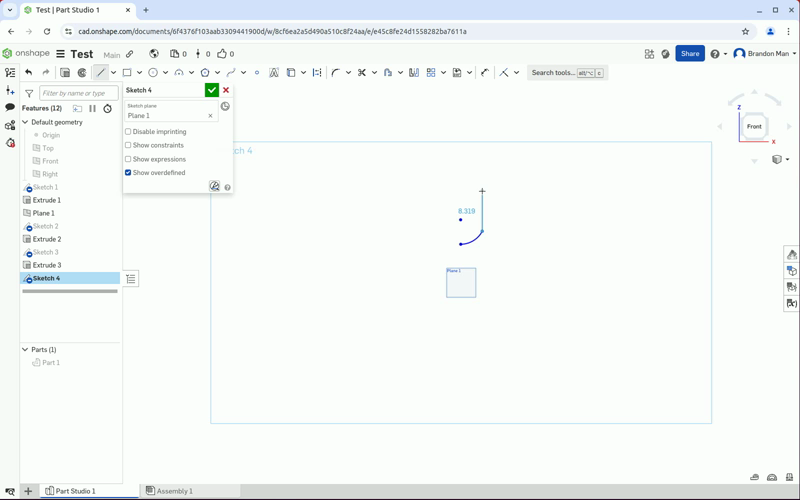
mouse_move(512, 190)
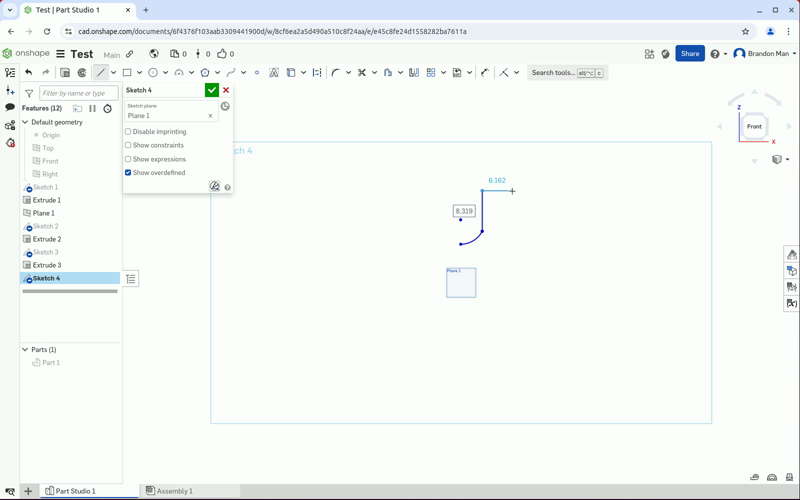
mouse_move(460, 190)
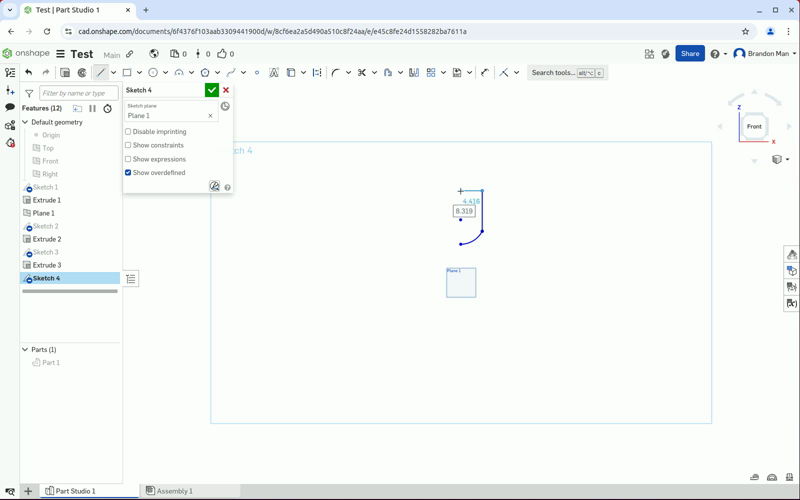
click(460, 190)
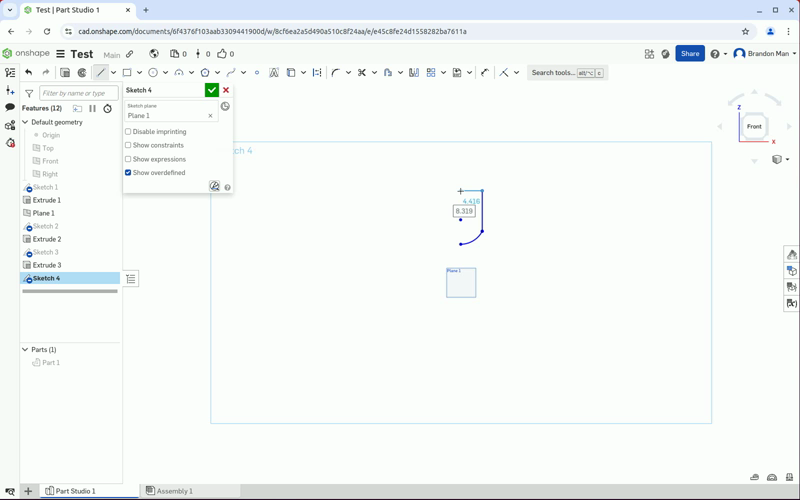
key_up(shift)
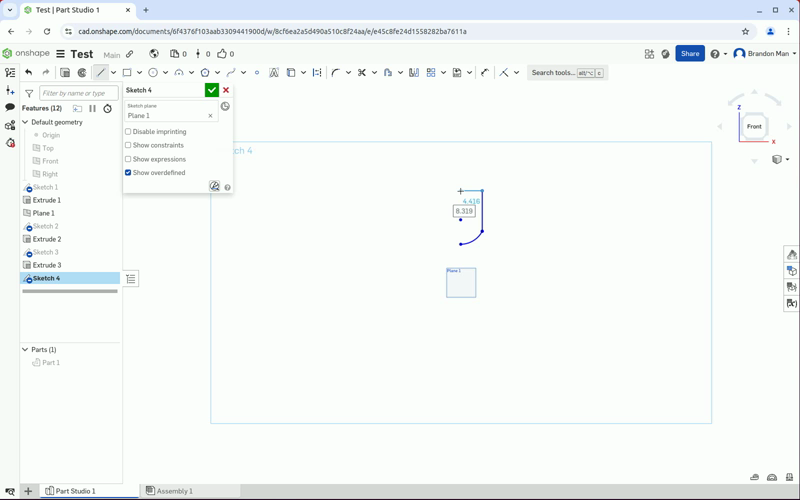
mouse_move(490, 190)
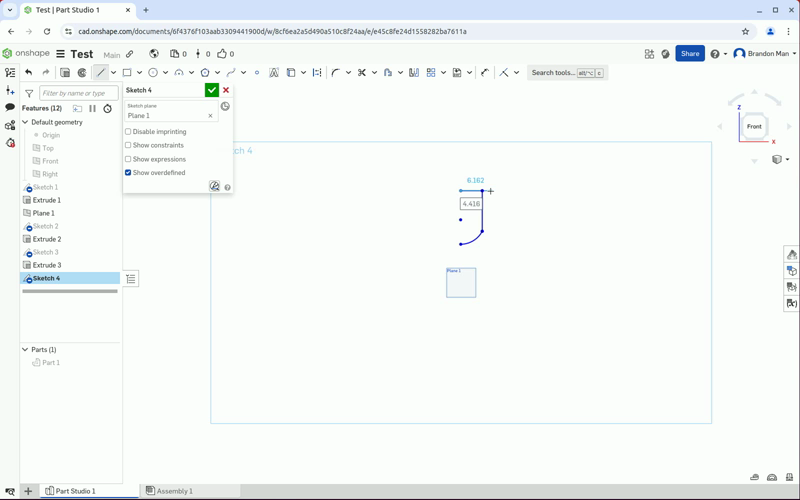
key_down(shift)
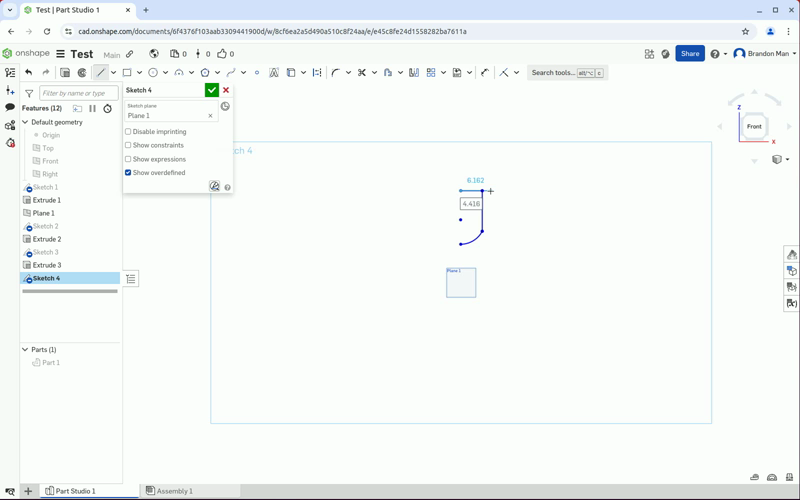
mouse_move(460, 244)
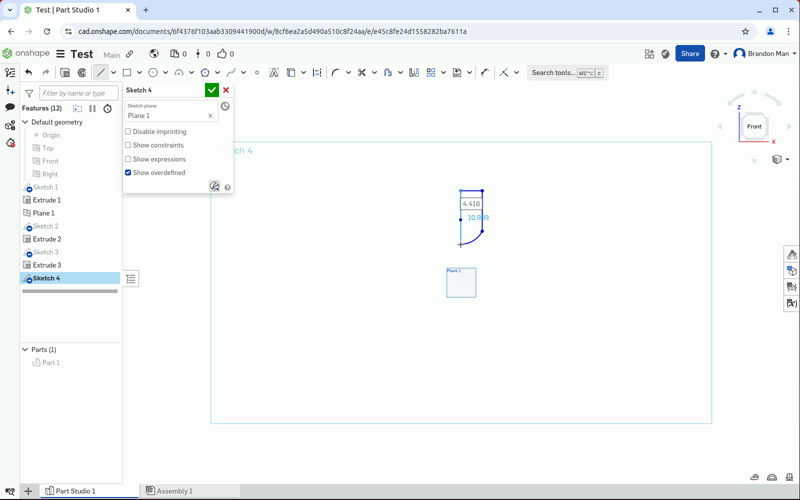
key_up(shift)
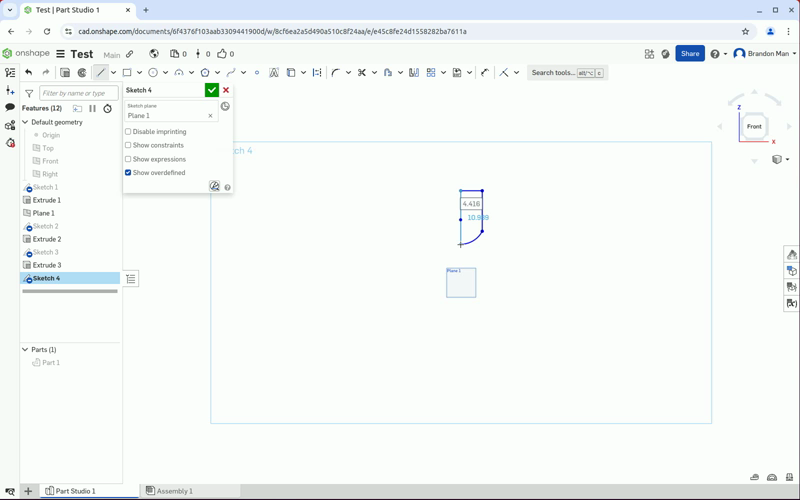
click(460, 244)
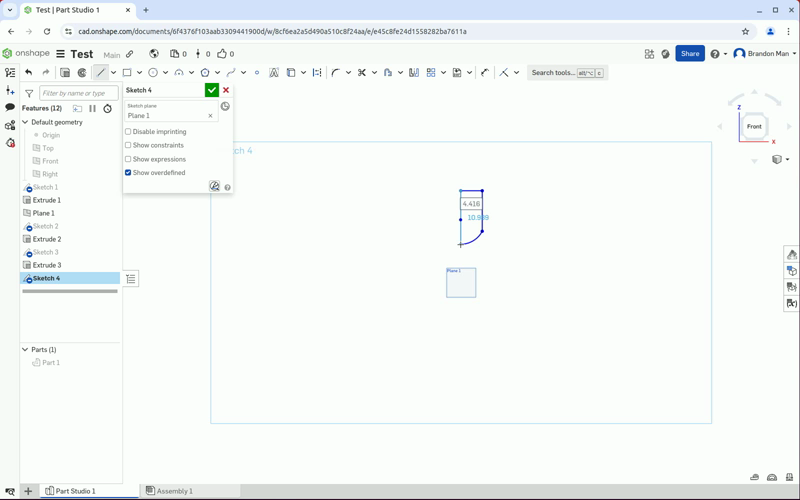
key(esc)
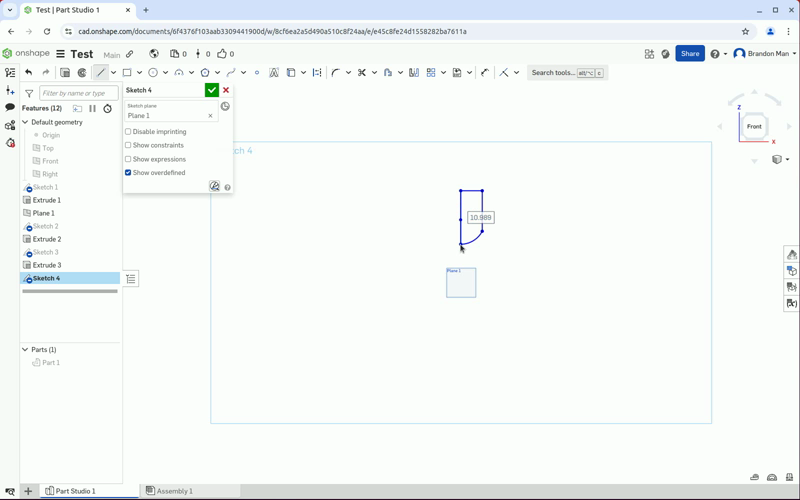
mouse_move(465, 199)
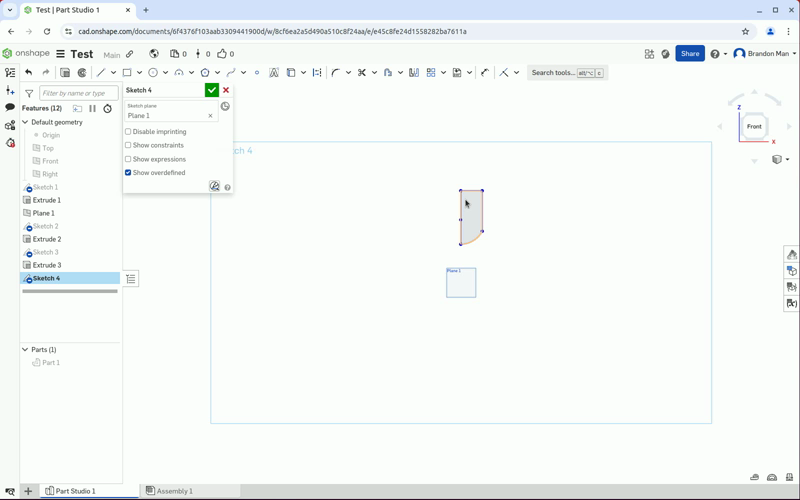
scroll(6)
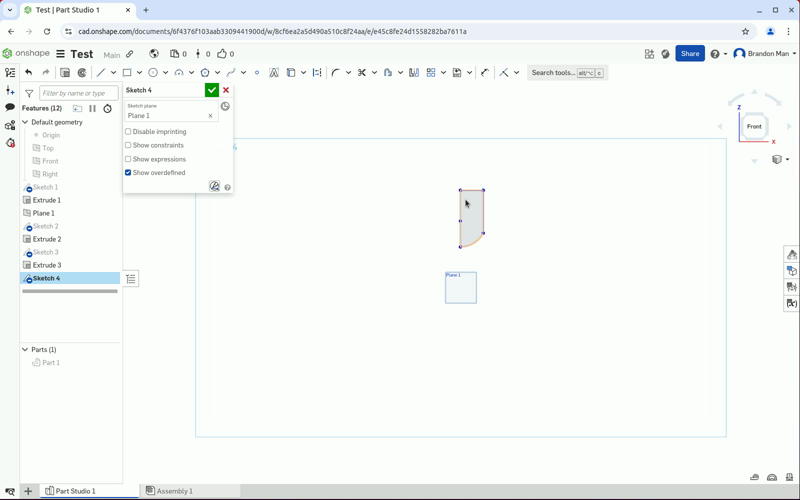
scroll(6)
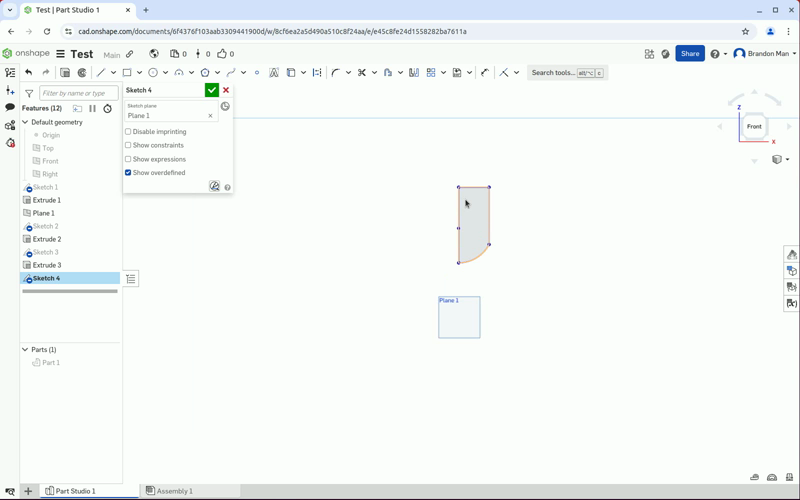
scroll(6)
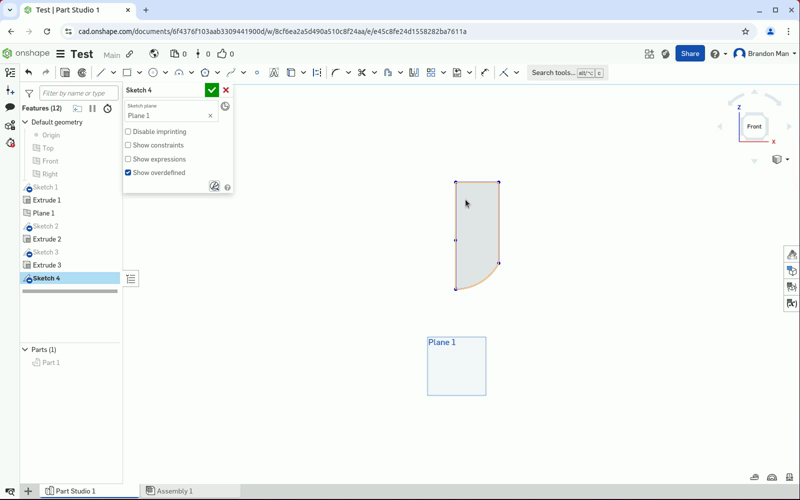
scroll(6)
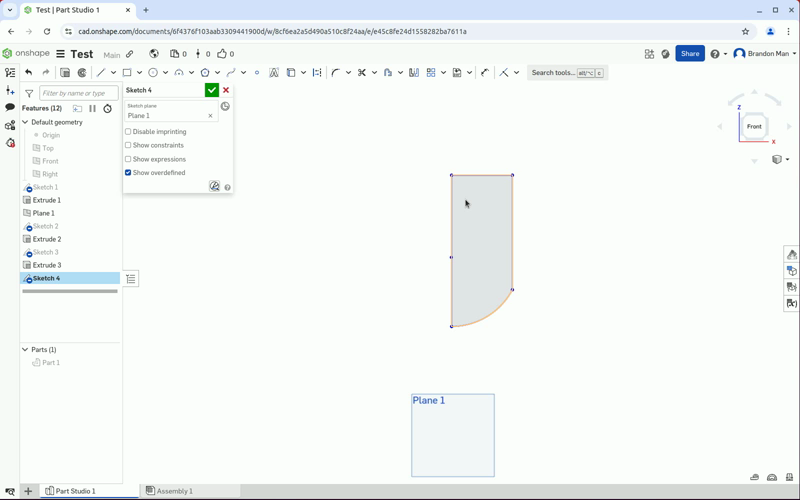
scroll(6)
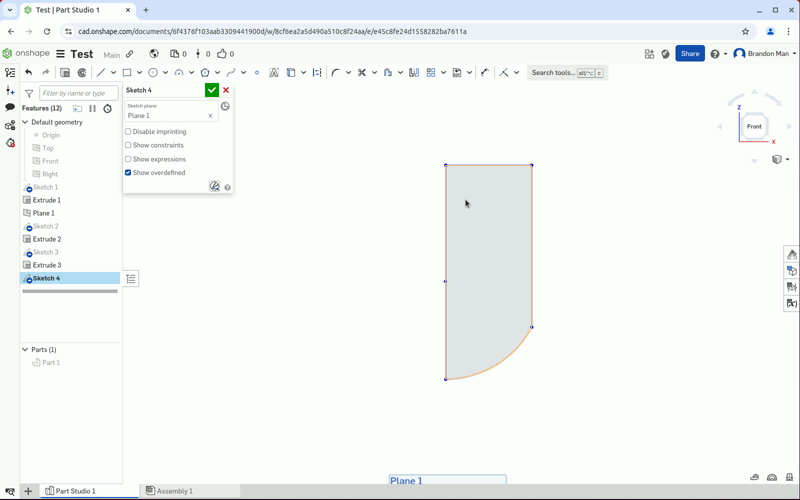
scroll(6)
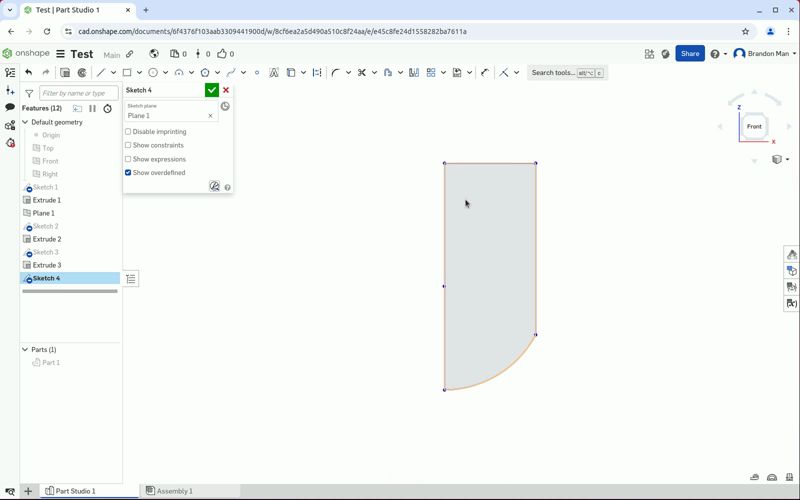
scroll(6)
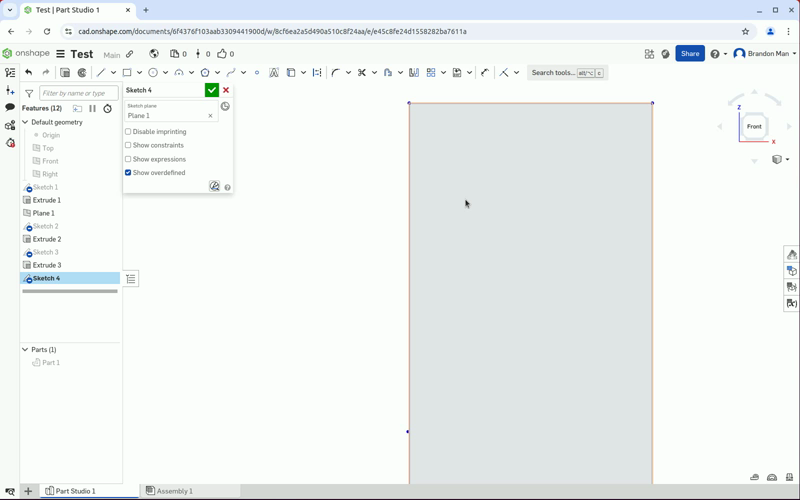
click(465, 199)
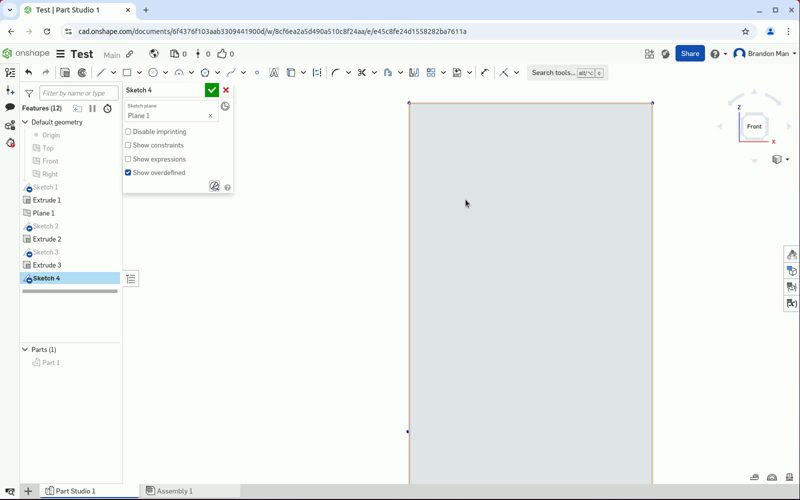
scroll(-6)
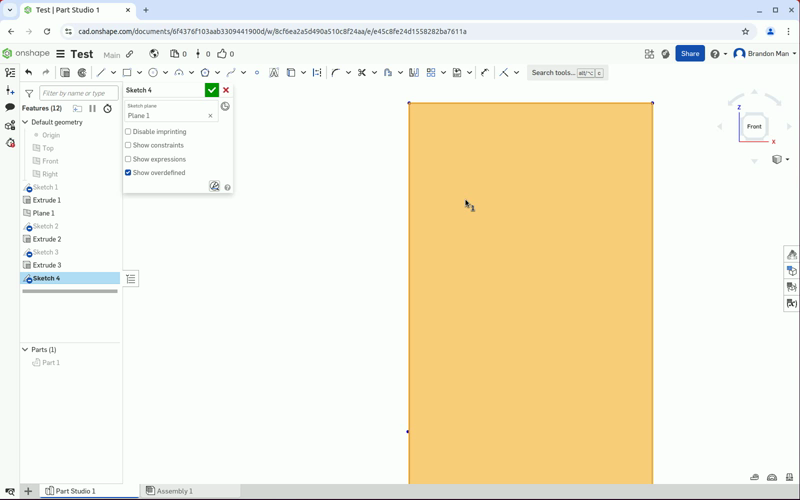
scroll(-6)
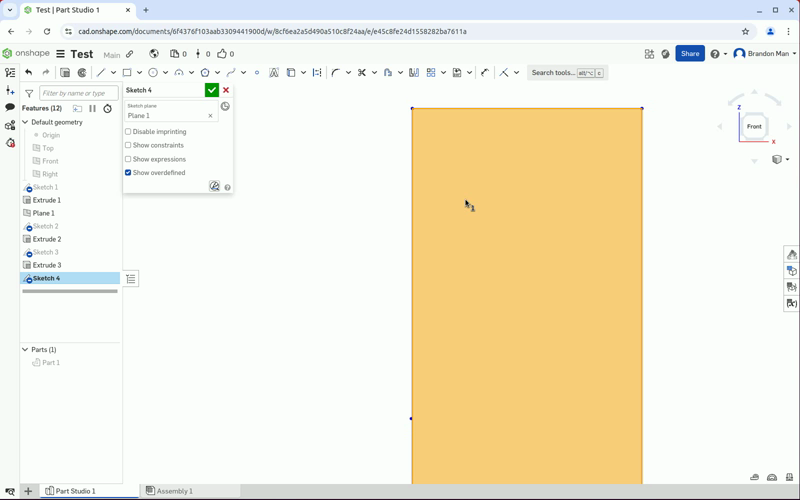
scroll(-6)
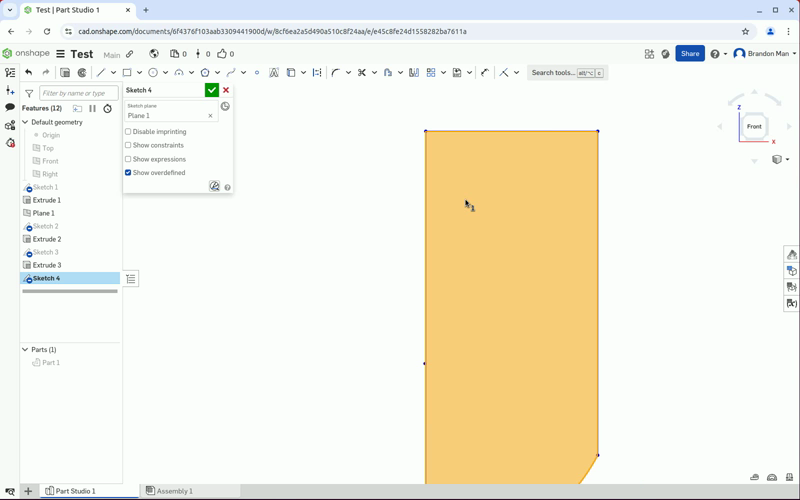
scroll(-6)
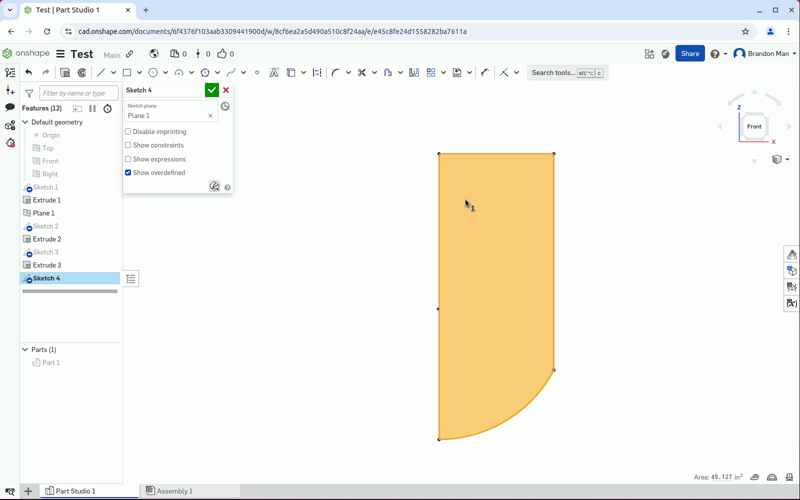
scroll(-6)
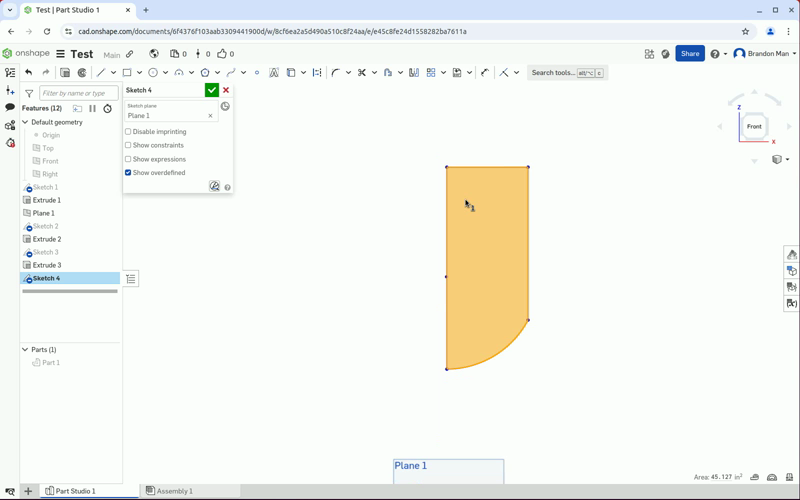
scroll(-6)
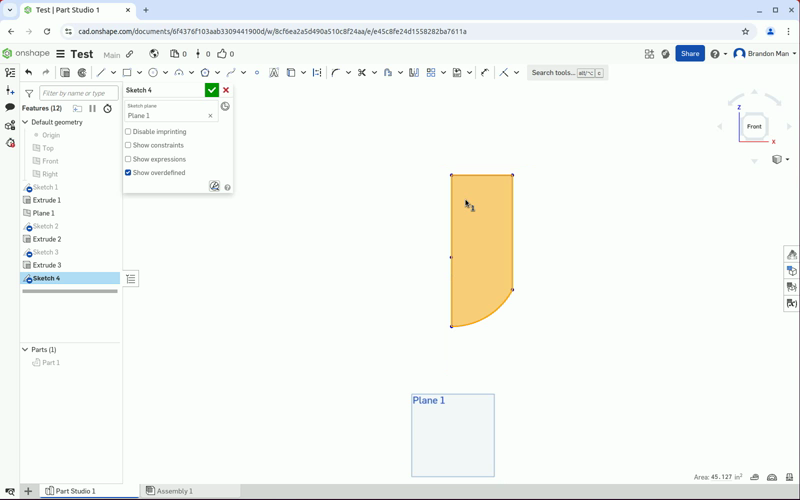
scroll(-6)
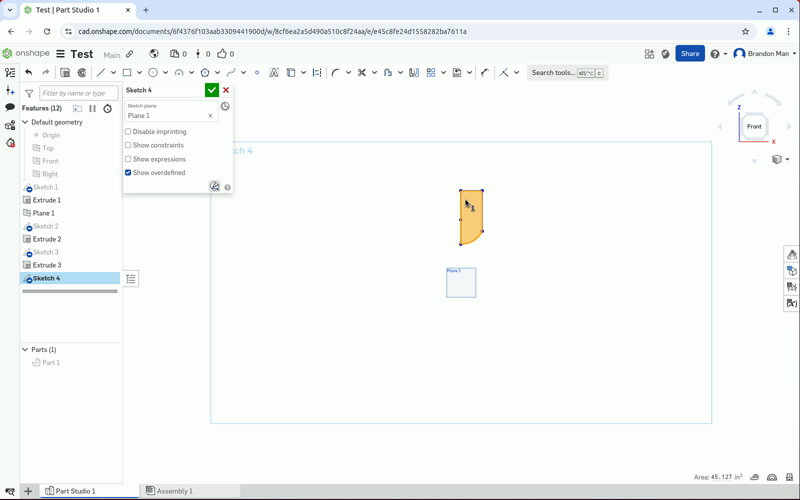
mouse_move(73, 352)
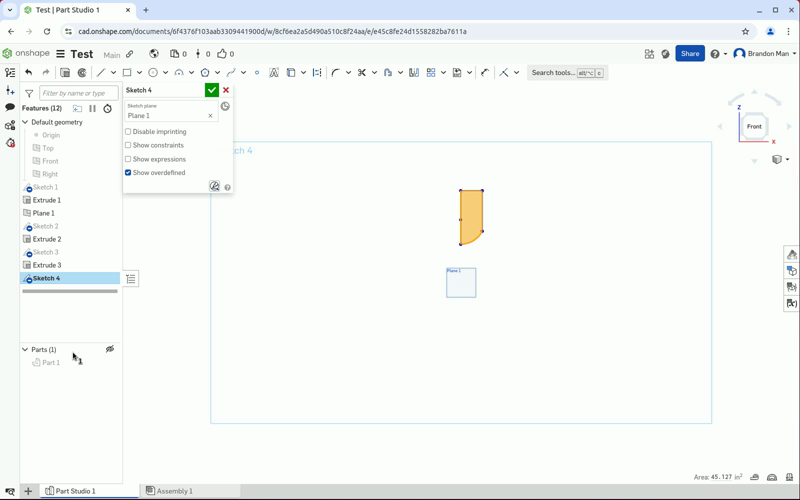
key(shift+y)
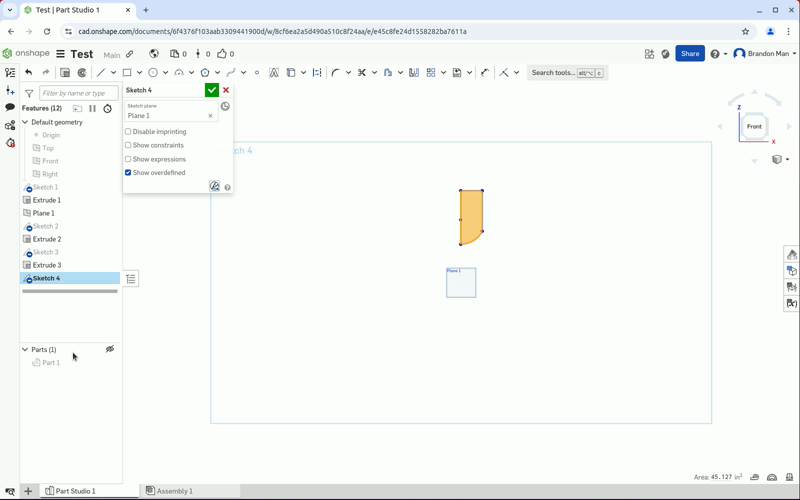
key(shift+e)
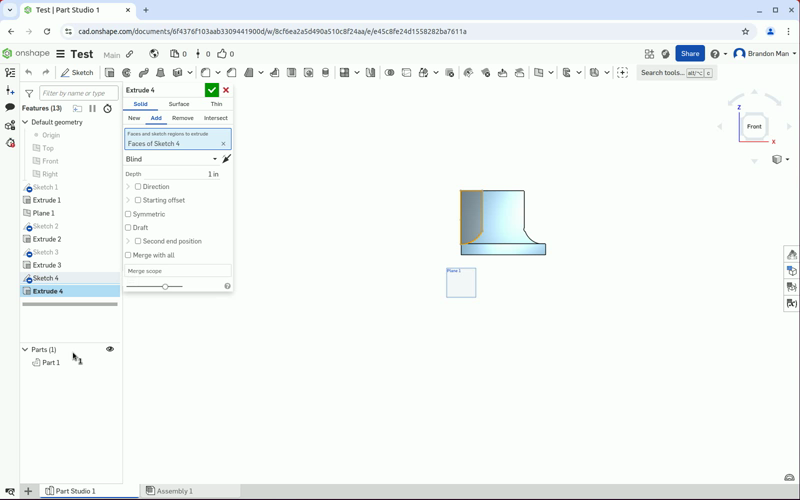
mouse_move(143, 106)
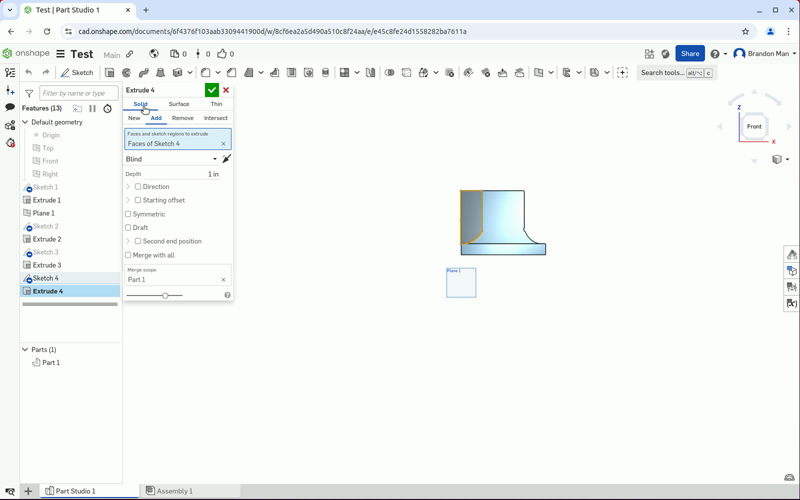
click(143, 106)
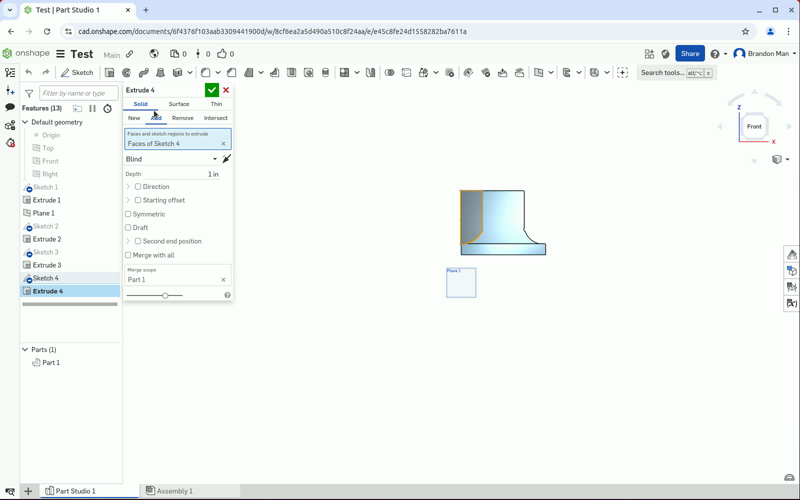
mouse_move(186, 120)
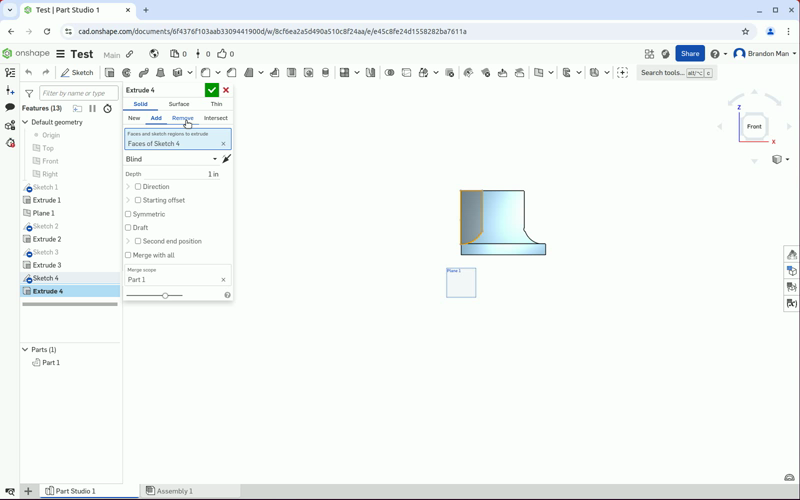
click(186, 120)
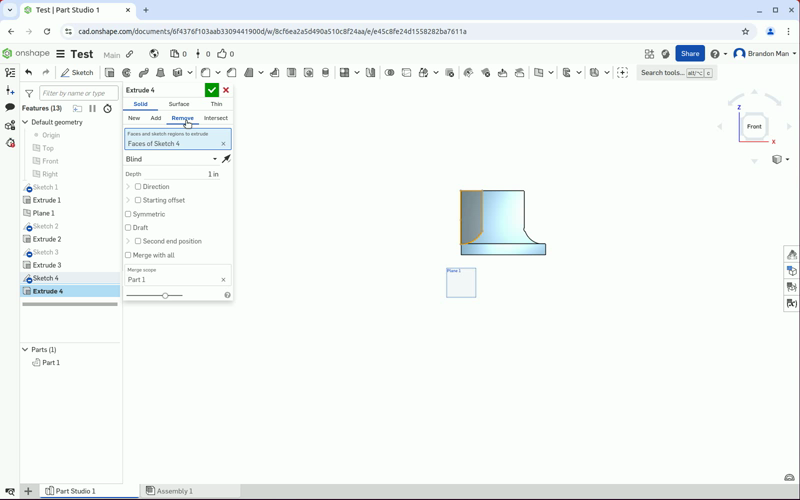
key(tab, 4)
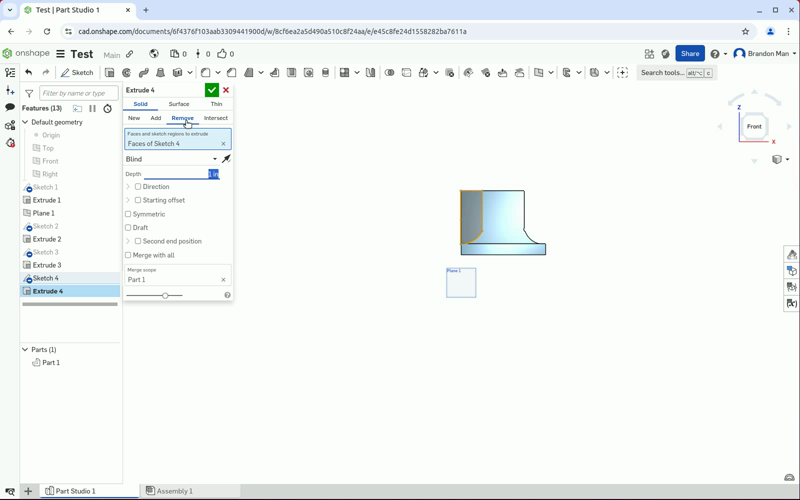
text(8.666)
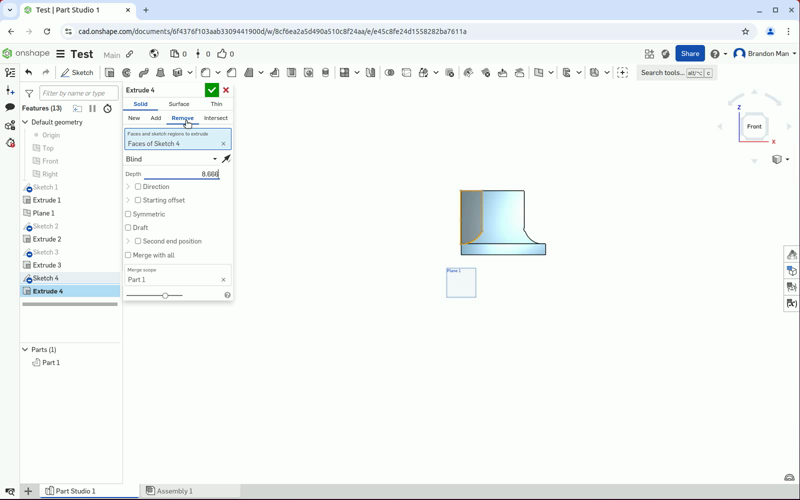
key(tab, 6)
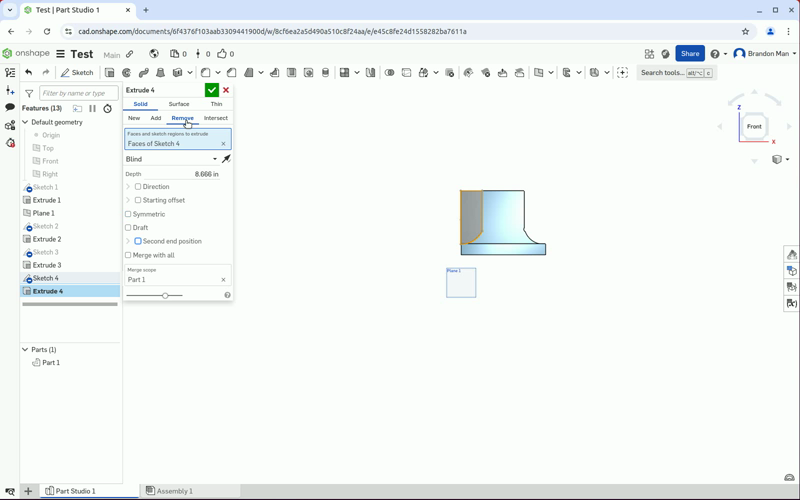
key(space)
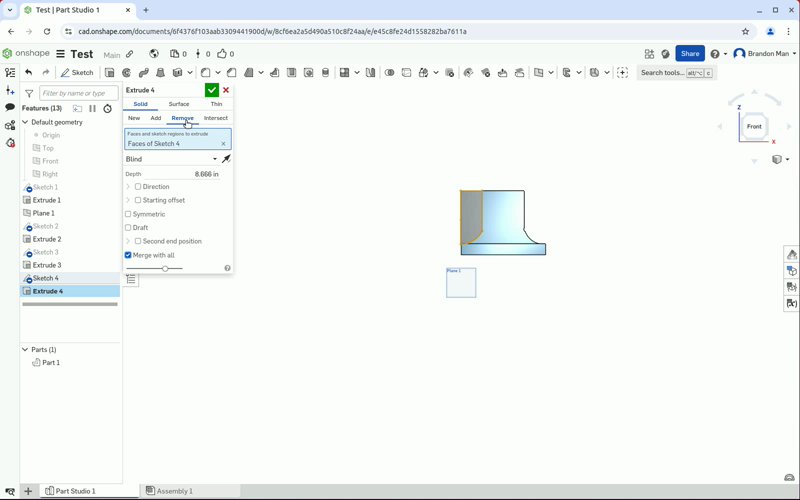
key(enter)
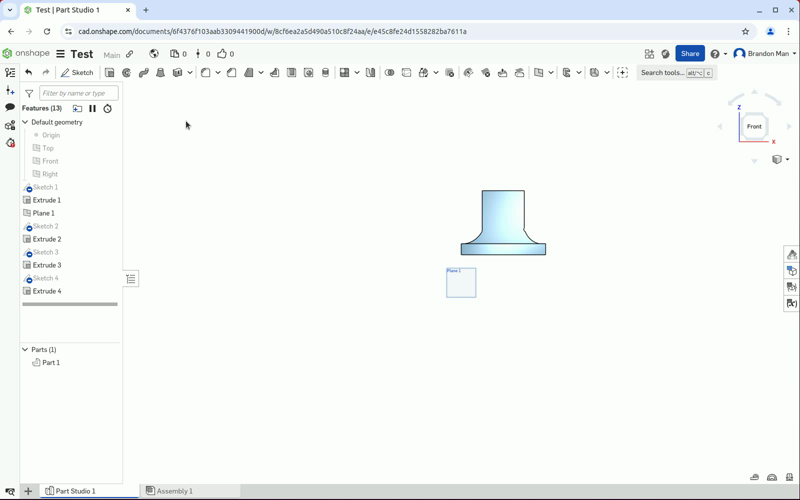
key(shift+h)
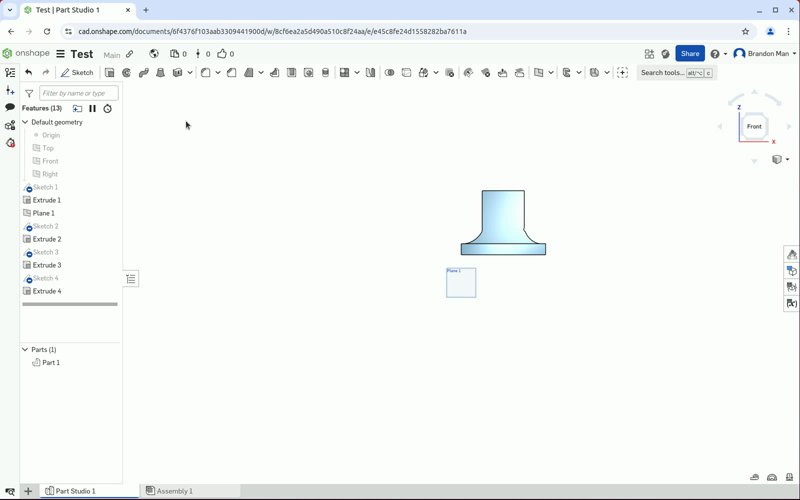
key(shift+h)
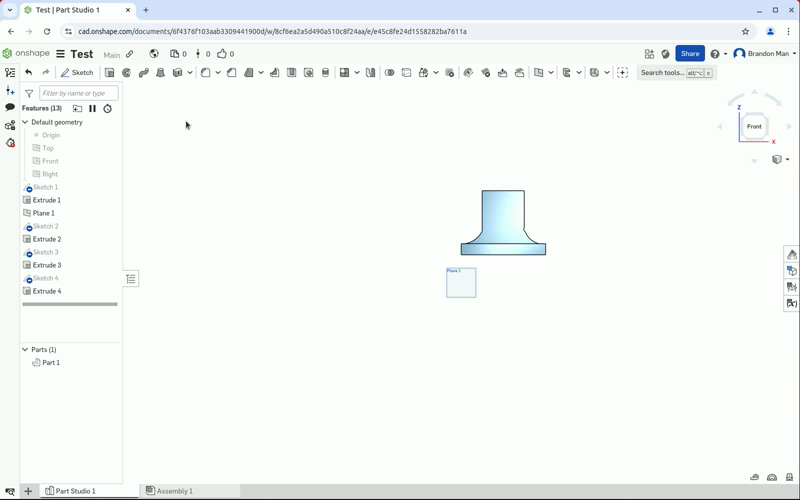
mouse_move(73, 189)
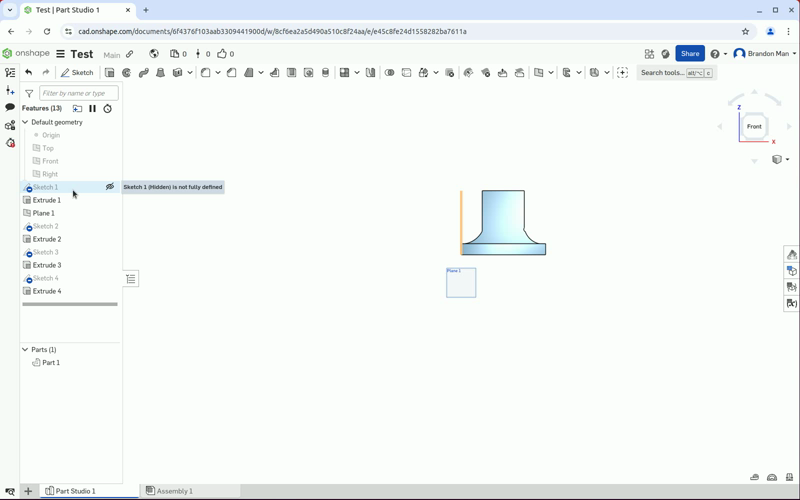
click(73, 189)
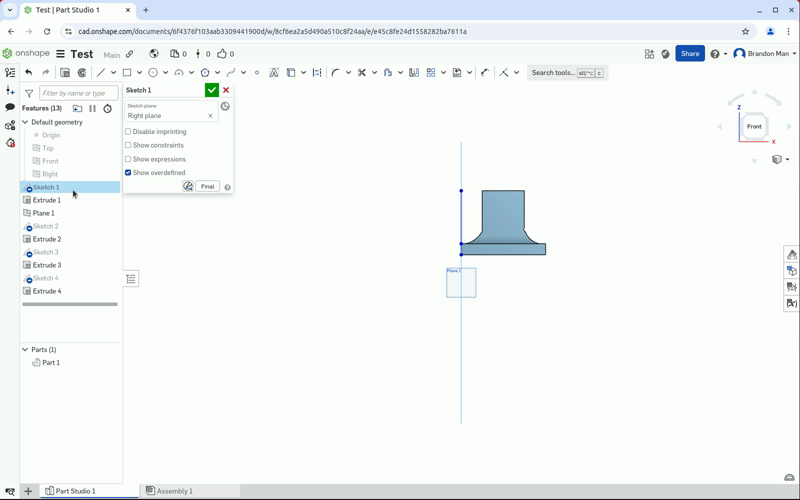
mouse_move(229, 92)
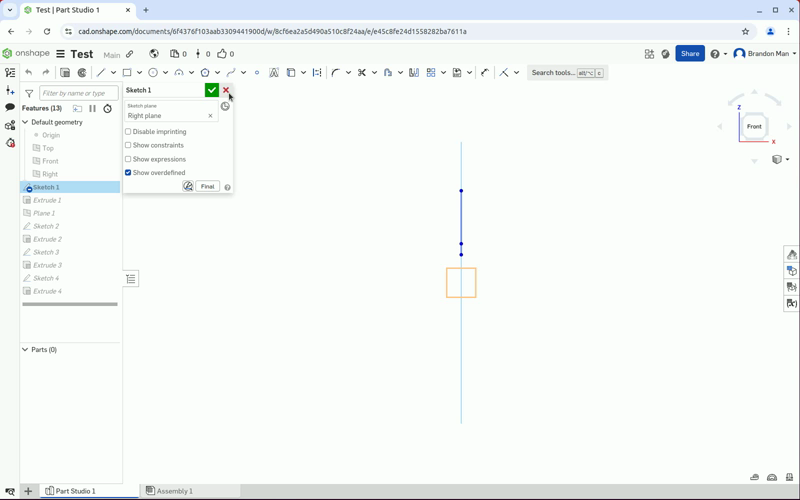
click(229, 92)
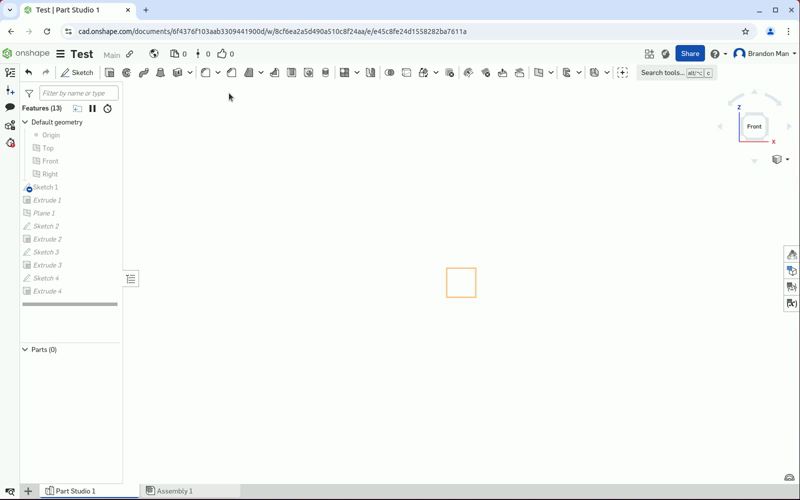
key(shift+s)
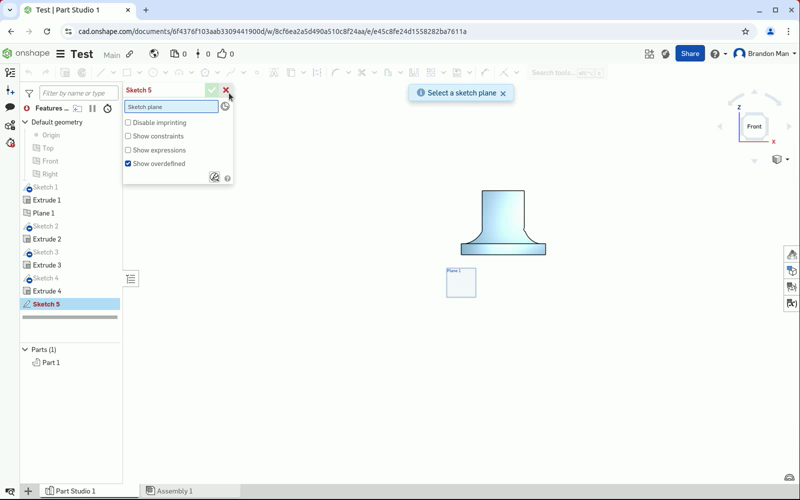
mouse_move(73, 215)
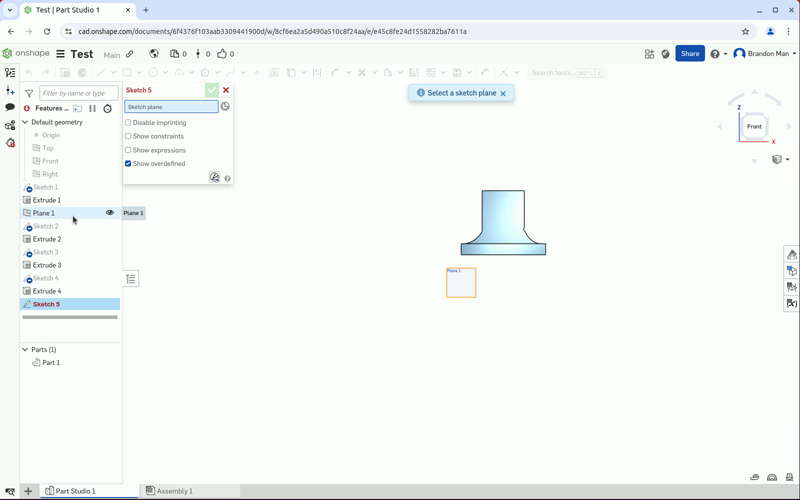
click(73, 215)
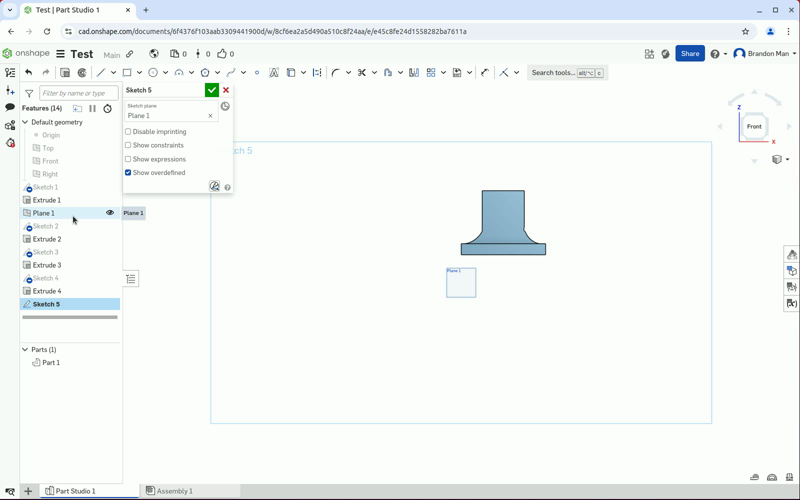
mouse_move(73, 352)
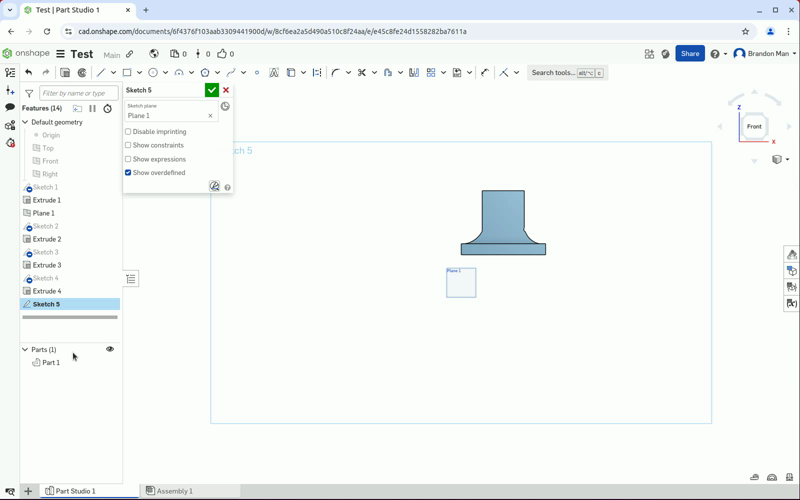
key(y)
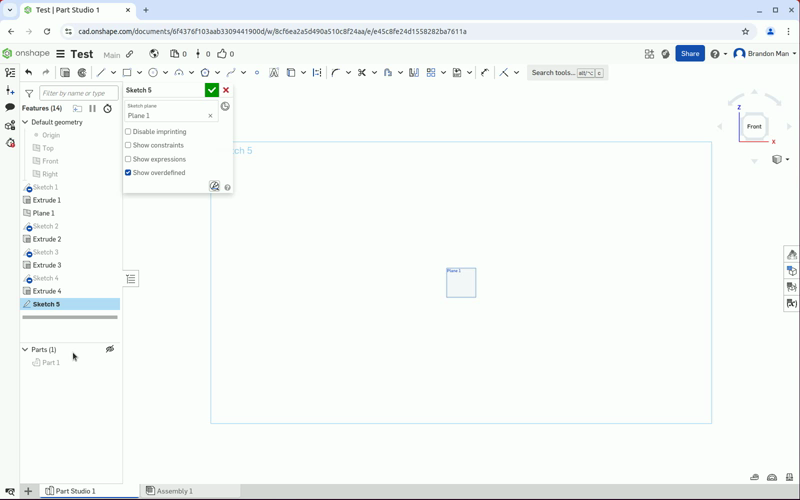
key(l)
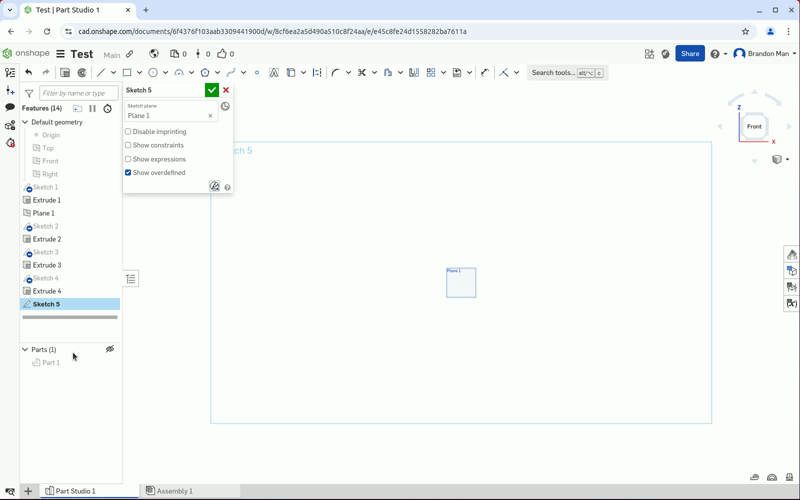
key_down(shift)
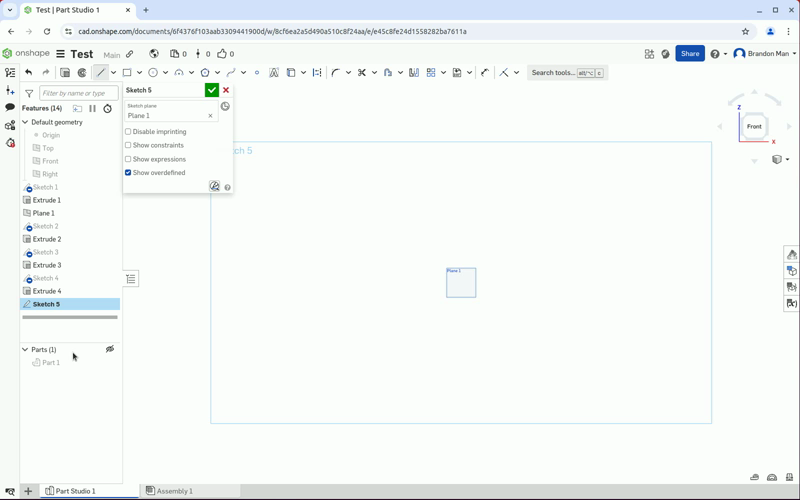
mouse_move(481, 191)
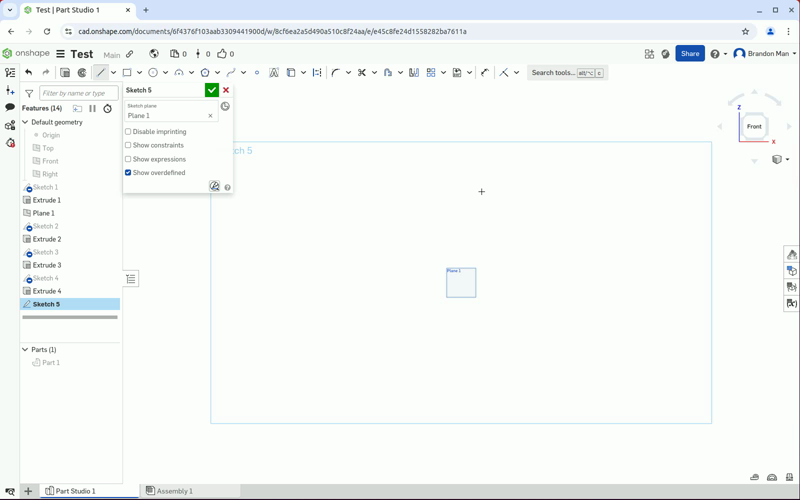
click(481, 191)
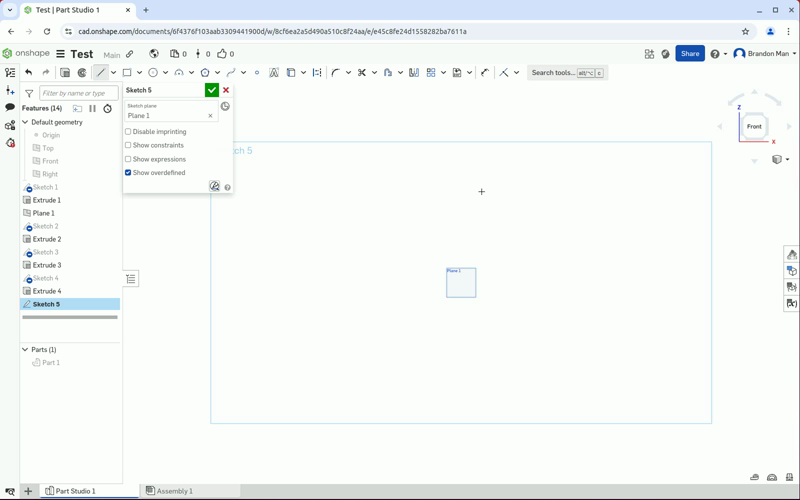
key_up(shift)
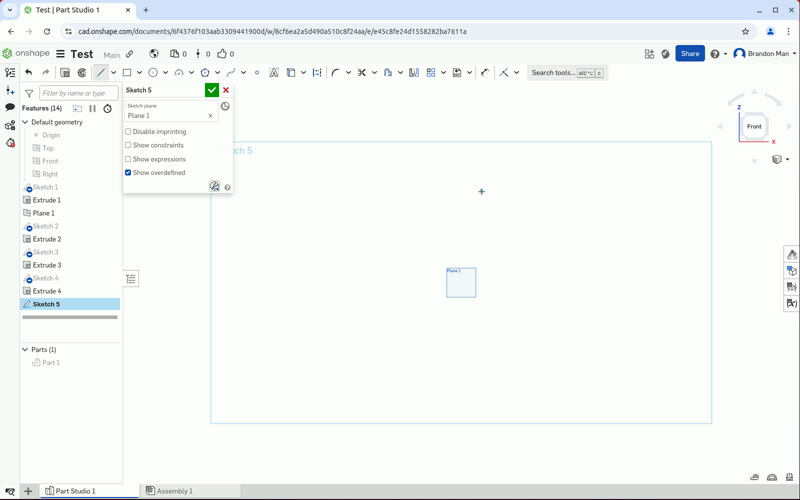
key_down(shift)
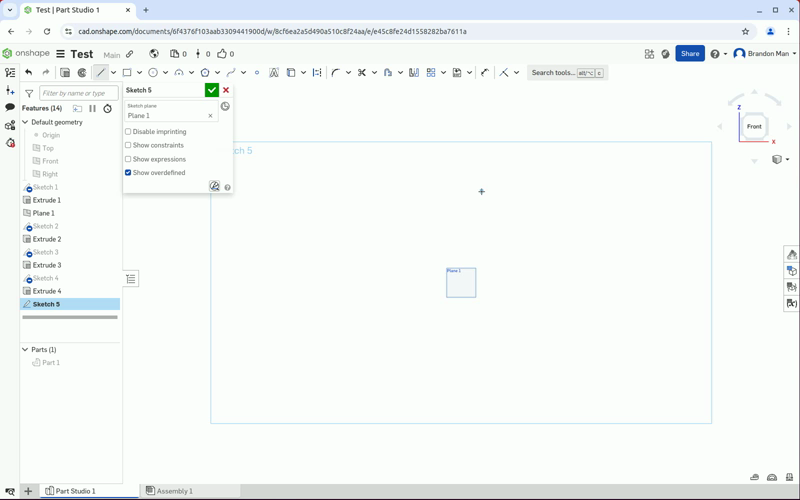
mouse_move(511, 191)
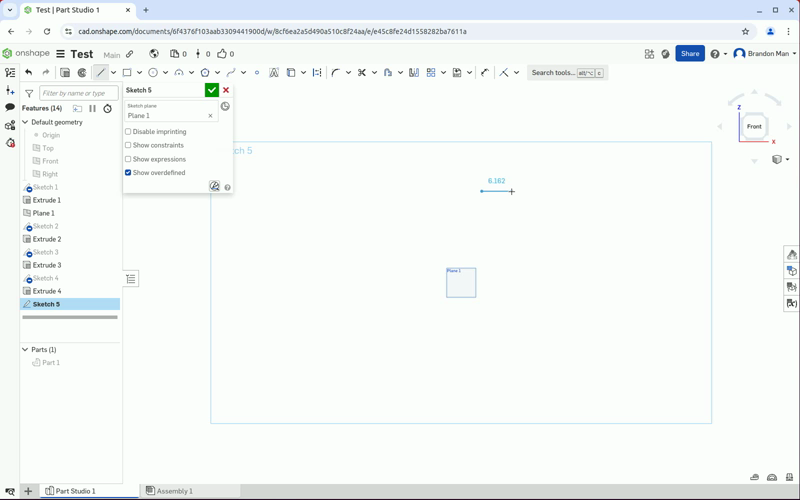
mouse_move(525, 191)
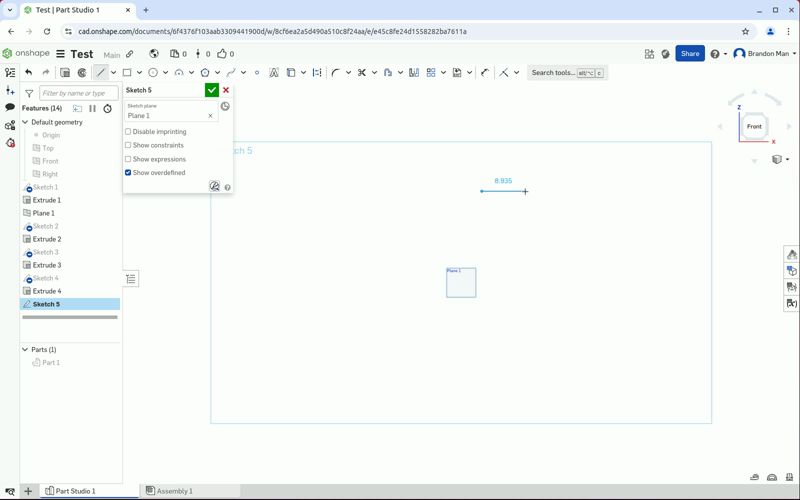
click(525, 191)
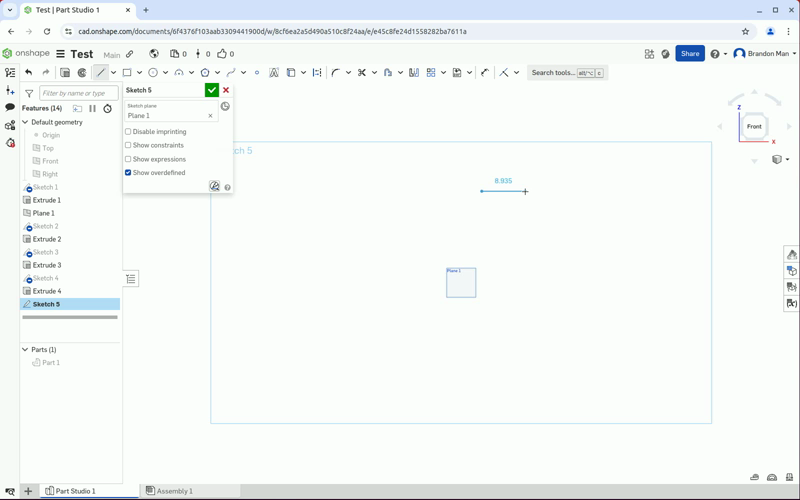
key_up(shift)
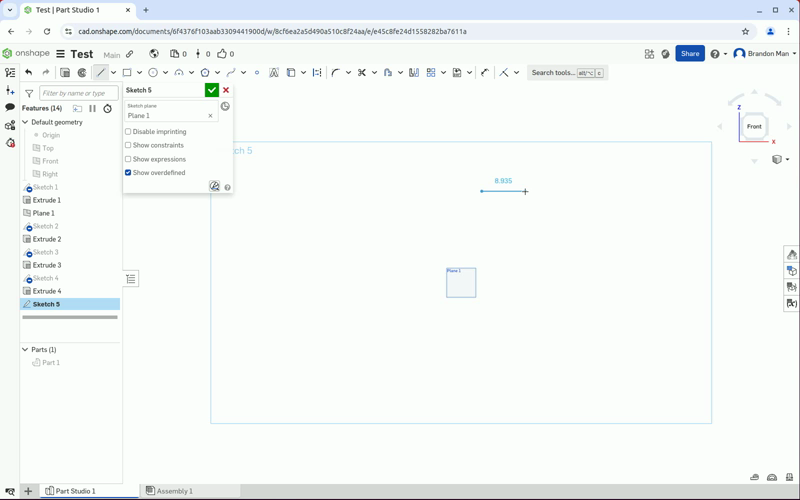
key(esc)
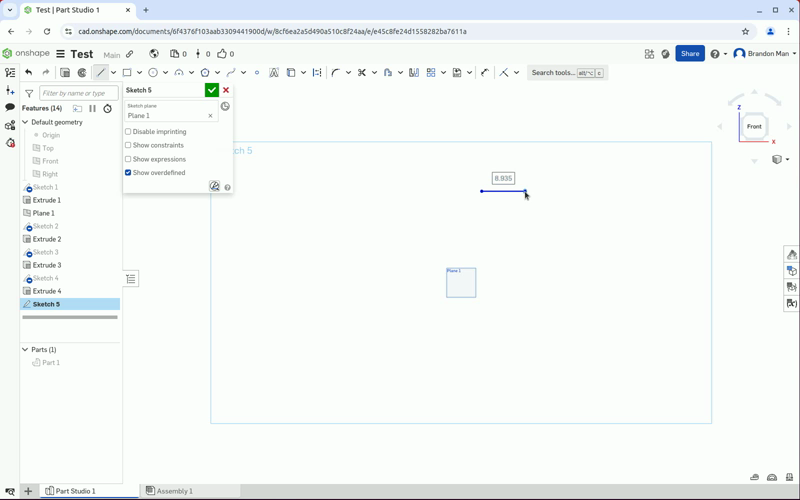
key(a)
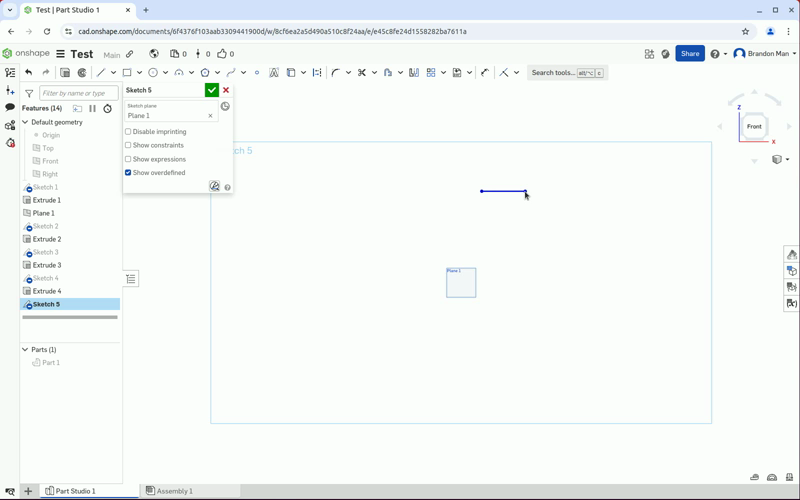
mouse_move(525, 191)
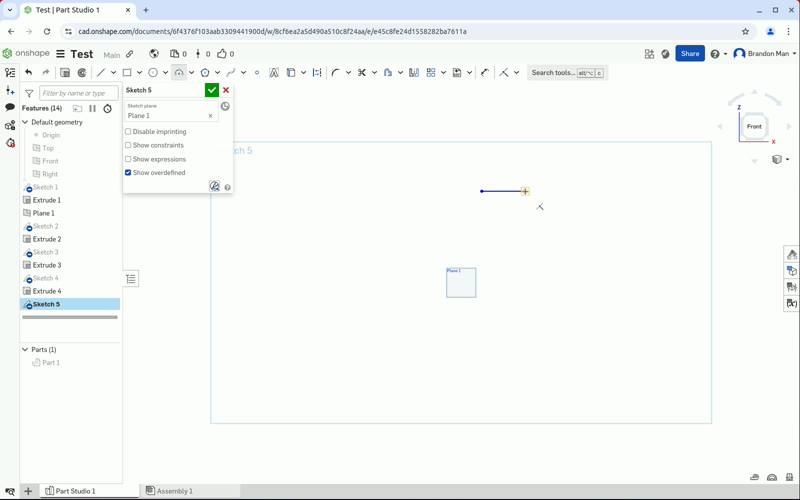
click(525, 191)
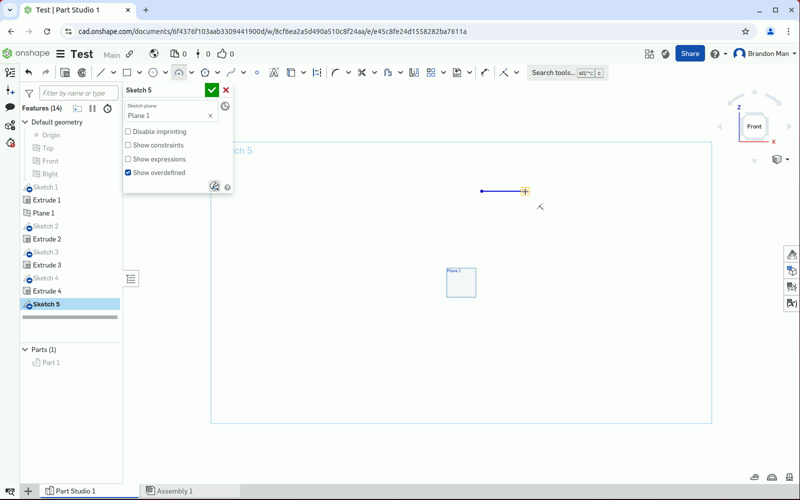
mouse_move(481, 191)
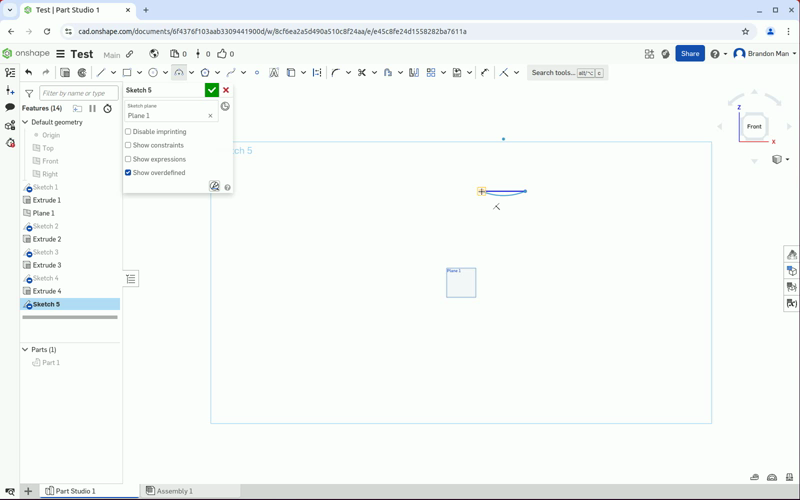
click(481, 191)
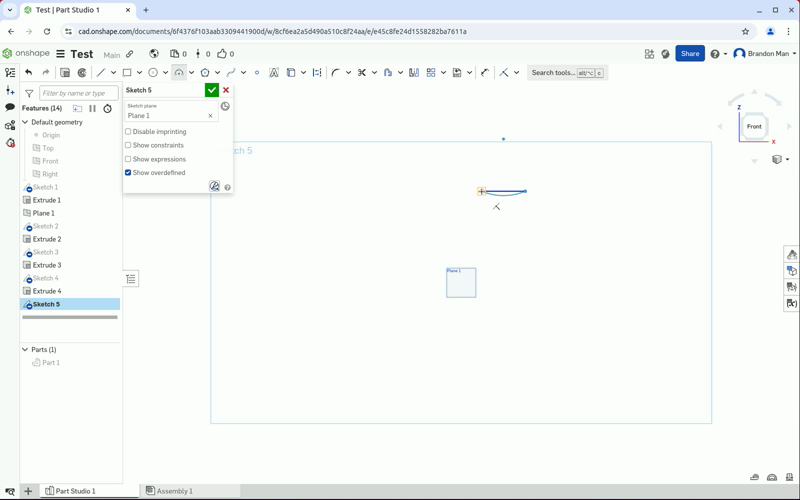
key_down(shift)
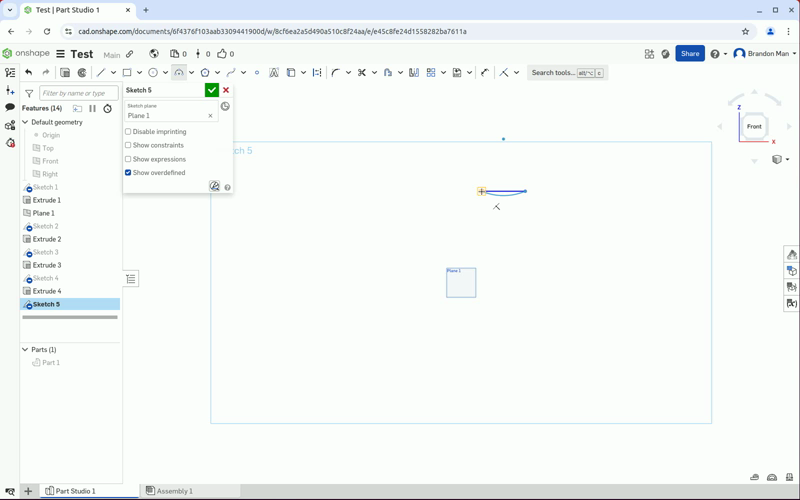
mouse_move(503, 170)
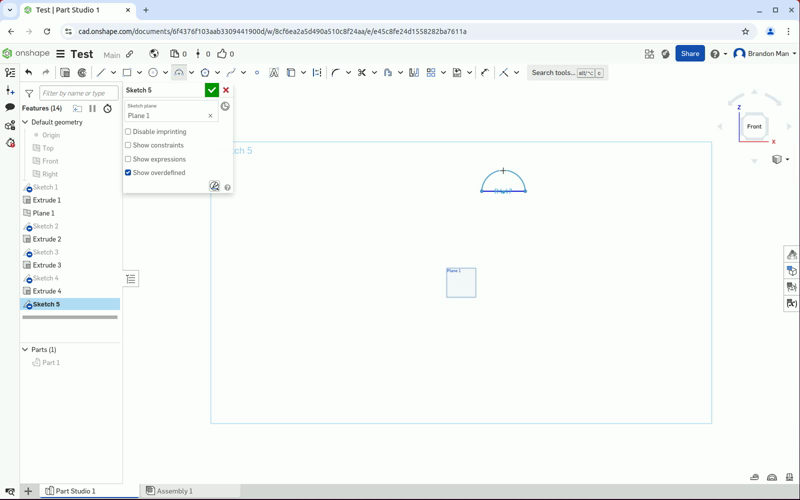
click(503, 170)
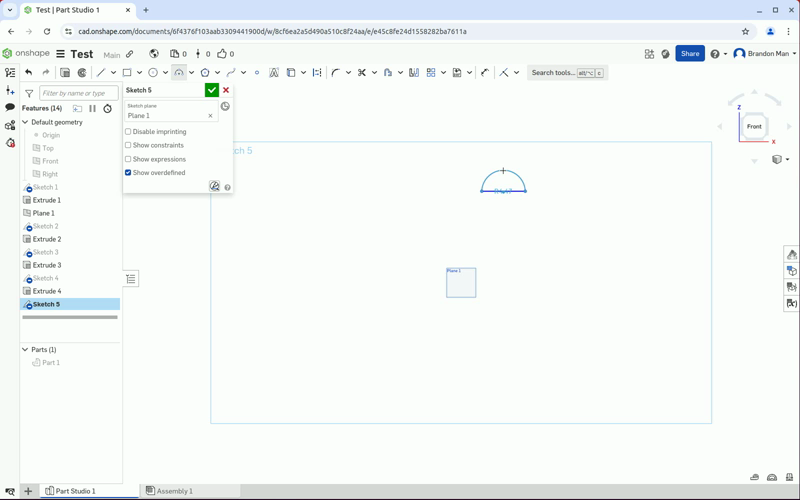
key_up(shift)
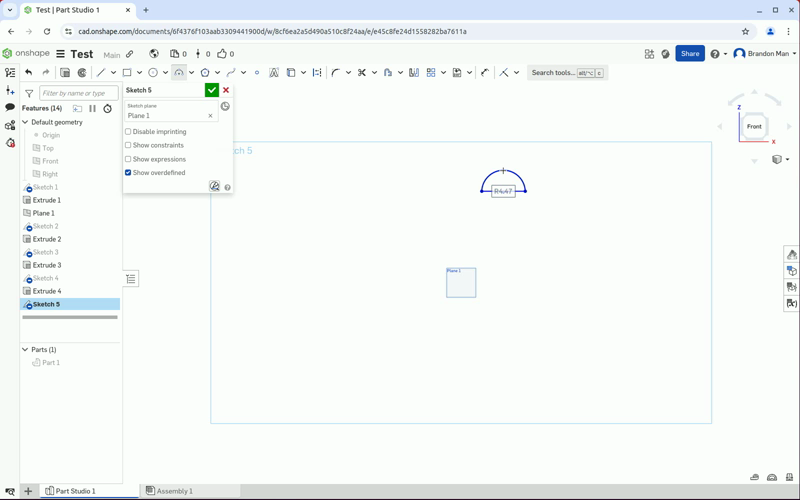
key(esc)
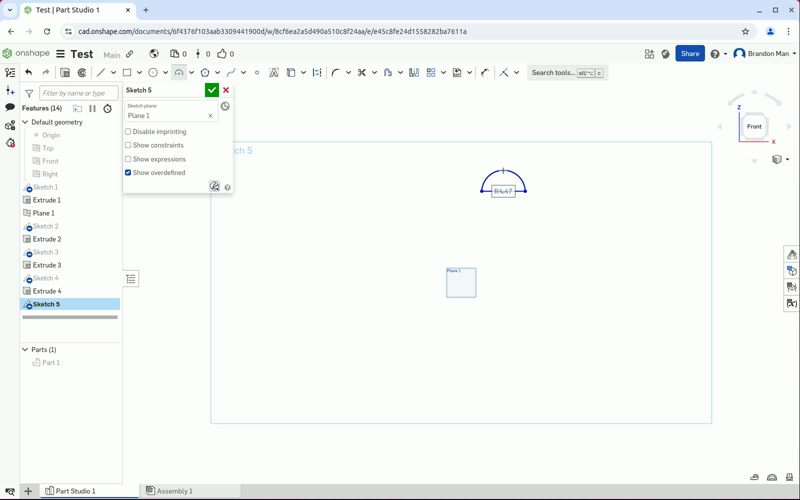
mouse_move(499, 173)
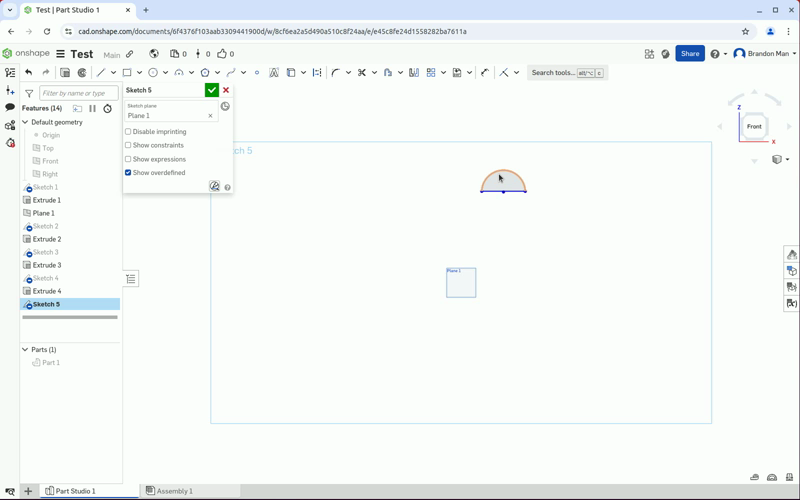
scroll(6)
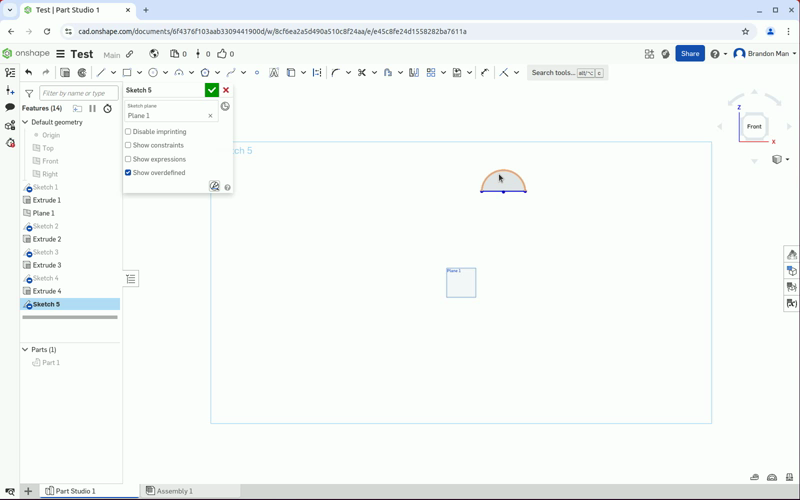
scroll(6)
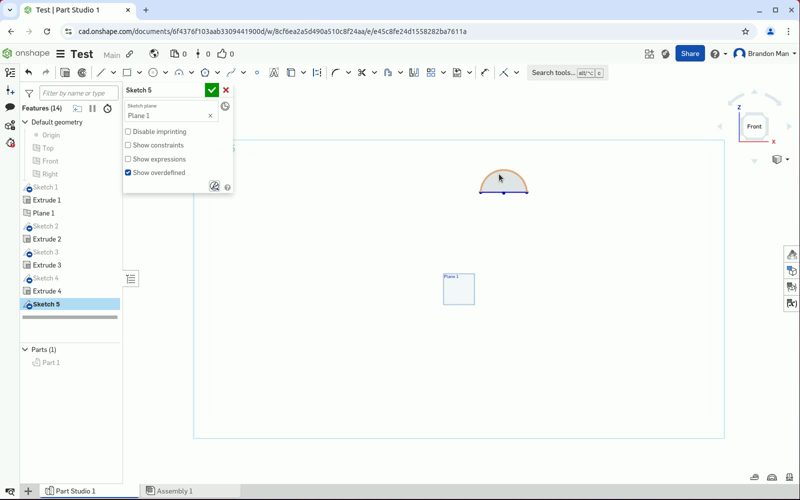
scroll(6)
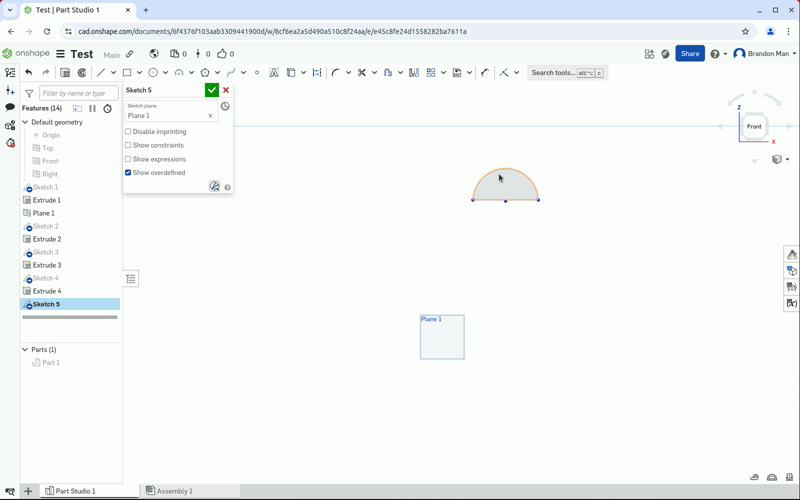
scroll(6)
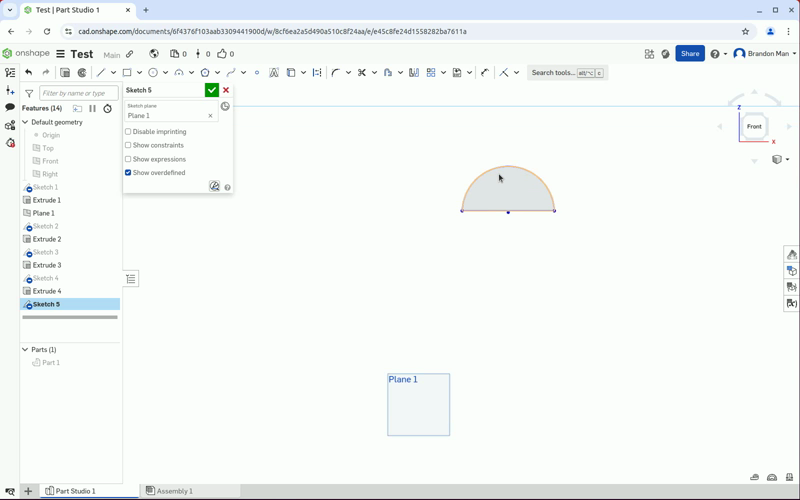
scroll(6)
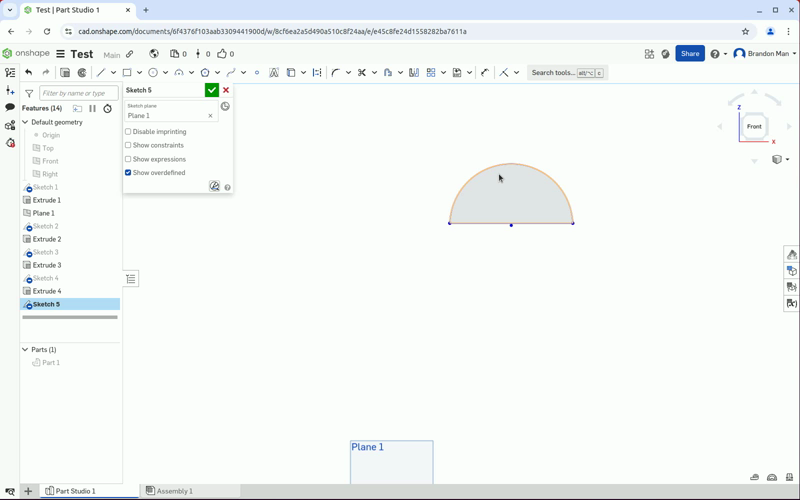
scroll(6)
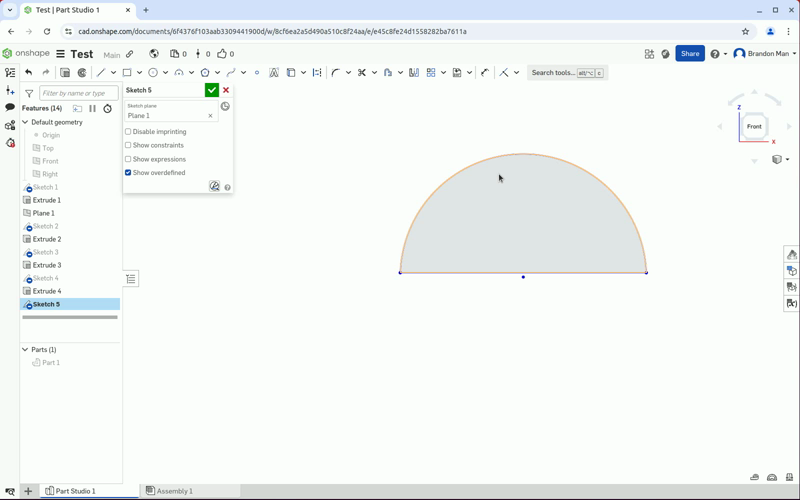
scroll(6)
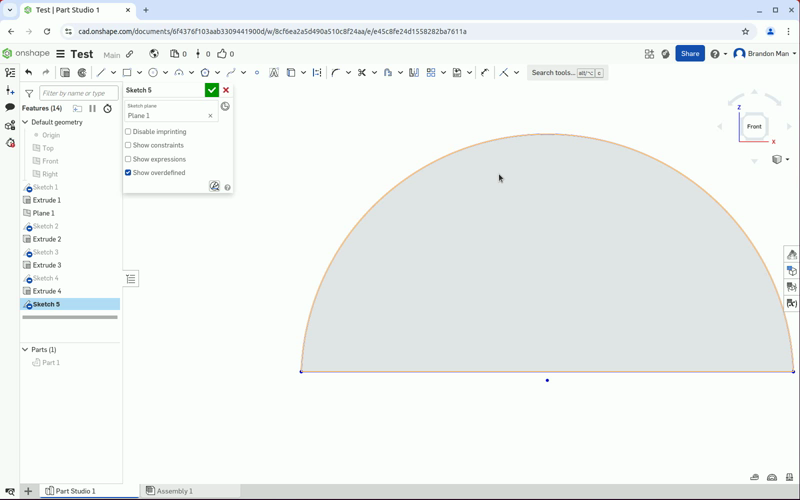
click(499, 173)
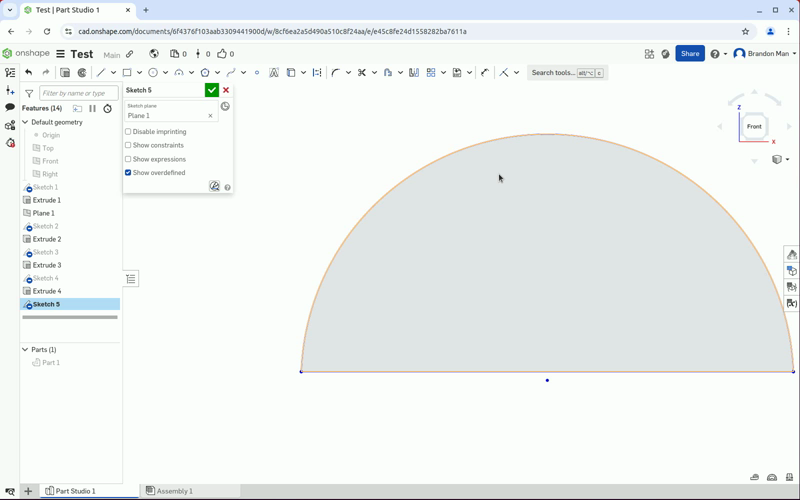
scroll(-6)
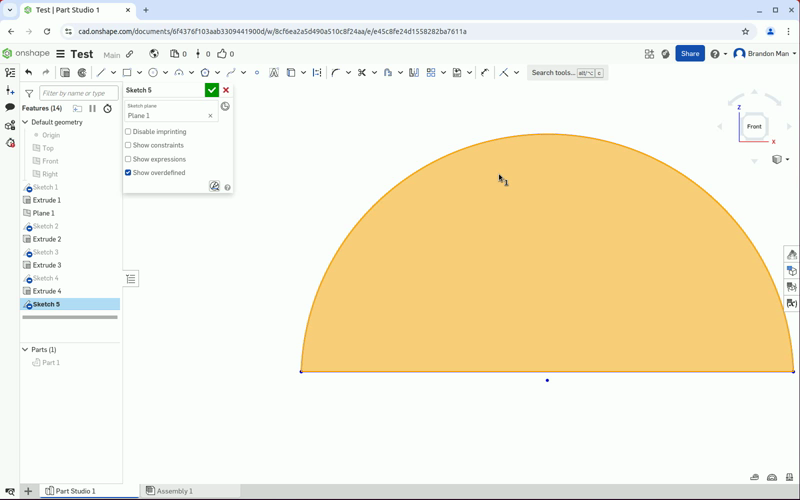
scroll(-6)
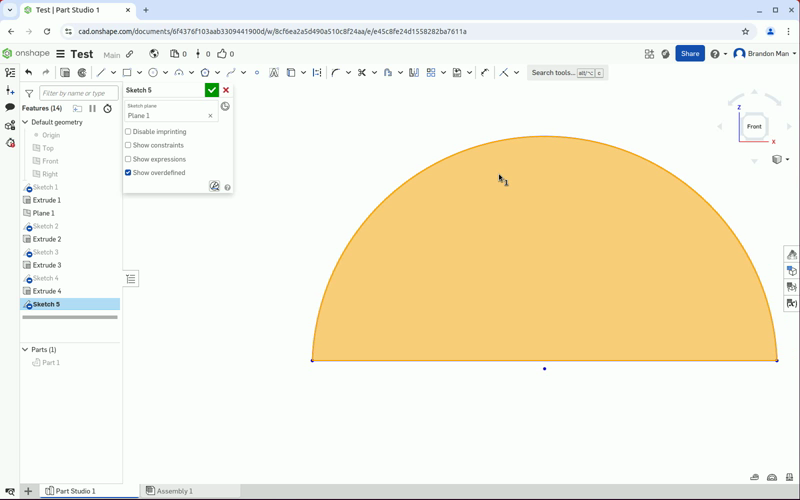
scroll(-6)
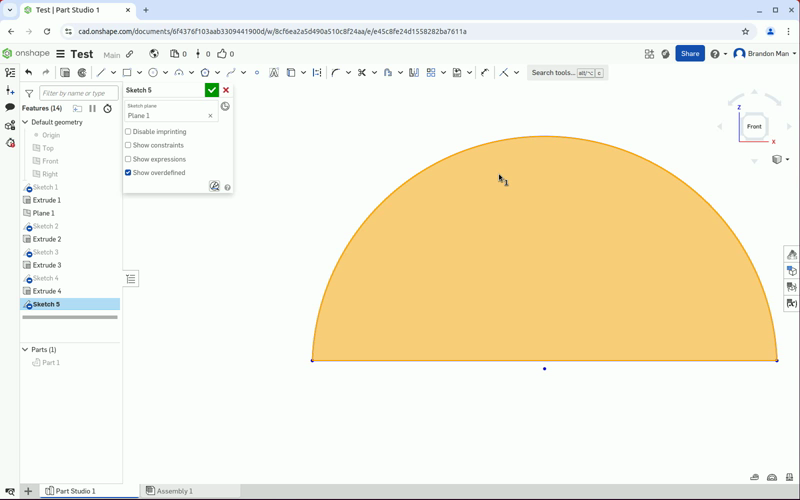
scroll(-6)
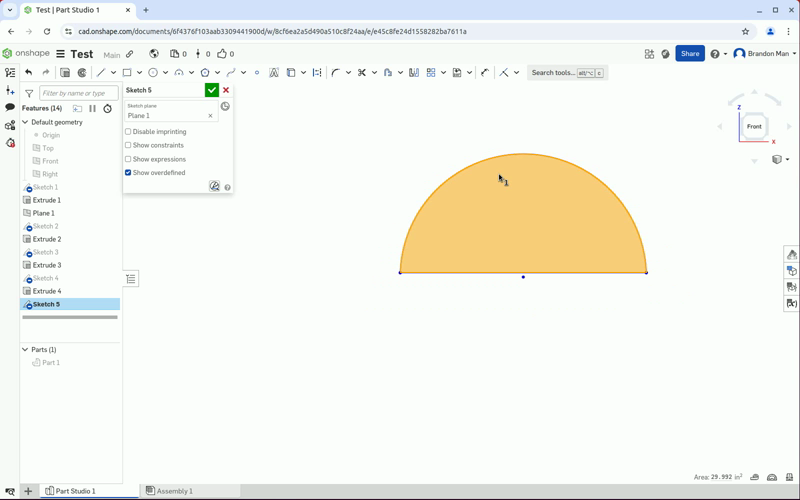
scroll(-6)
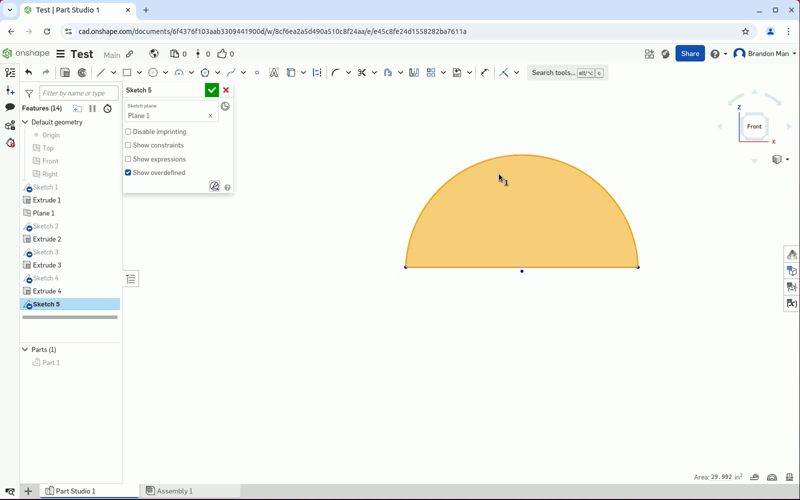
scroll(-6)
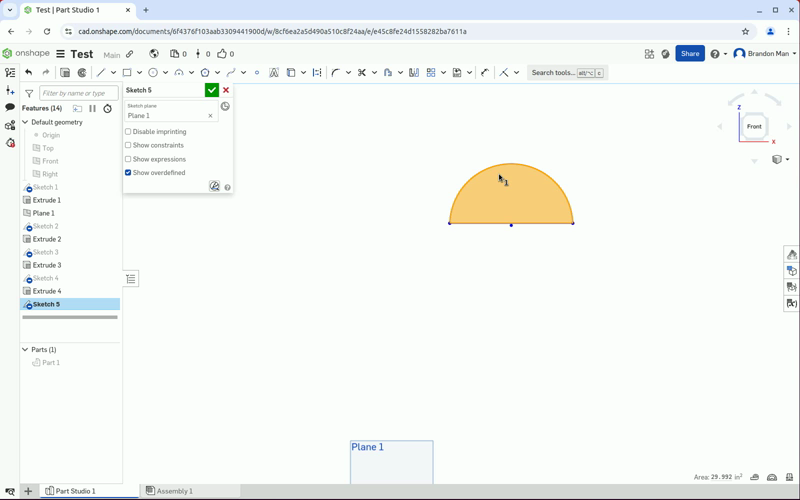
scroll(-6)
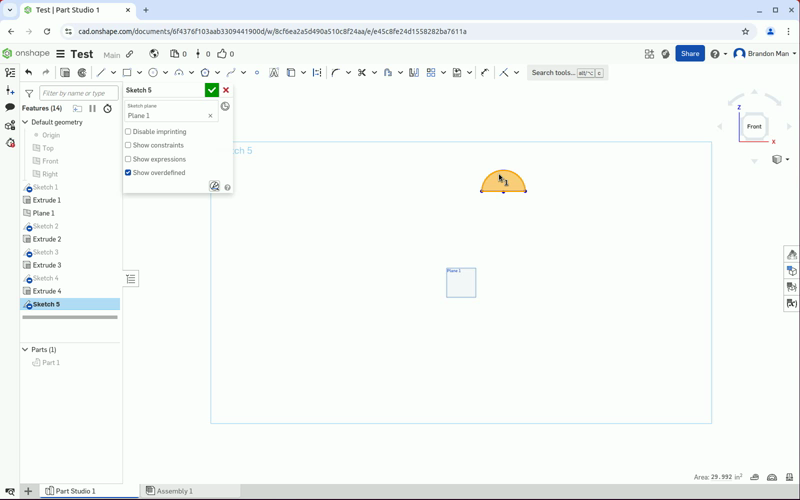
mouse_move(73, 352)
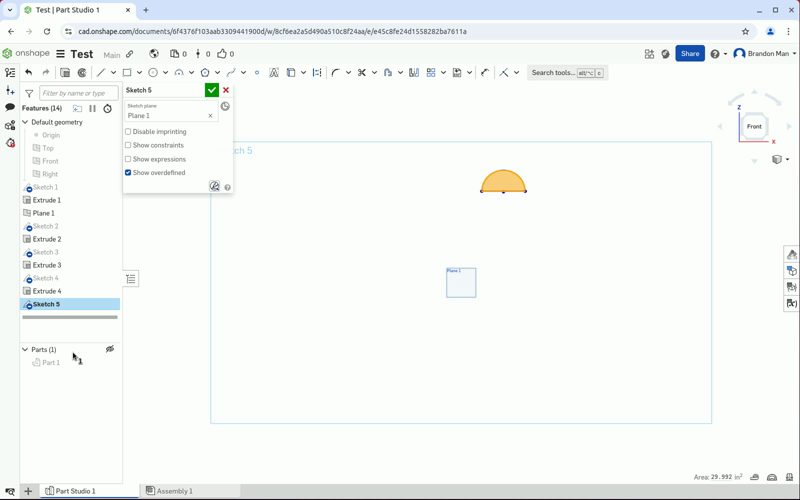
key(shift+y)
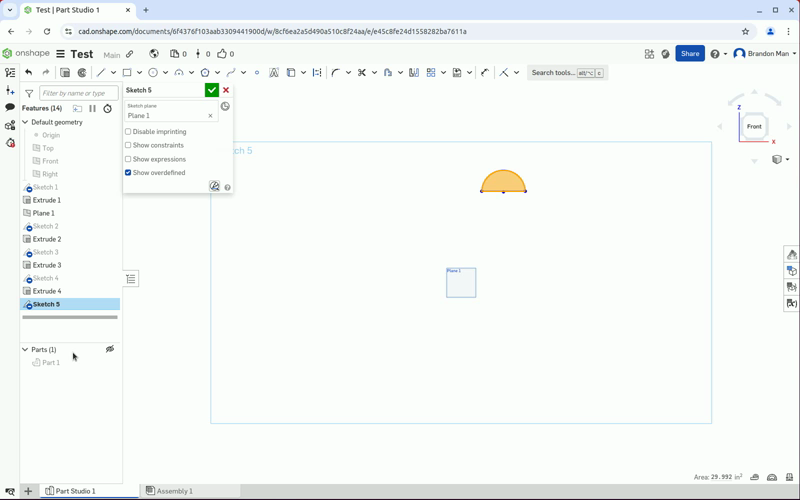
key(shift+e)
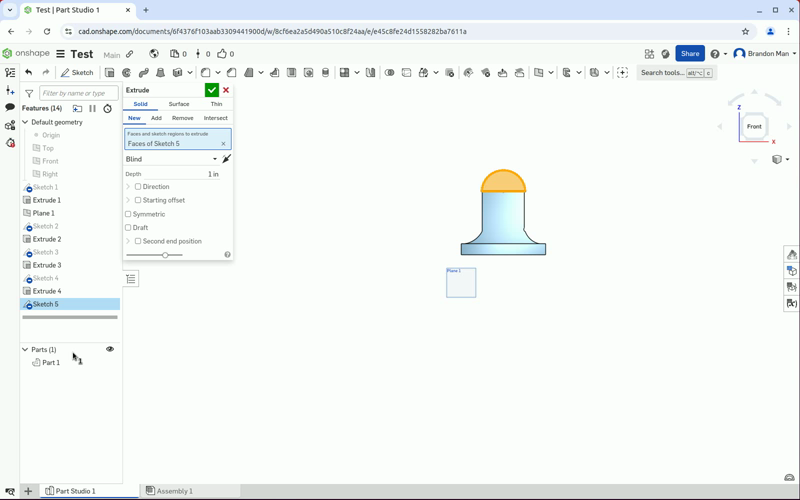
mouse_move(143, 106)
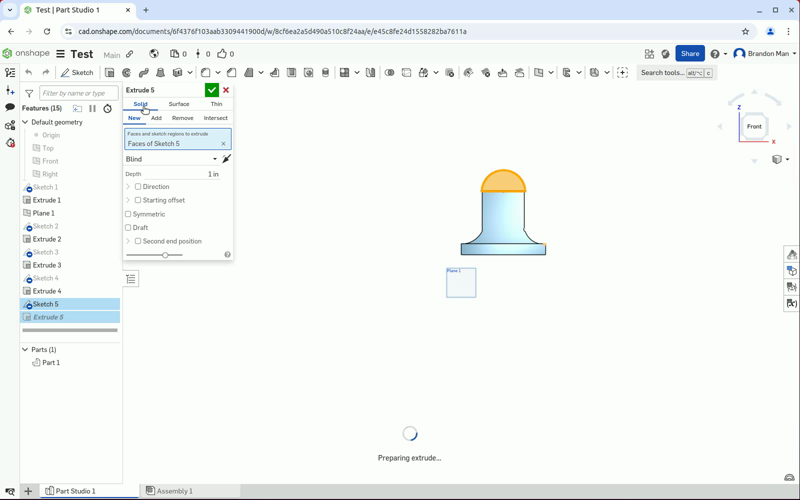
click(143, 106)
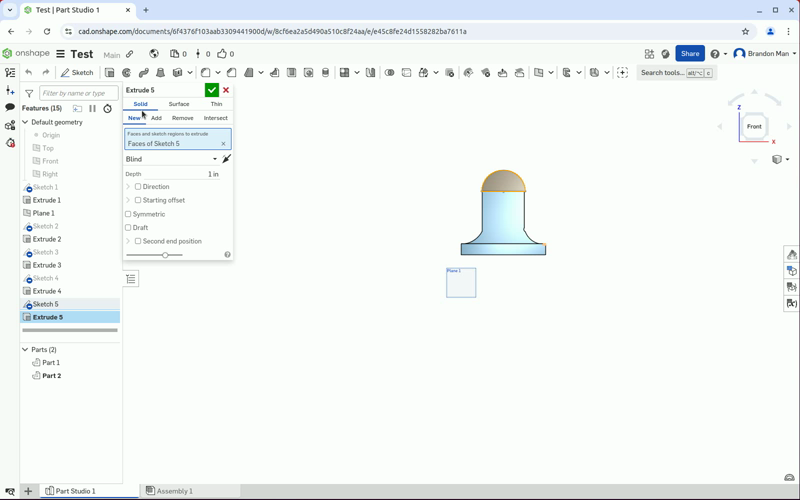
mouse_move(137, 120)
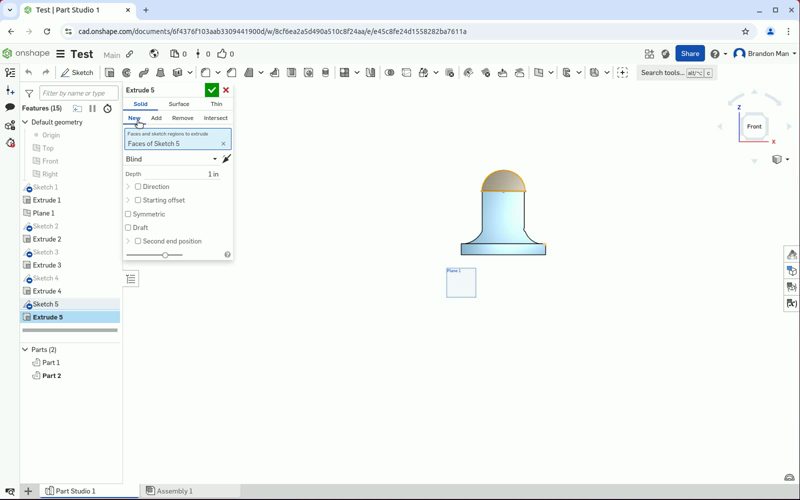
click(137, 120)
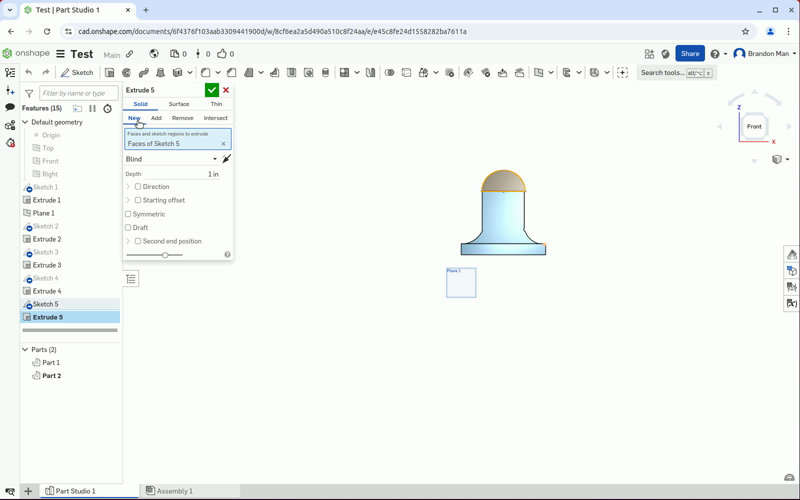
key(tab, 4)
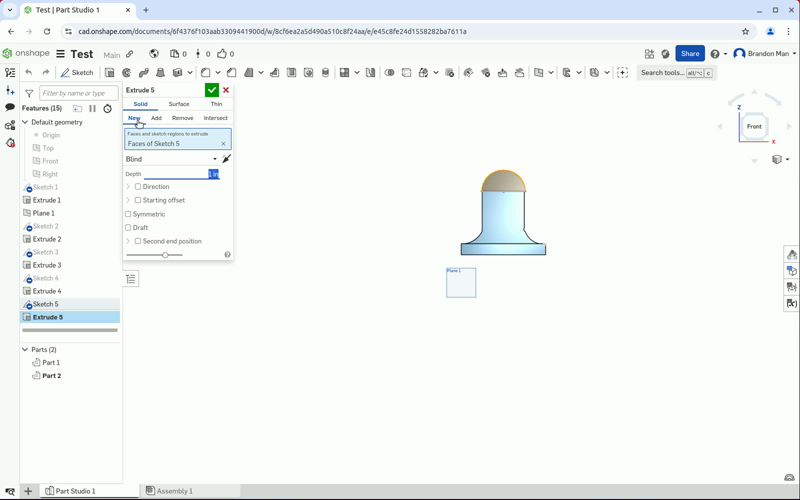
text(8.666)
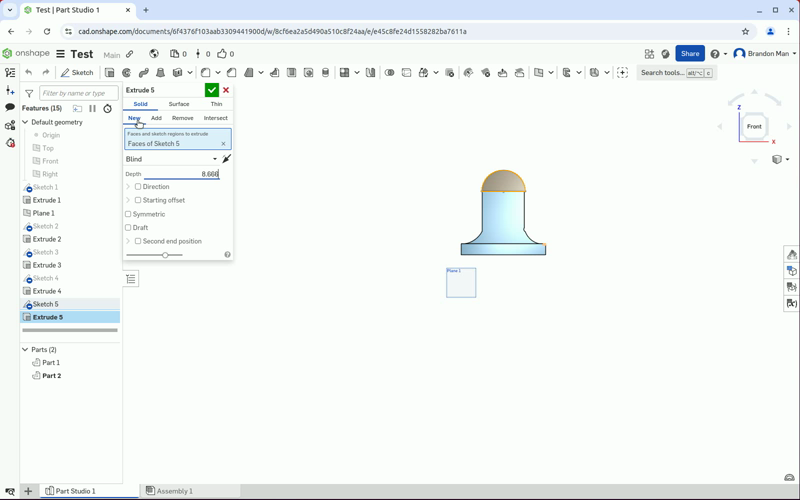
key(enter)
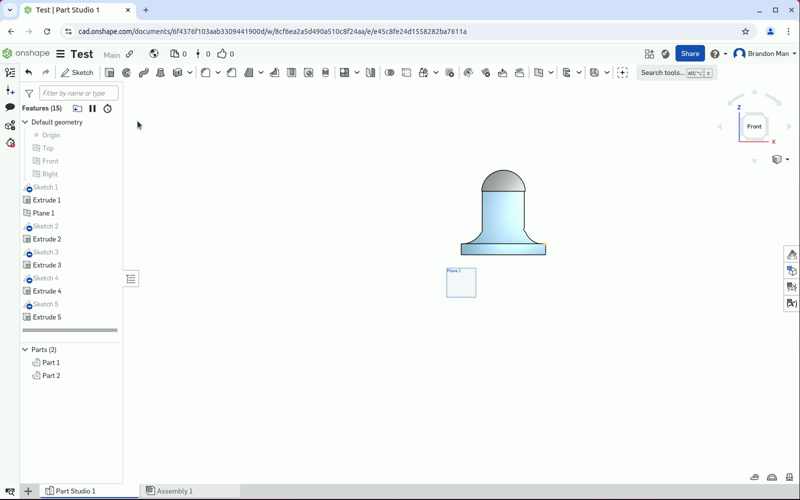
key(shift+h)
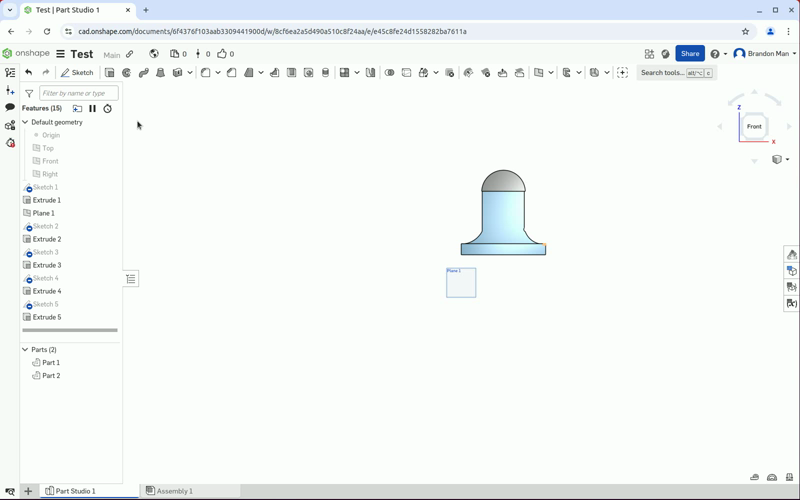
key(shift+h)
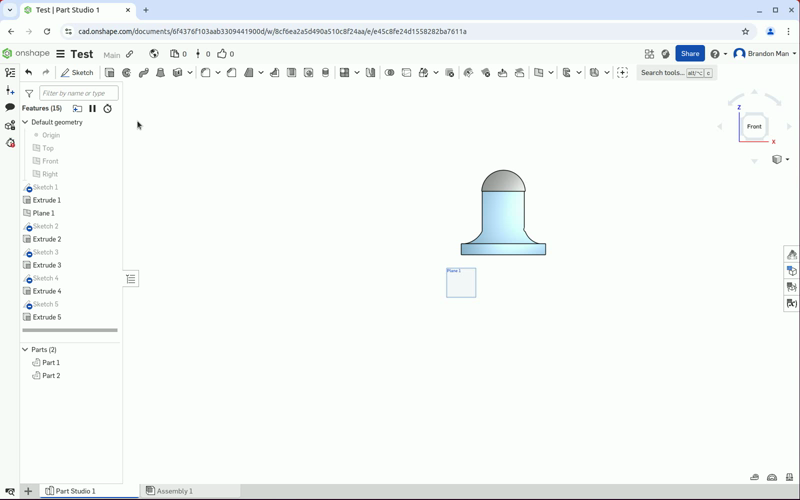
mouse_move(73, 189)
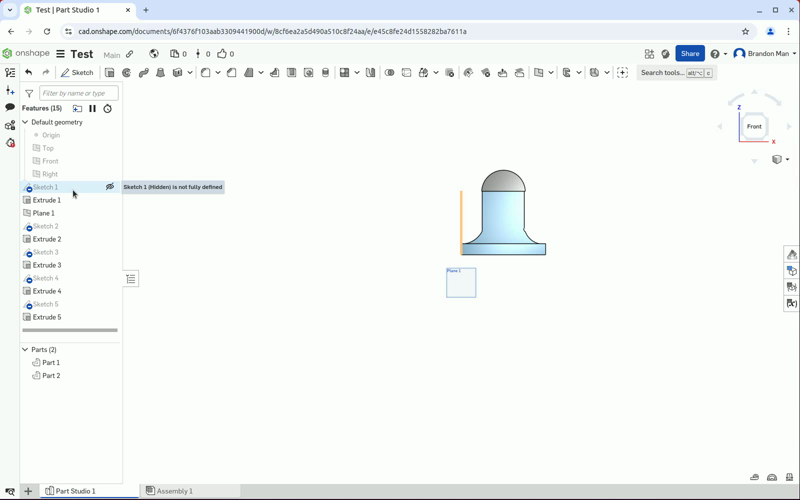
click(73, 189)
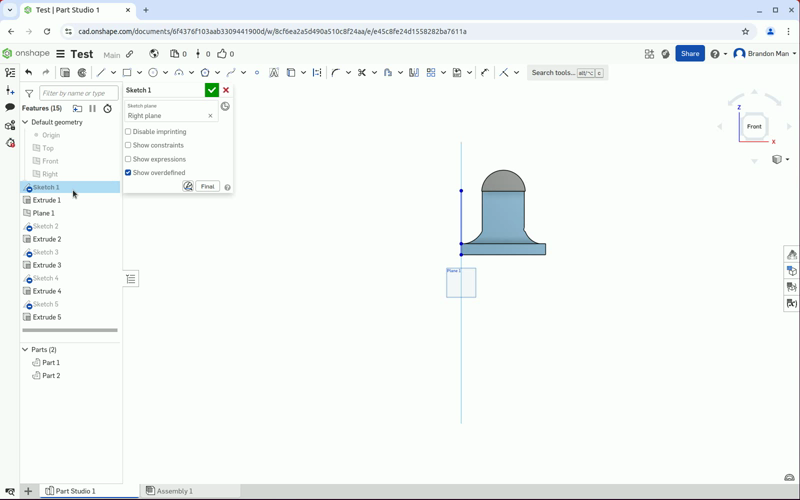
mouse_move(229, 92)
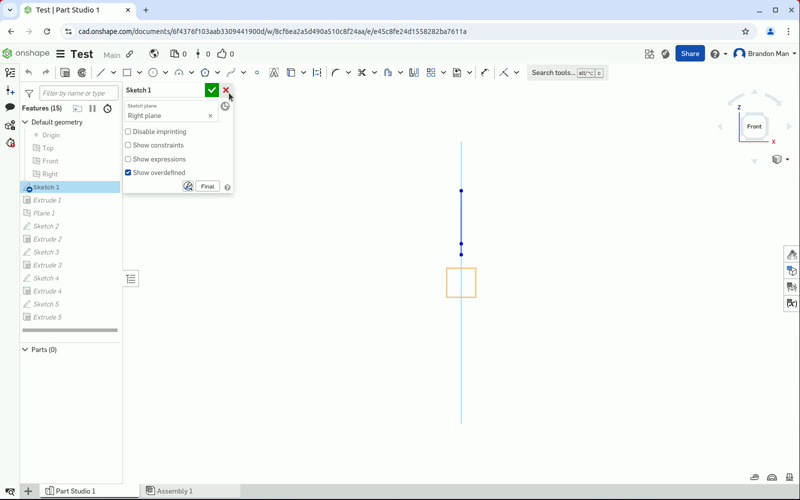
click(229, 92)
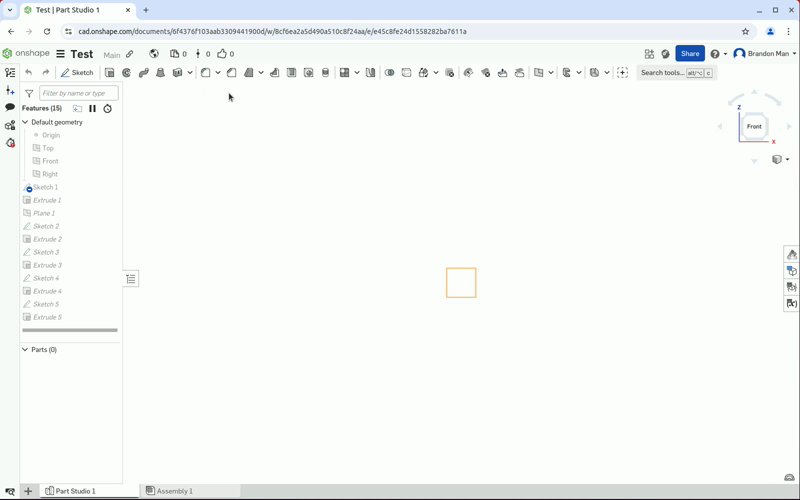
key(shift+s)
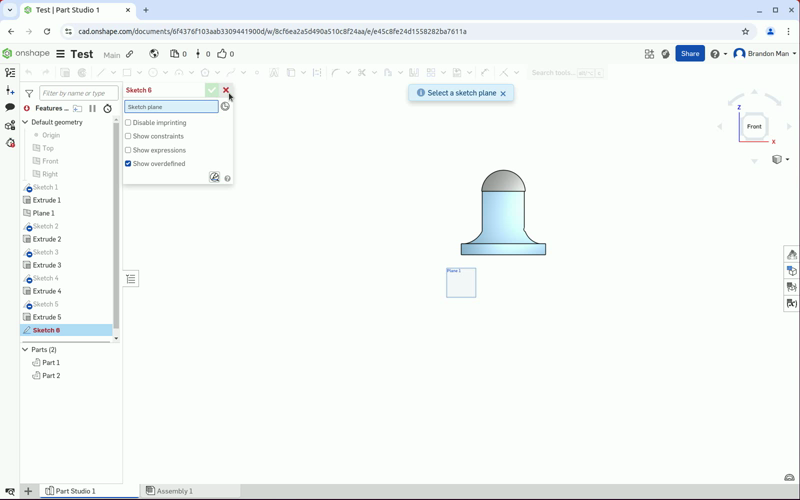
mouse_move(69, 215)
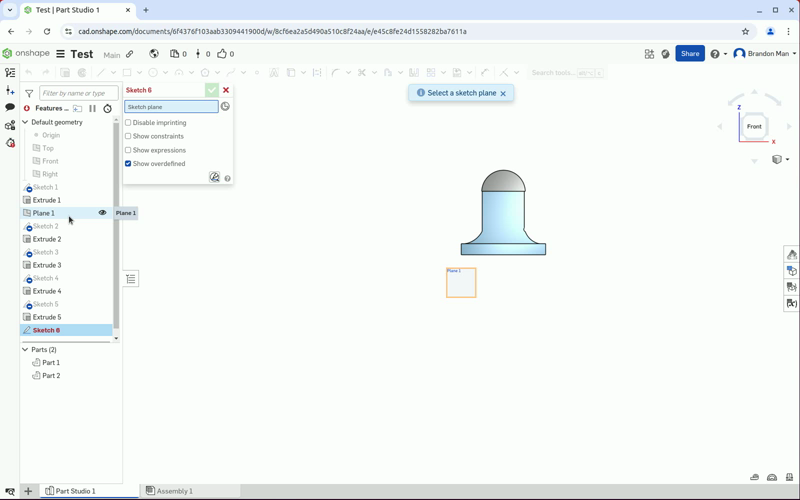
click(69, 215)
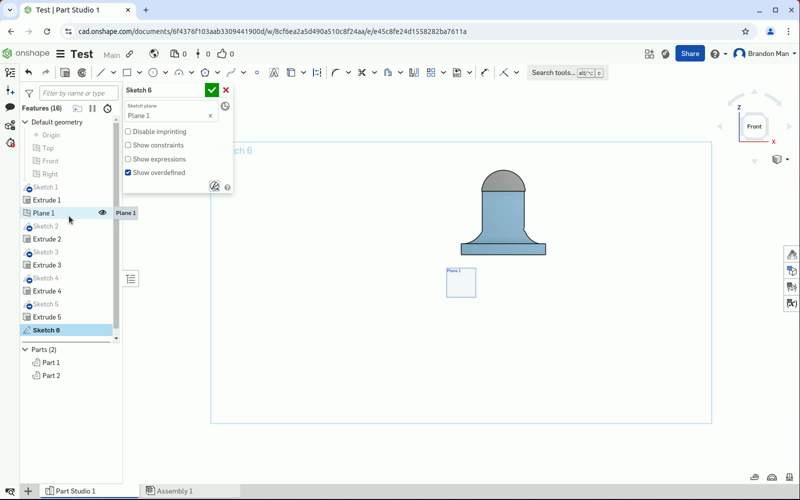
mouse_move(73, 352)
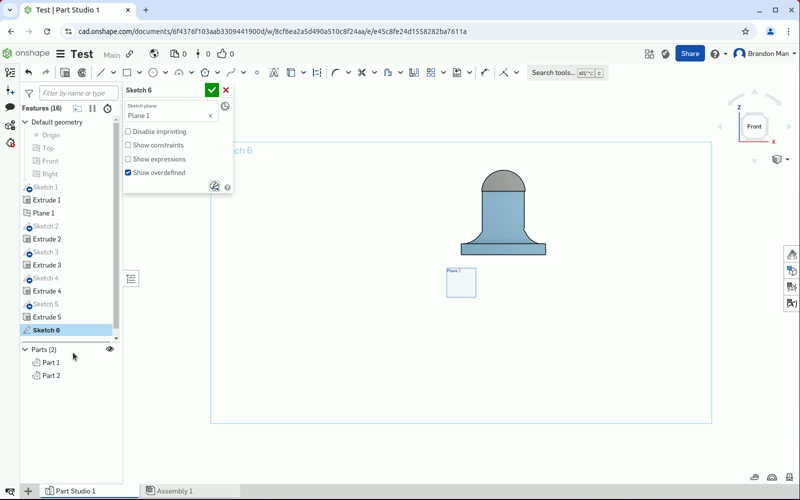
key(y)
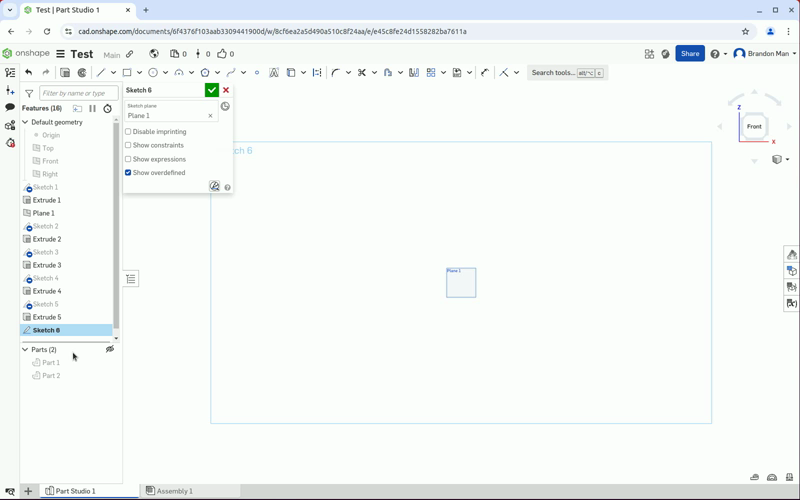
key(a)
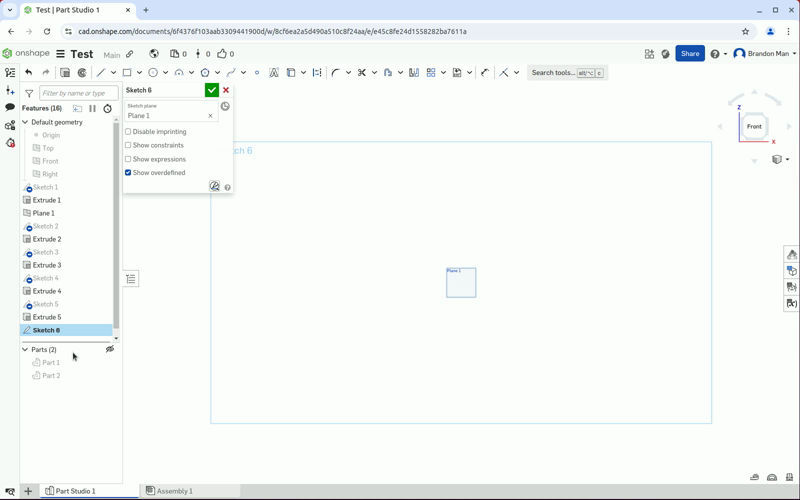
key_down(shift)
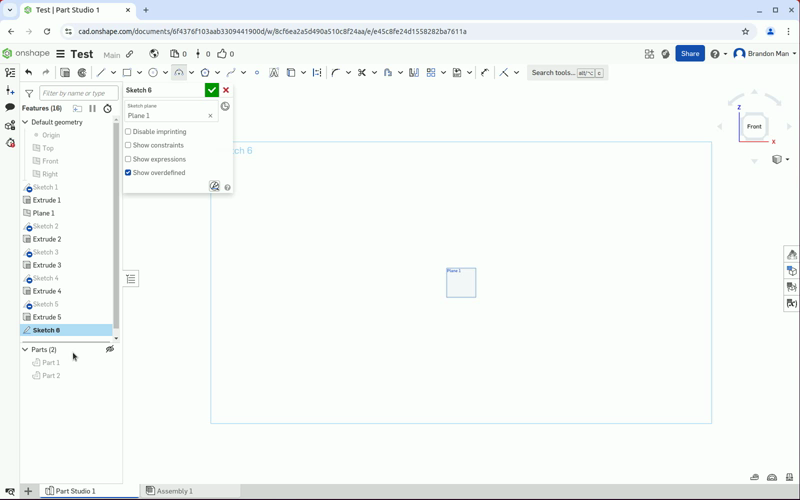
mouse_move(481, 191)
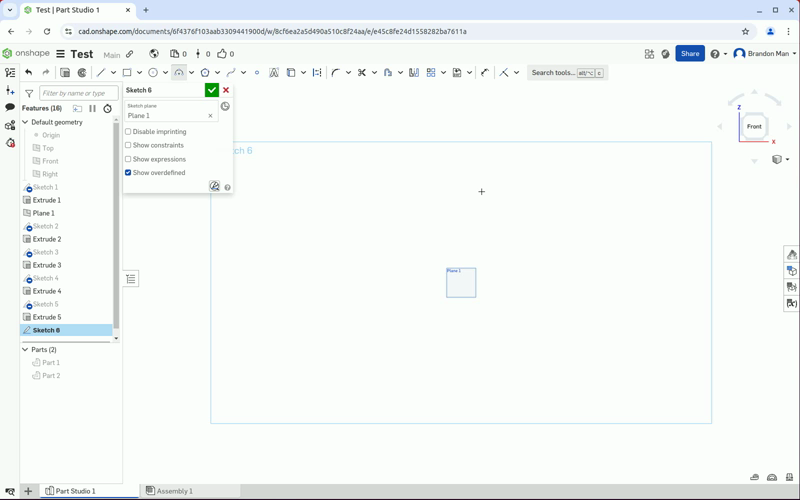
click(481, 191)
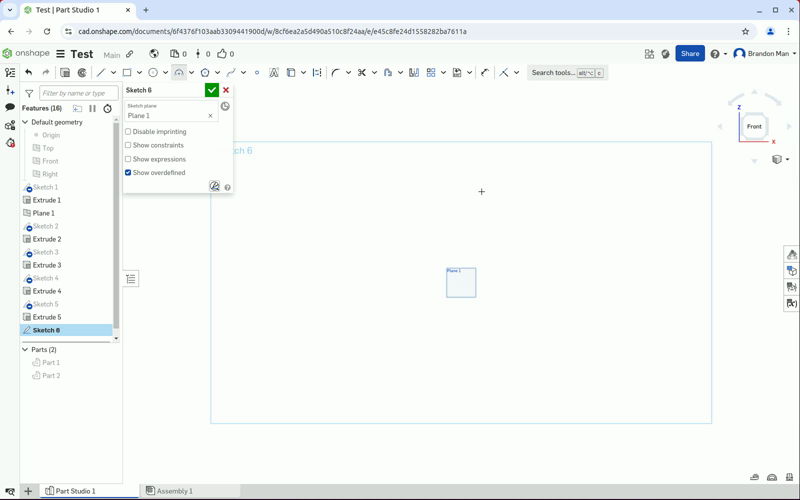
key_up(shift)
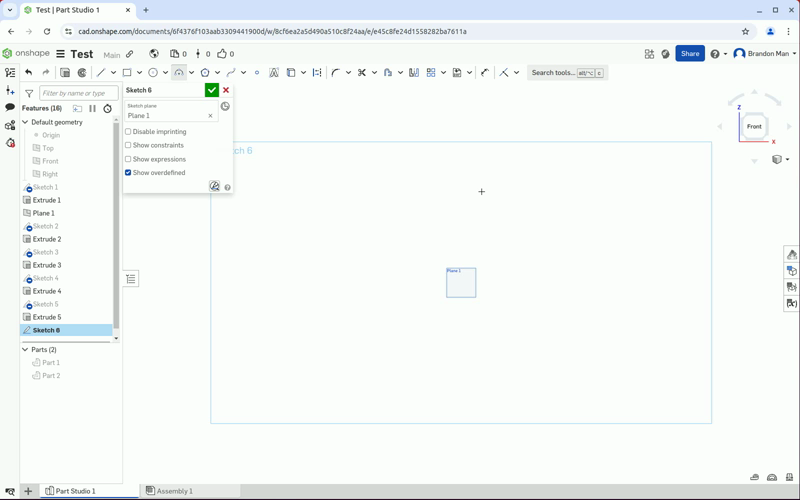
key_down(shift)
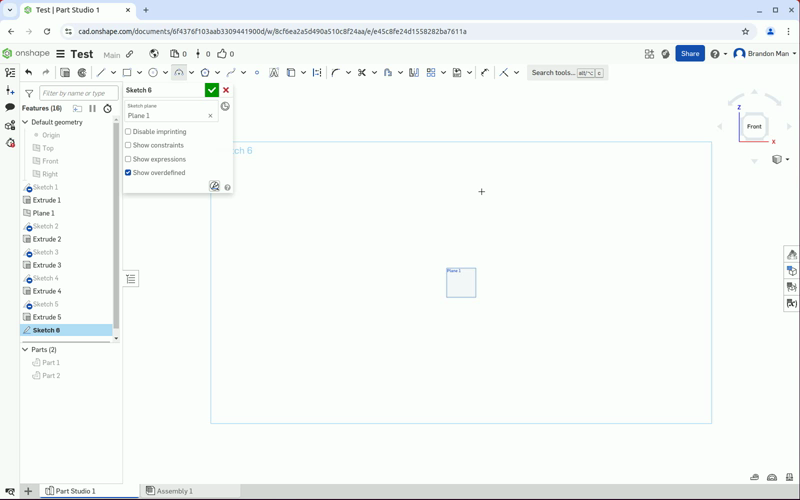
mouse_move(525, 191)
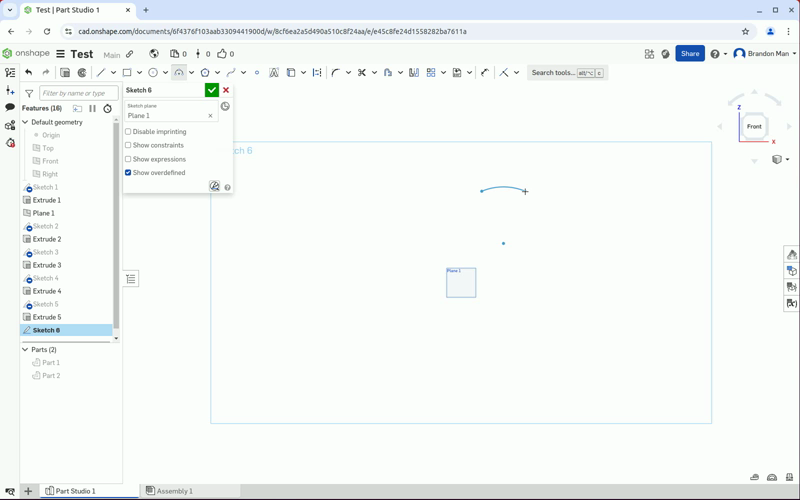
click(525, 191)
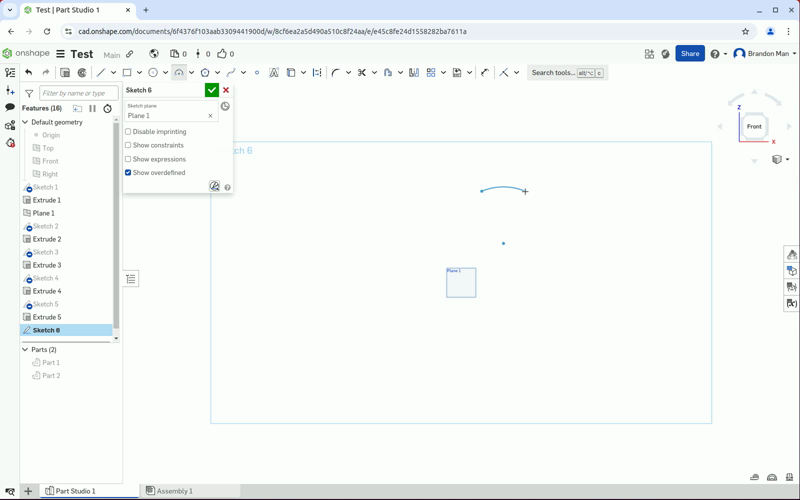
mouse_move(503, 213)
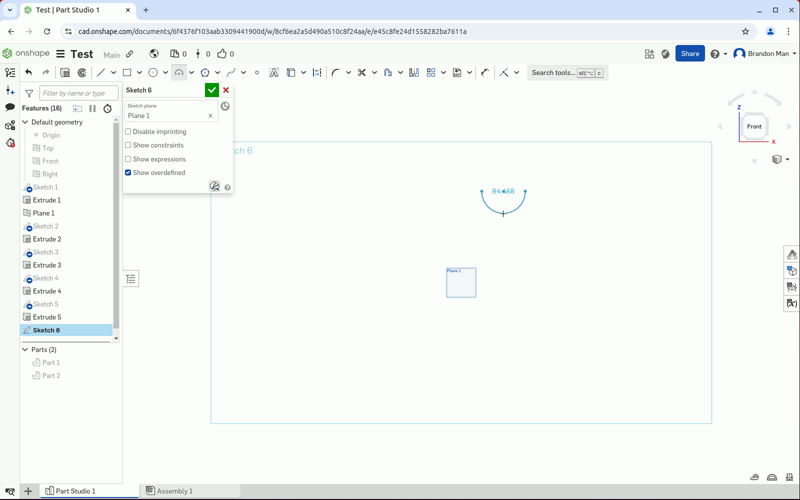
click(503, 213)
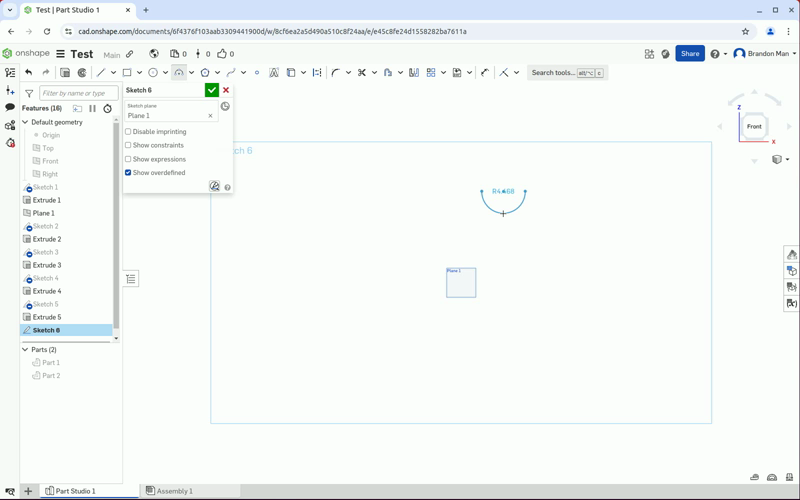
key_up(shift)
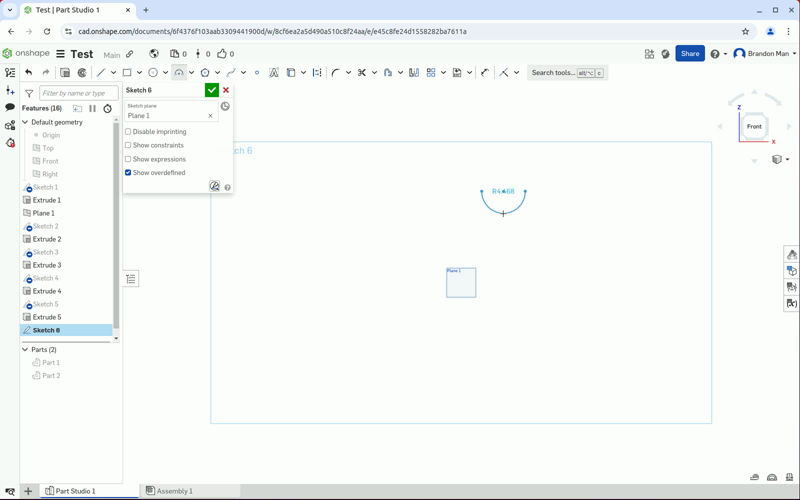
key(esc)
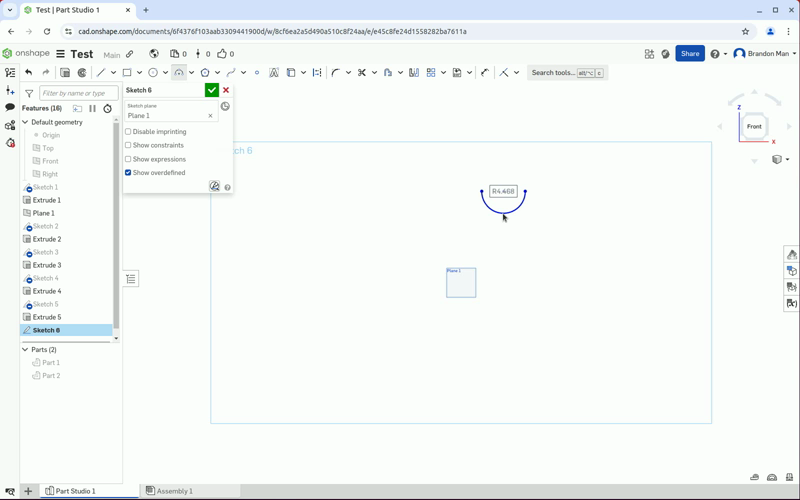
key(l)
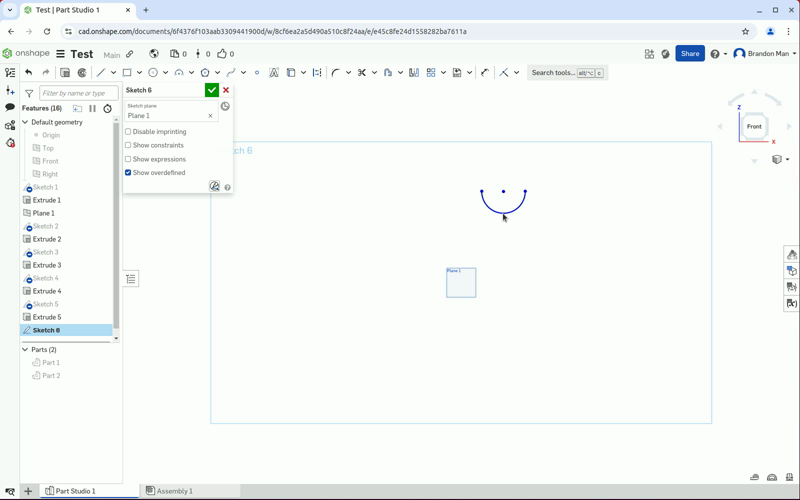
mouse_move(525, 191)
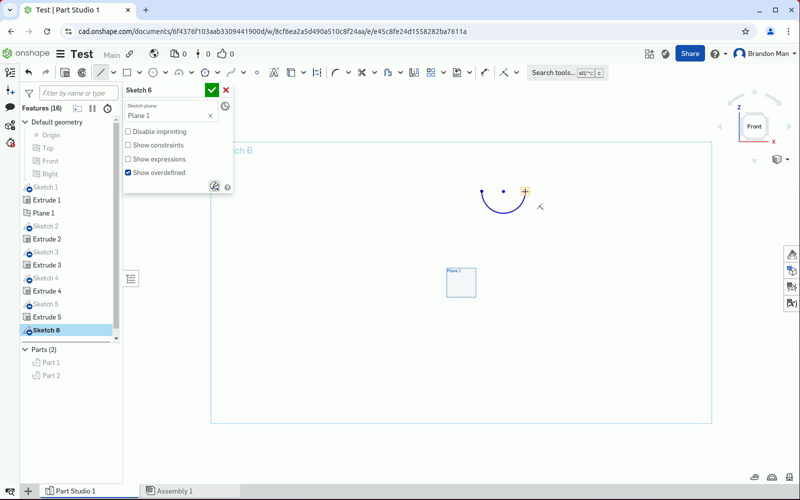
click(525, 191)
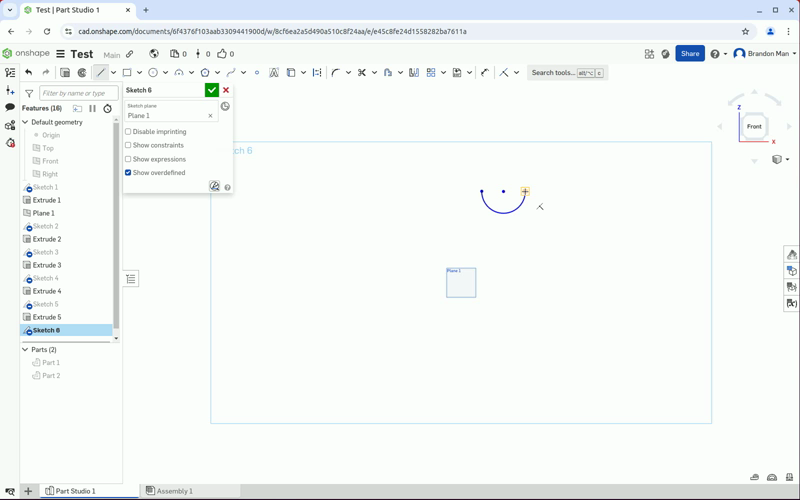
mouse_move(555, 191)
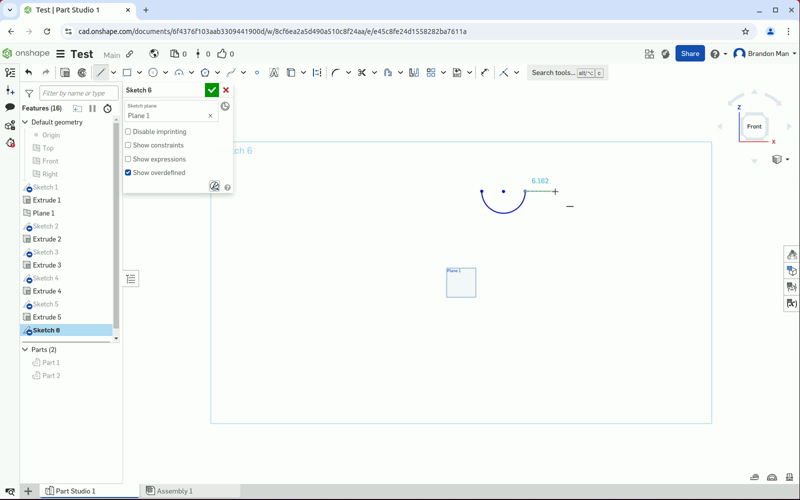
key_down(shift)
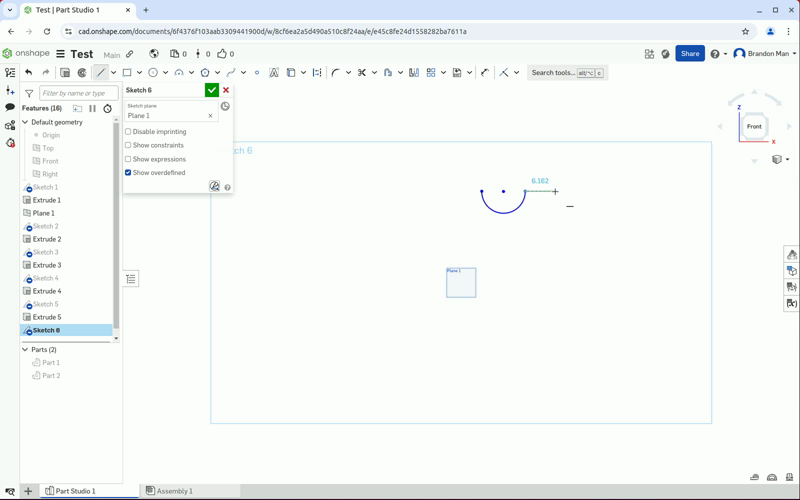
mouse_move(481, 191)
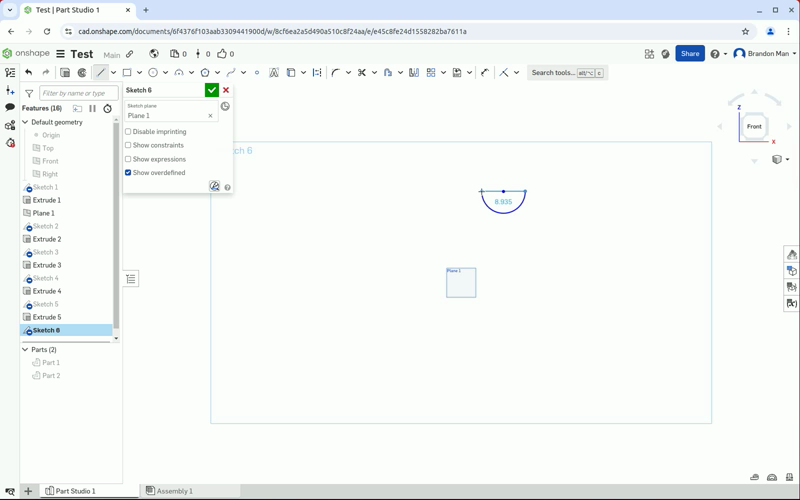
key_up(shift)
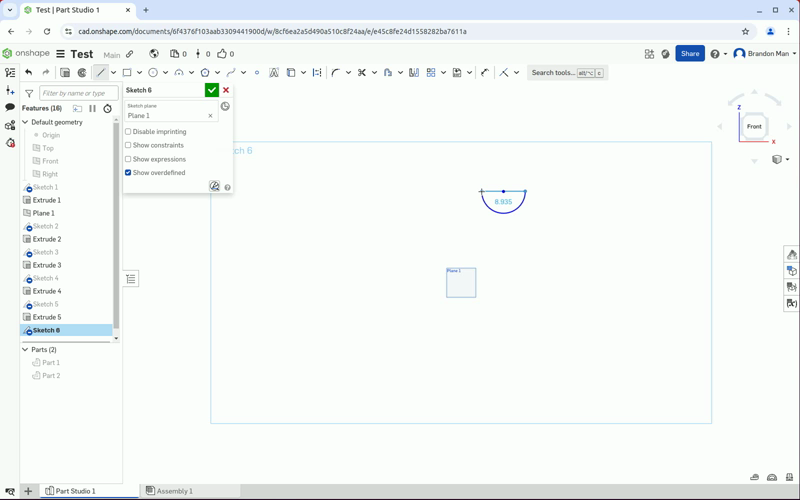
click(481, 191)
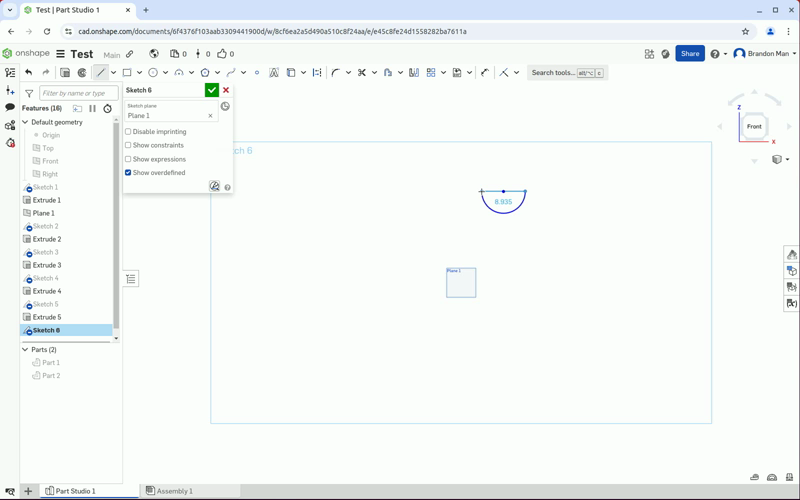
key(esc)
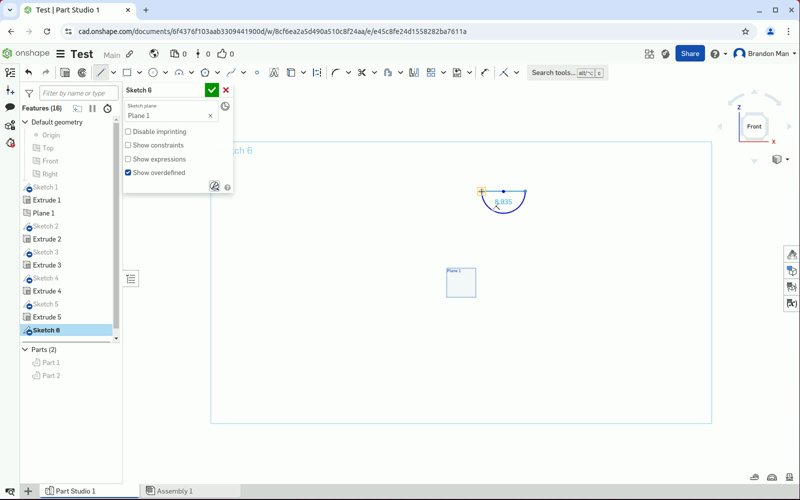
mouse_move(510, 198)
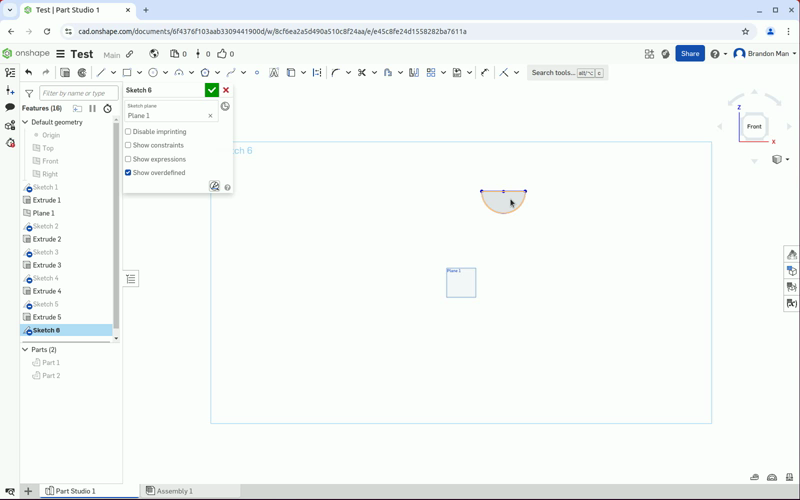
scroll(6)
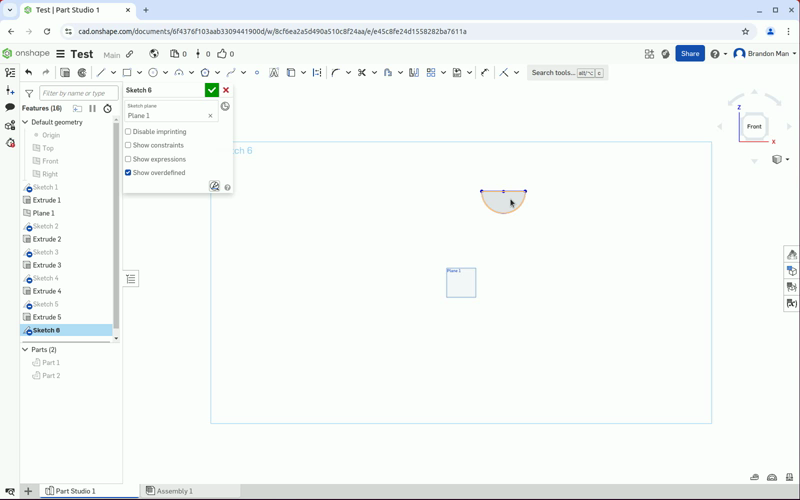
scroll(6)
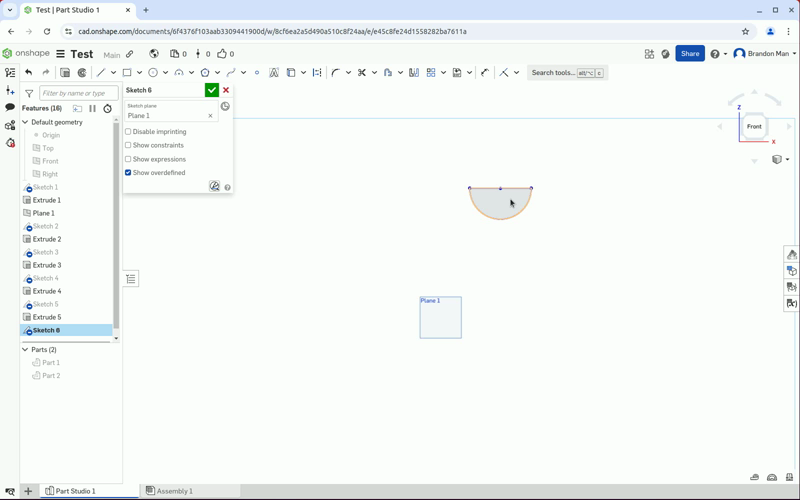
scroll(6)
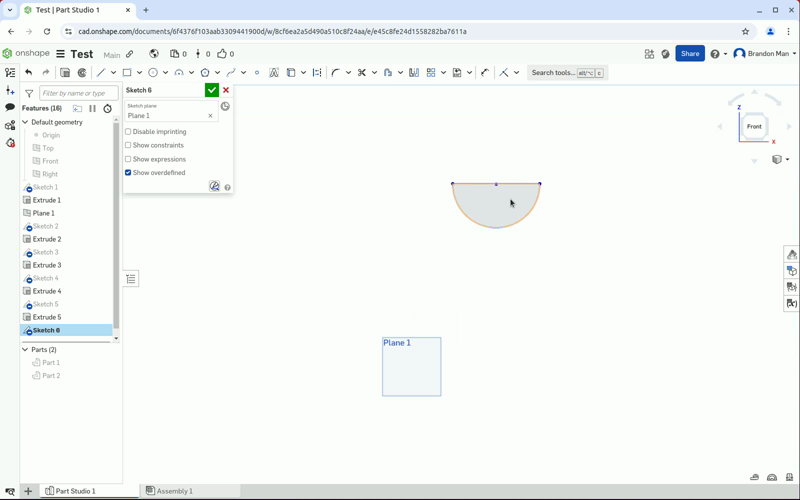
scroll(6)
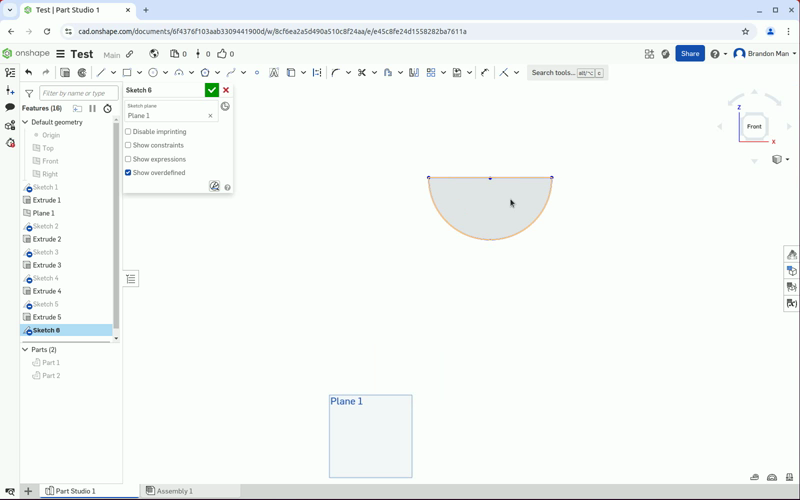
scroll(6)
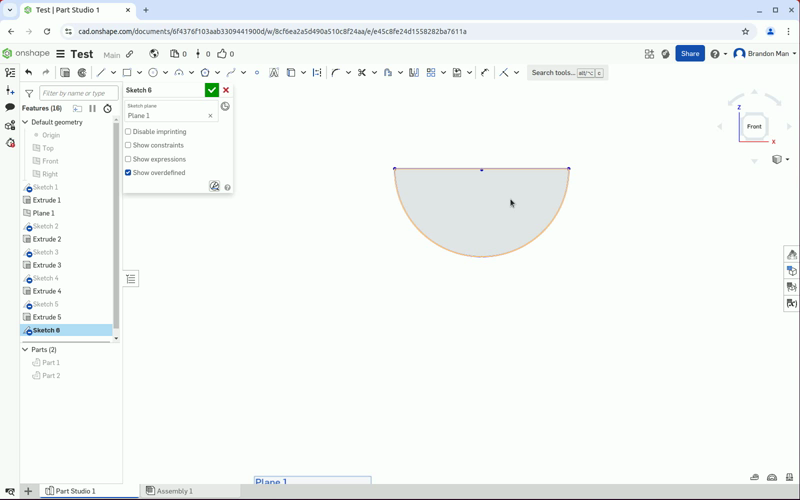
scroll(6)
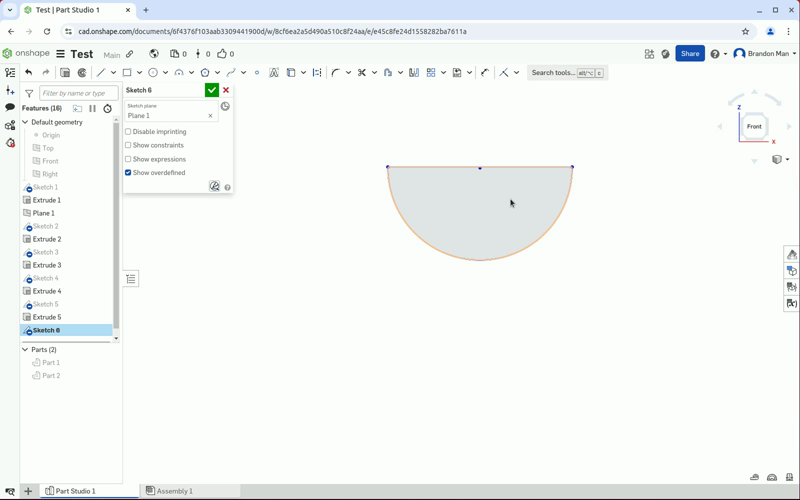
scroll(6)
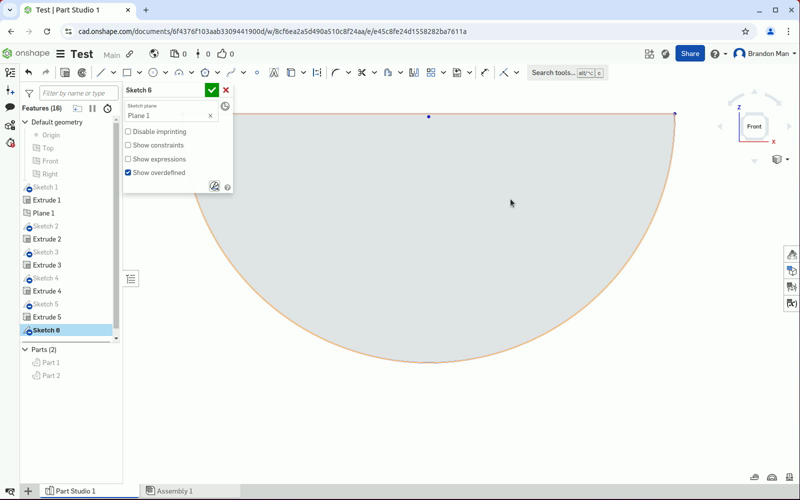
click(510, 198)
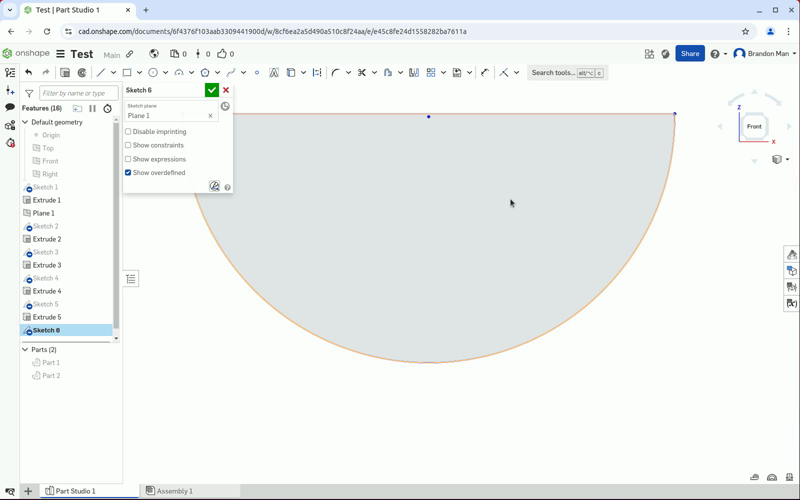
scroll(-6)
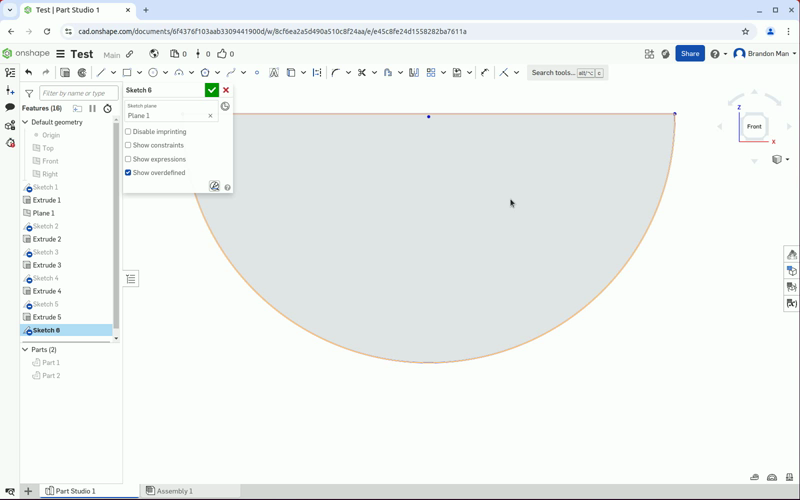
scroll(-6)
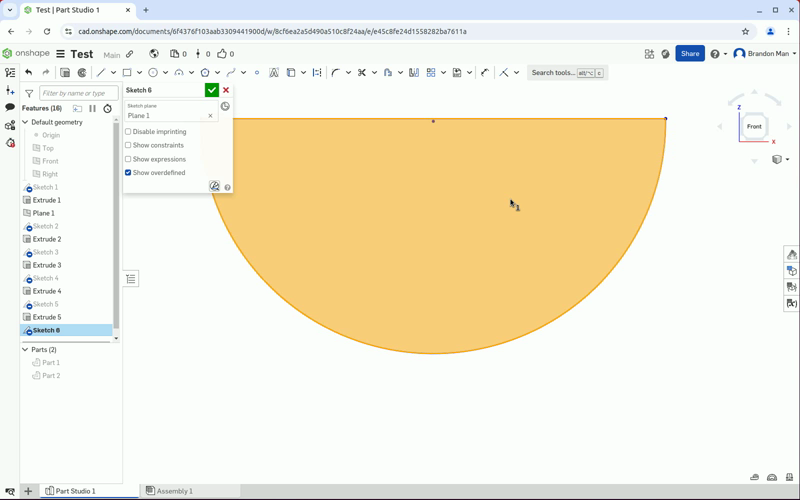
scroll(-6)
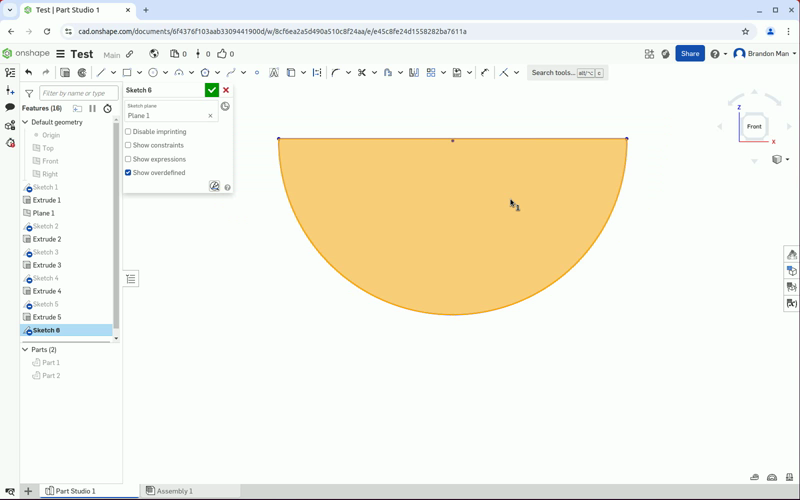
scroll(-6)
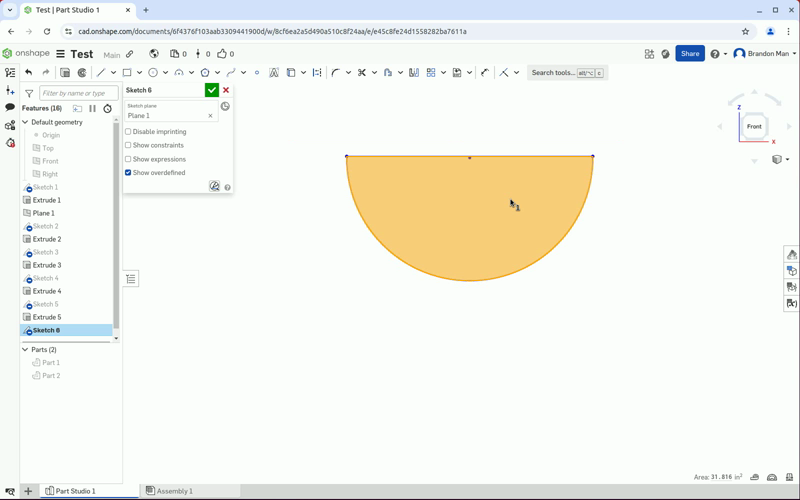
scroll(-6)
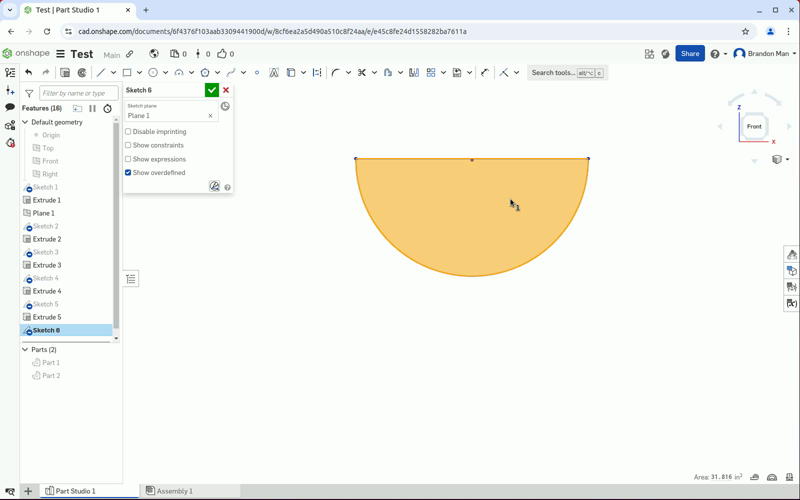
scroll(-6)
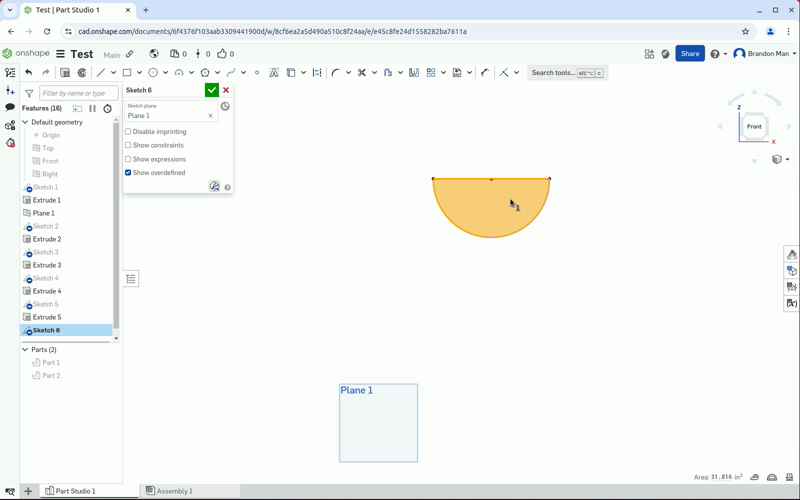
scroll(-6)
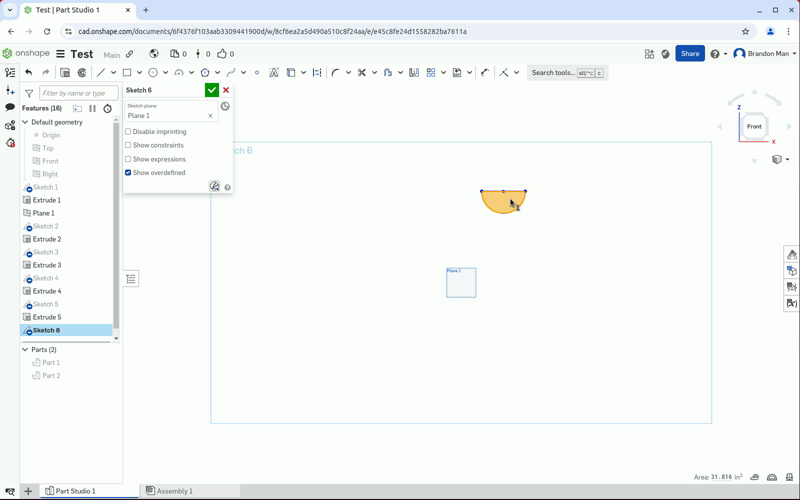
mouse_move(73, 352)
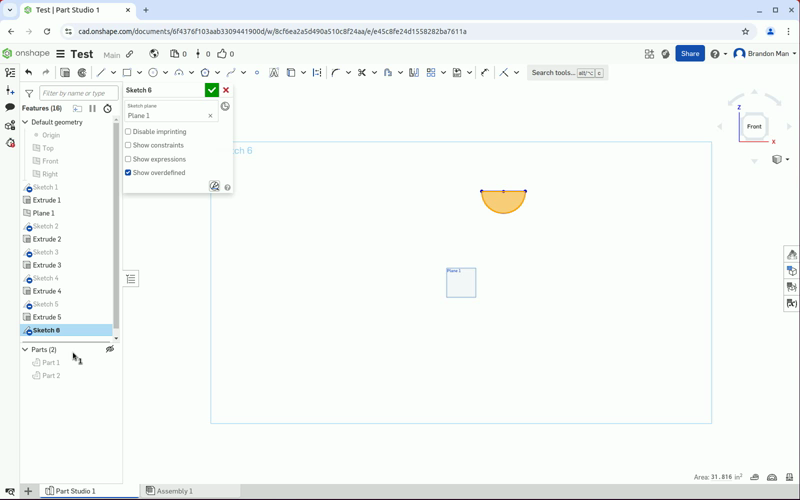
key(shift+y)
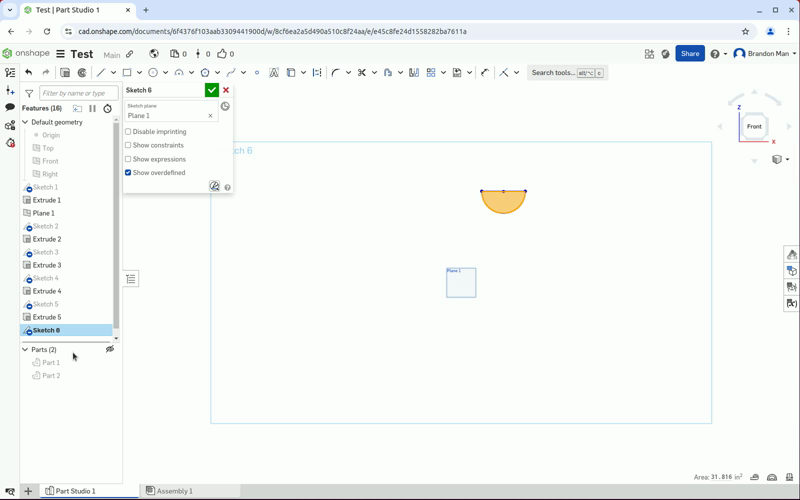
key(shift+e)
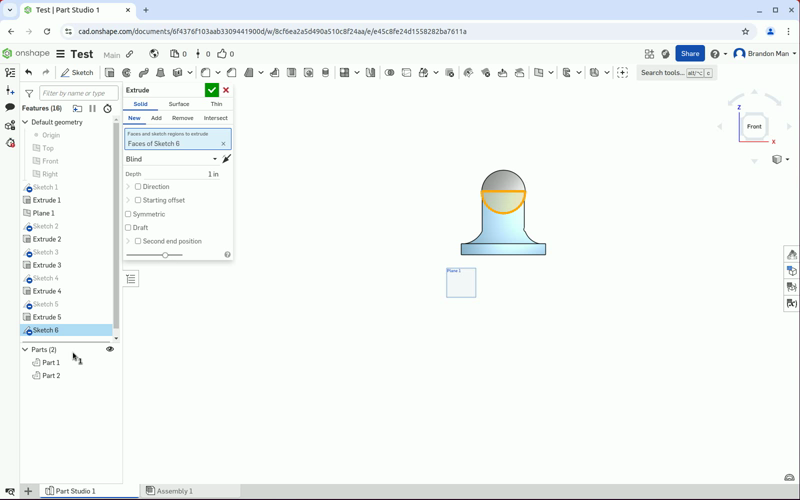
mouse_move(143, 106)
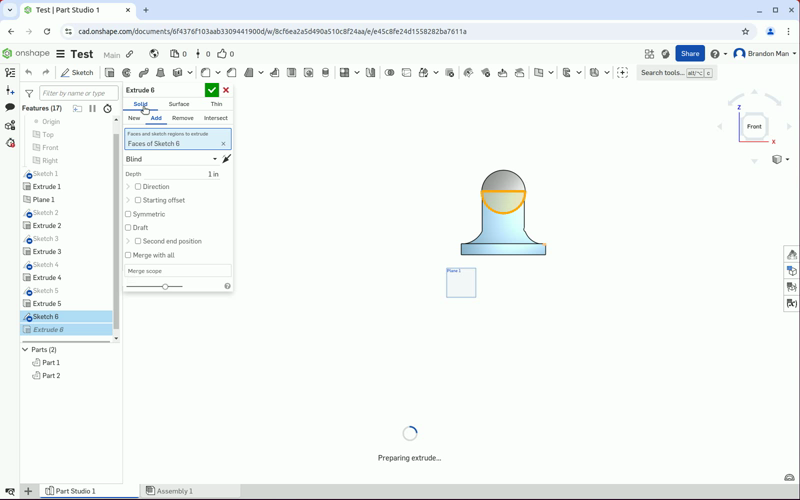
click(143, 106)
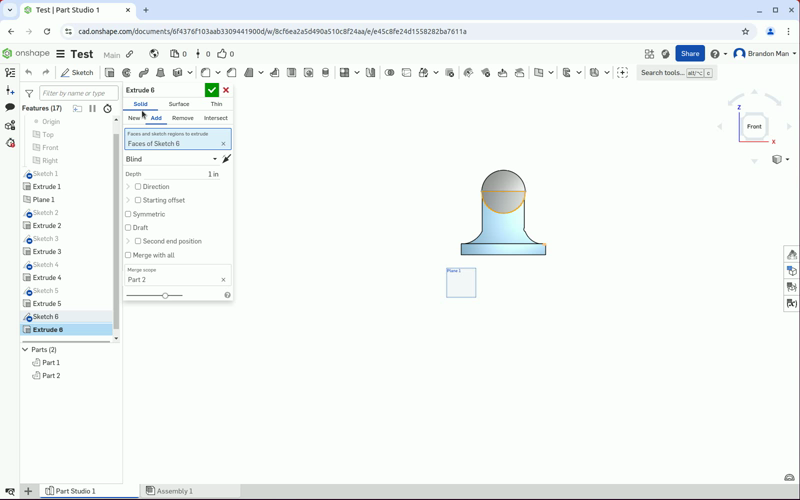
mouse_move(137, 120)
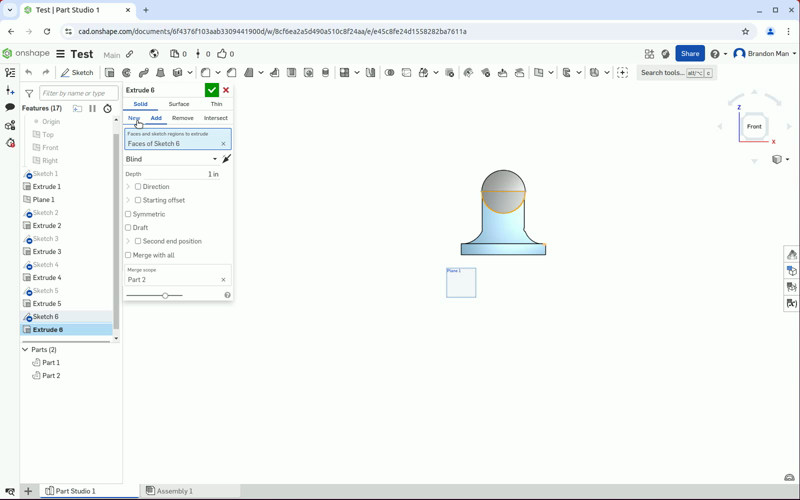
click(137, 120)
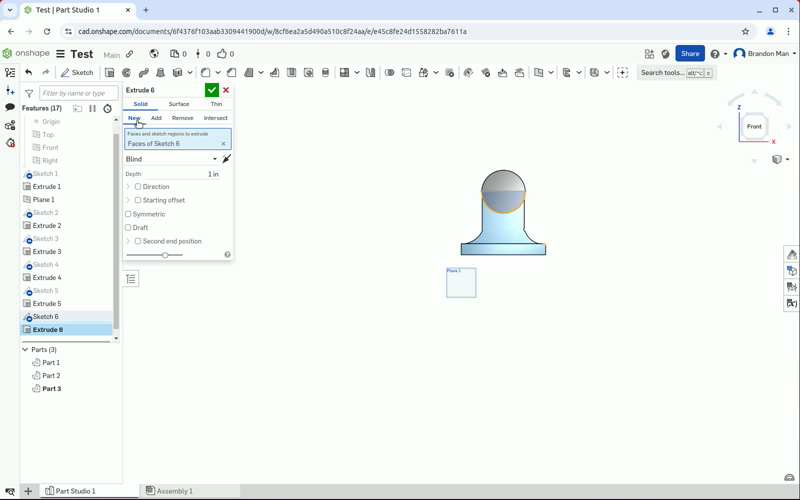
key(tab, 4)
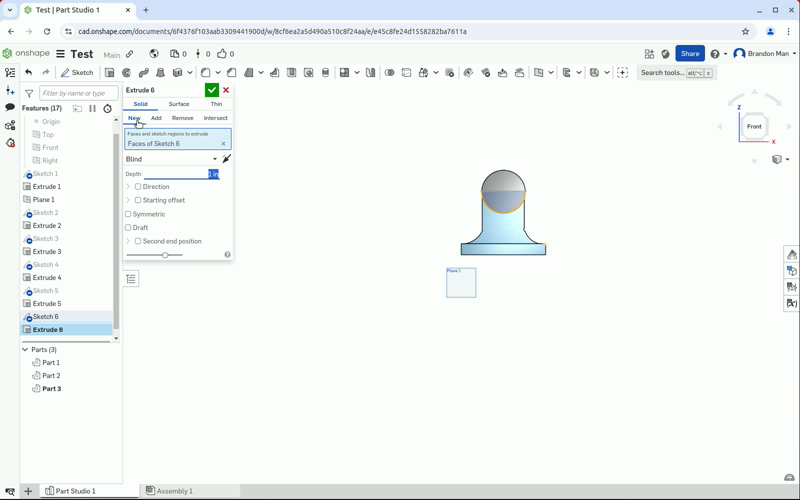
text(8.666)
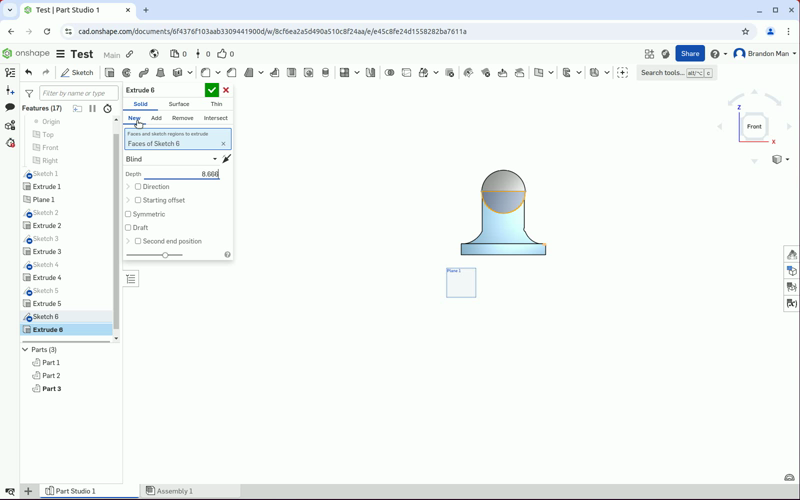
key(enter)
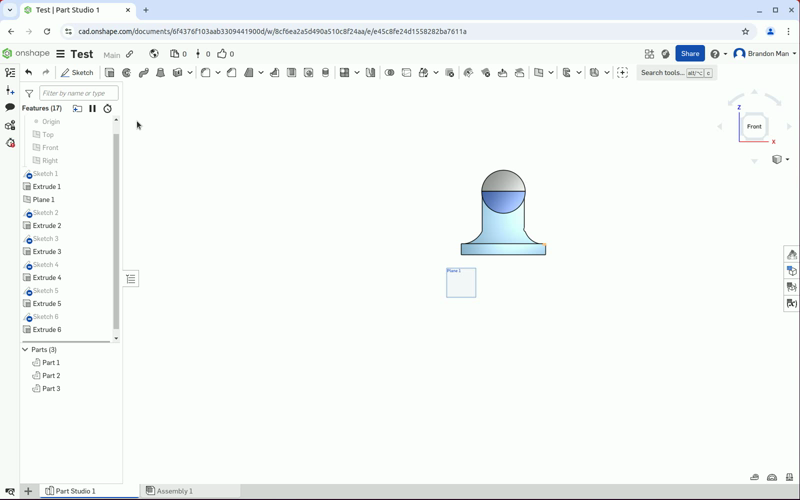
key(shift+h)
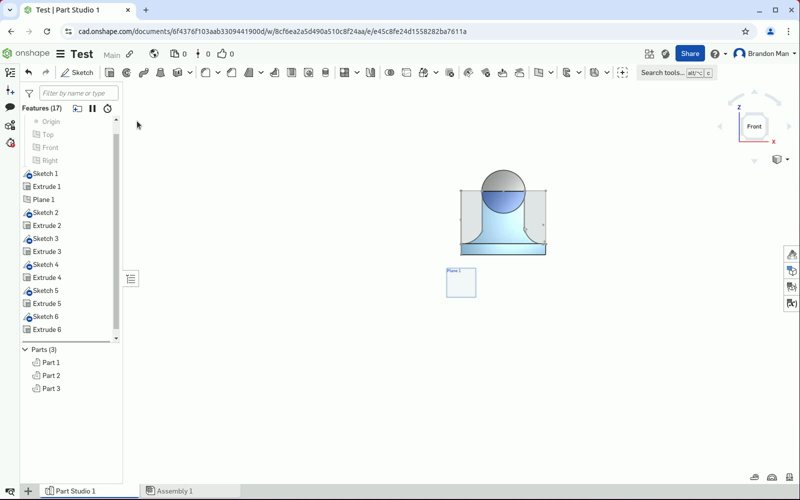
key(shift+h)
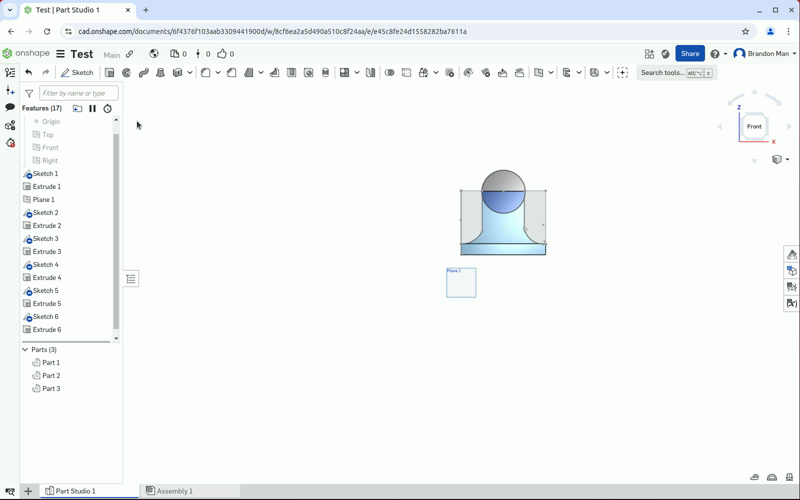
key(shift+7)
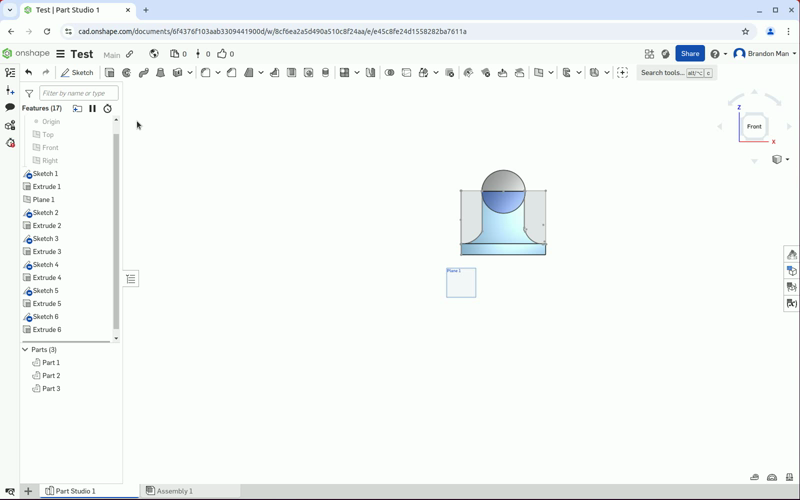
key(left, 2)
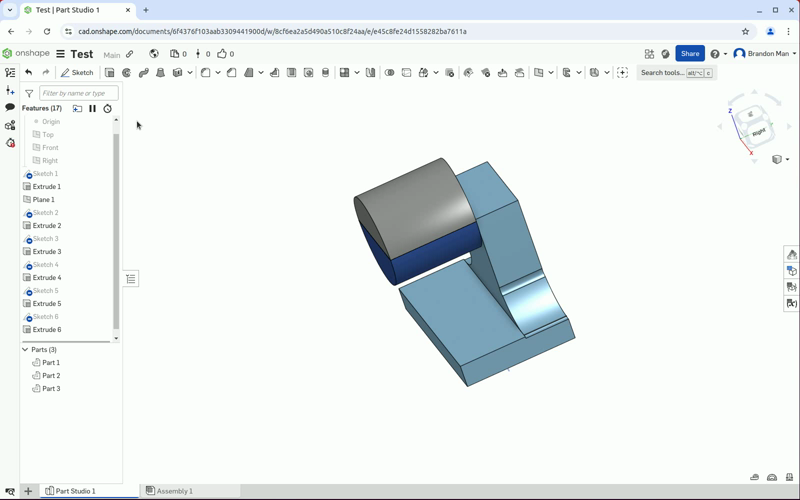
key(down, 2)
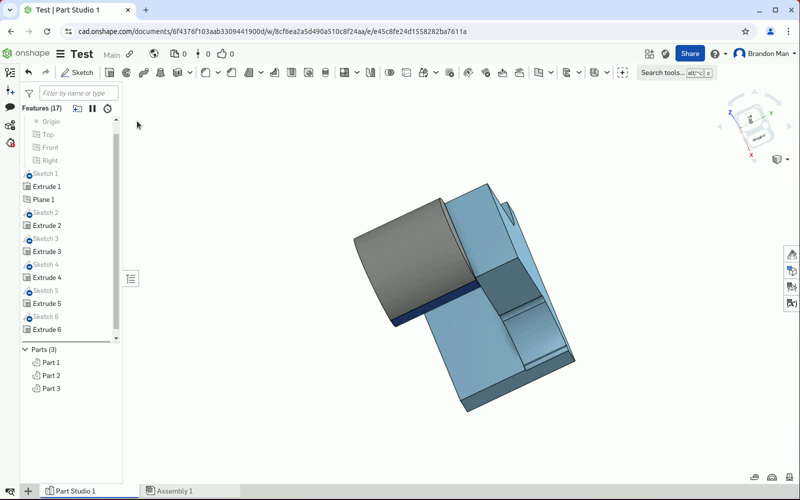
key(up, 2)
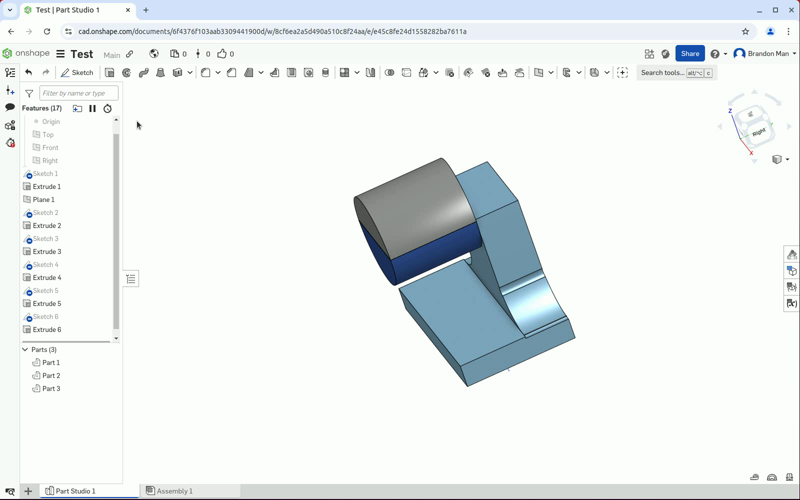
key(right, 2)
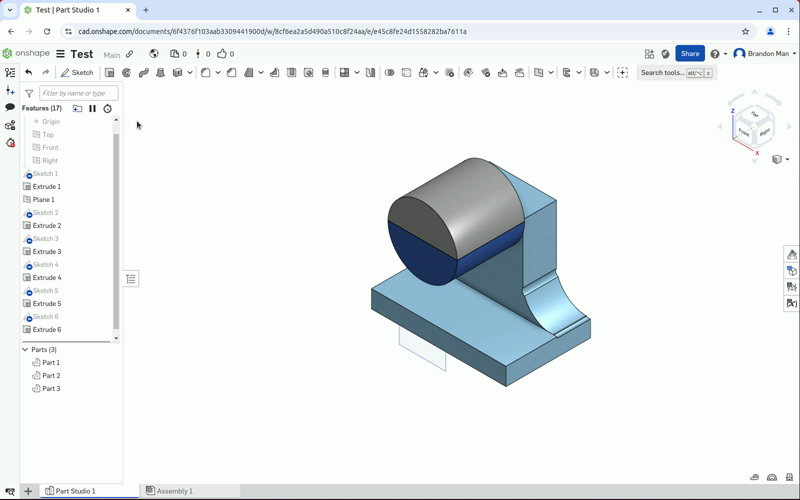
mouse_move(69, 176)
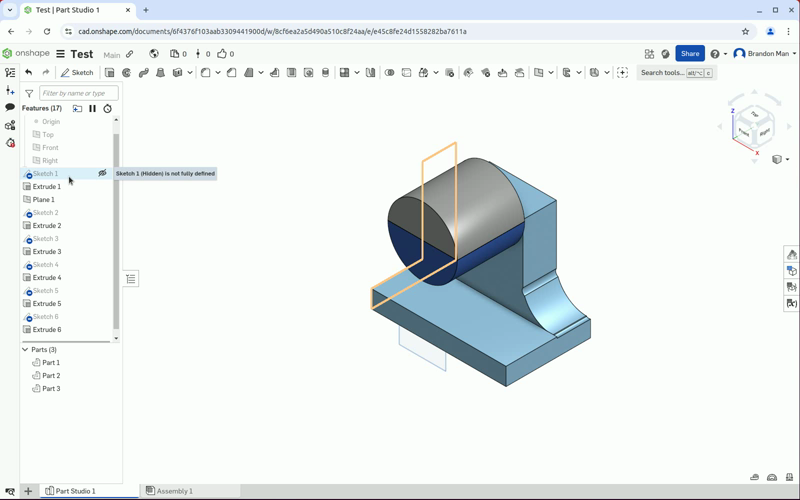
click(69, 176)